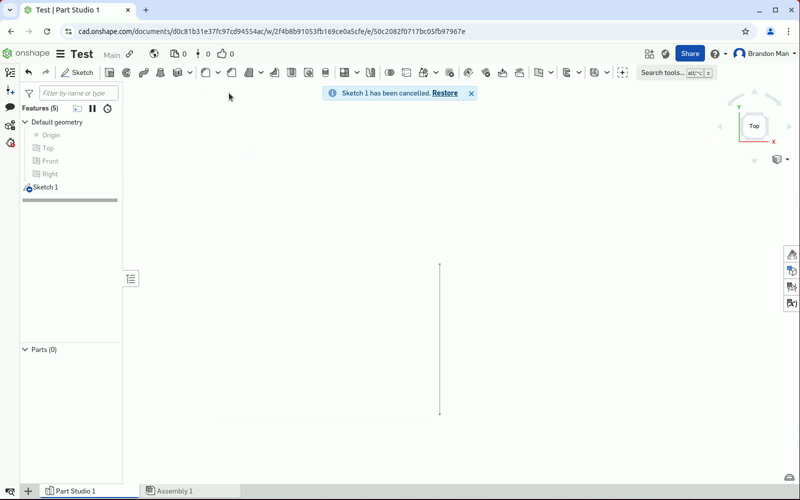
key(shift+h)
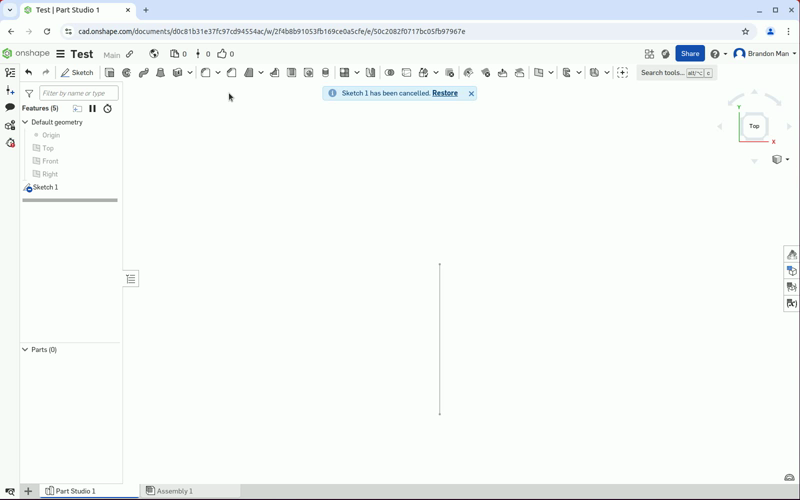
key(shift+s)
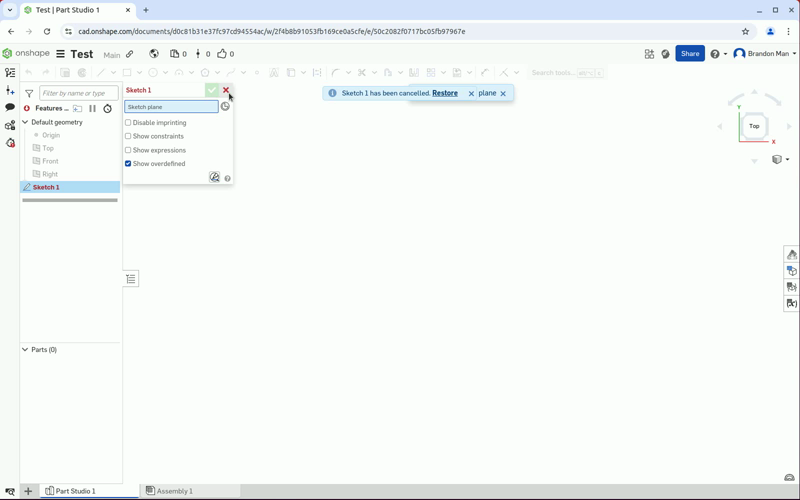
mouse_move(73, 150)
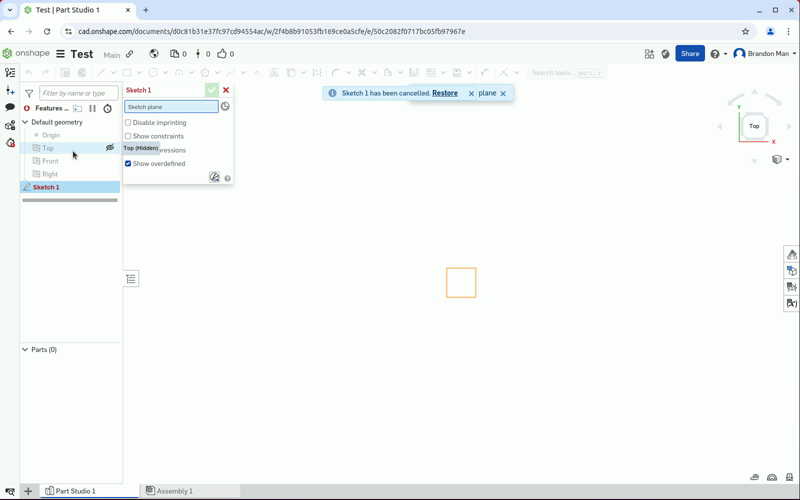
click(73, 150)
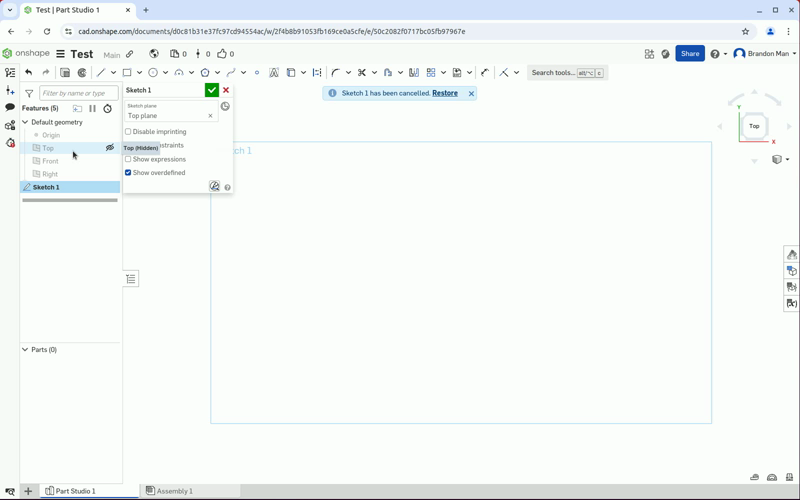
mouse_move(73, 352)
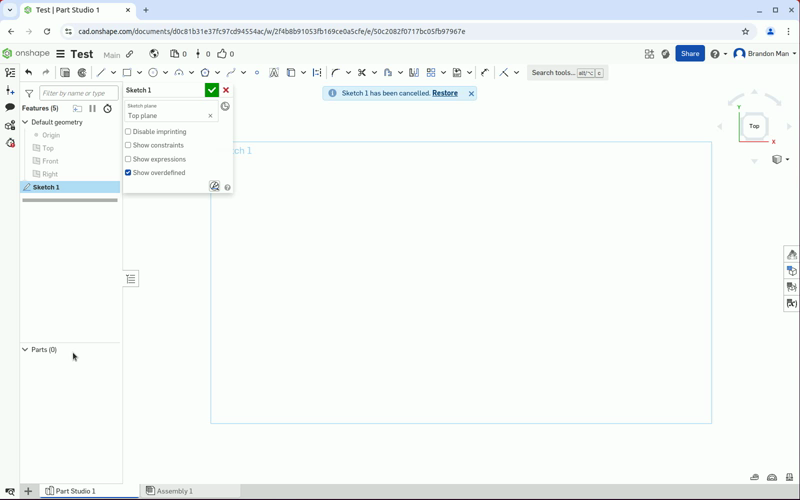
key(y)
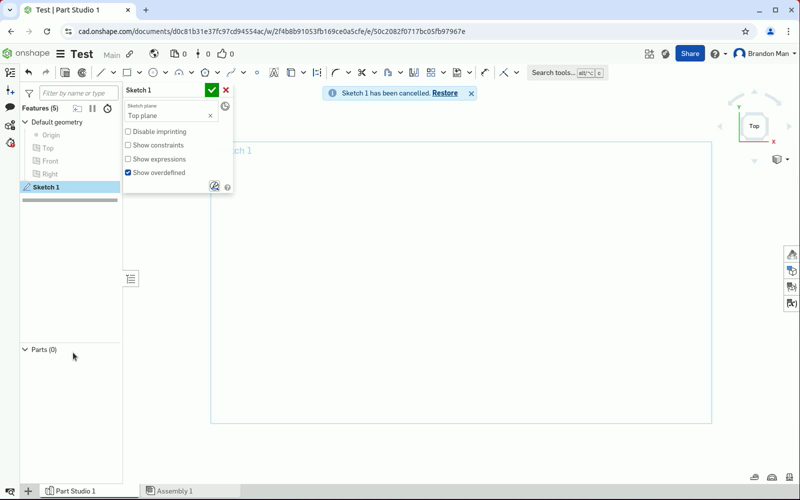
key(l)
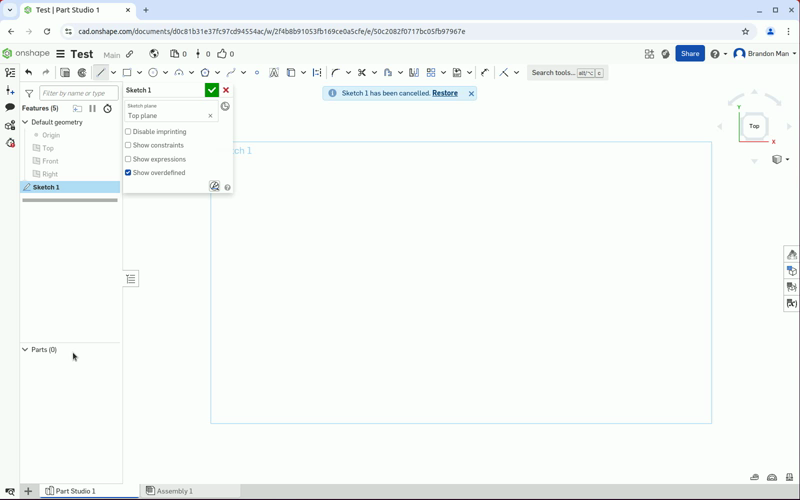
key_down(shift)
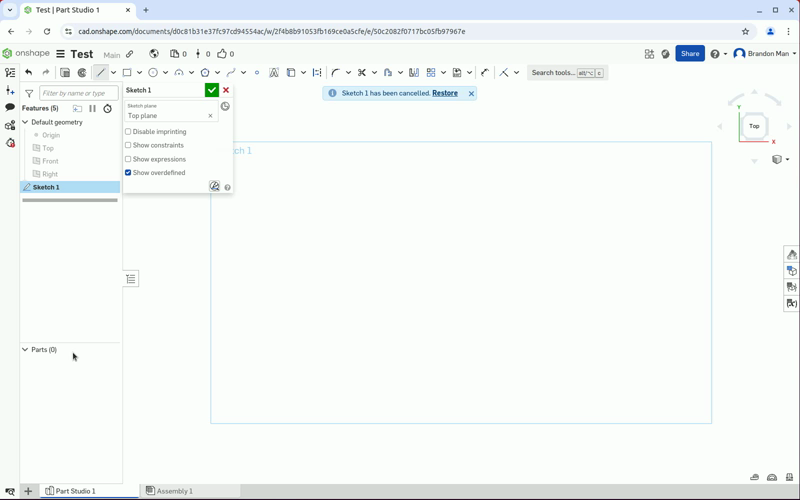
mouse_move(389, 395)
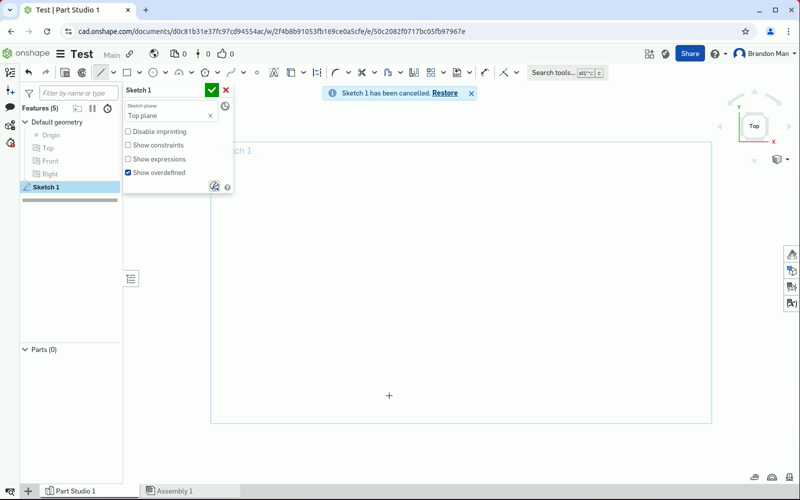
click(389, 395)
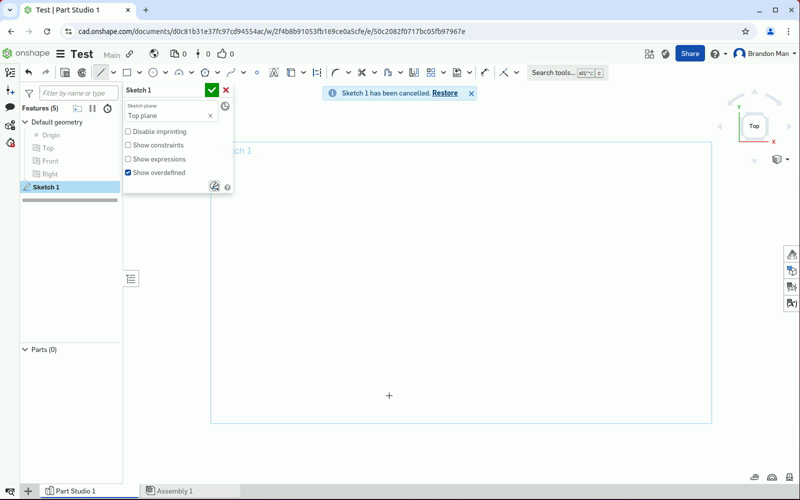
key_up(shift)
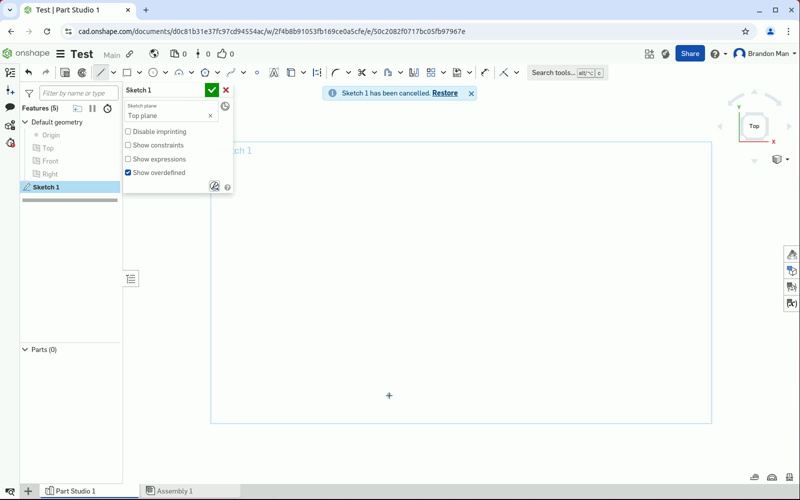
key_down(shift)
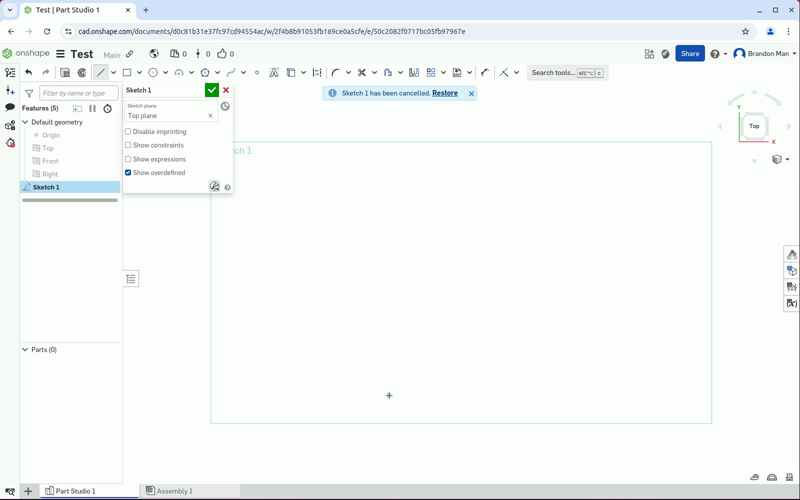
mouse_move(530, 395)
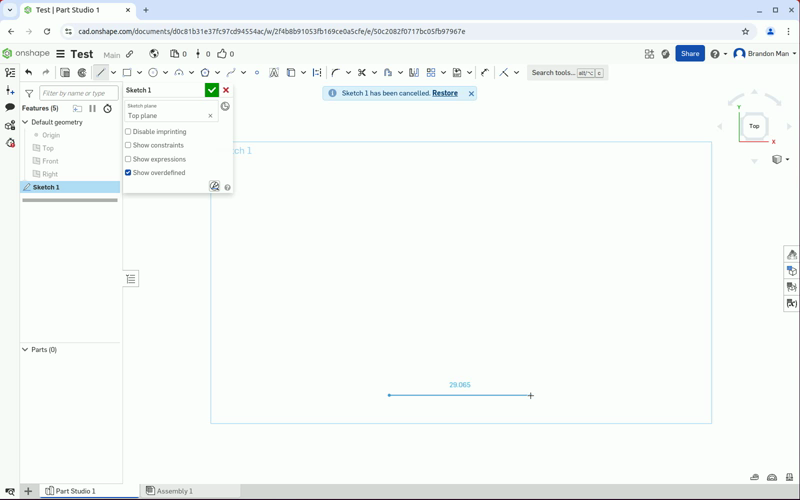
click(530, 395)
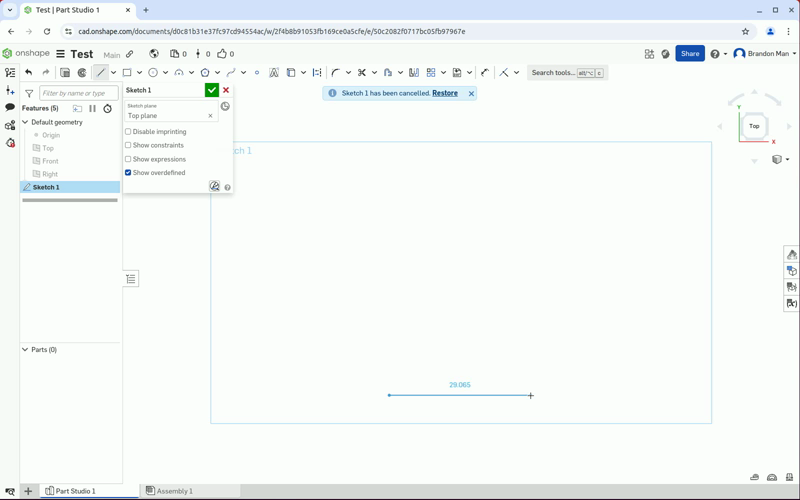
key_up(shift)
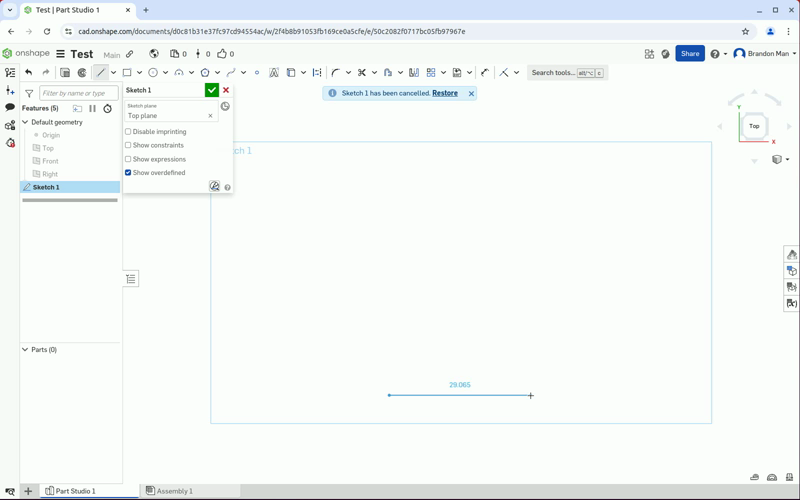
key_down(shift)
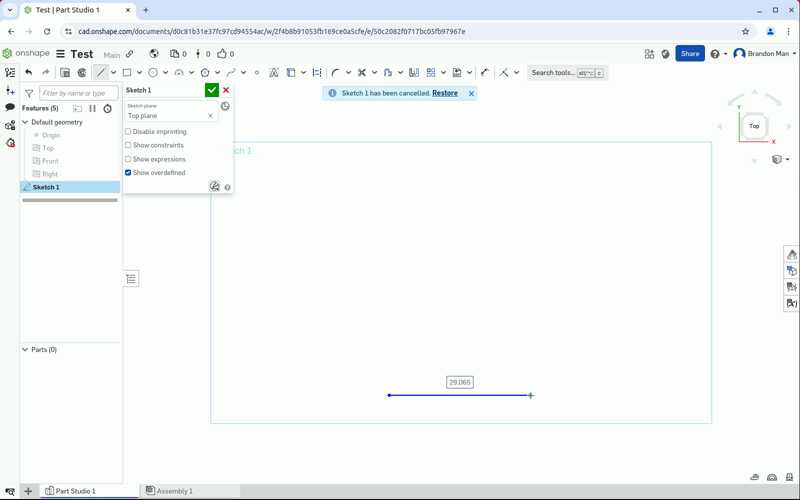
mouse_move(530, 171)
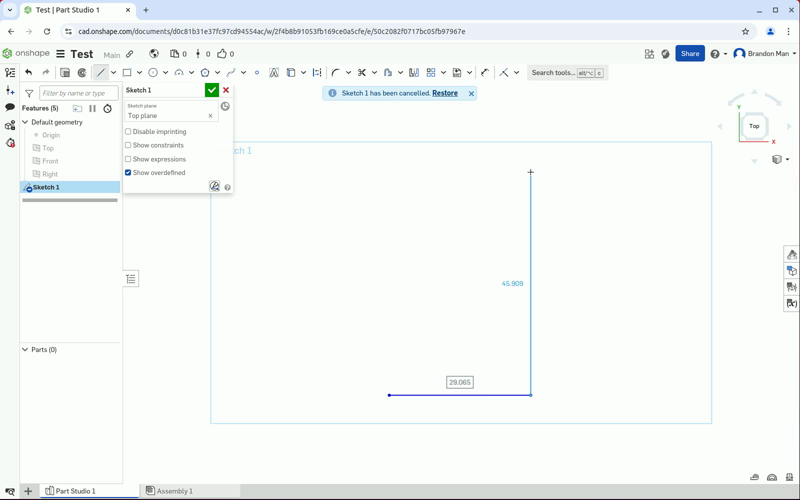
click(530, 171)
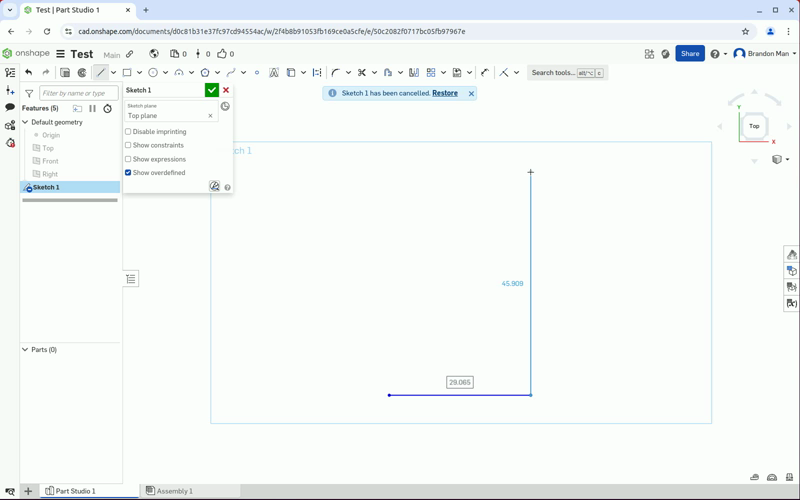
key_up(shift)
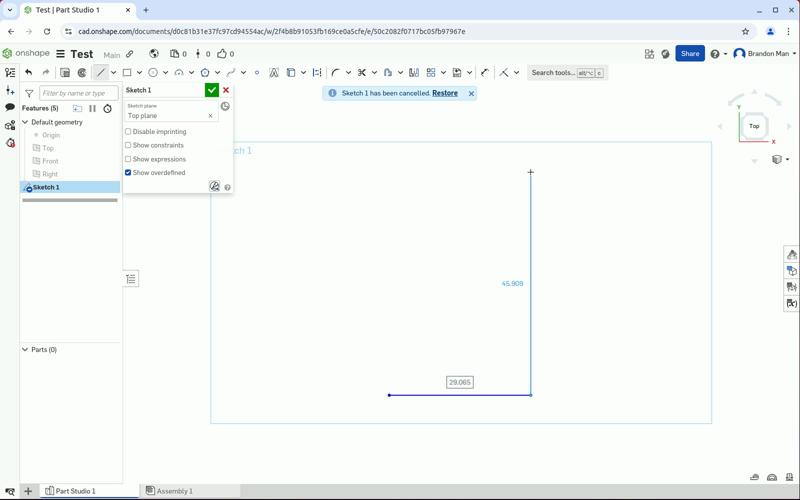
key_down(shift)
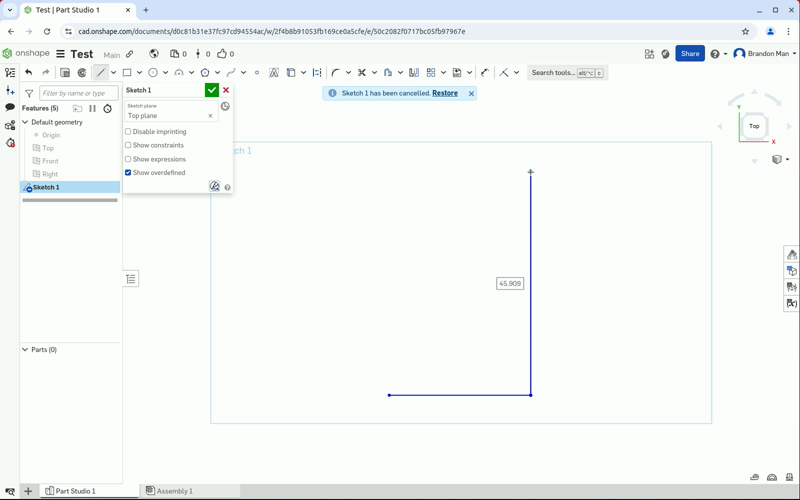
mouse_move(389, 171)
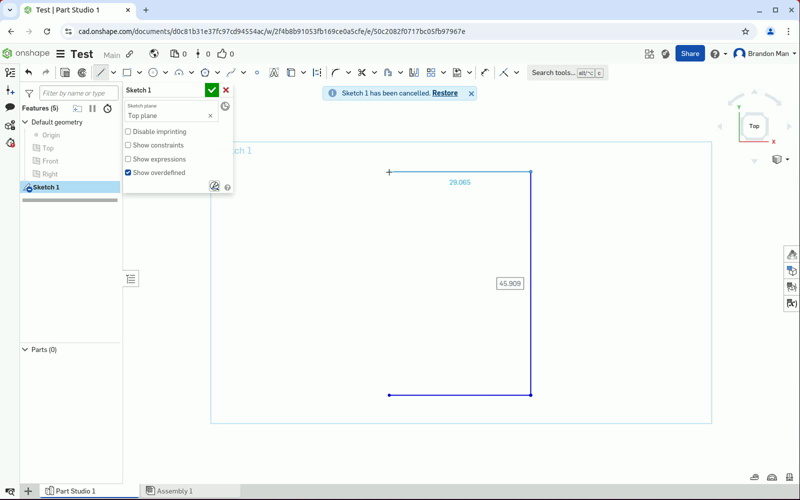
click(389, 171)
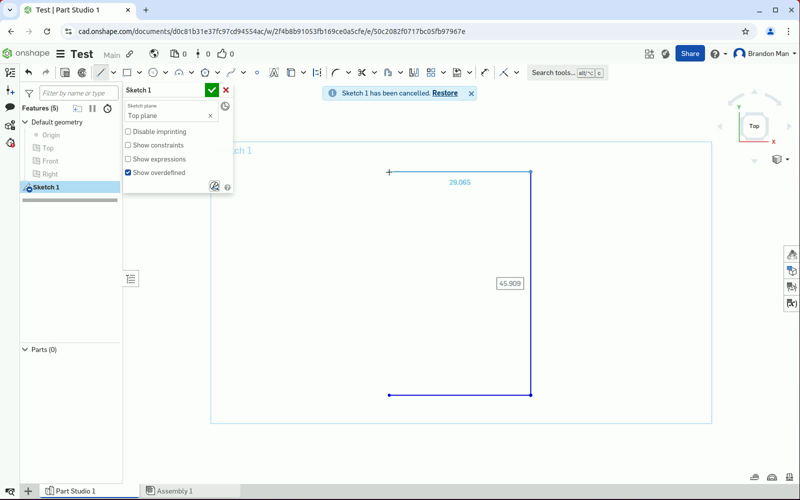
key_up(shift)
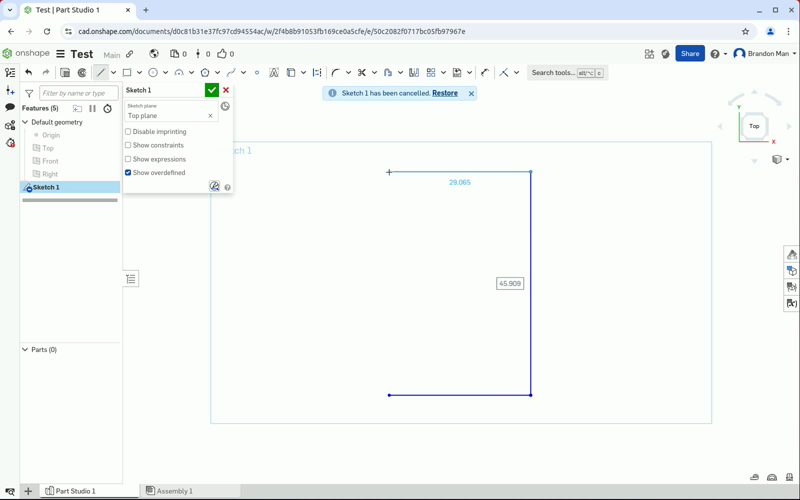
key_down(shift)
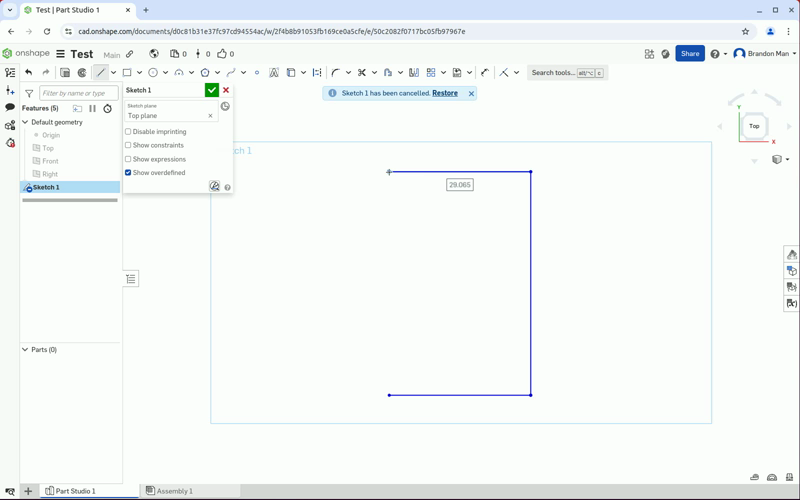
mouse_move(389, 395)
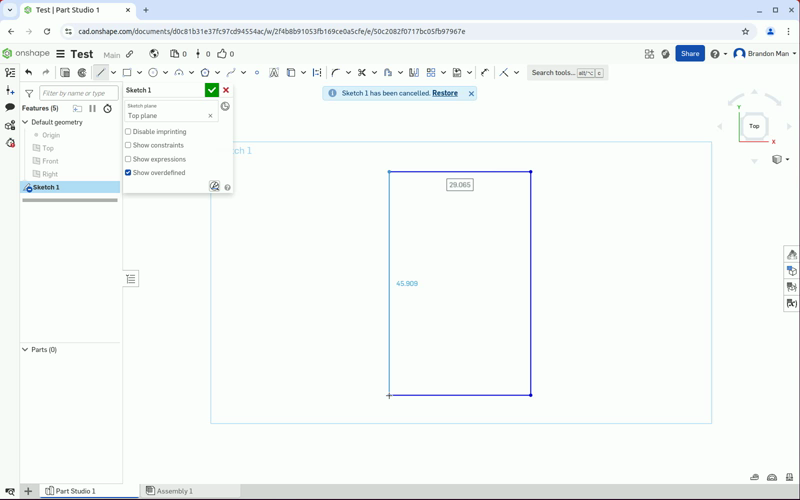
key_up(shift)
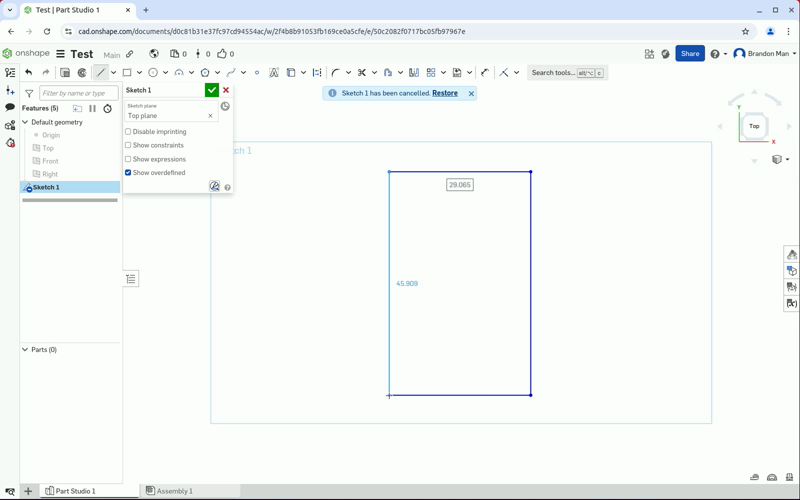
click(389, 395)
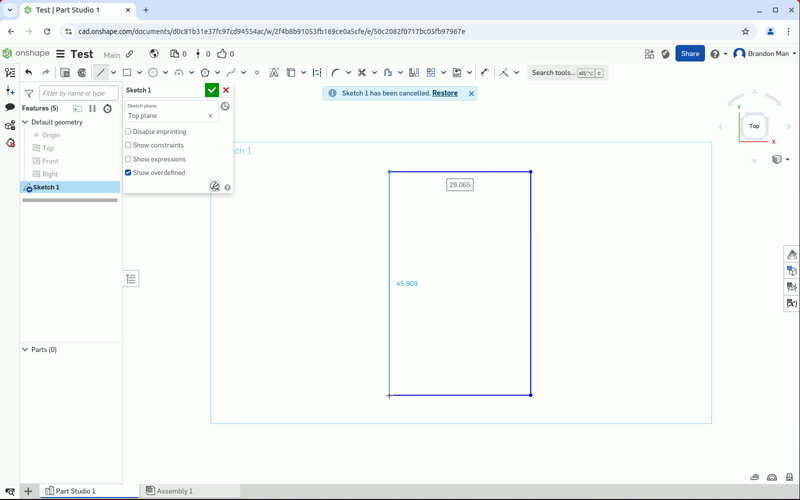
key(esc)
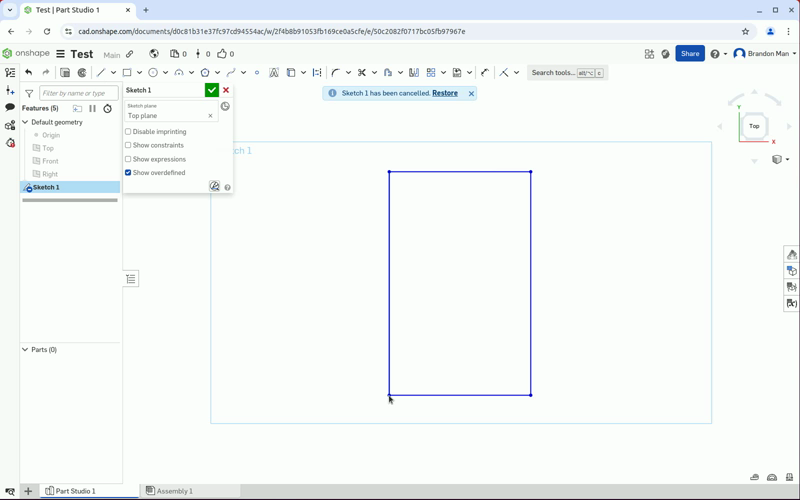
mouse_move(435, 234)
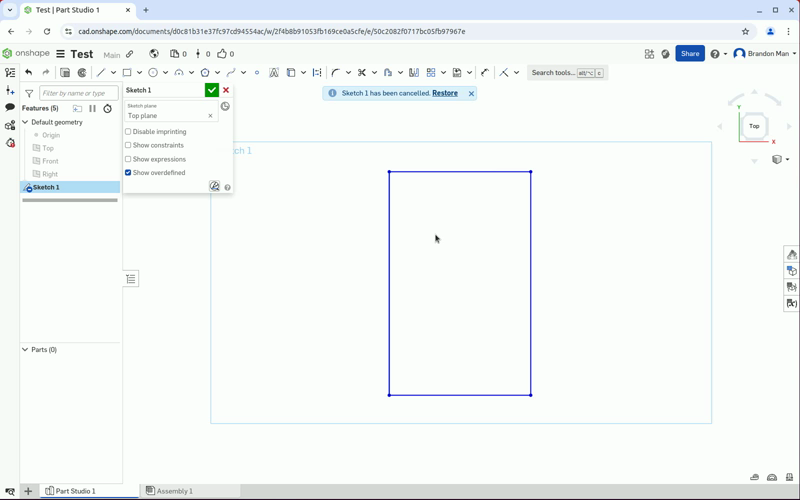
click(435, 234)
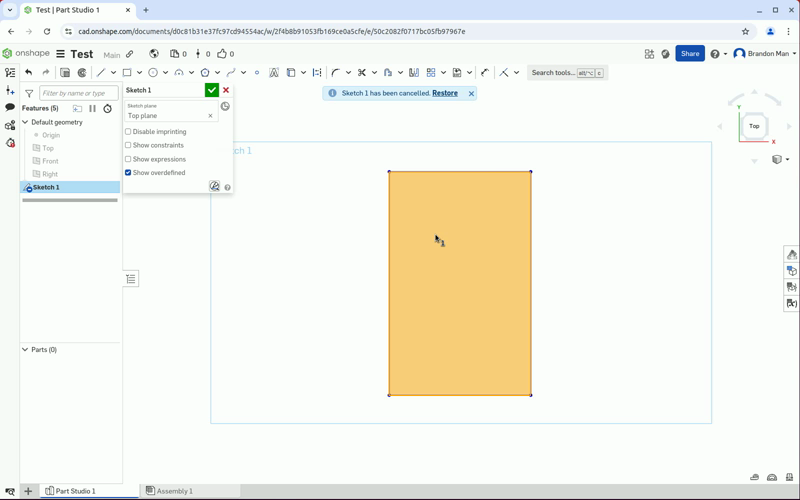
mouse_move(73, 352)
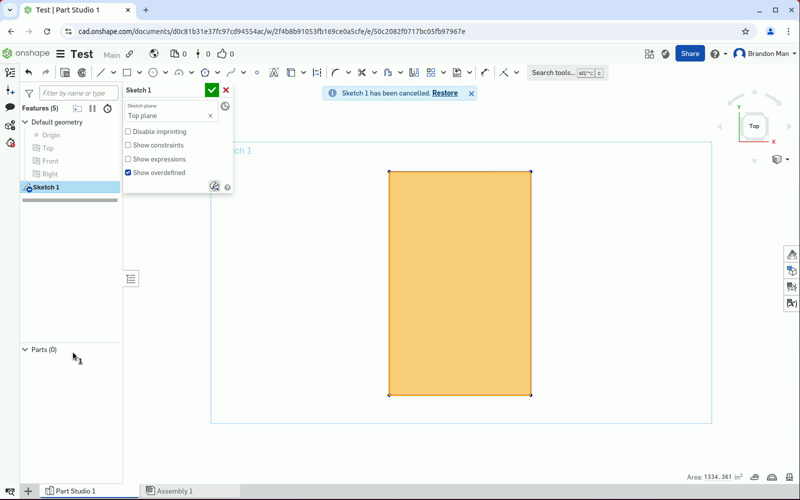
key(shift+y)
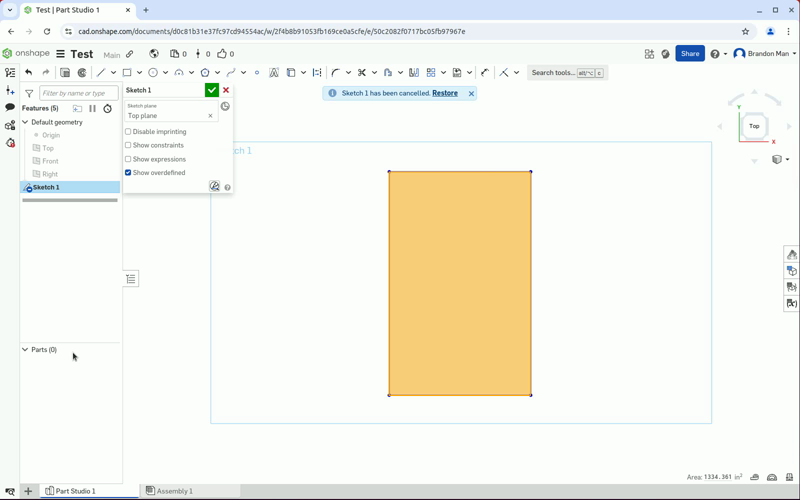
key(shift+e)
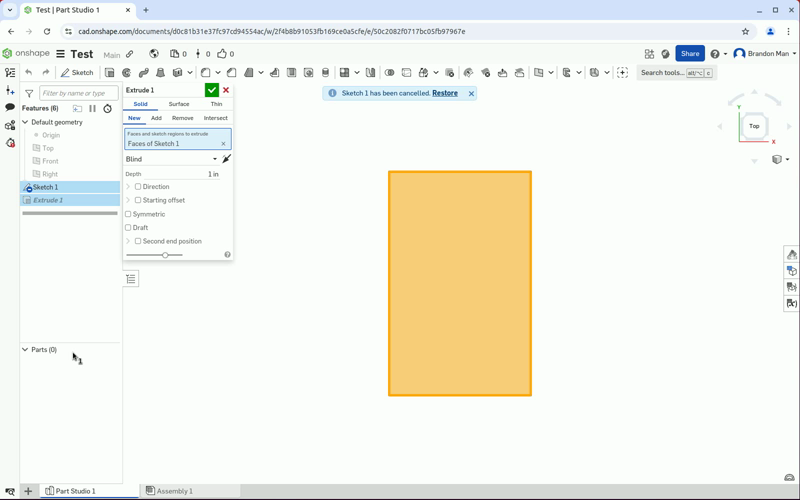
mouse_move(143, 106)
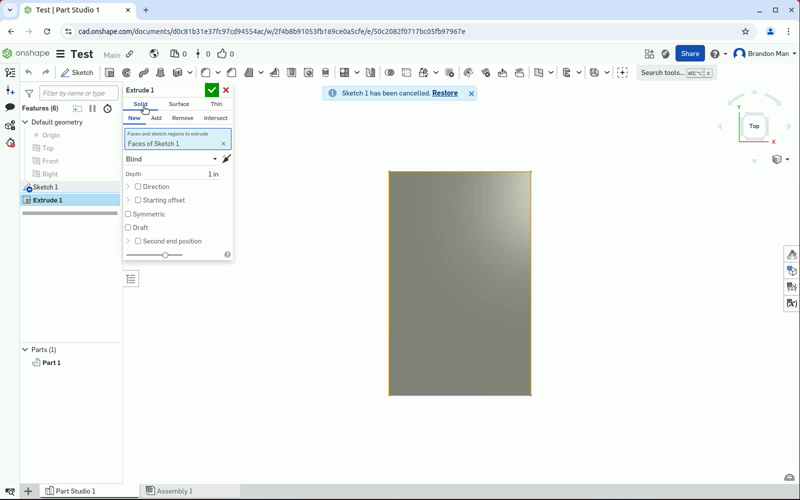
click(143, 106)
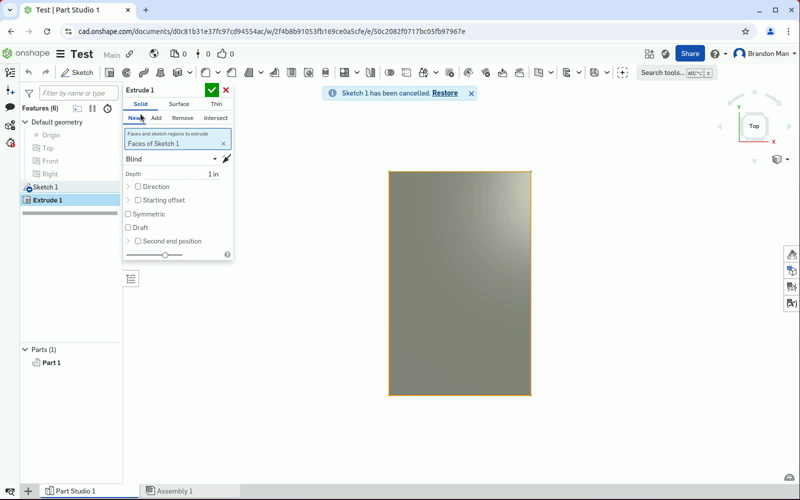
mouse_move(137, 120)
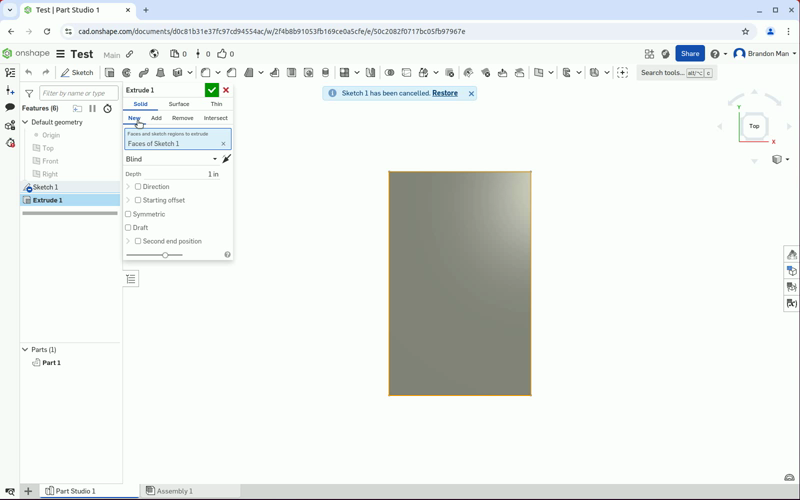
click(137, 120)
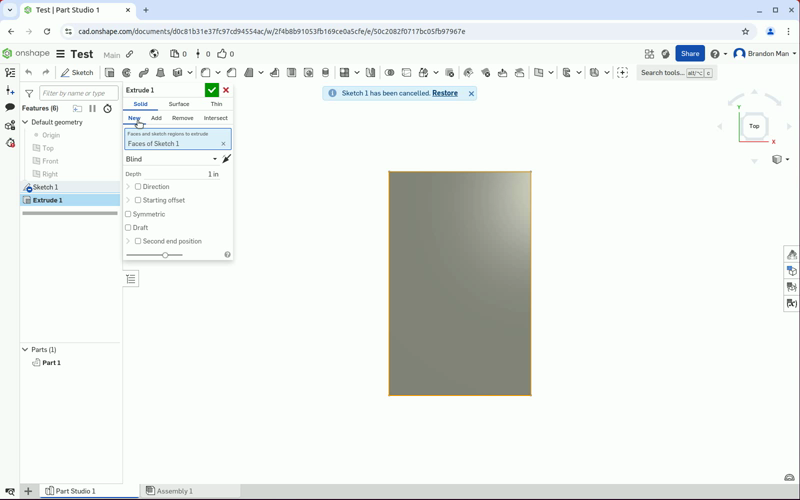
key(tab, 4)
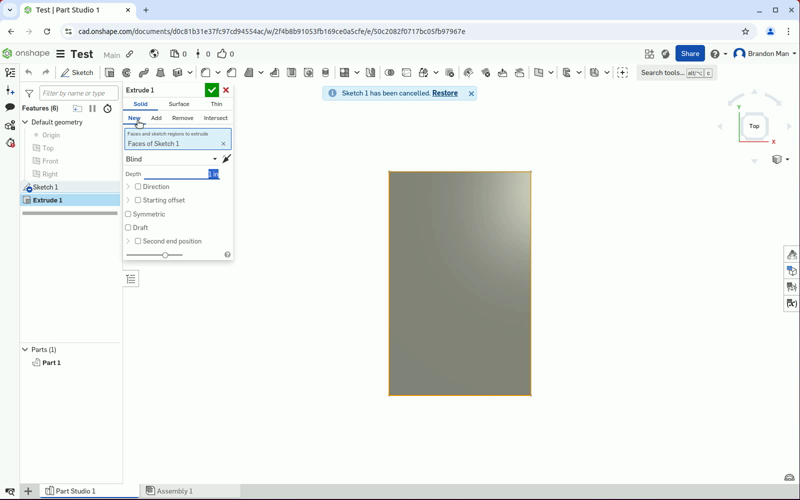
text(4.092)
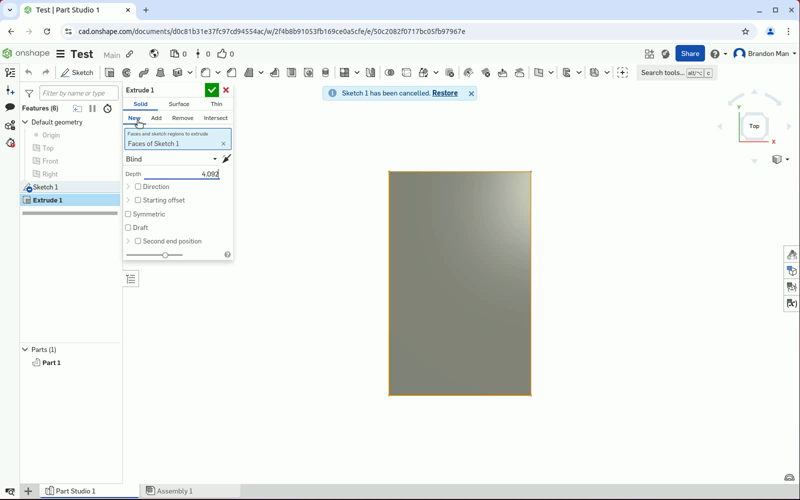
key(enter)
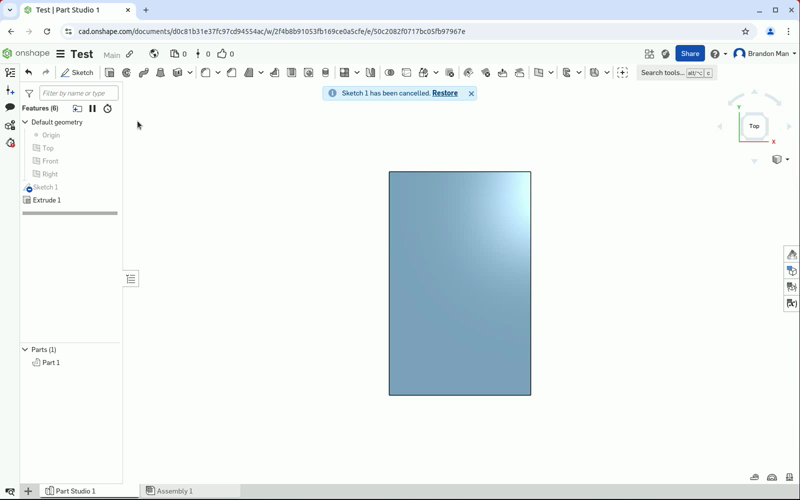
key(shift+h)
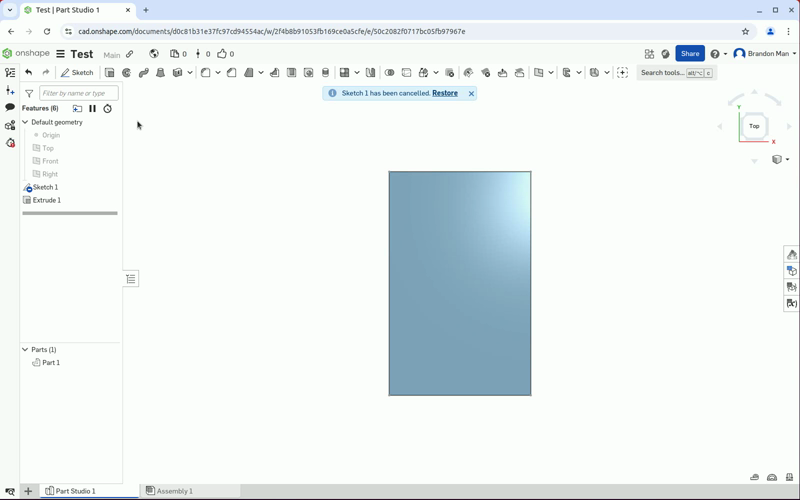
key(shift+h)
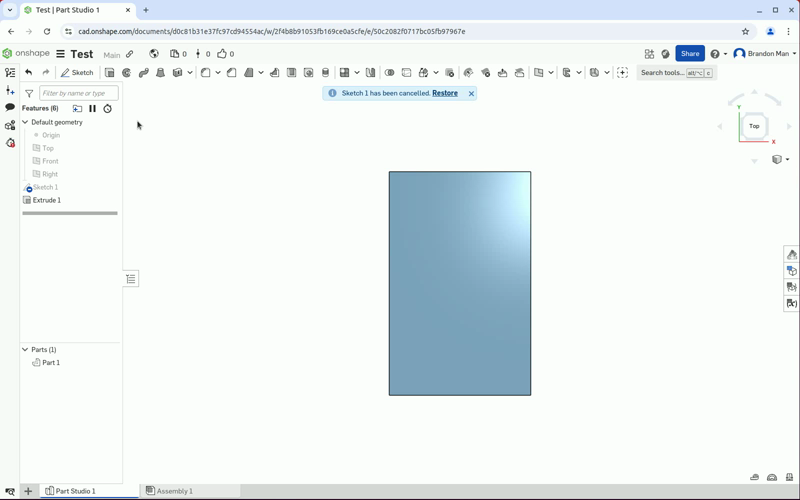
mouse_move(73, 189)
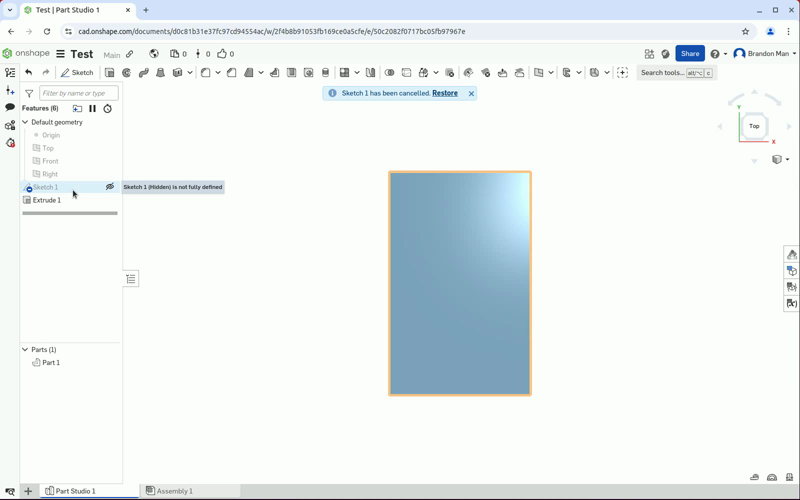
click(73, 189)
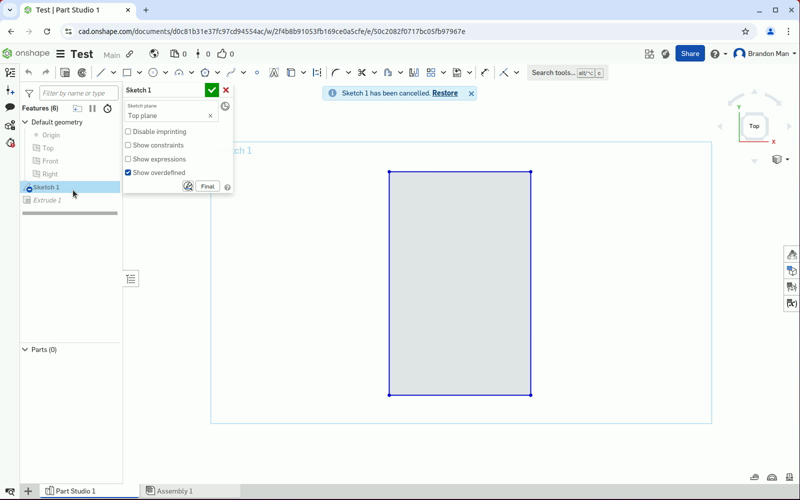
mouse_move(229, 92)
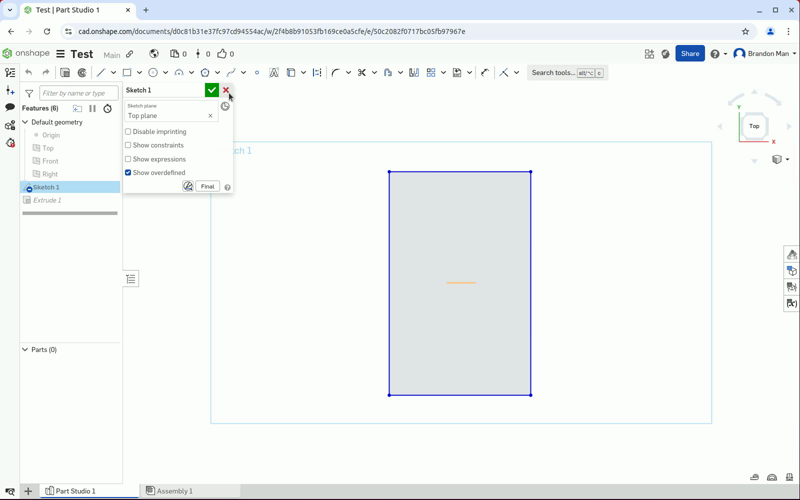
click(229, 92)
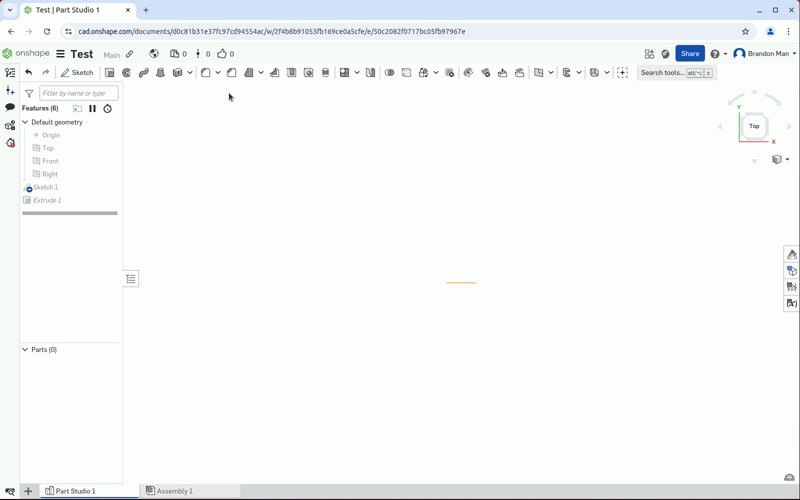
mouse_move(541, 75)
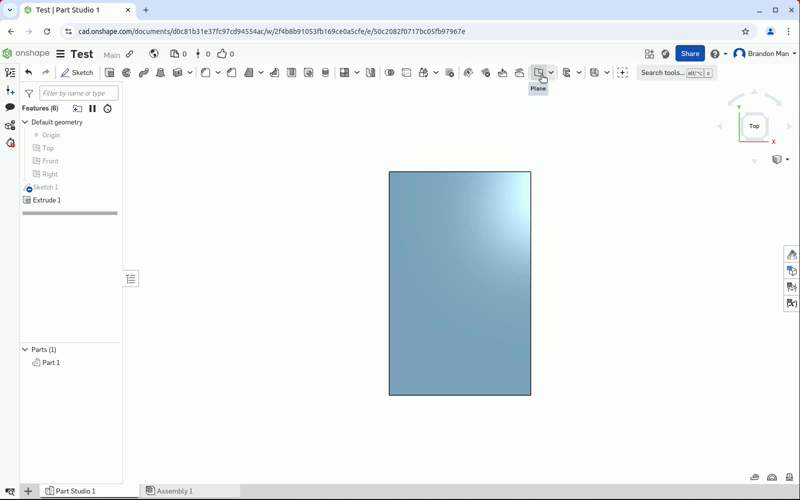
click(541, 75)
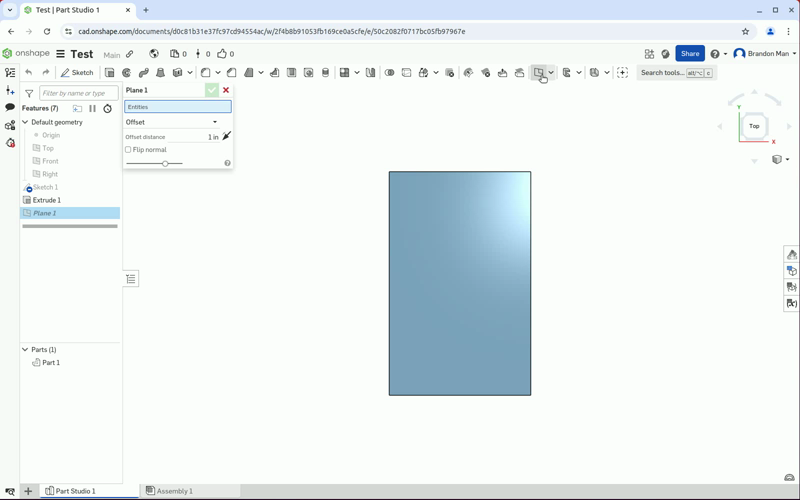
mouse_move(73, 150)
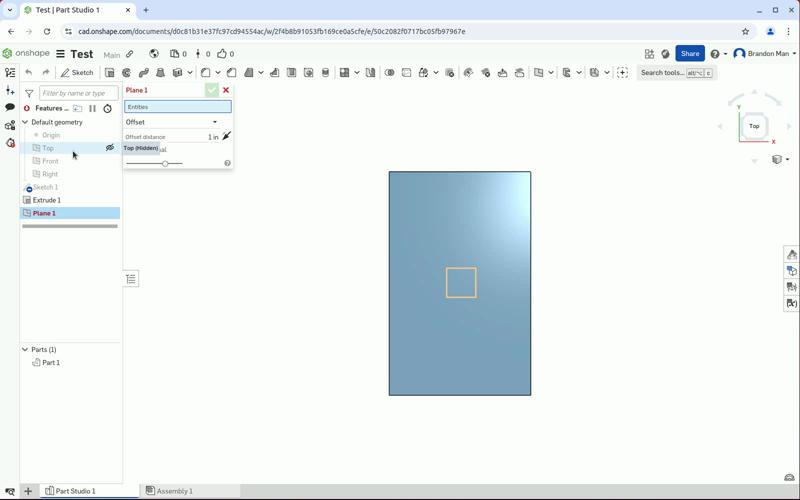
click(73, 150)
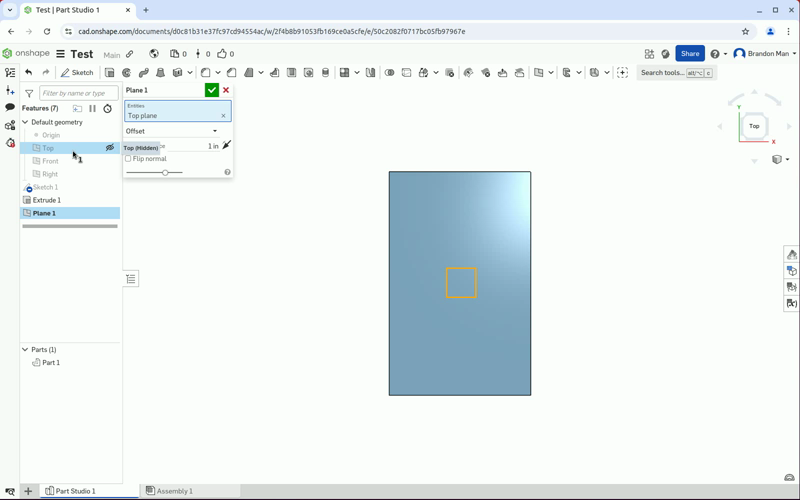
key(tab, 2)
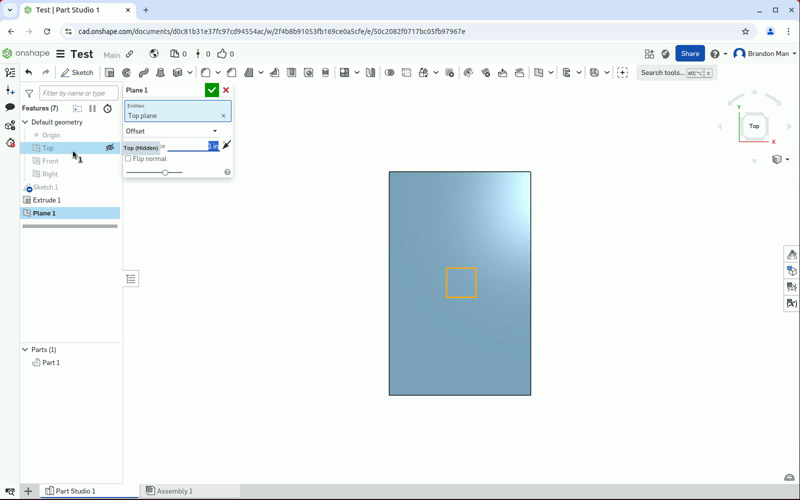
text(4.098)
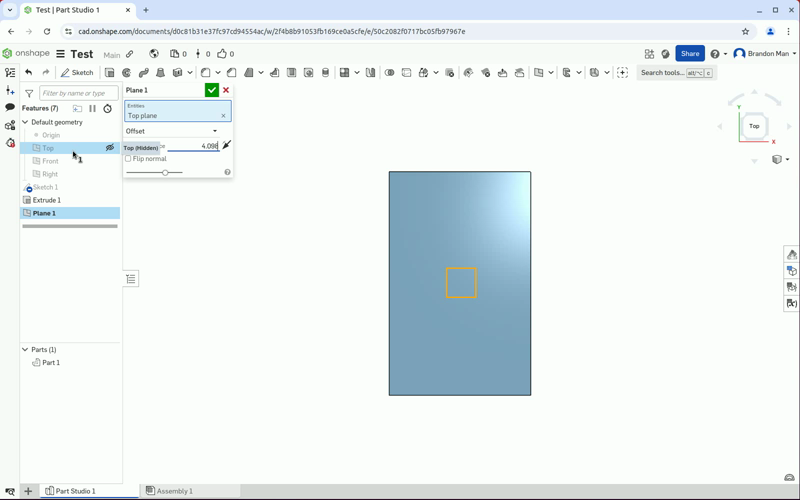
key(enter, 2)
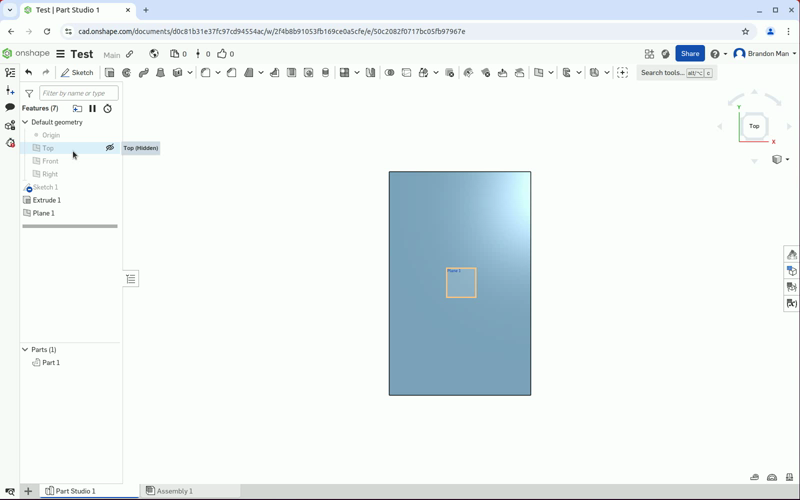
key(shift+s)
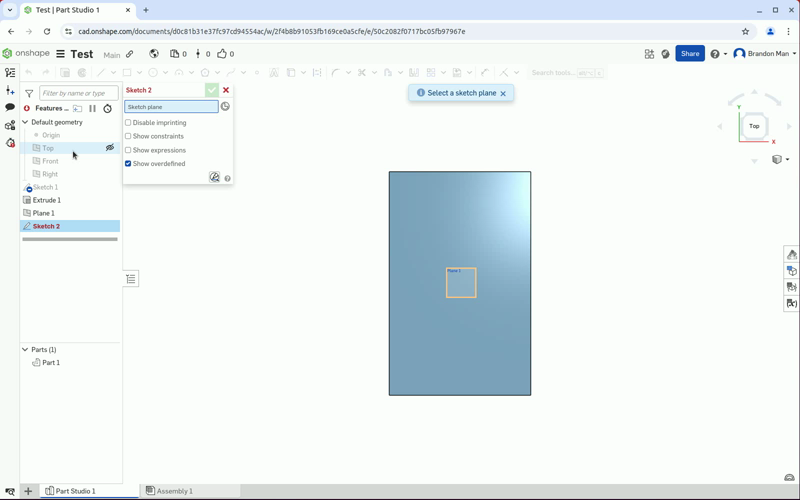
mouse_move(73, 215)
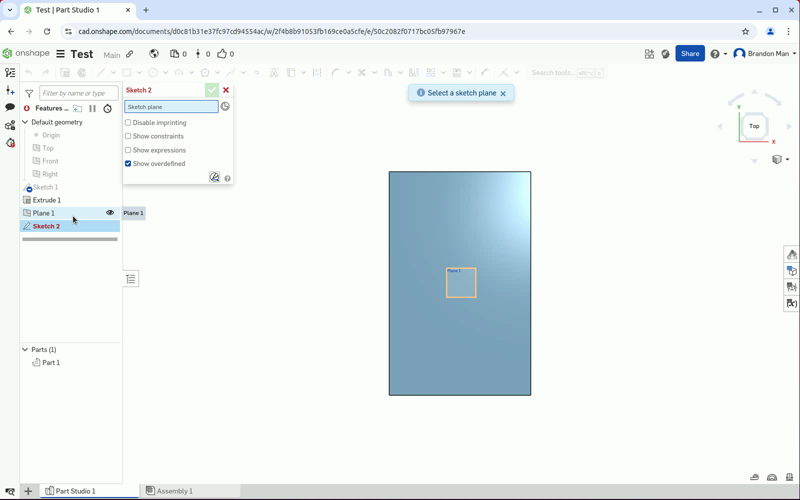
click(73, 215)
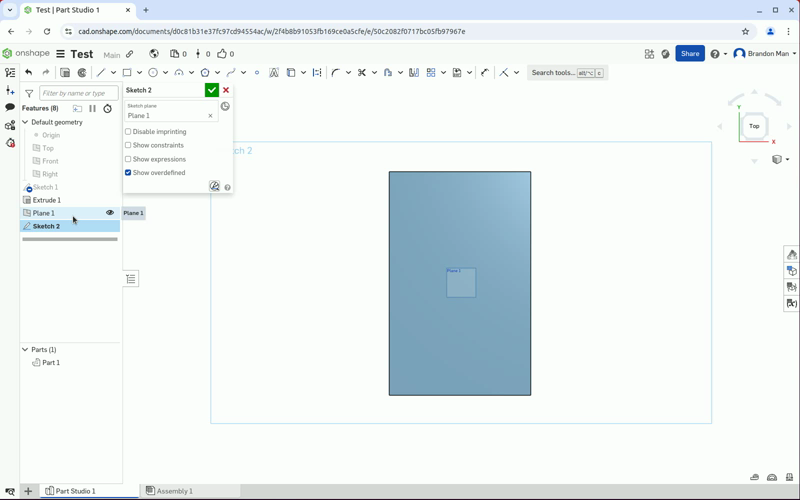
mouse_move(73, 352)
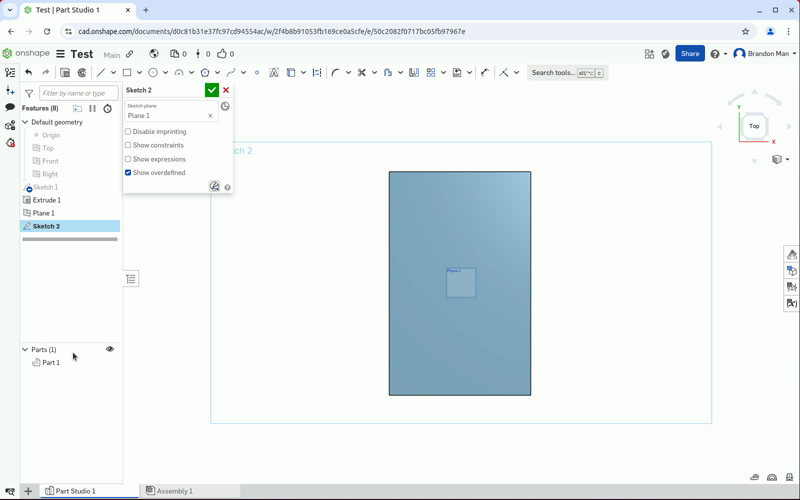
key(y)
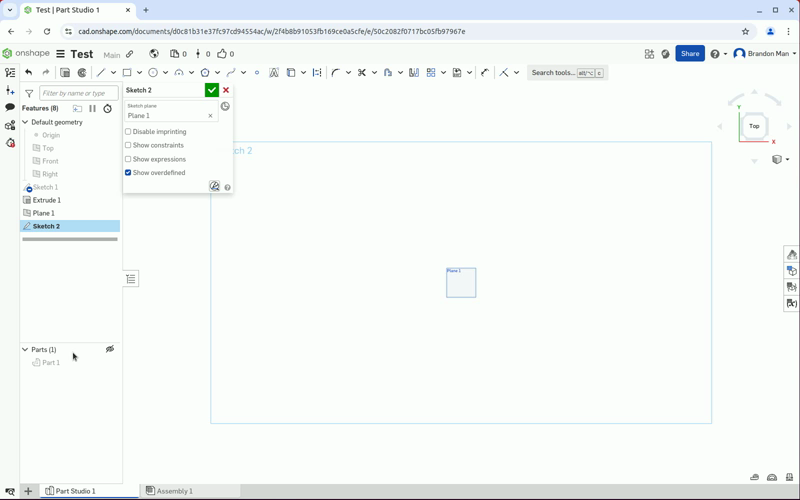
key(l)
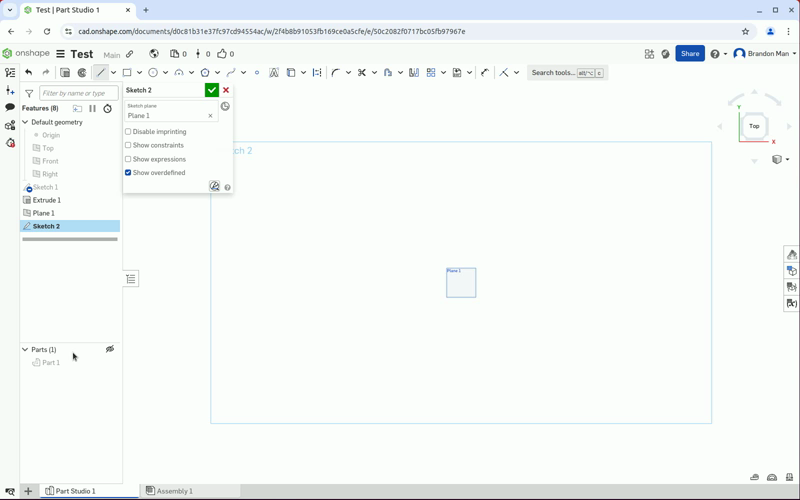
key_down(shift)
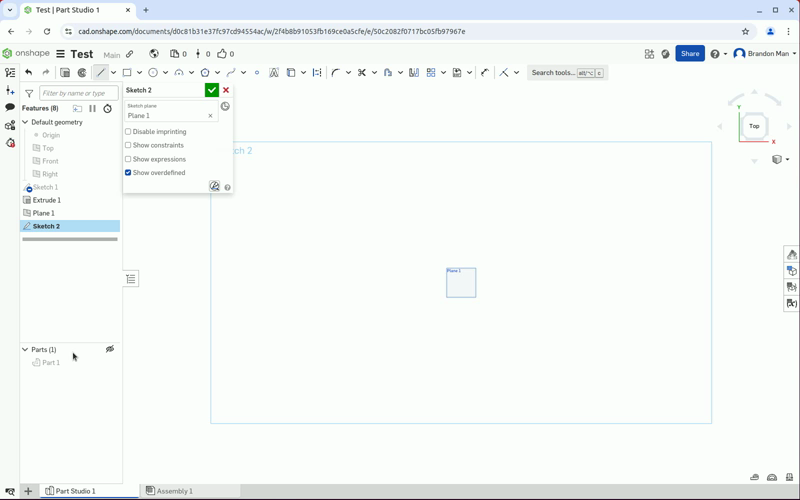
mouse_move(419, 324)
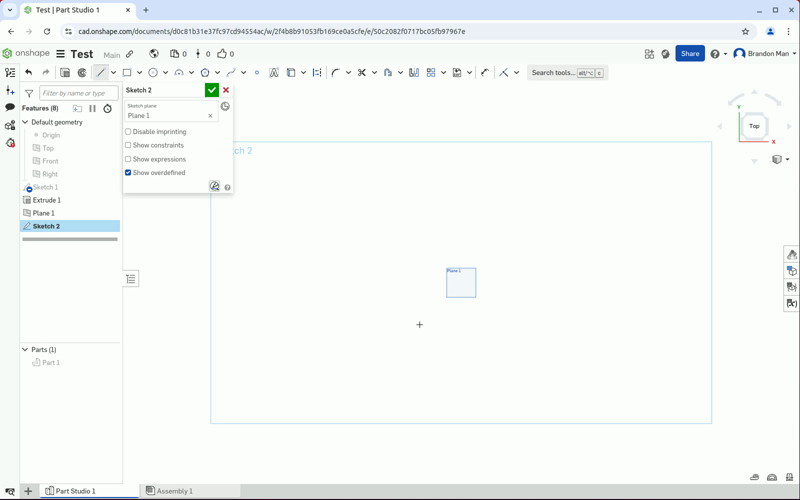
click(419, 324)
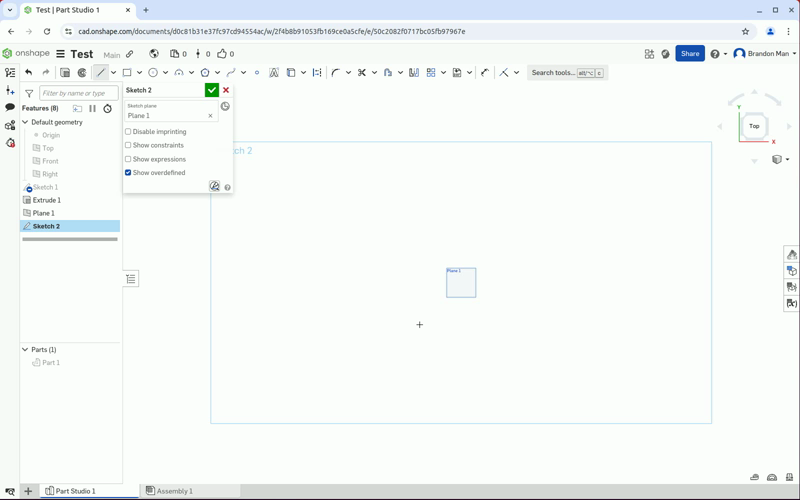
key_up(shift)
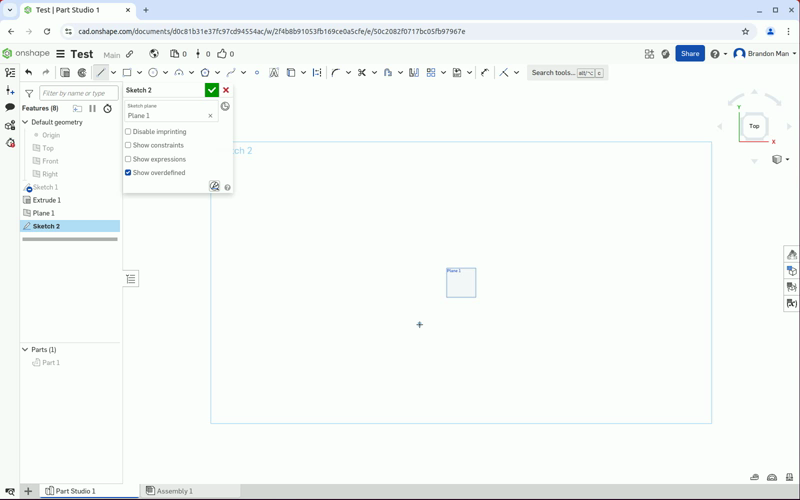
key_down(shift)
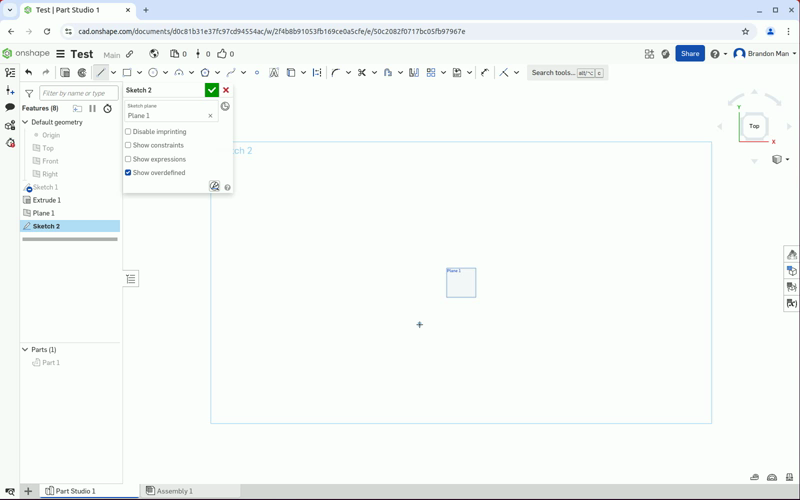
mouse_move(502, 324)
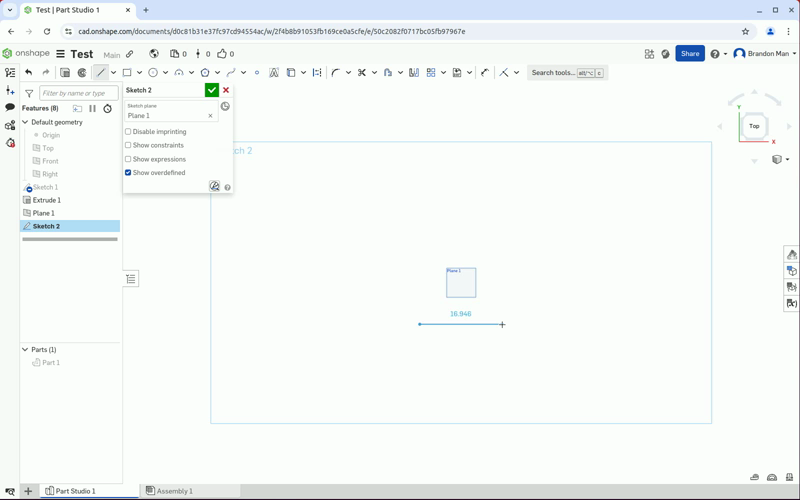
click(502, 324)
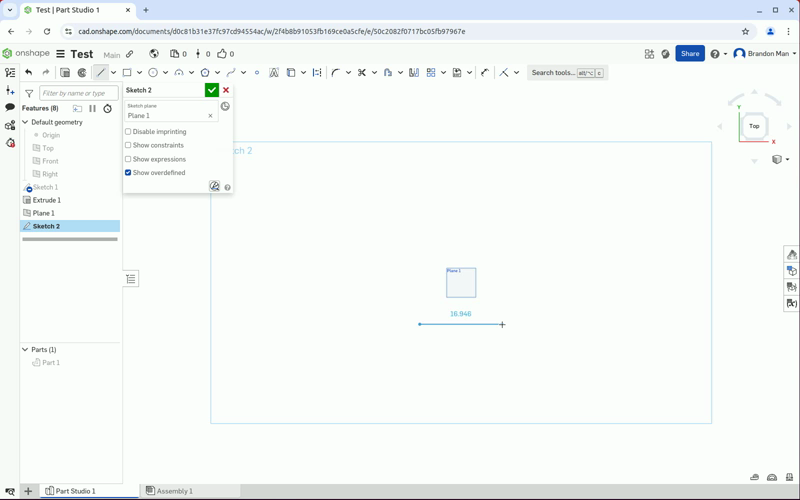
key_up(shift)
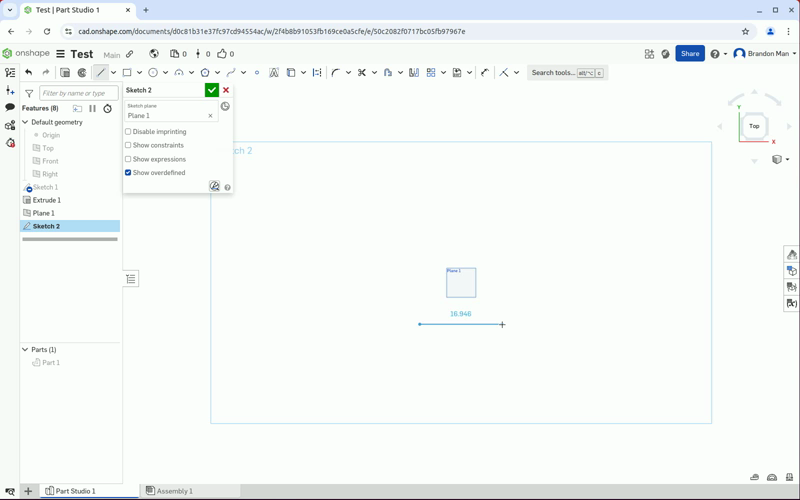
key_down(shift)
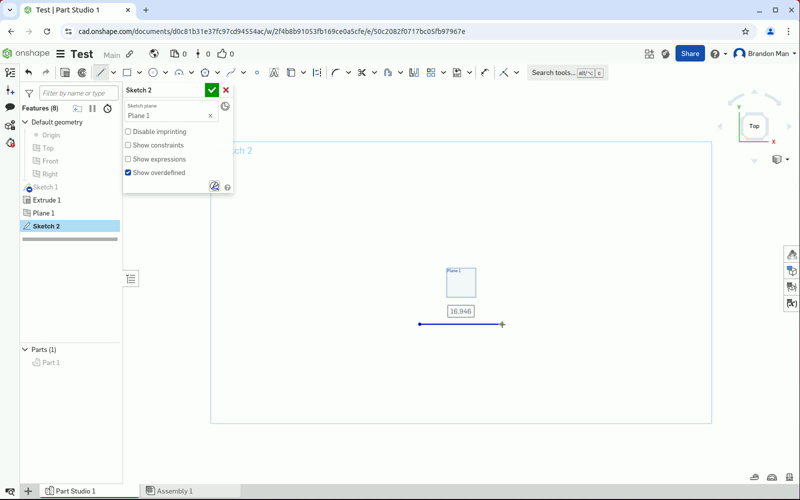
mouse_move(502, 241)
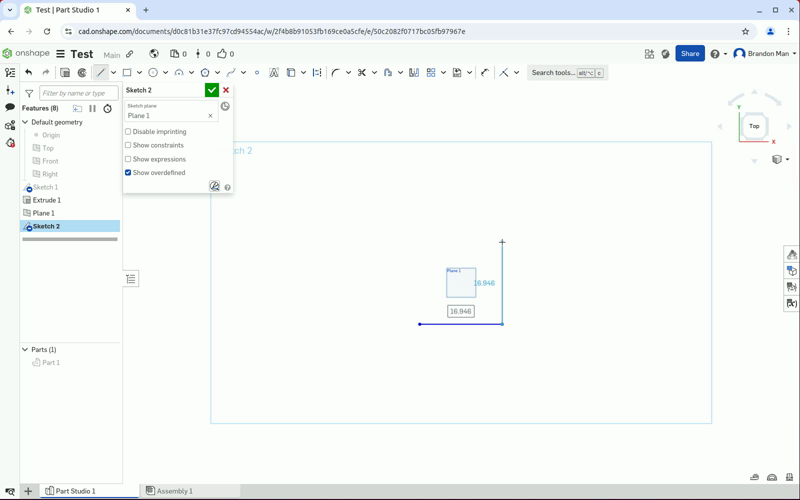
click(502, 241)
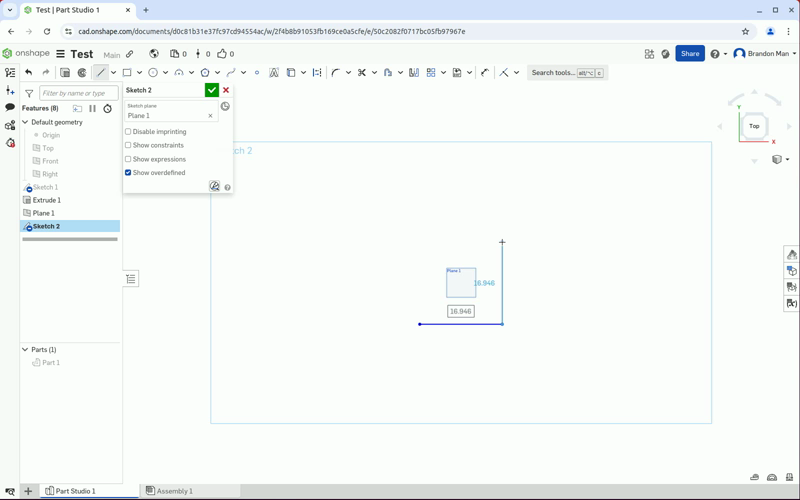
key_up(shift)
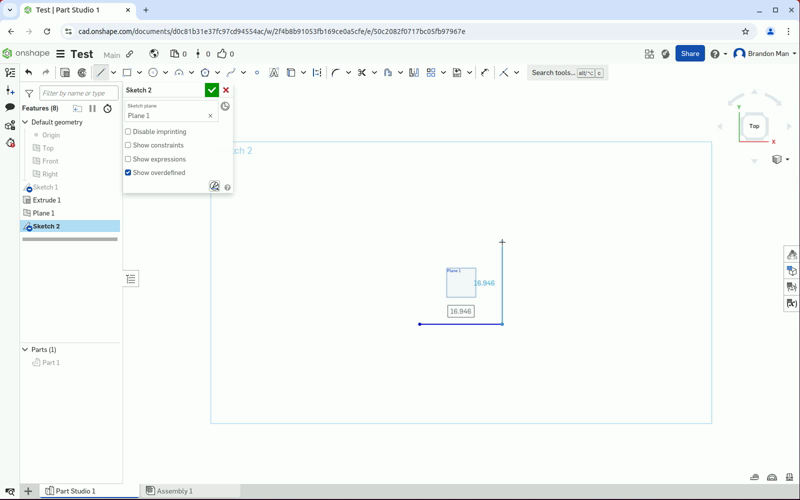
key_down(shift)
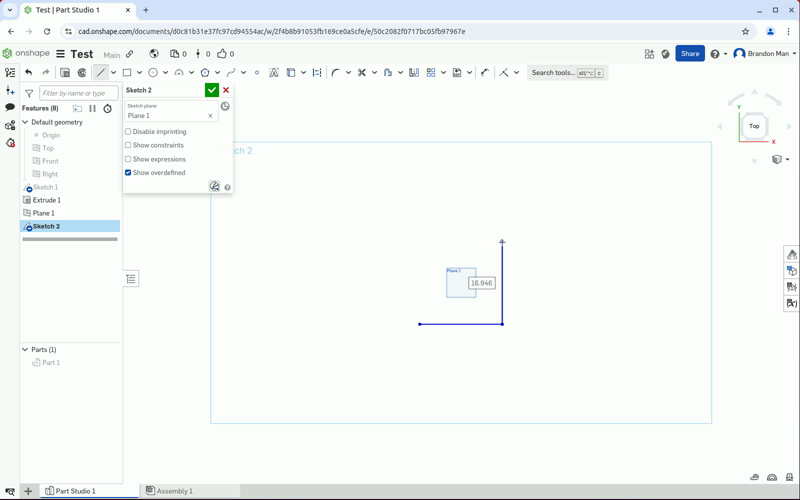
mouse_move(419, 241)
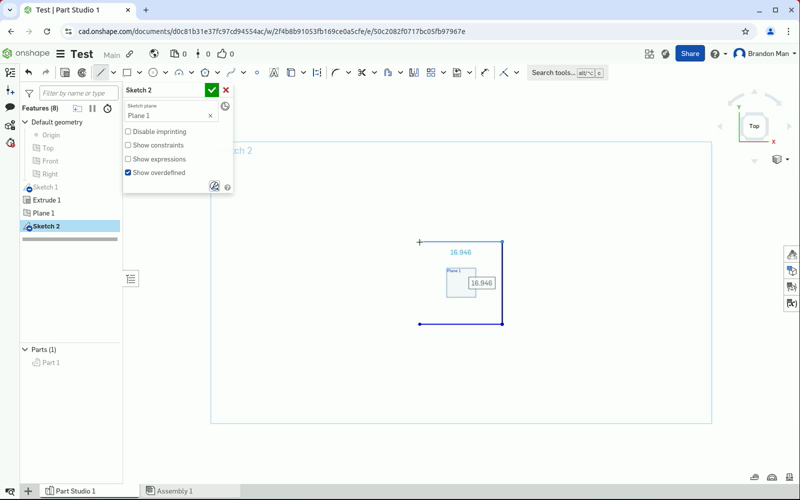
click(419, 241)
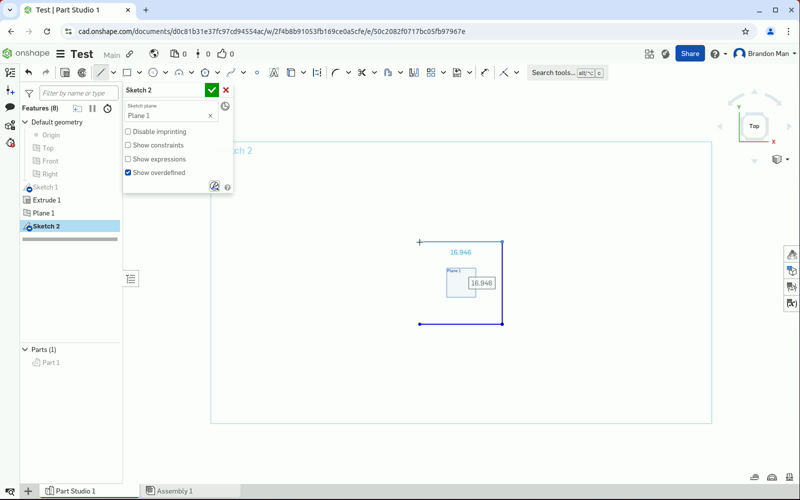
key_up(shift)
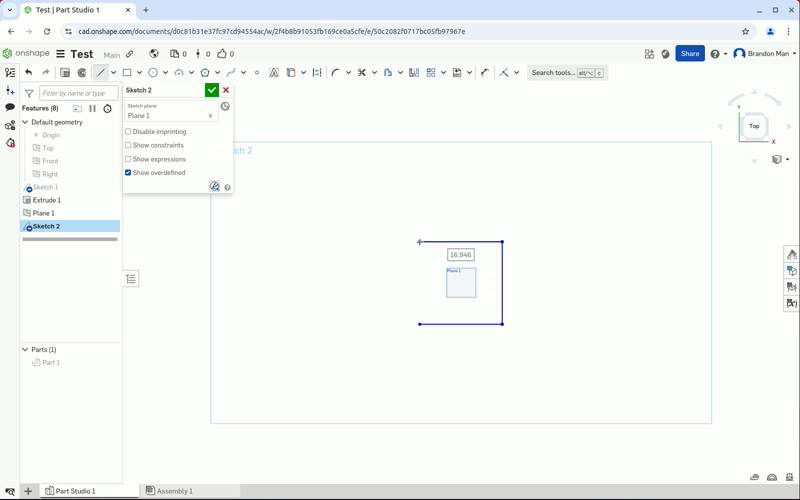
key_down(shift)
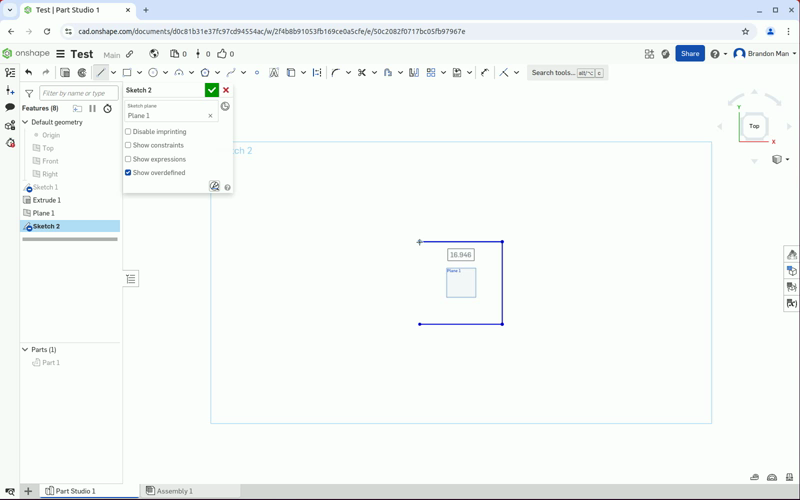
mouse_move(419, 324)
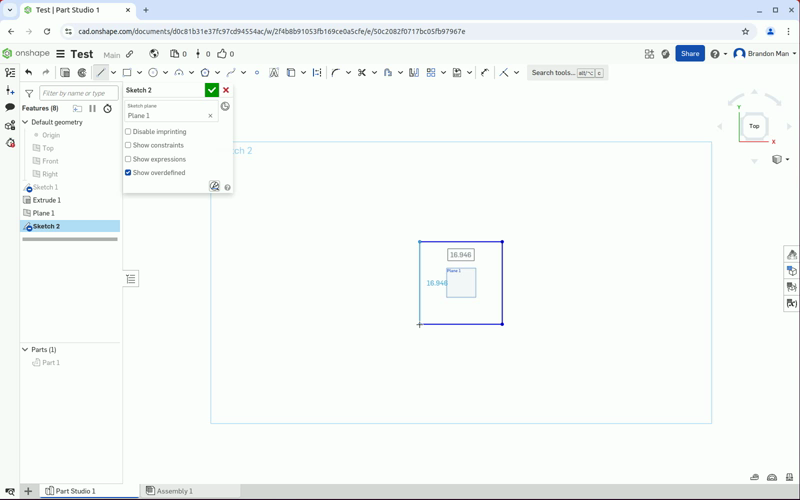
key_up(shift)
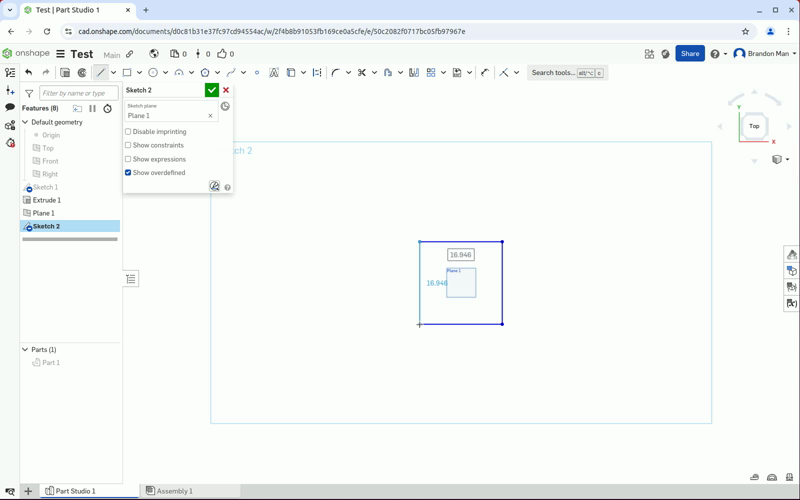
click(419, 324)
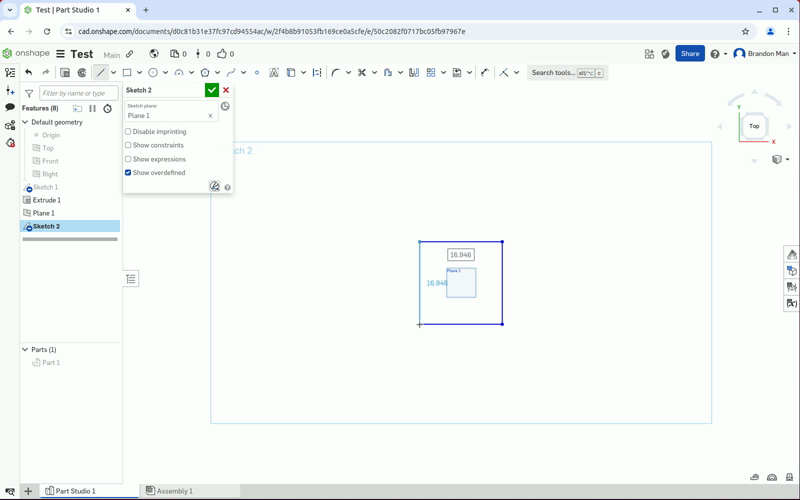
key(esc)
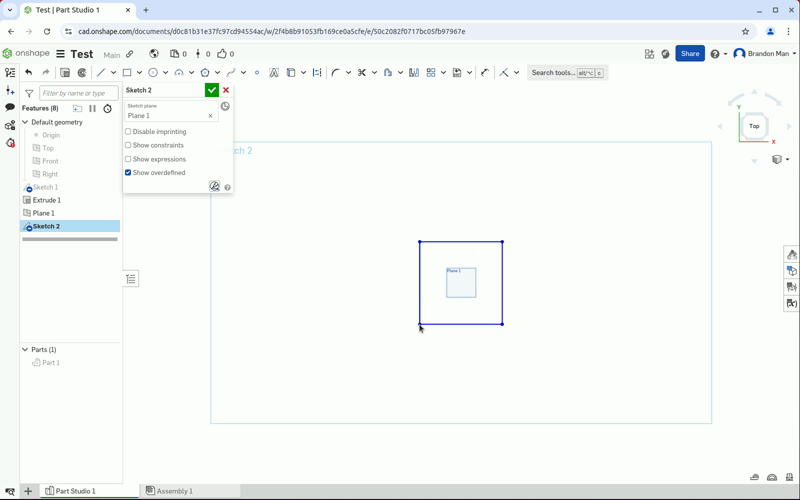
mouse_move(477, 259)
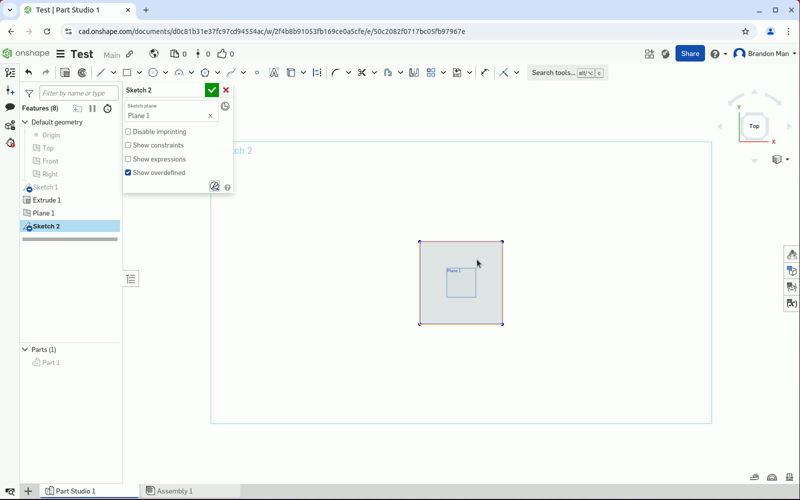
click(477, 259)
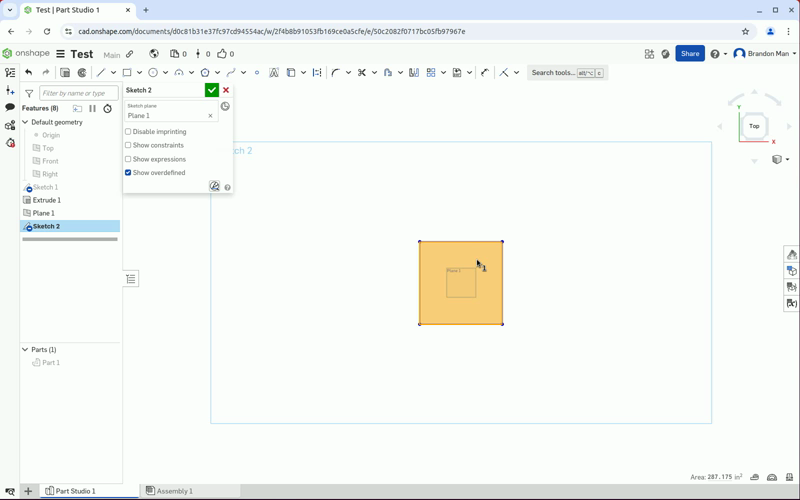
mouse_move(73, 352)
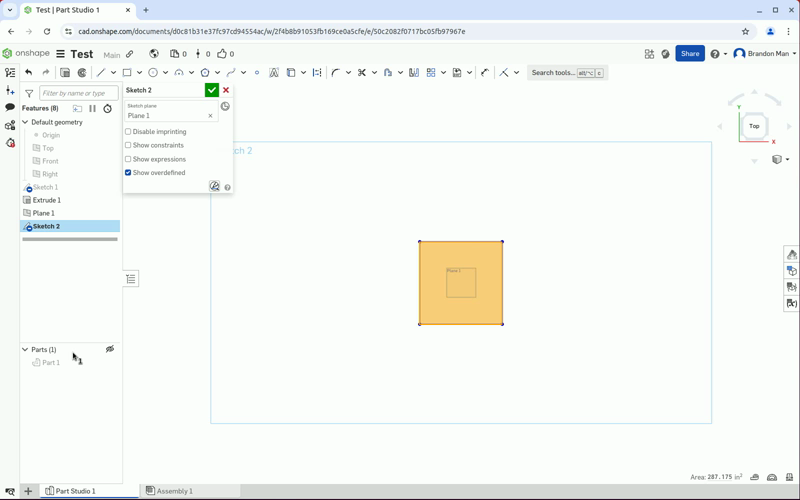
key(shift+y)
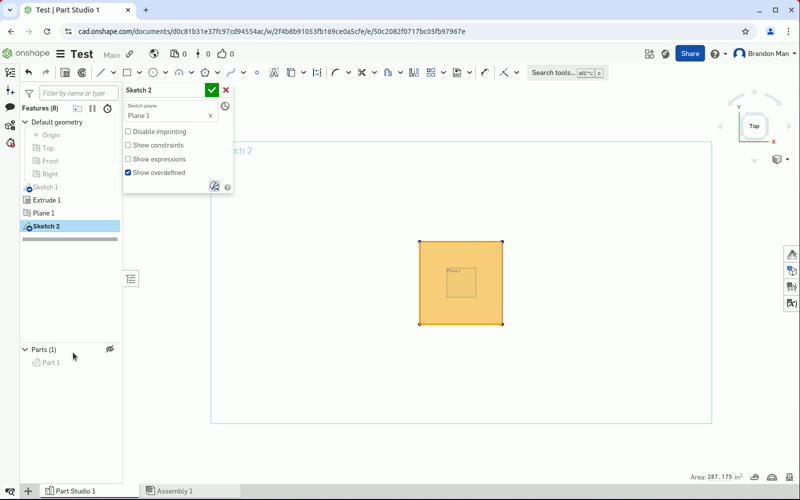
key(shift+e)
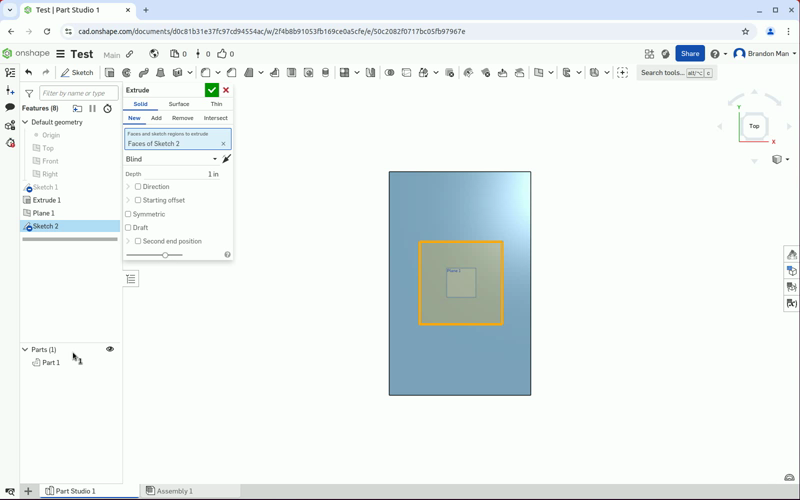
mouse_move(143, 106)
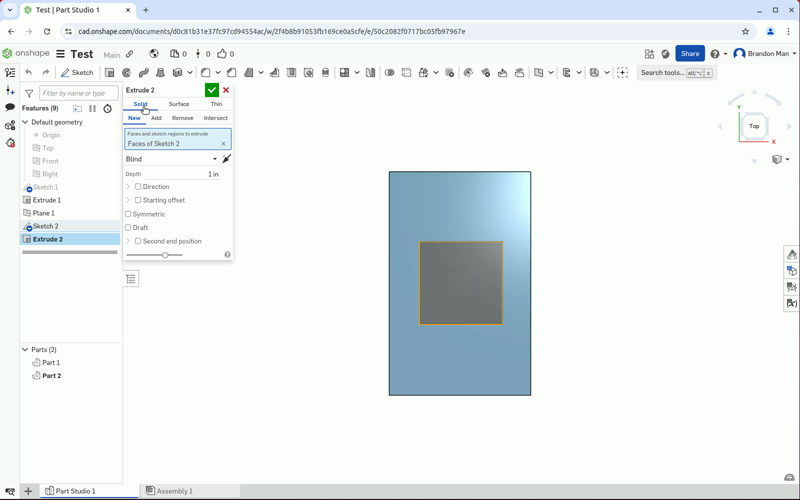
click(143, 106)
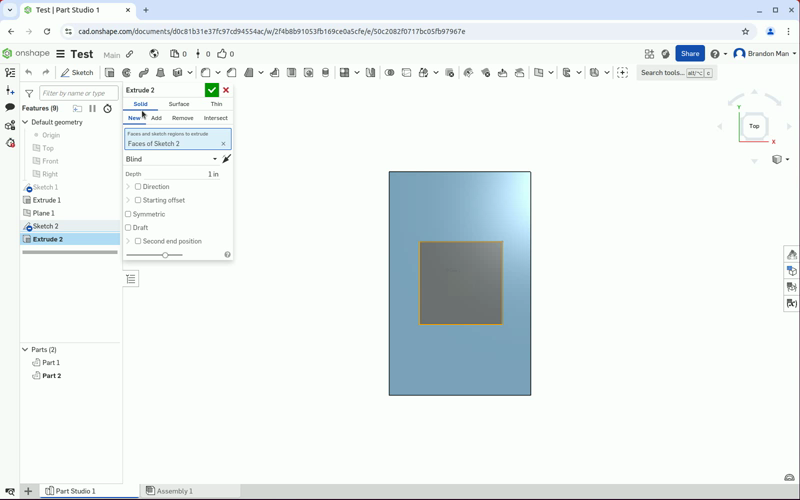
mouse_move(137, 120)
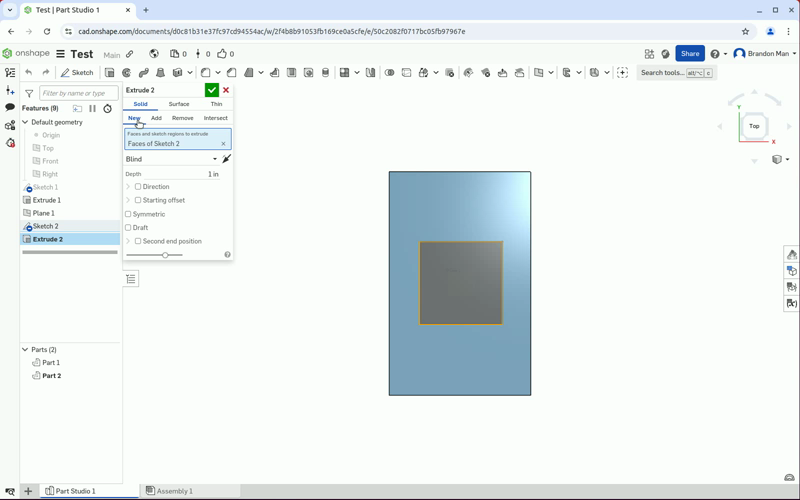
click(137, 120)
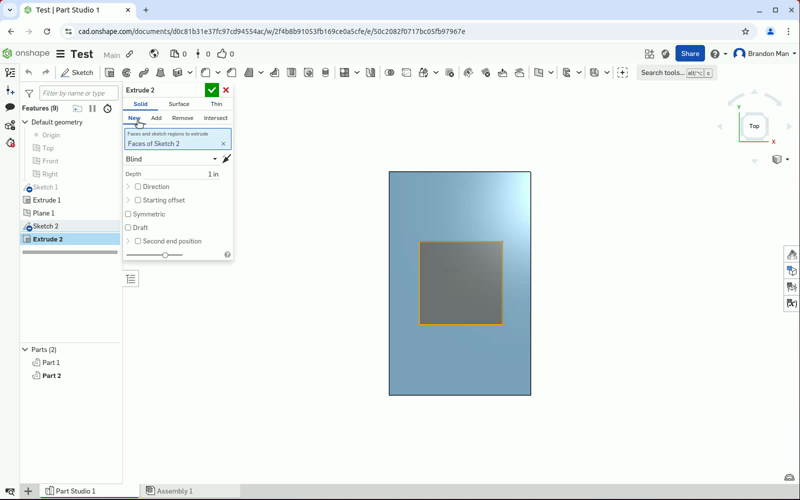
key(tab, 4)
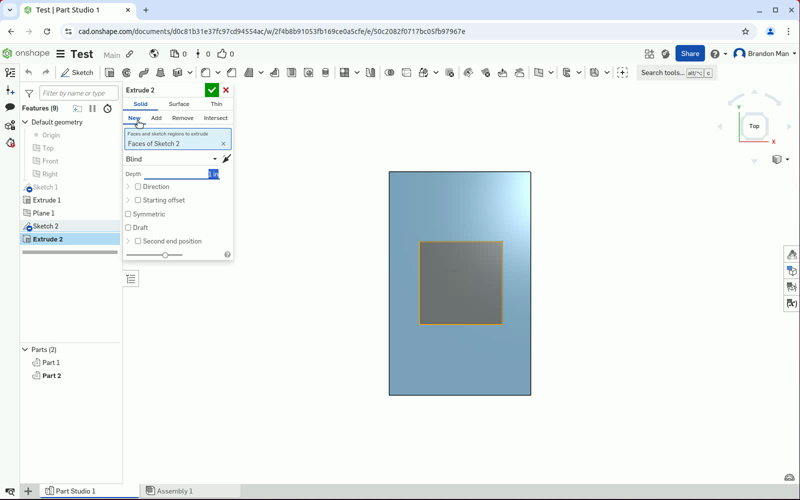
text(4.092)
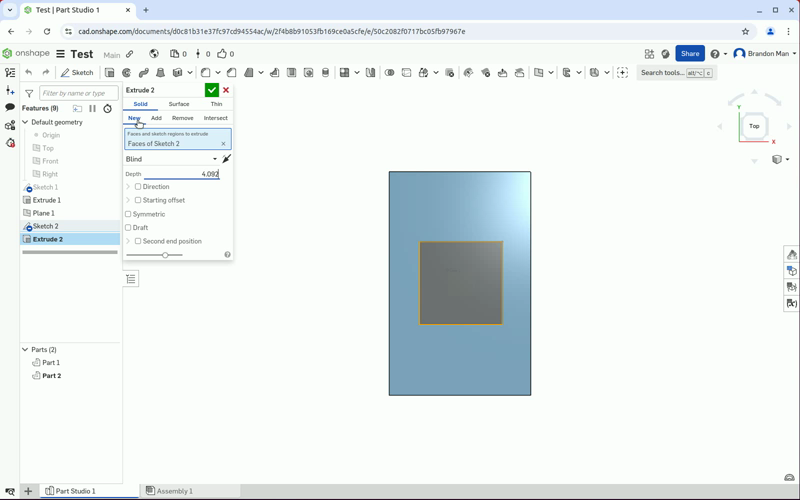
key(enter)
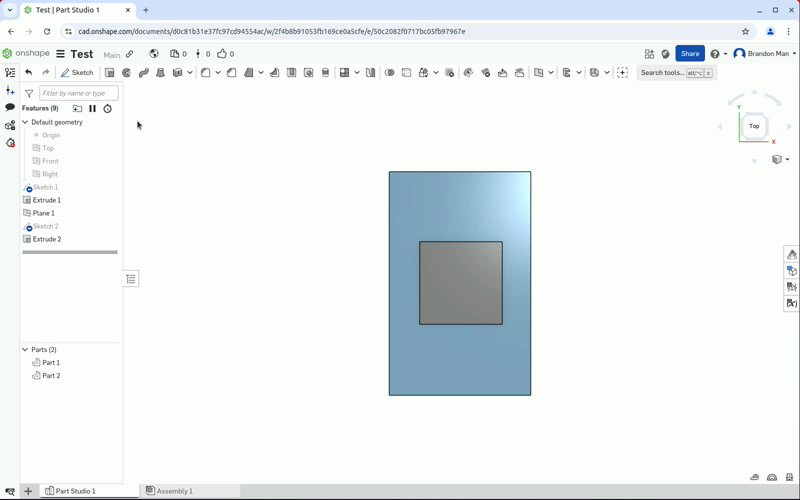
key(shift+h)
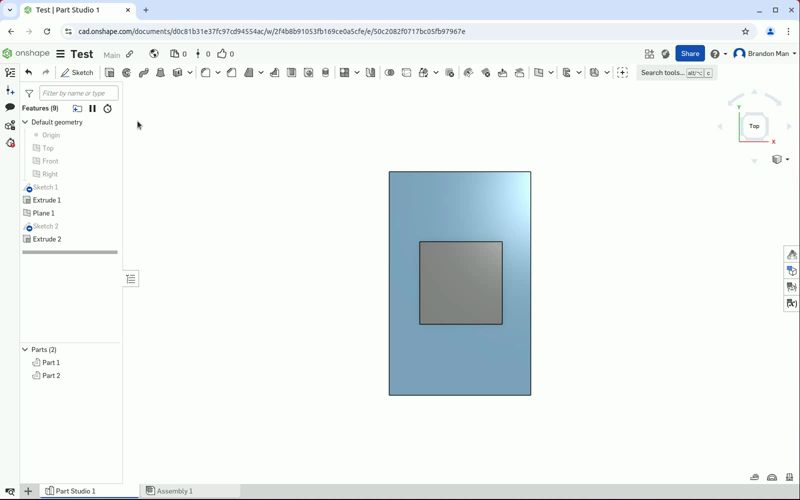
key(shift+h)
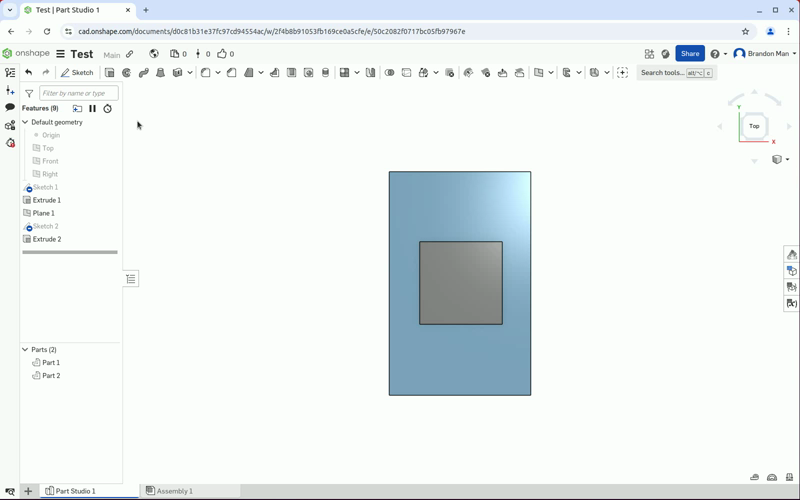
mouse_move(73, 189)
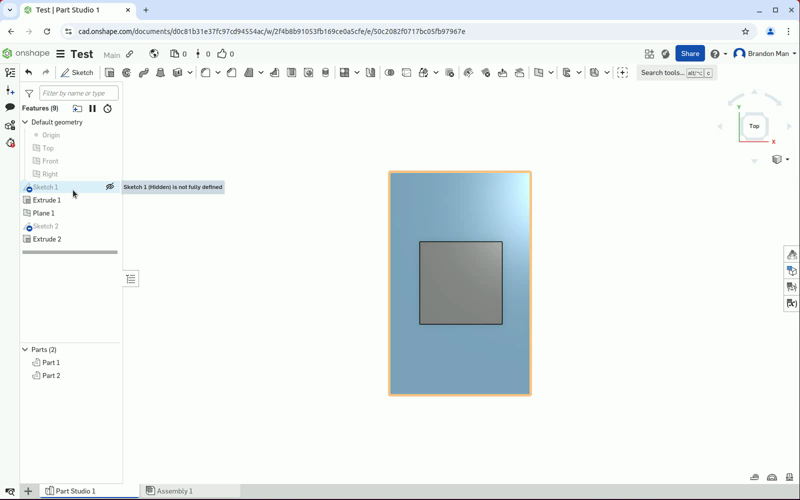
click(73, 189)
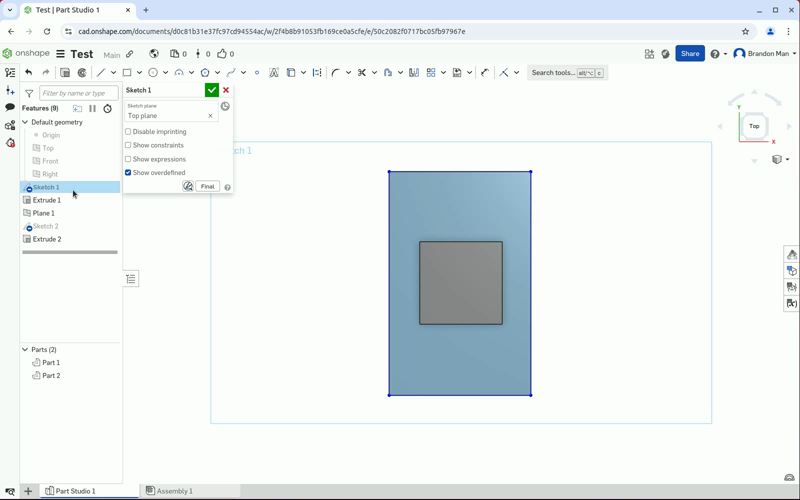
mouse_move(229, 92)
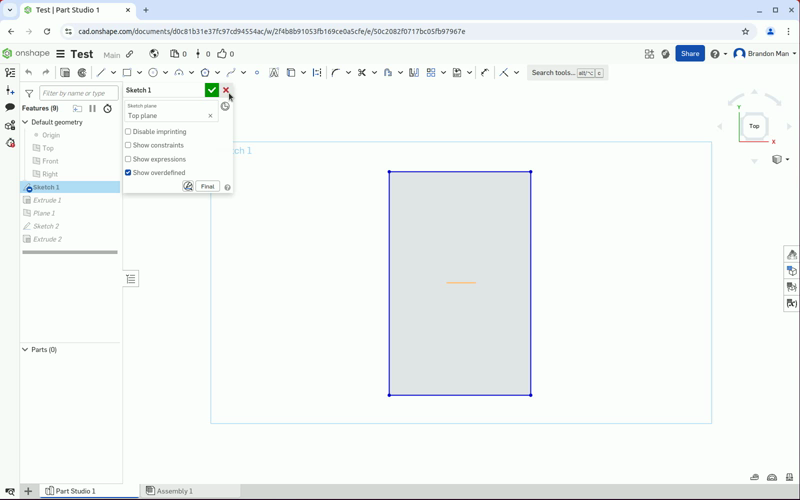
click(229, 92)
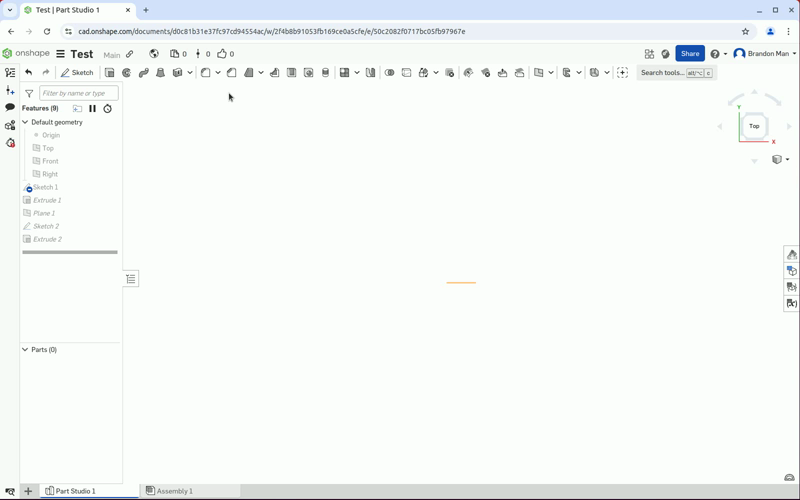
mouse_move(541, 75)
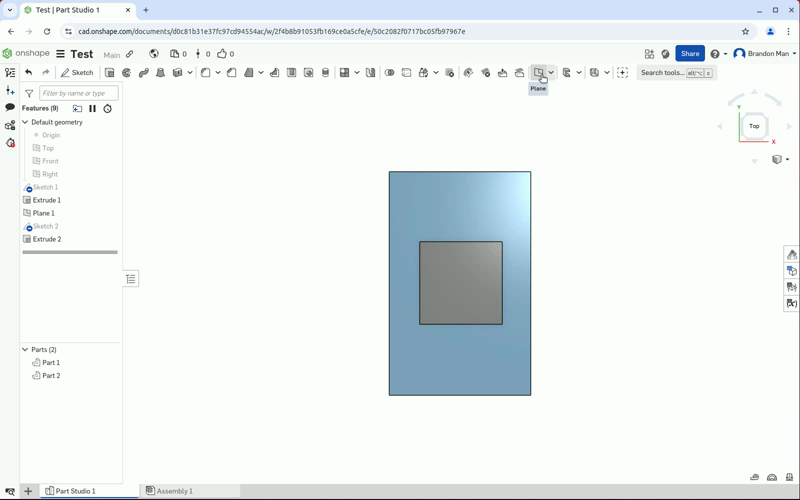
click(541, 75)
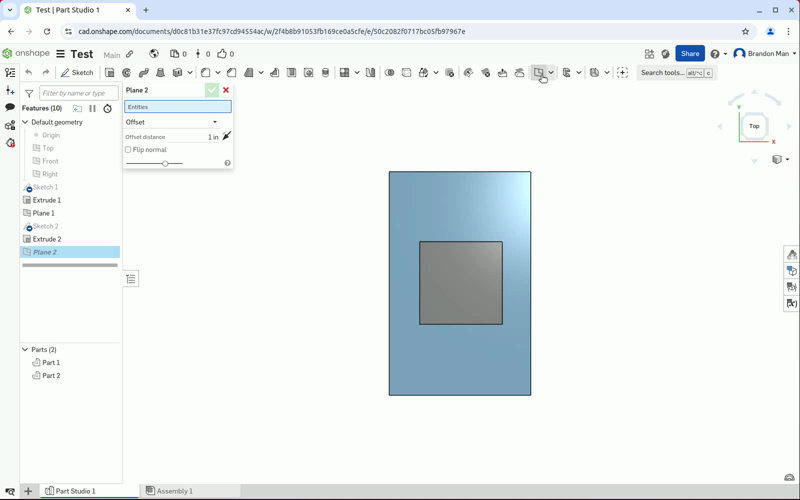
mouse_move(73, 150)
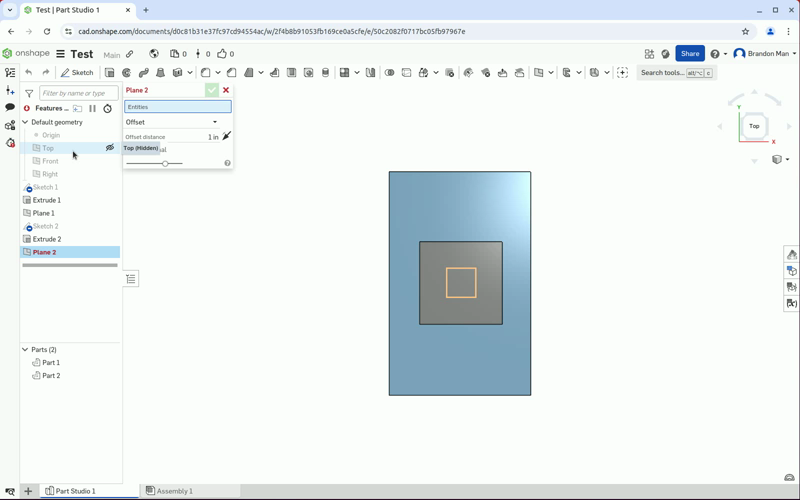
click(73, 150)
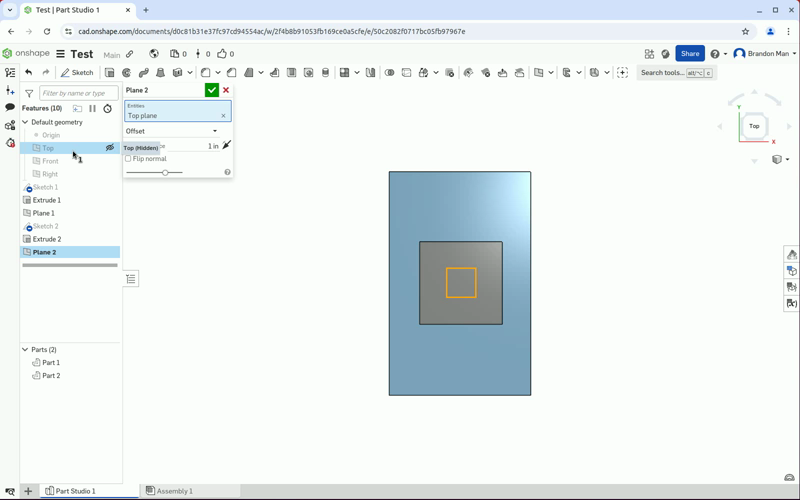
key(tab, 2)
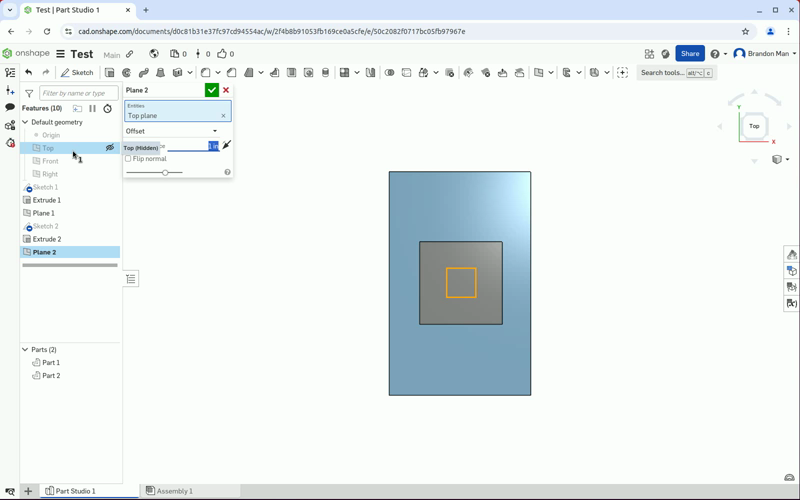
text(8.411)
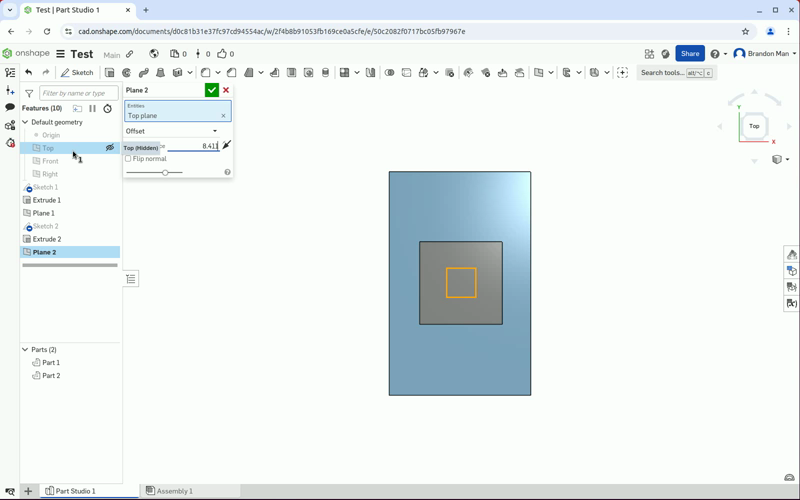
key(enter, 2)
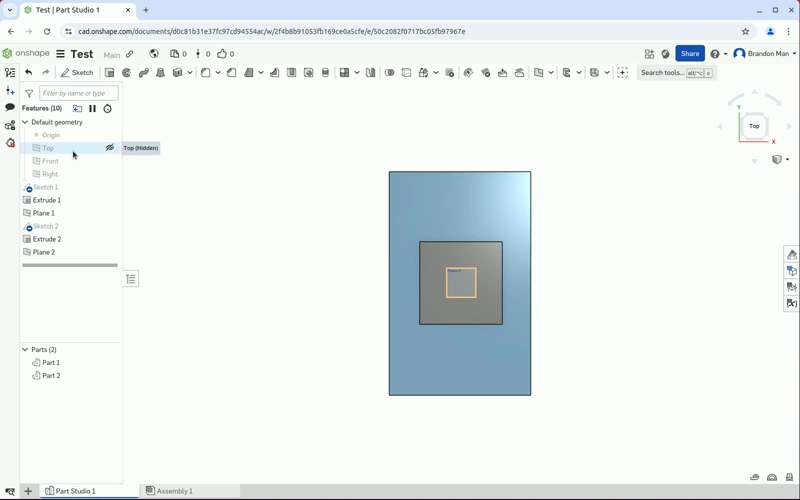
key(shift+s)
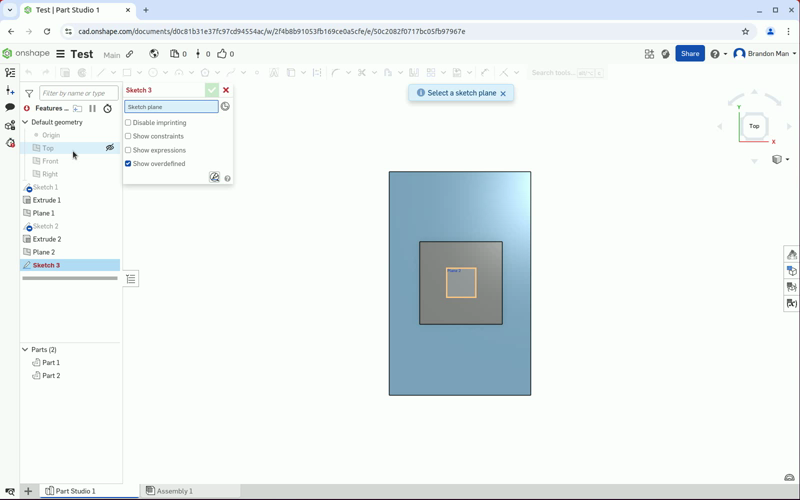
mouse_move(73, 254)
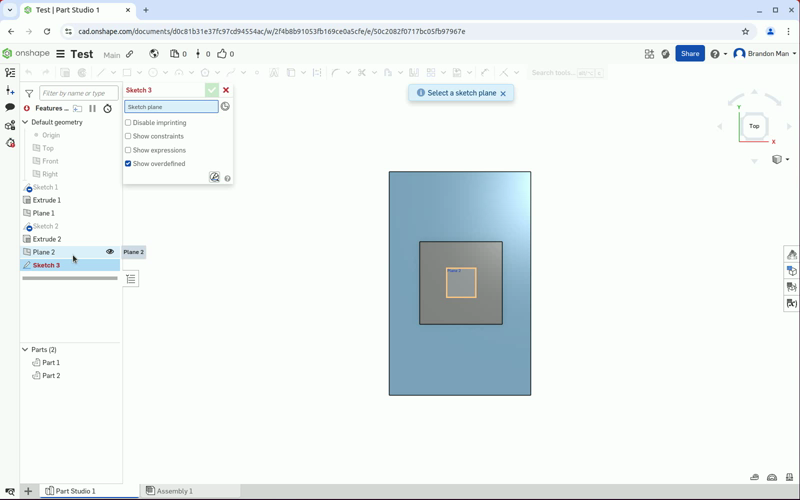
click(73, 254)
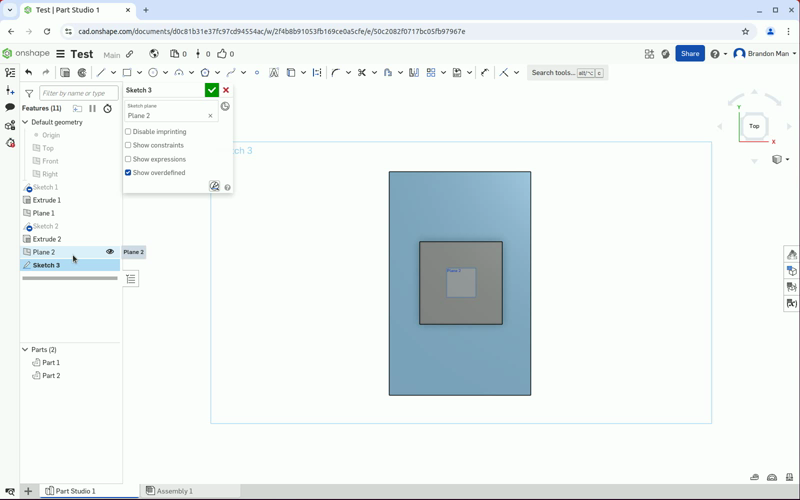
mouse_move(73, 352)
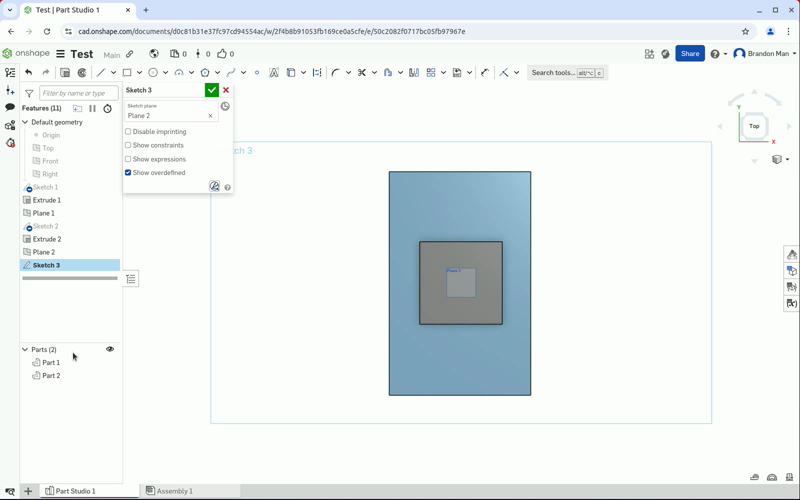
key(y)
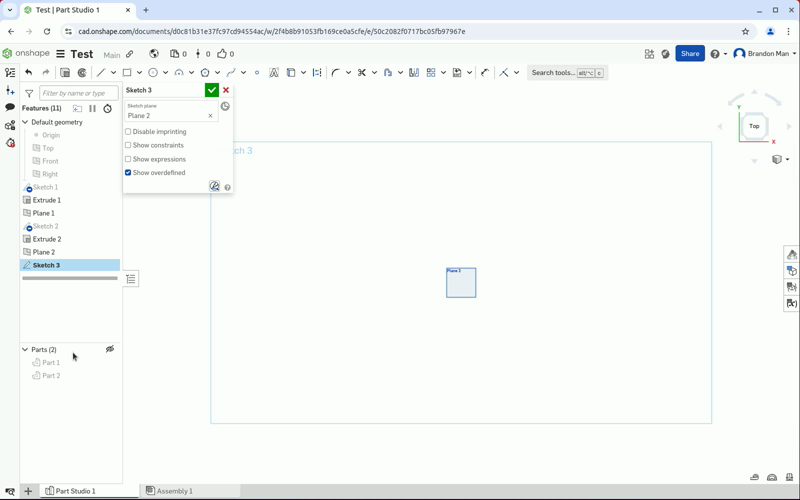
key(l)
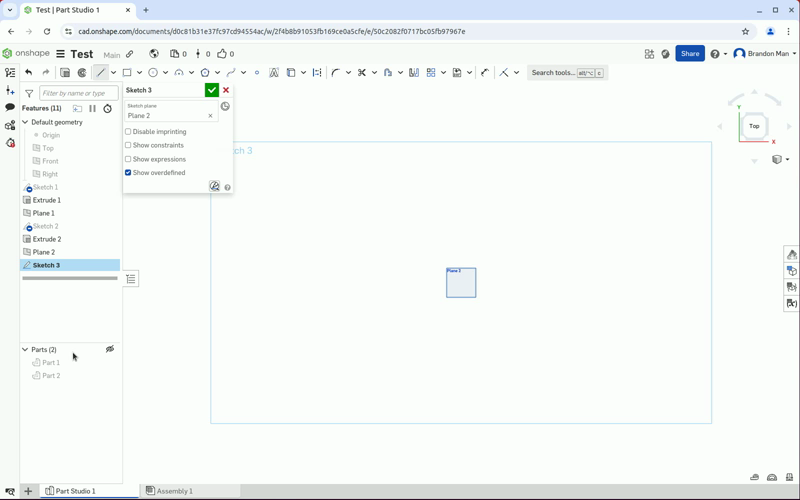
key_down(shift)
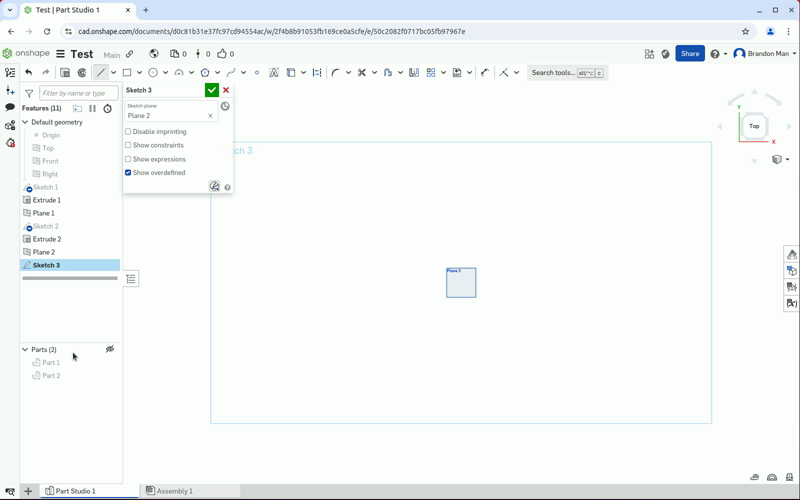
mouse_move(430, 272)
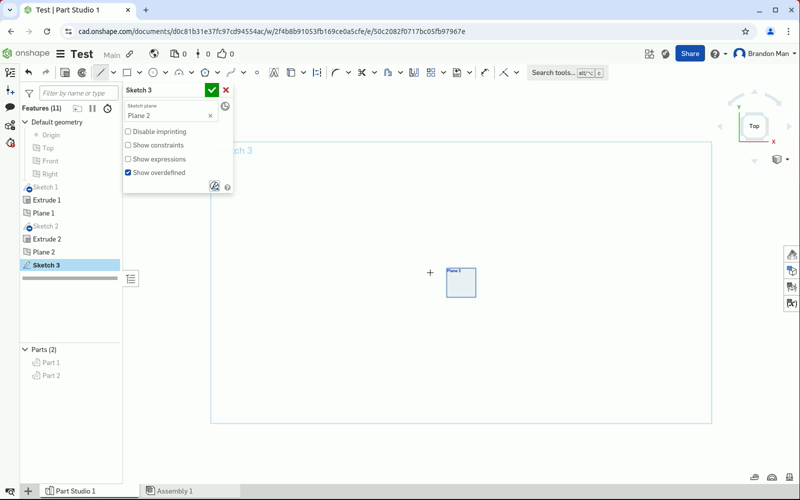
click(430, 272)
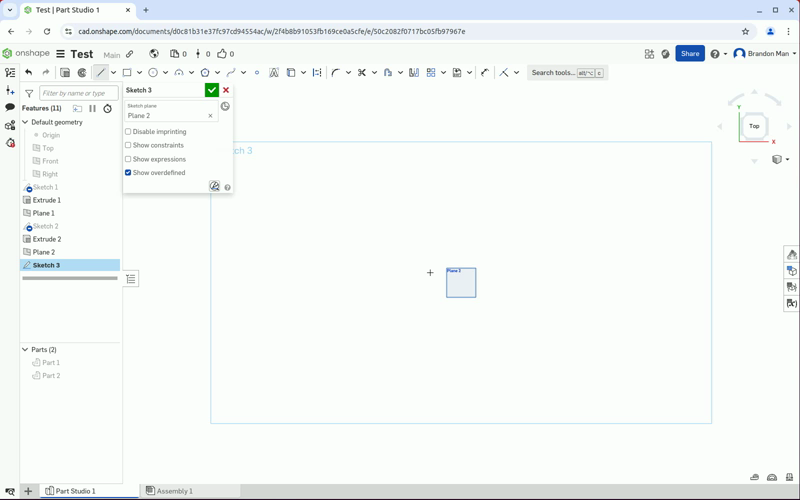
key_up(shift)
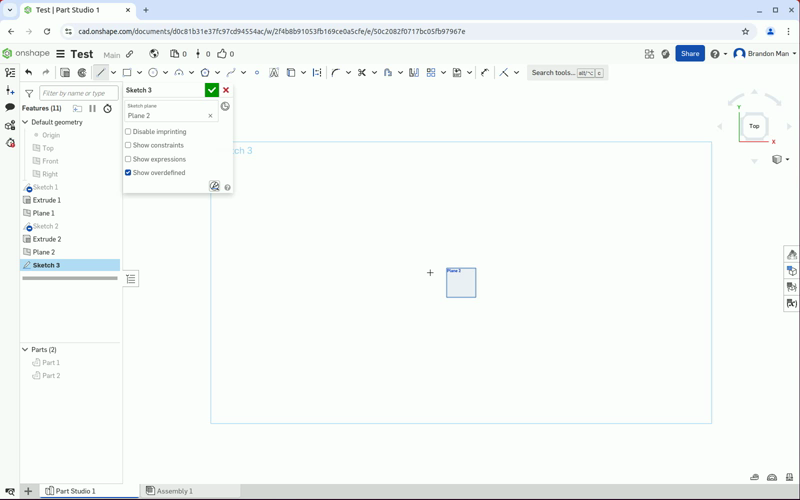
key_down(shift)
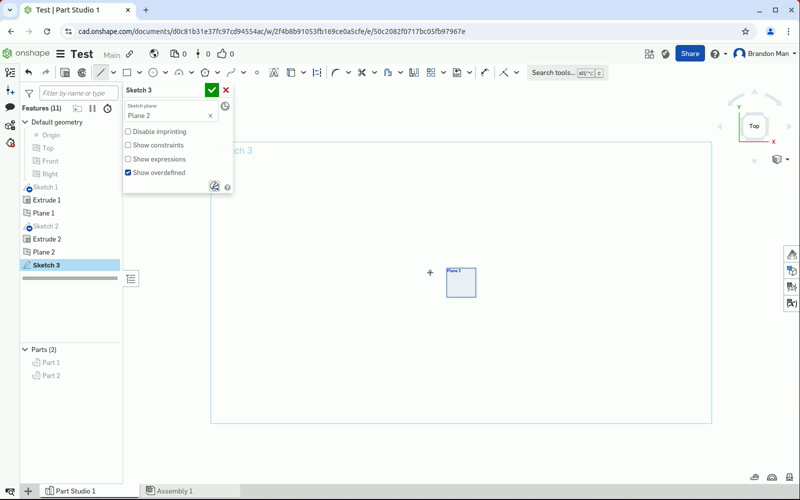
mouse_move(460, 272)
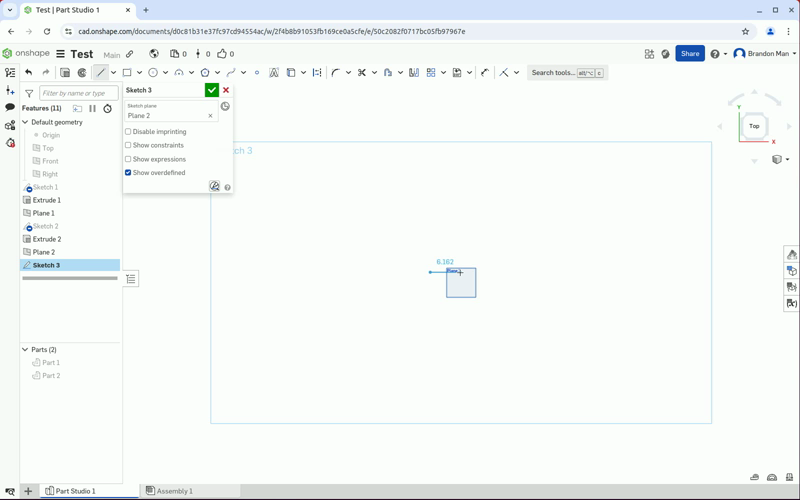
mouse_move(451, 272)
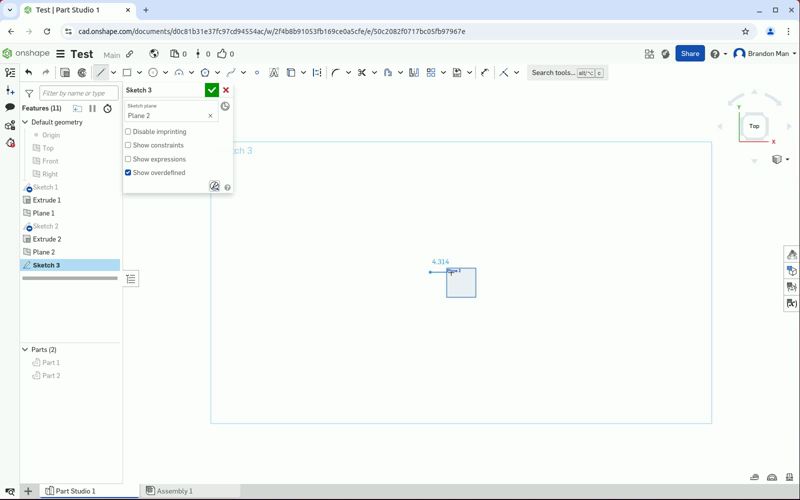
click(451, 272)
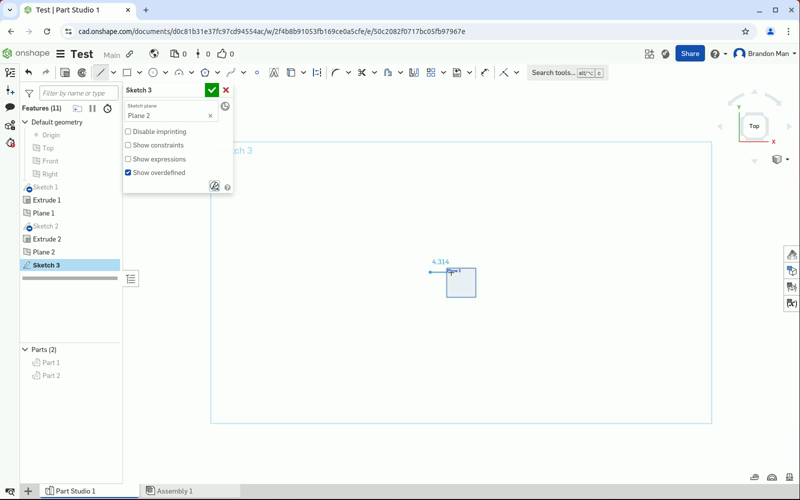
key_up(shift)
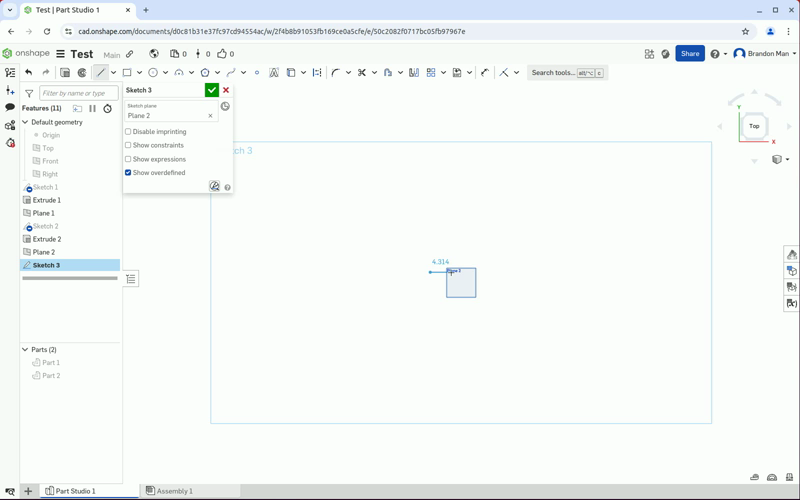
key_down(shift)
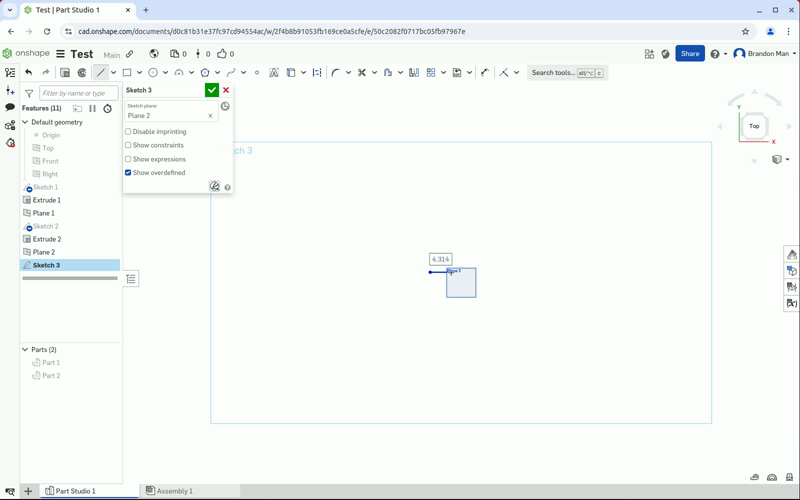
mouse_move(481, 272)
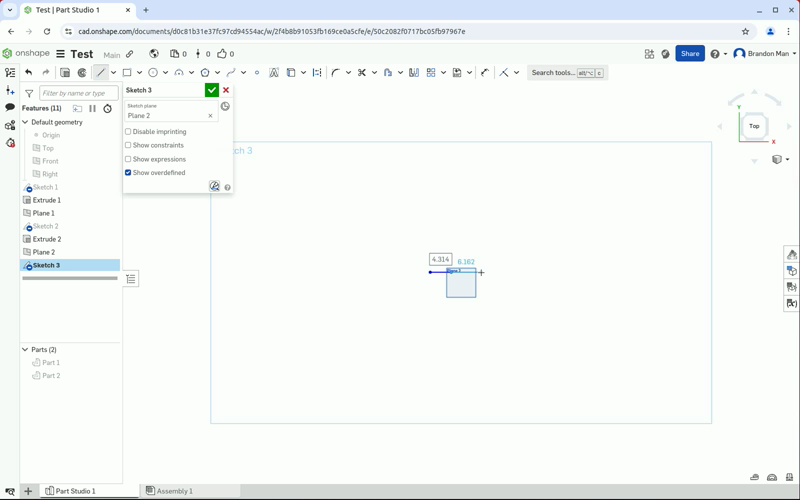
mouse_move(451, 251)
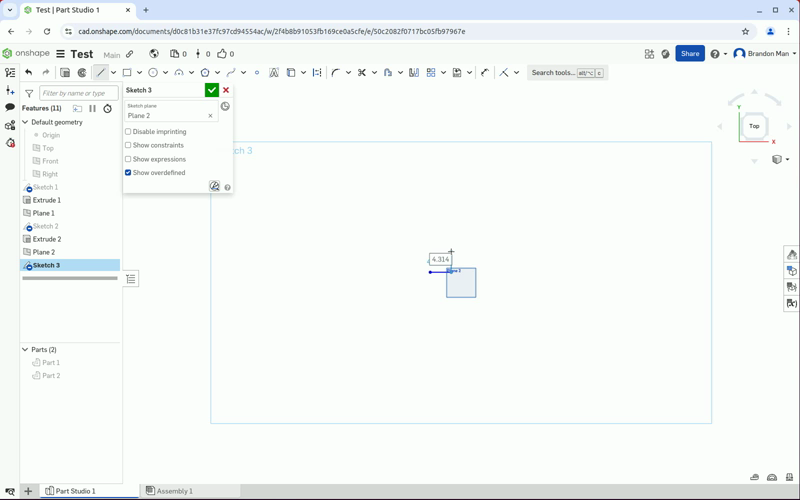
click(451, 251)
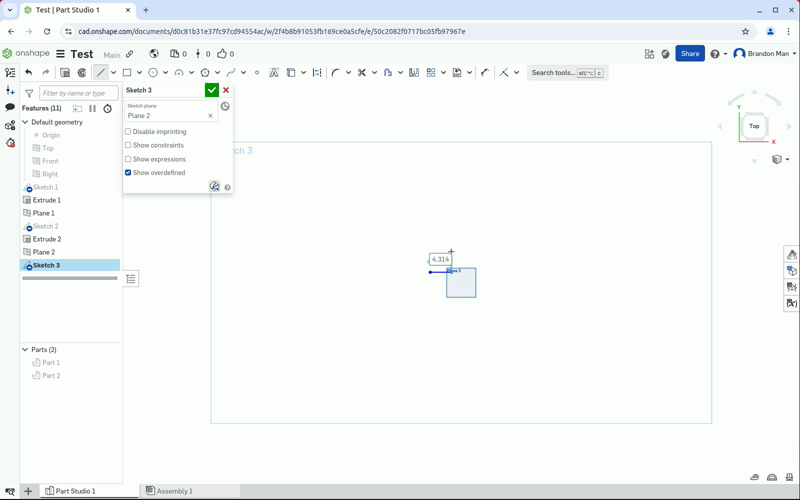
key_up(shift)
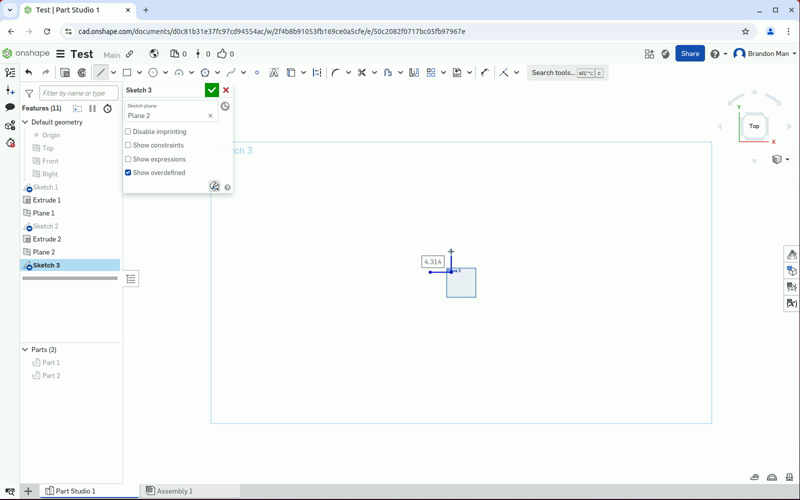
key_down(shift)
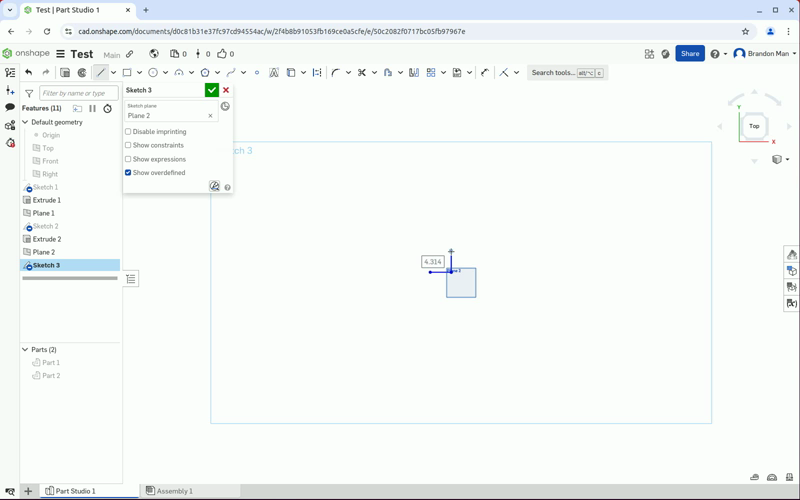
mouse_move(481, 251)
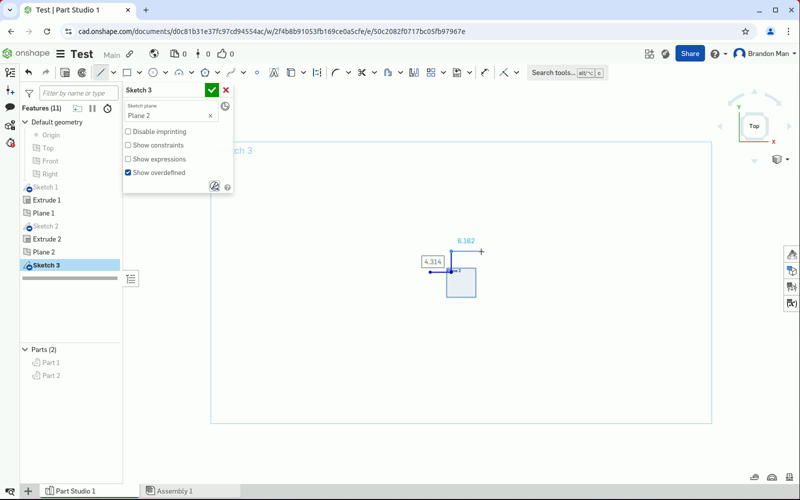
mouse_move(430, 251)
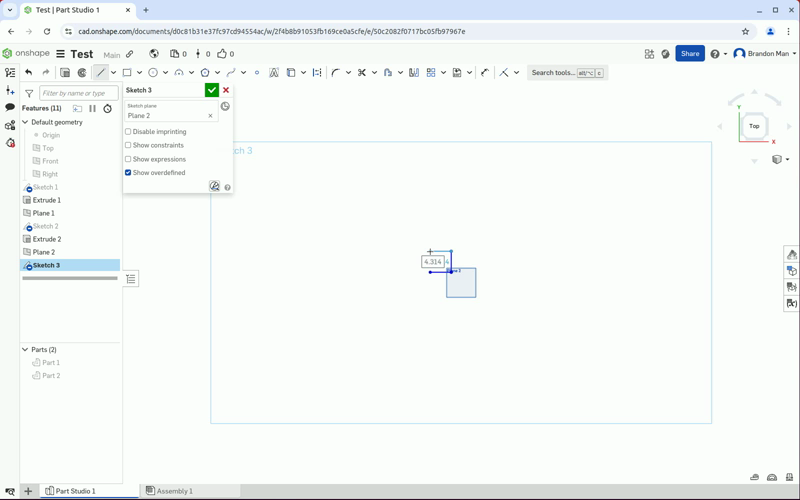
click(430, 251)
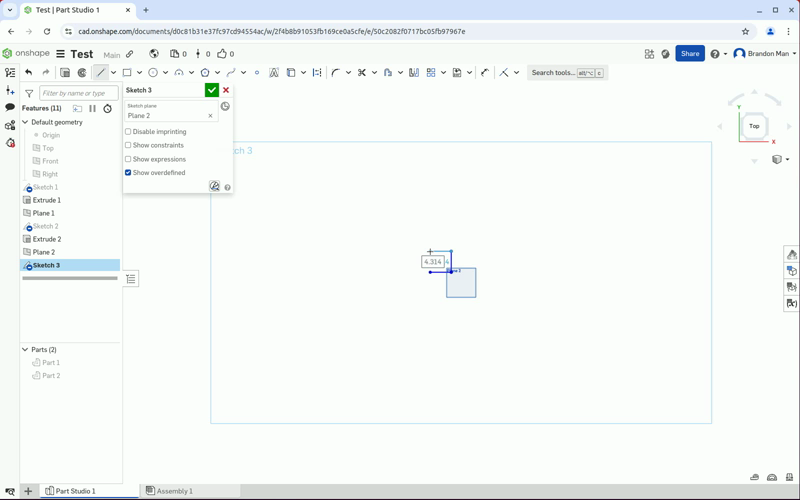
key_up(shift)
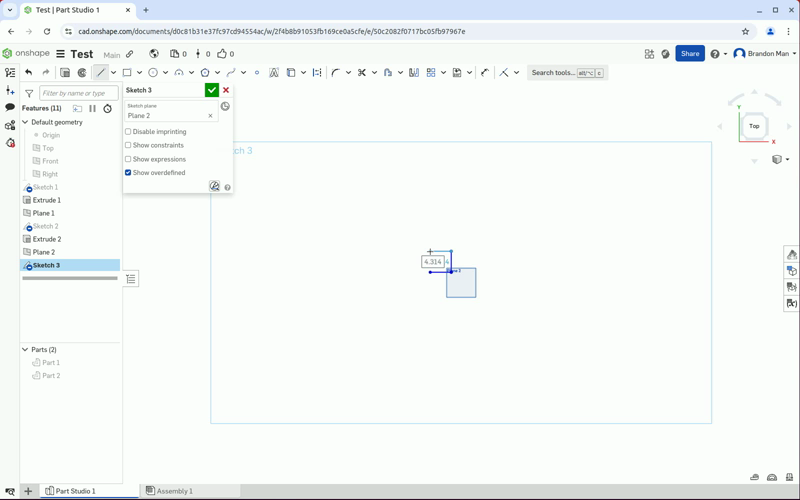
mouse_move(460, 251)
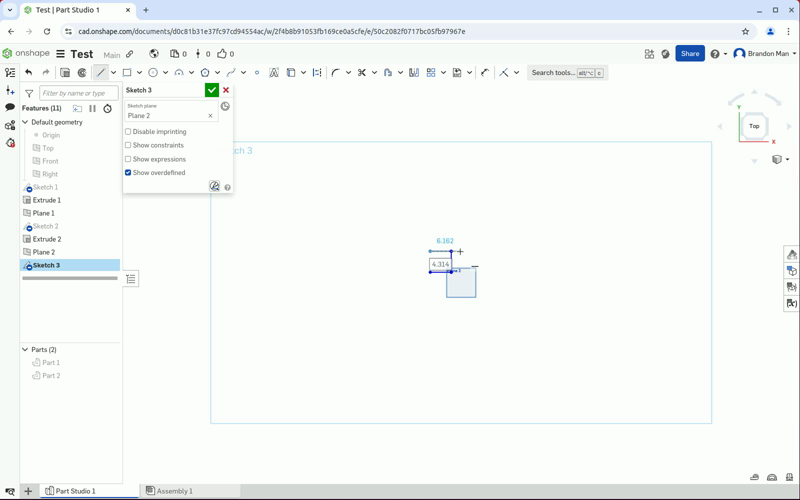
key_down(shift)
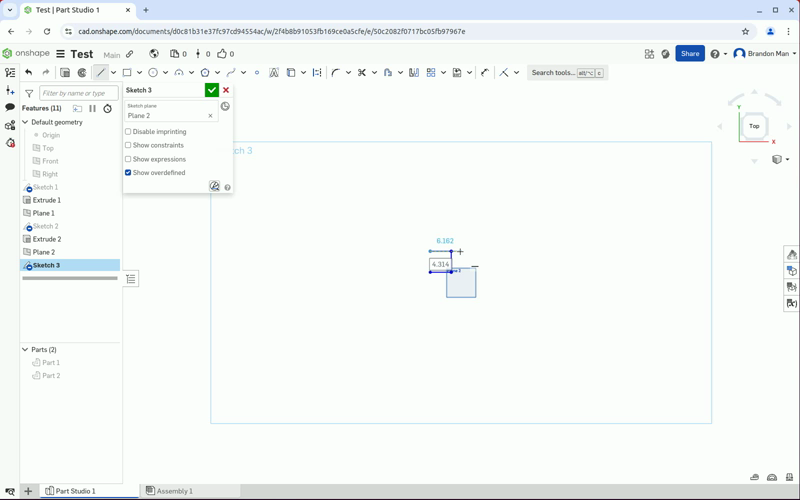
mouse_move(430, 272)
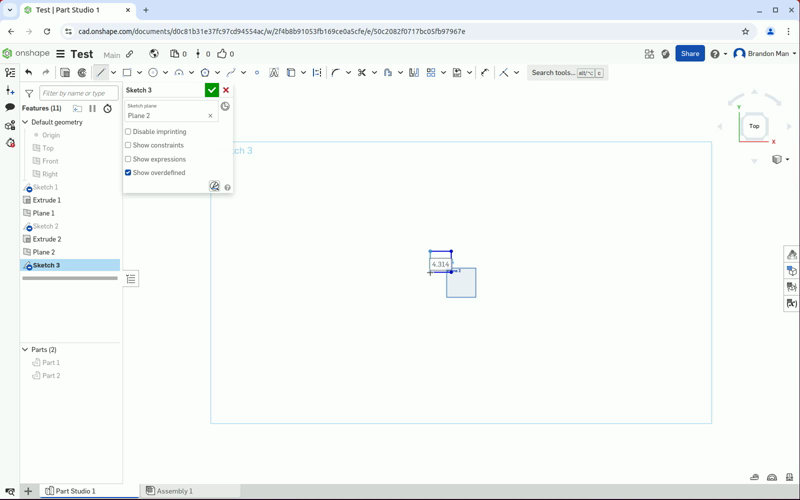
key_up(shift)
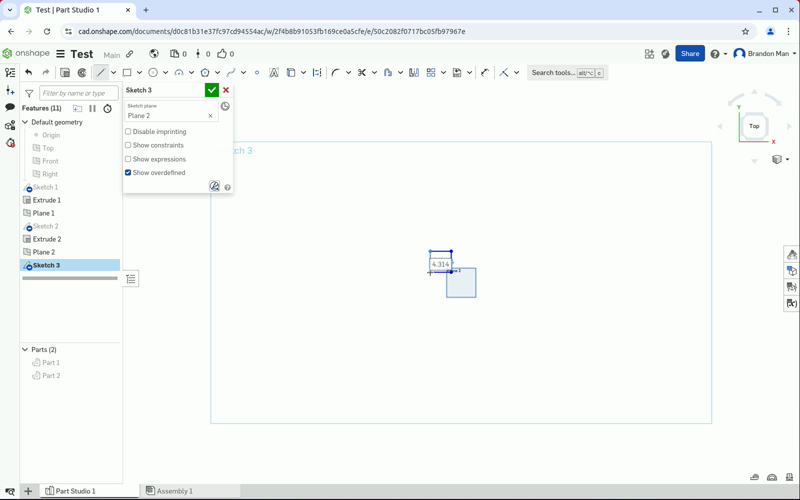
click(430, 272)
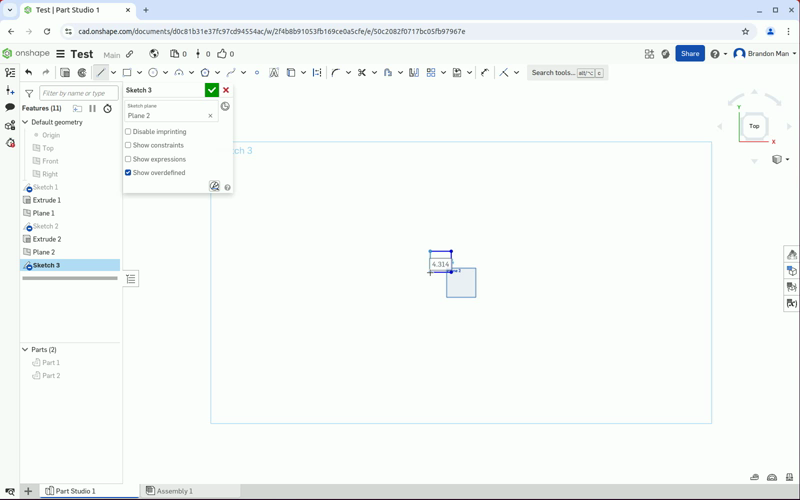
key(esc)
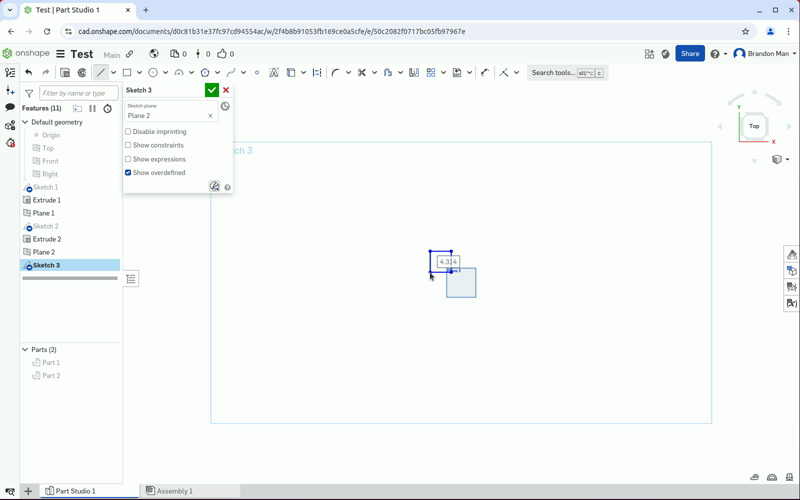
mouse_move(450, 252)
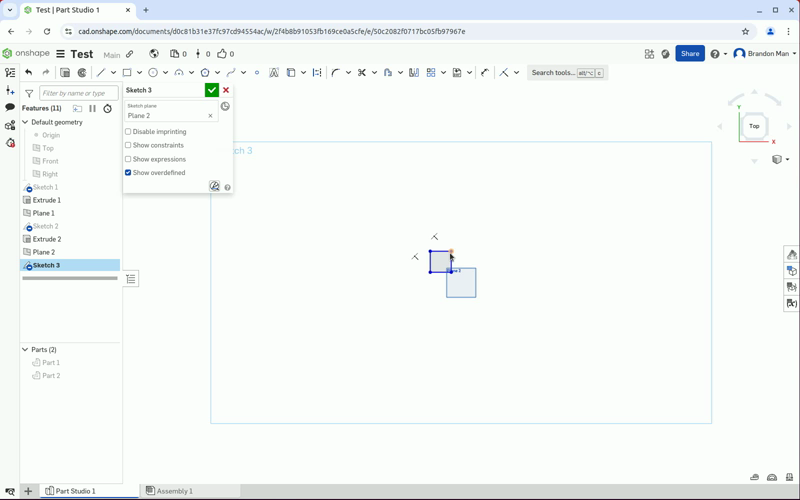
scroll(6)
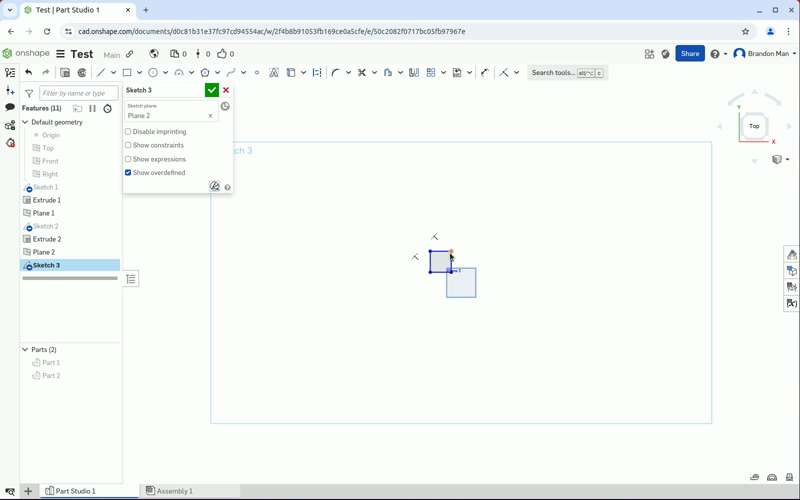
scroll(6)
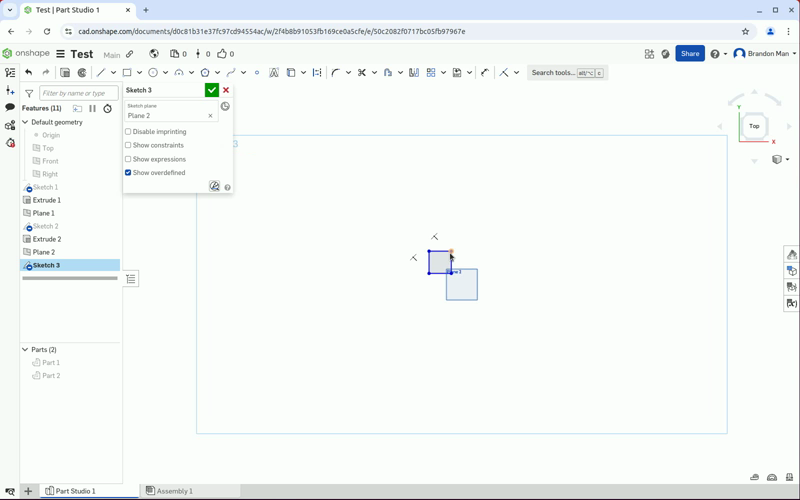
scroll(6)
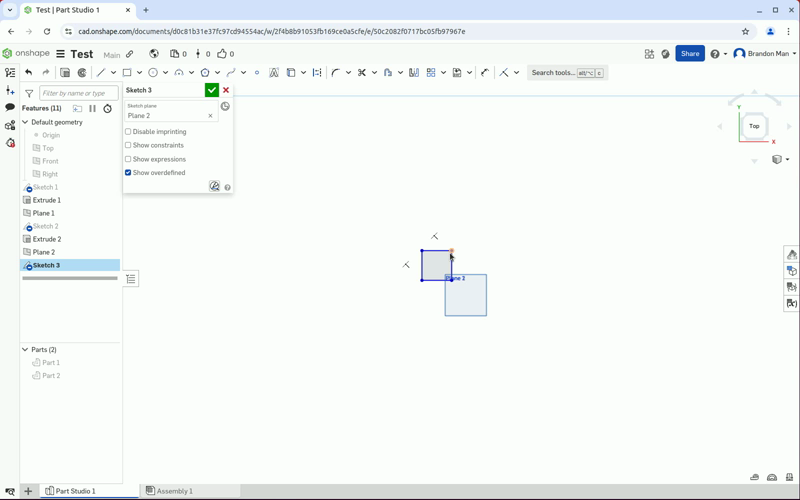
scroll(6)
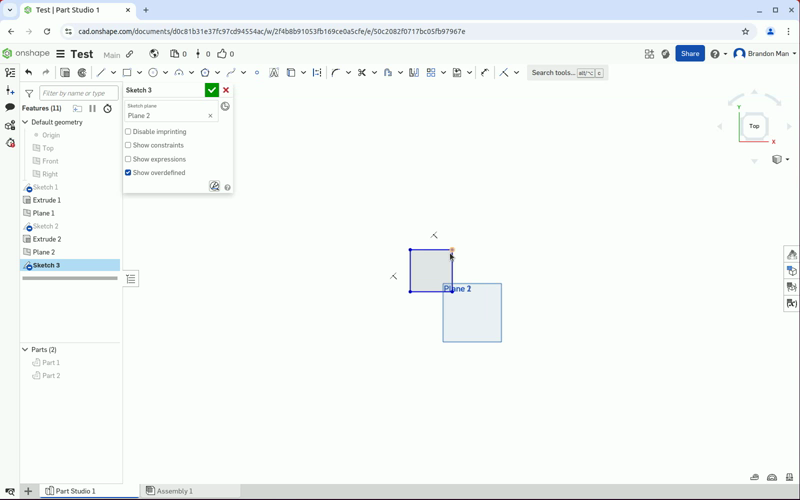
scroll(6)
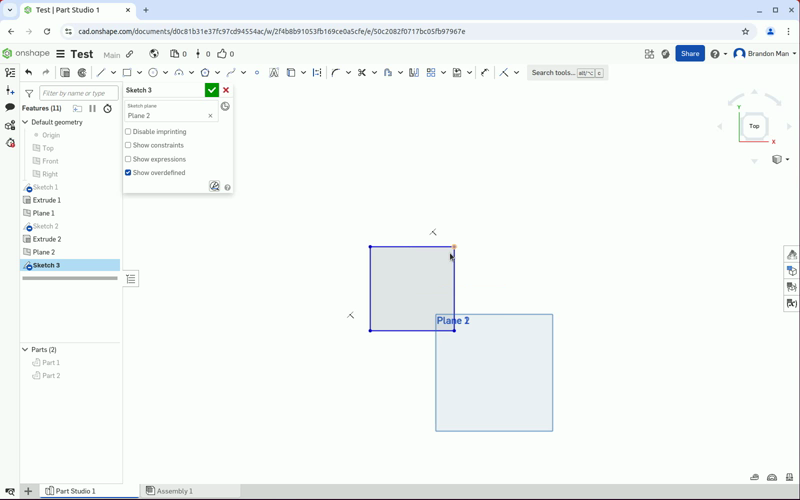
scroll(6)
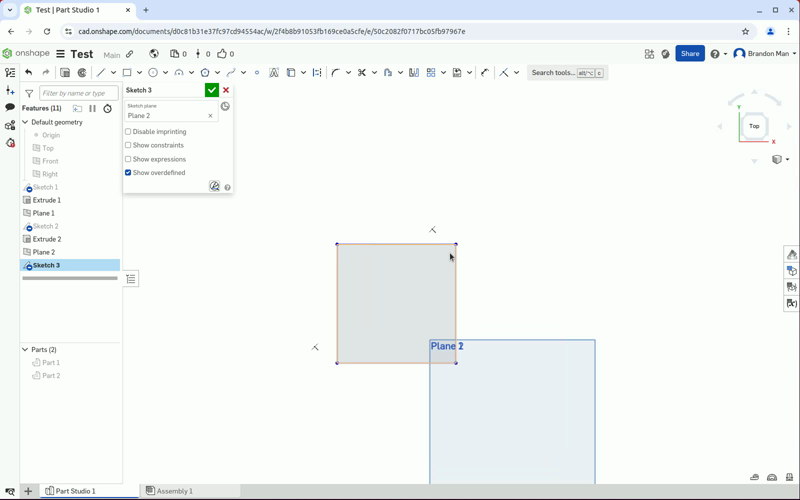
scroll(6)
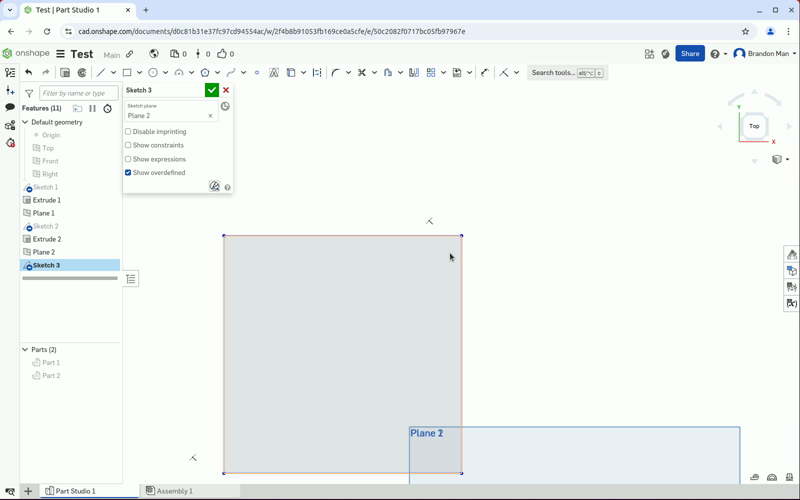
click(450, 252)
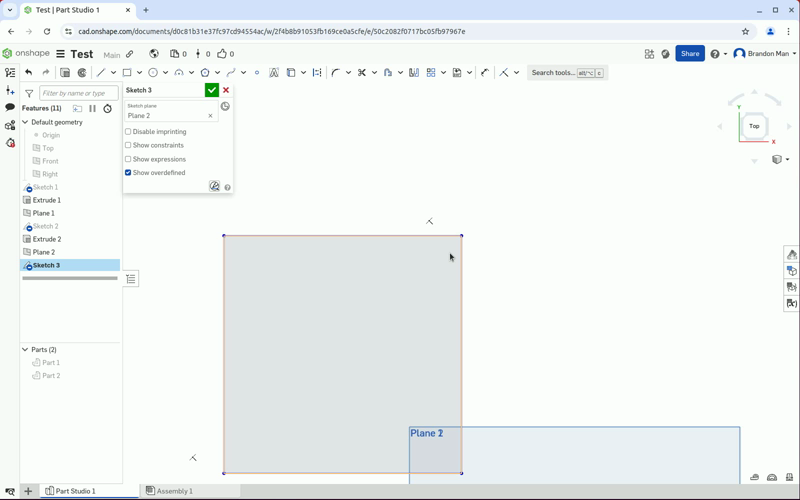
scroll(-6)
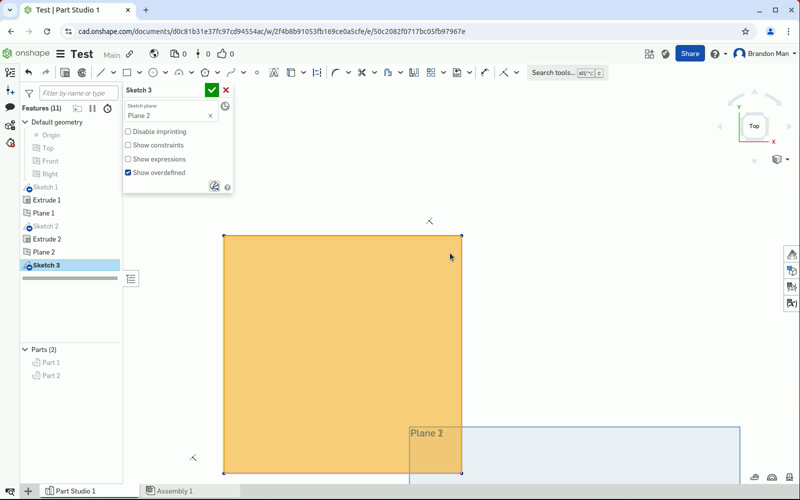
scroll(-6)
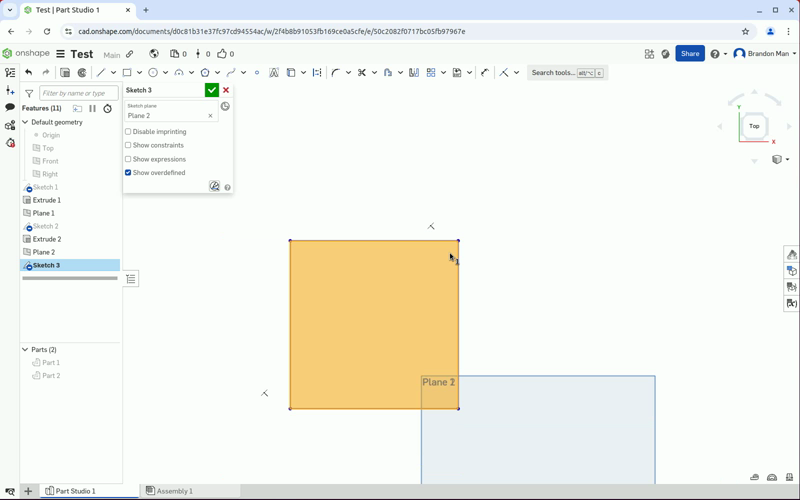
scroll(-6)
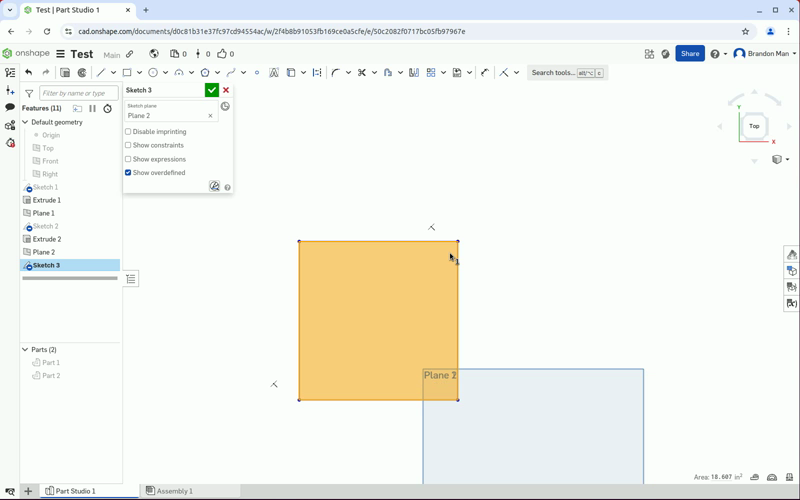
scroll(-6)
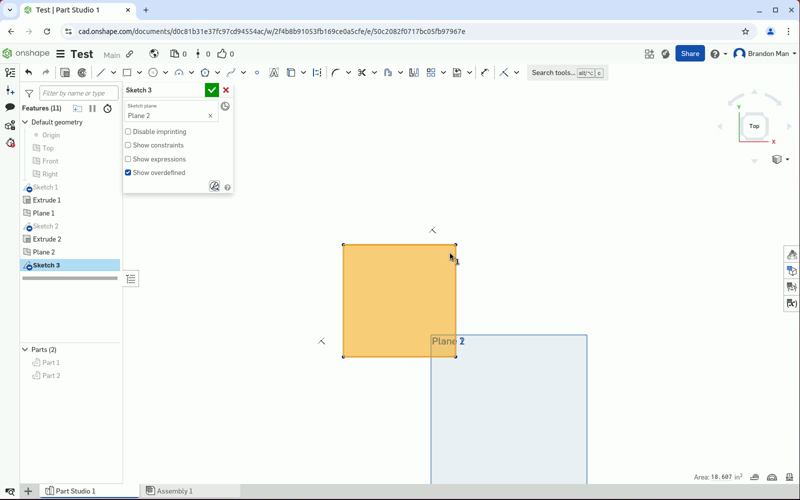
scroll(-6)
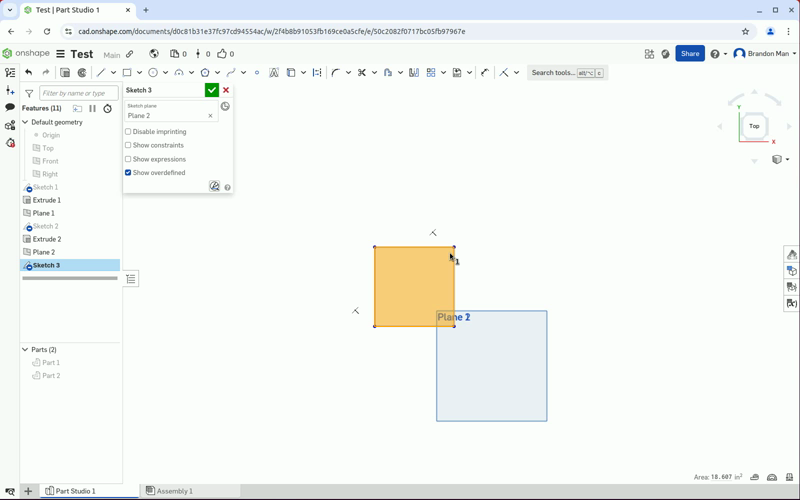
scroll(-6)
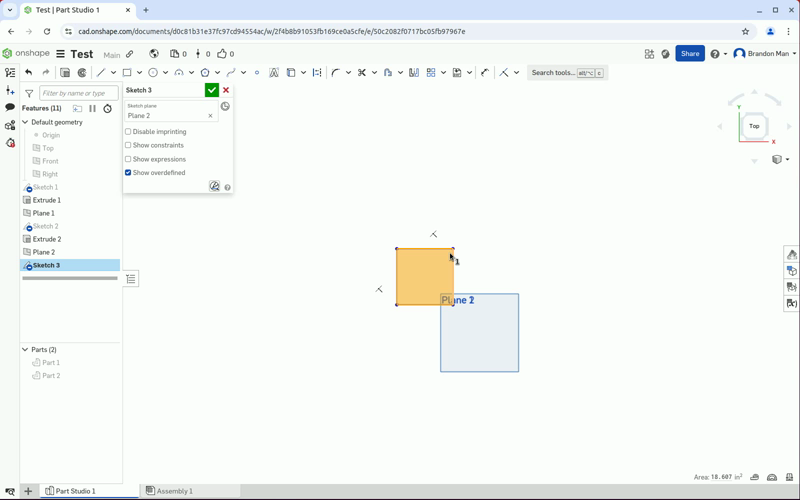
scroll(-6)
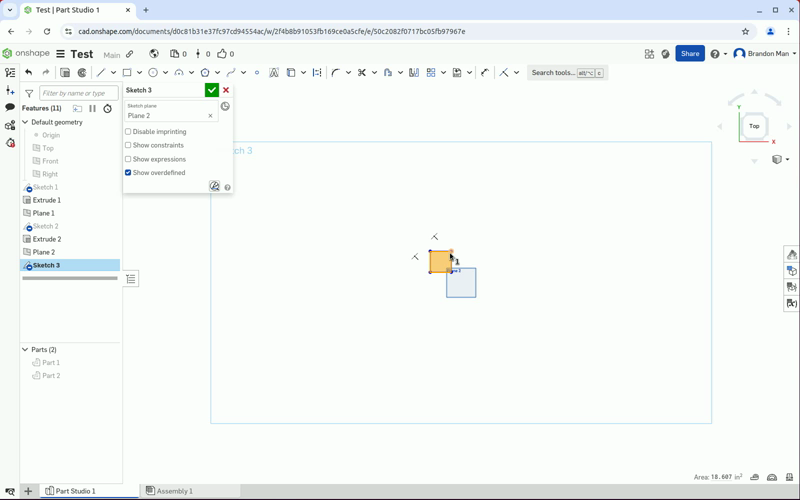
mouse_move(73, 352)
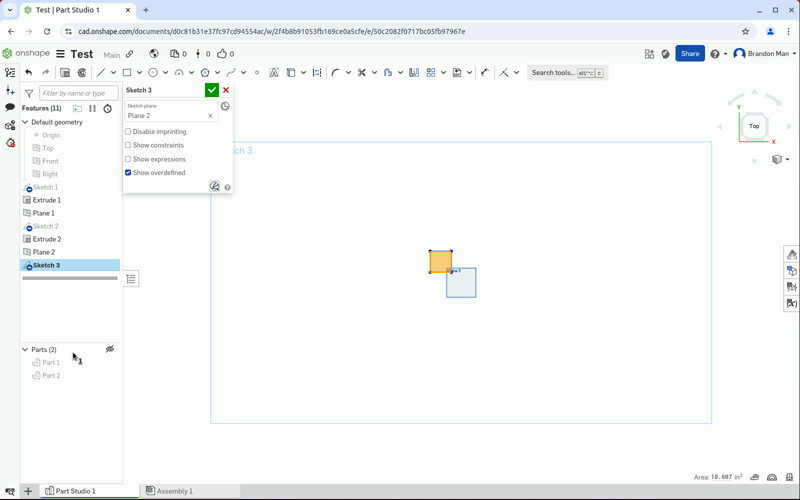
key(shift+y)
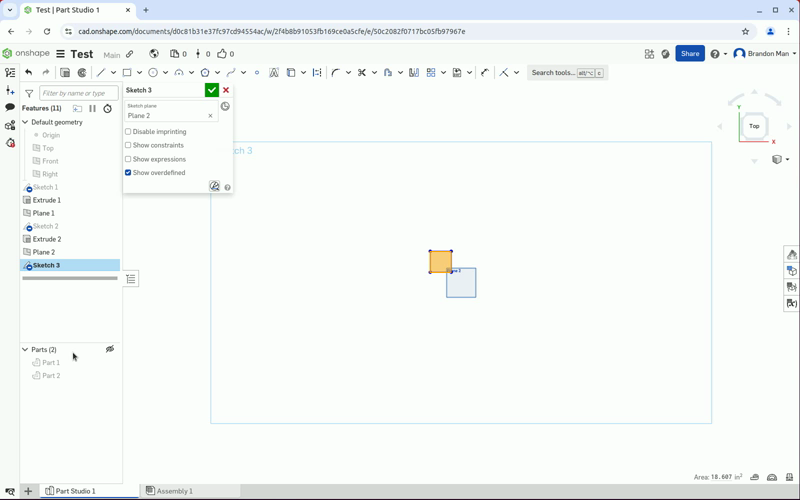
key(shift+e)
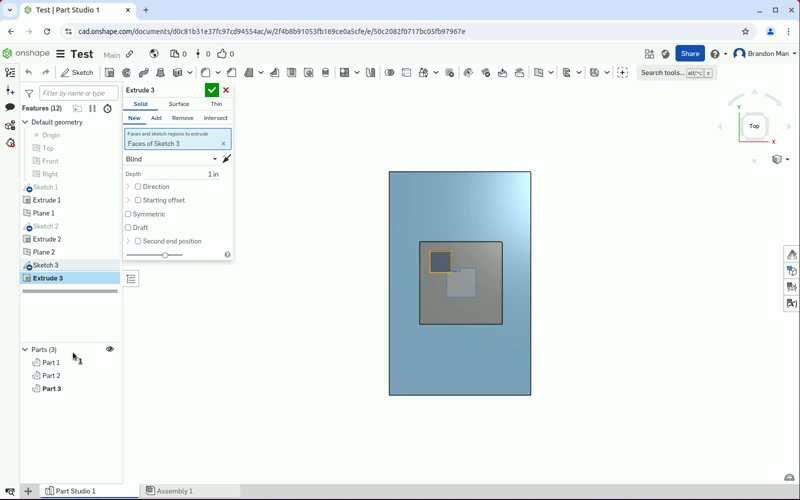
mouse_move(143, 106)
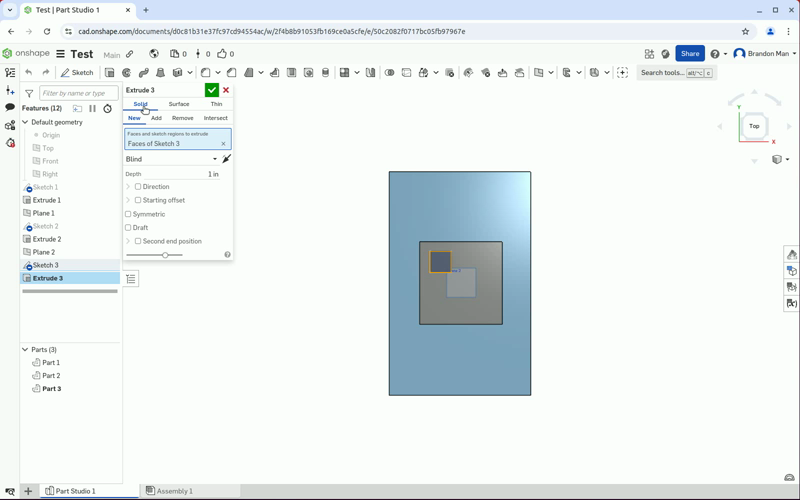
click(143, 106)
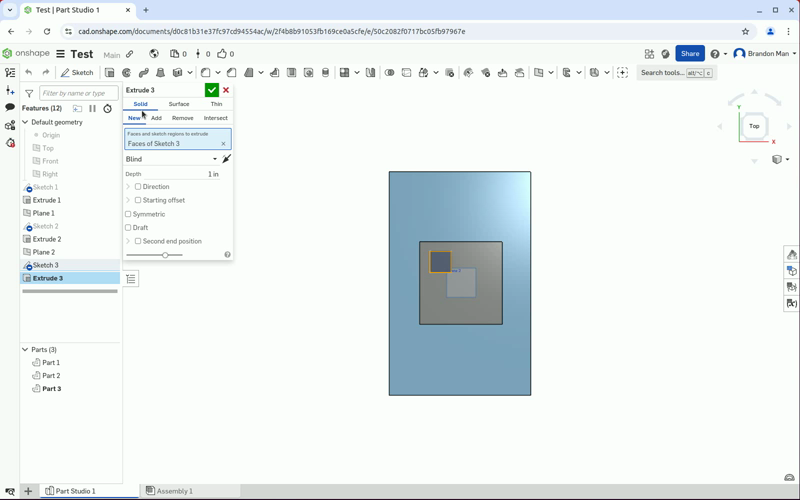
mouse_move(137, 120)
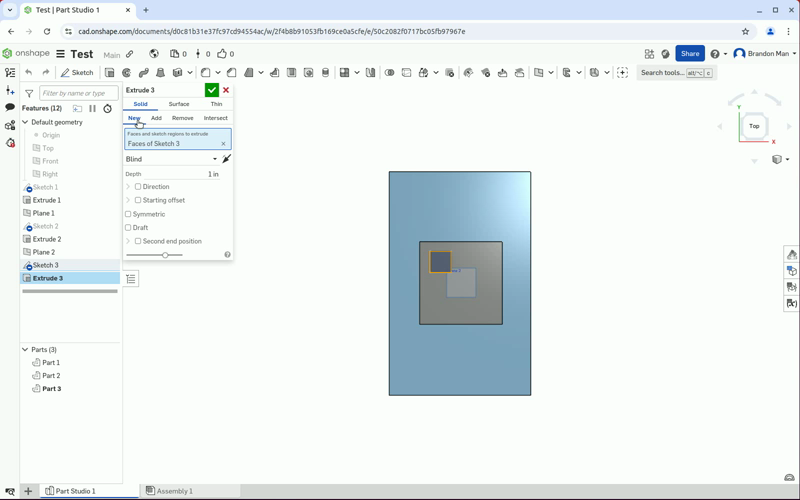
click(137, 120)
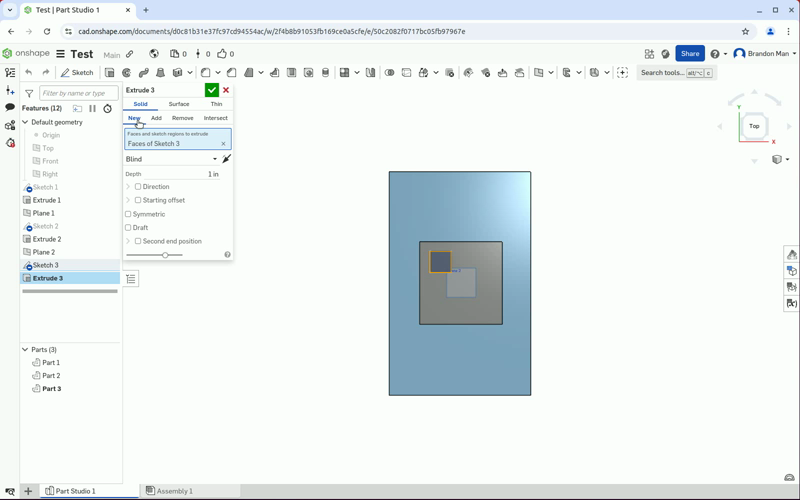
key(tab, 4)
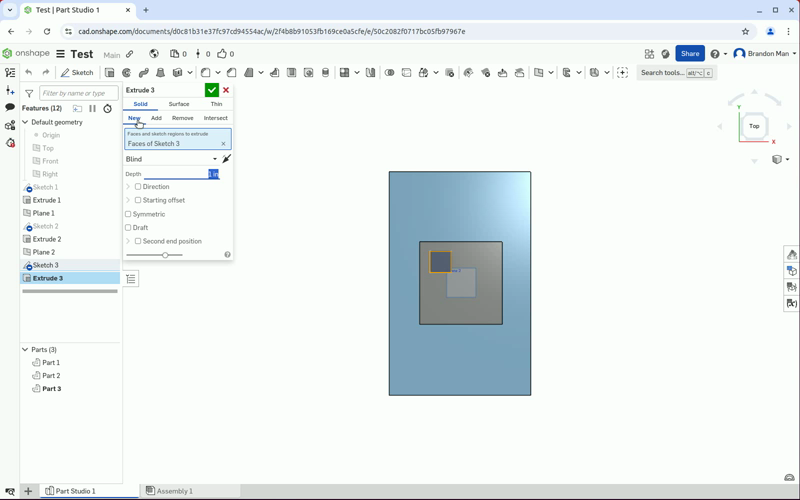
text(2.166)
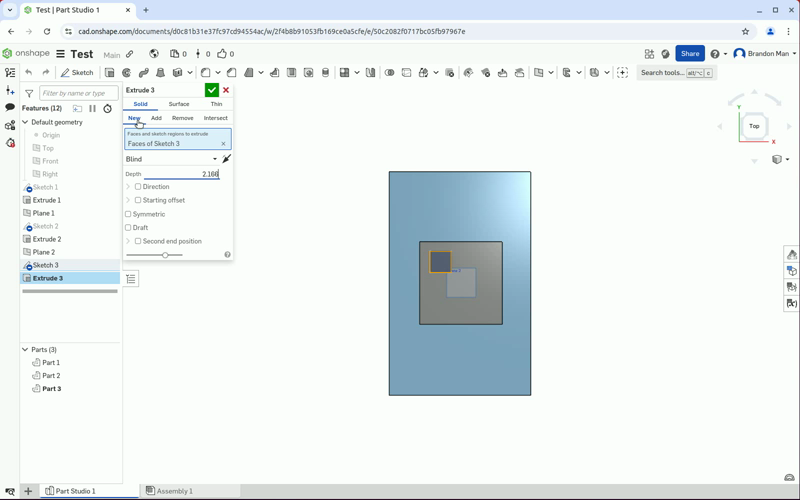
key(enter)
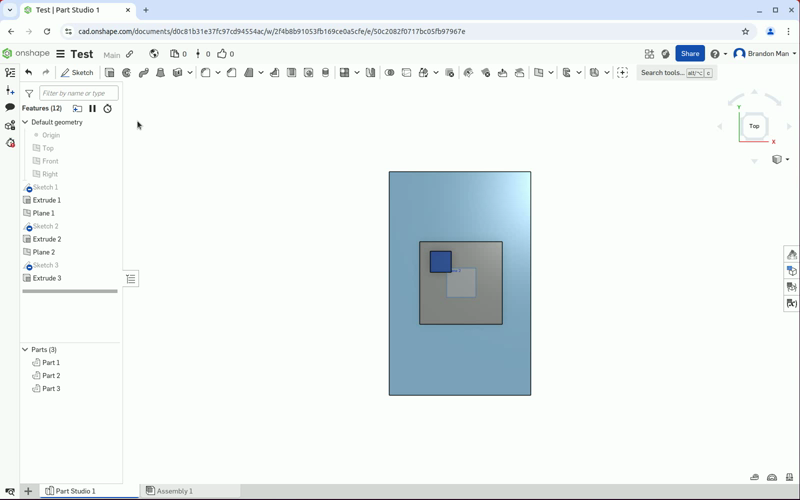
key(shift+h)
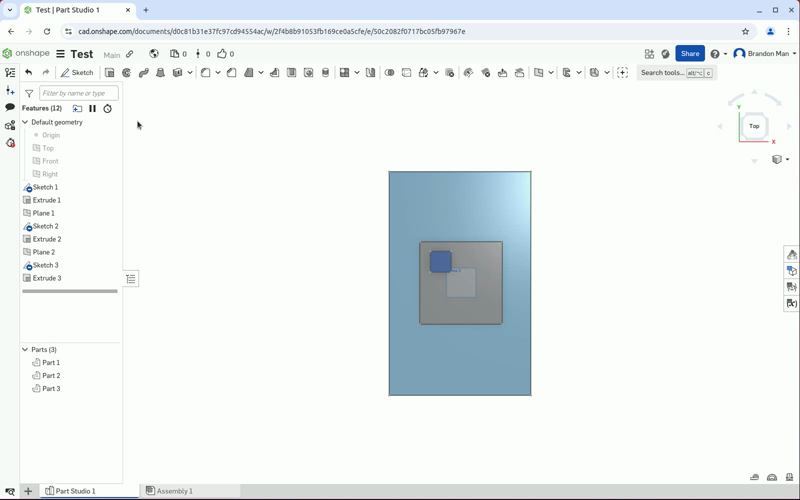
key(shift+h)
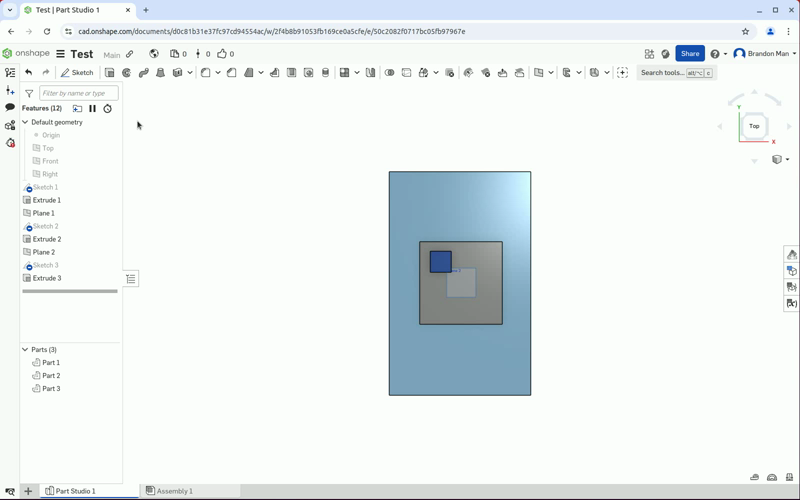
mouse_move(73, 189)
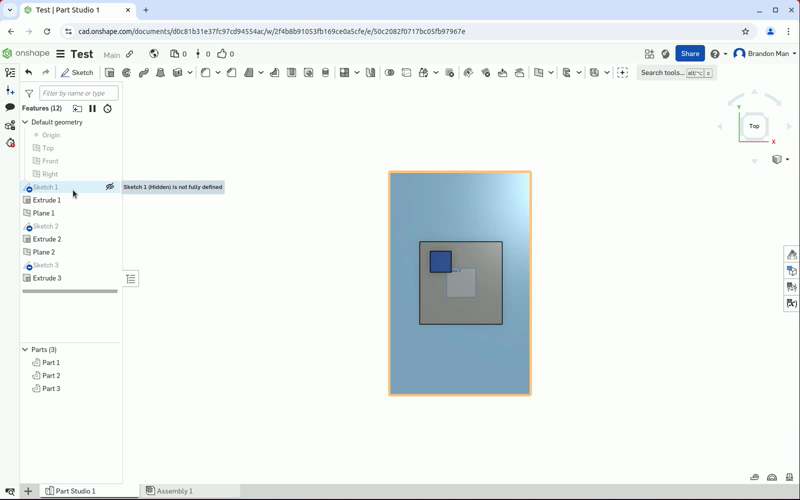
click(73, 189)
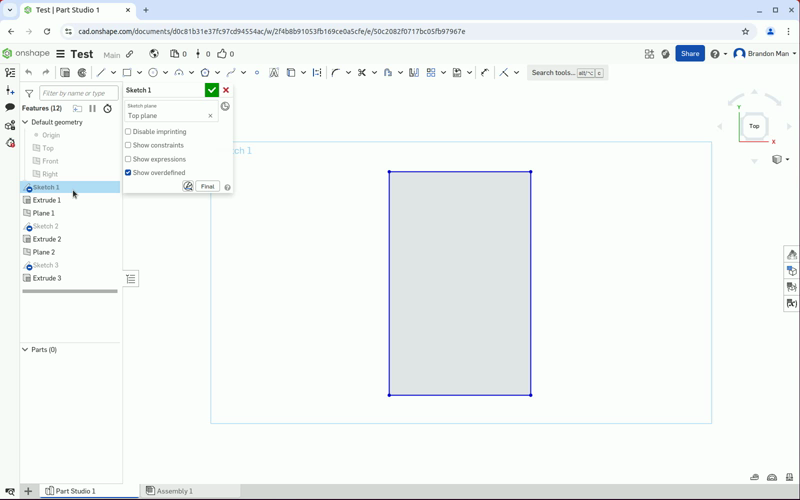
mouse_move(229, 92)
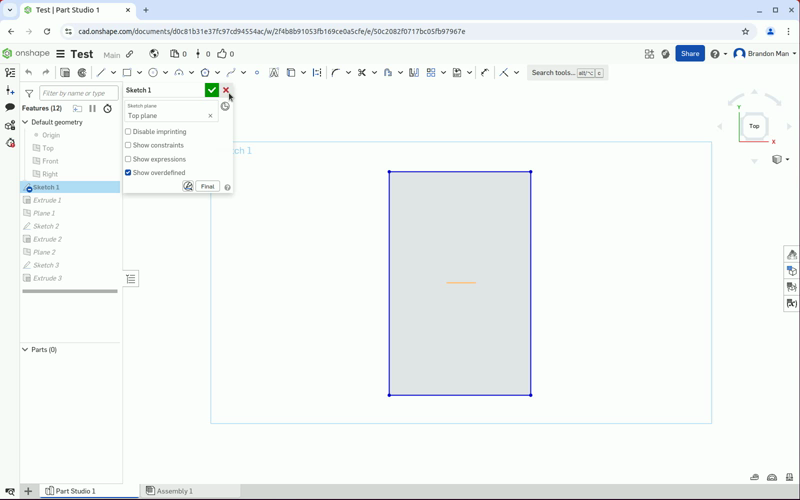
click(229, 92)
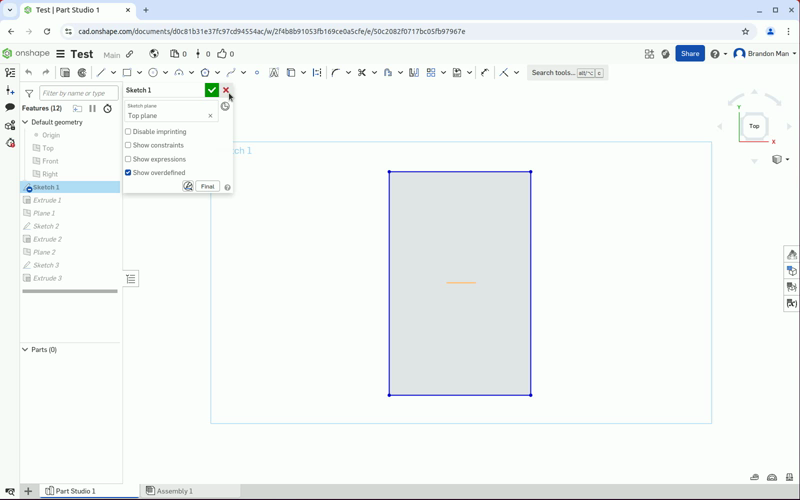
key(shift+s)
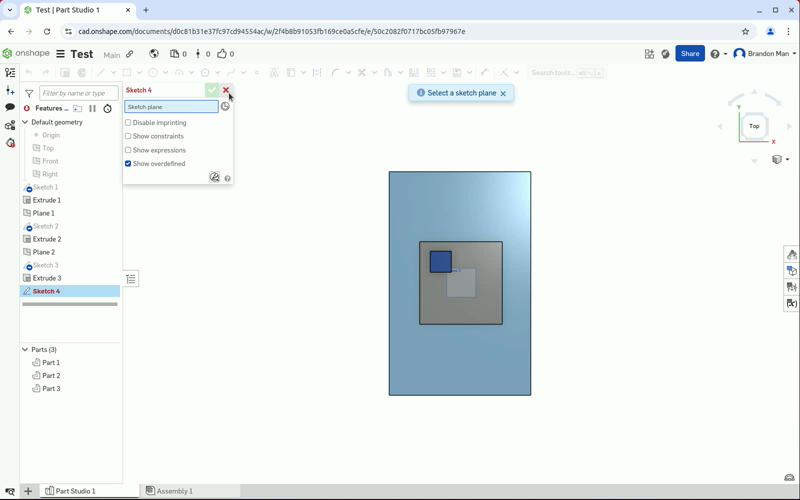
mouse_move(73, 254)
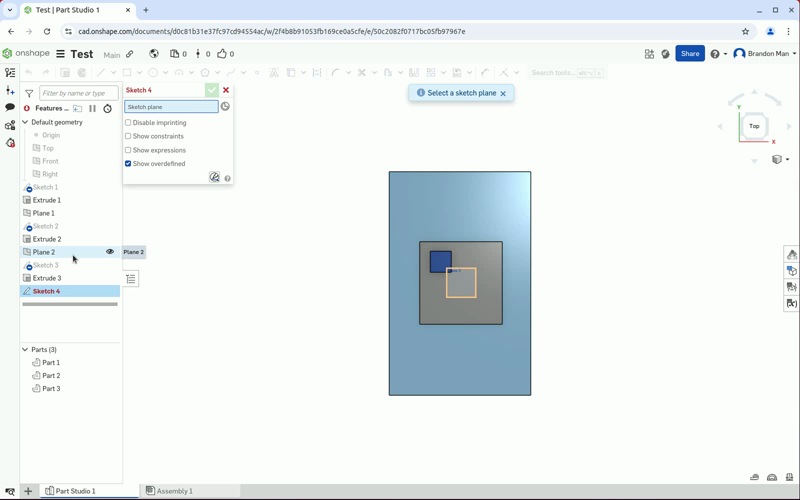
click(73, 254)
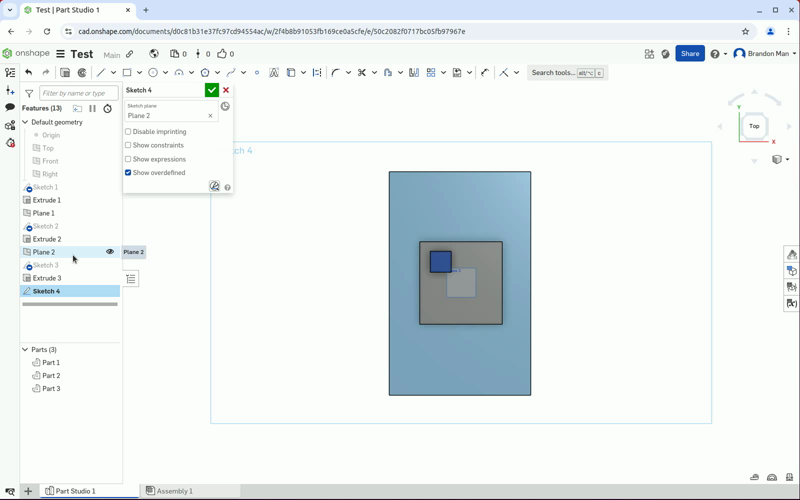
mouse_move(73, 352)
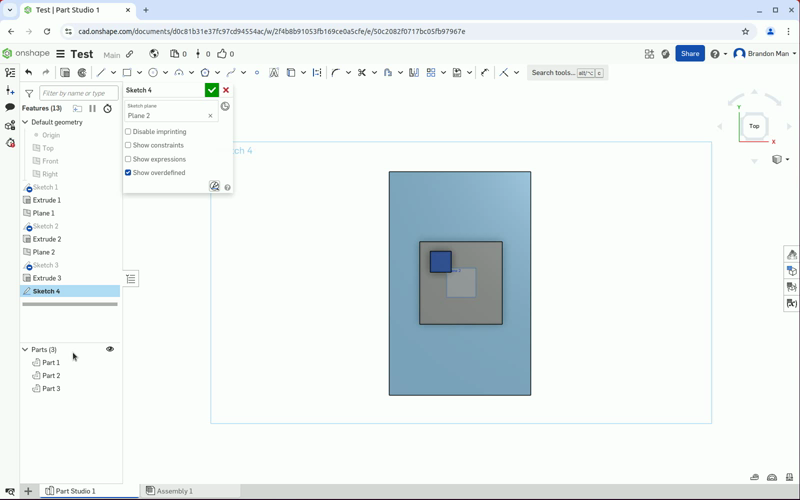
key(y)
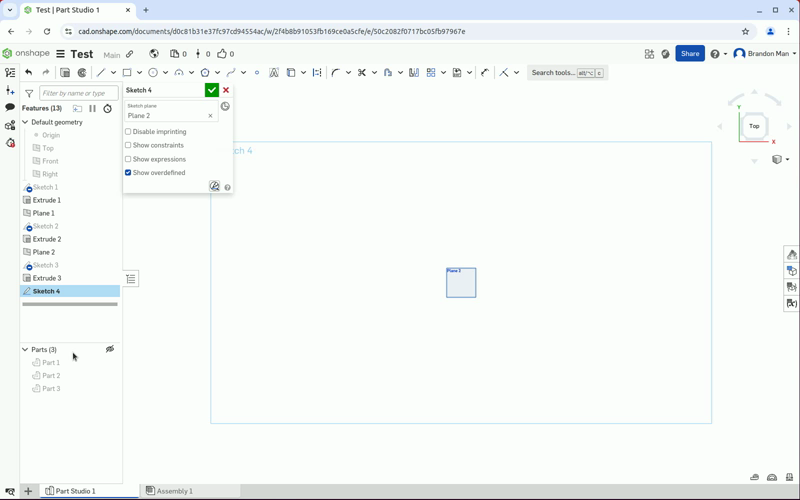
key(l)
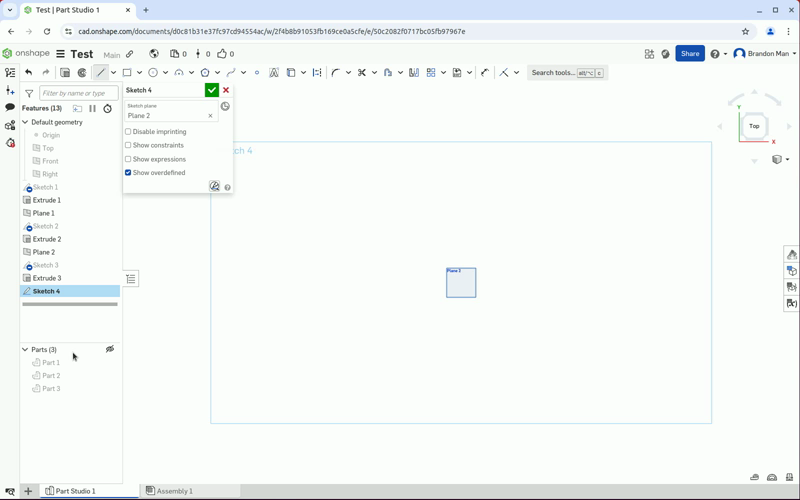
key_down(shift)
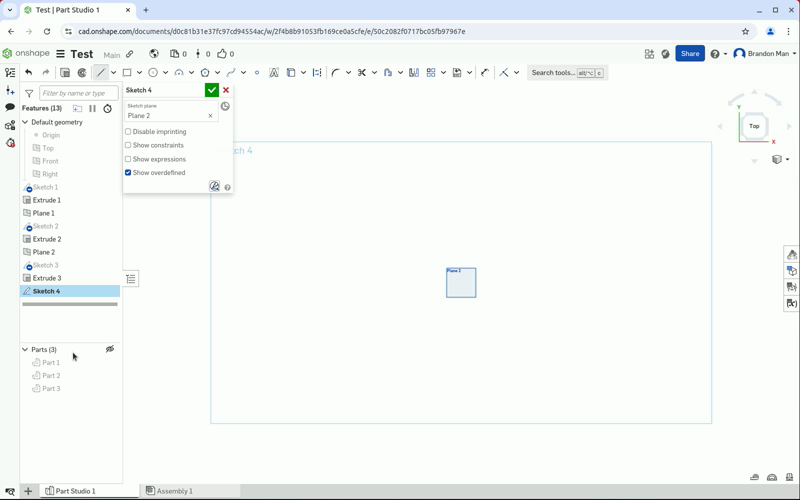
mouse_move(471, 272)
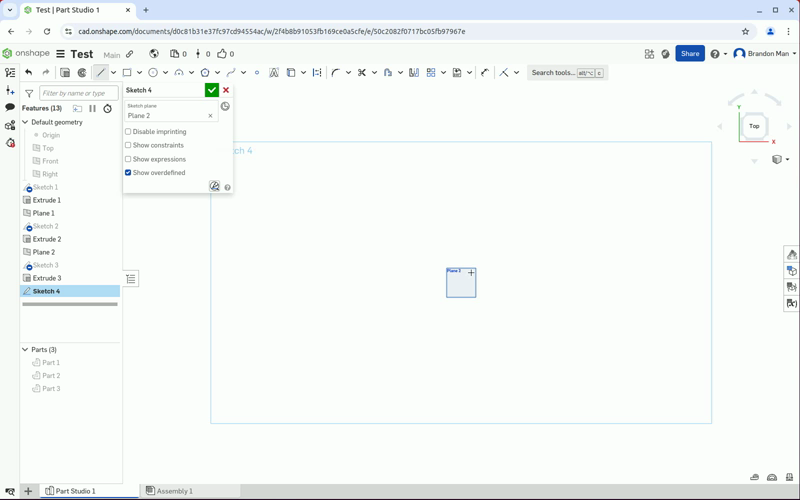
click(471, 272)
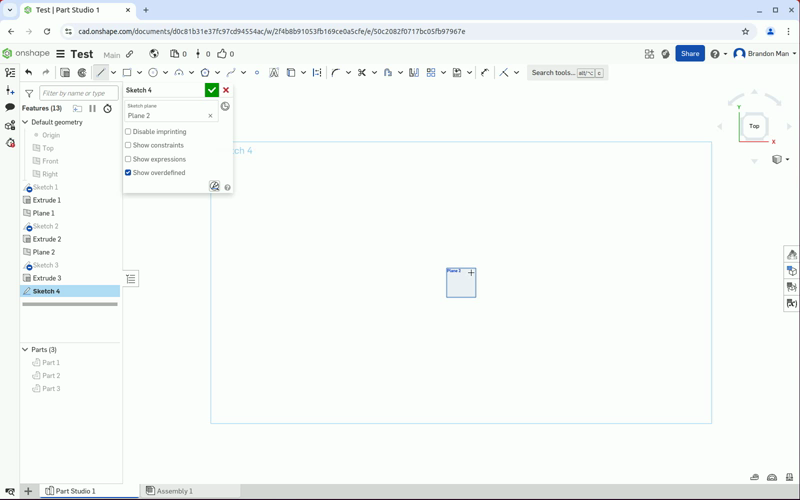
key_up(shift)
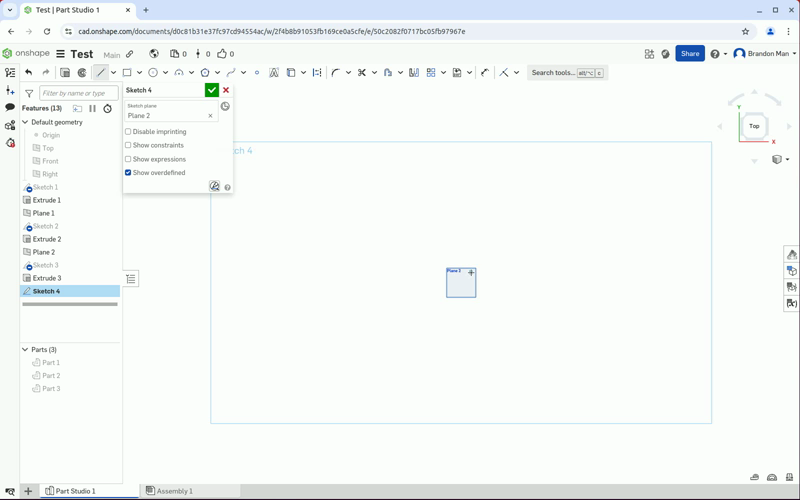
key_down(shift)
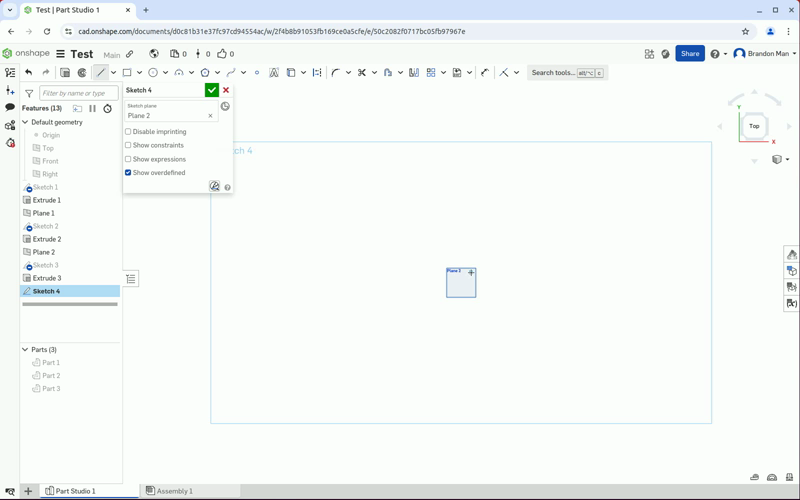
mouse_move(501, 272)
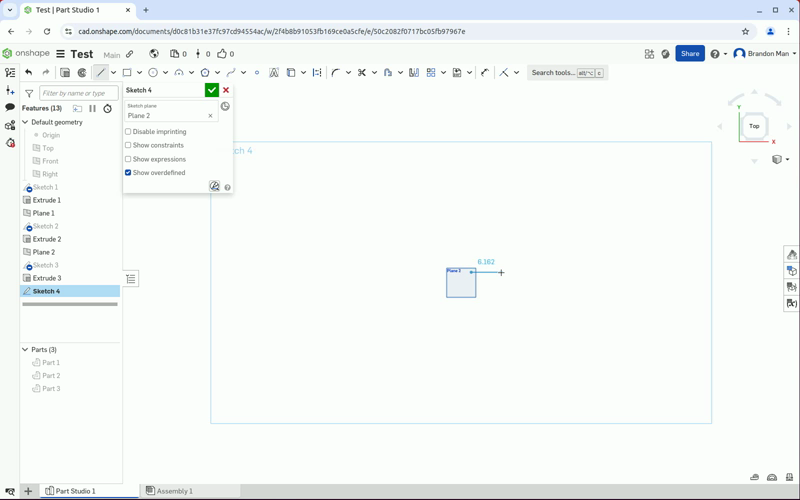
mouse_move(492, 272)
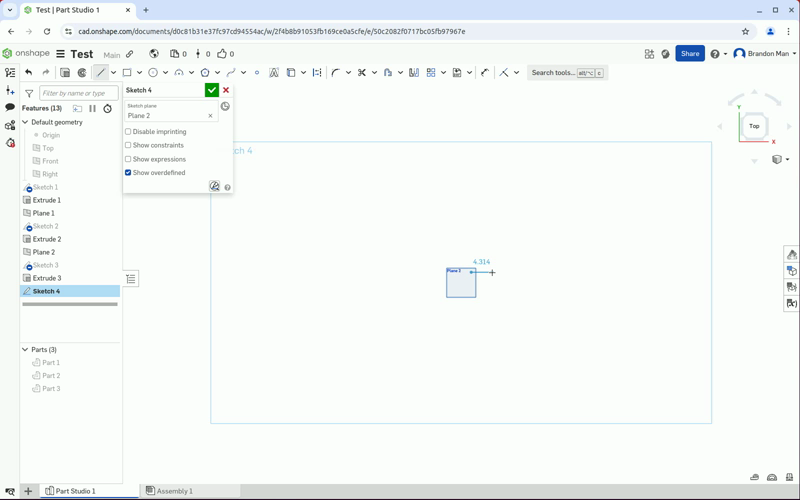
click(492, 272)
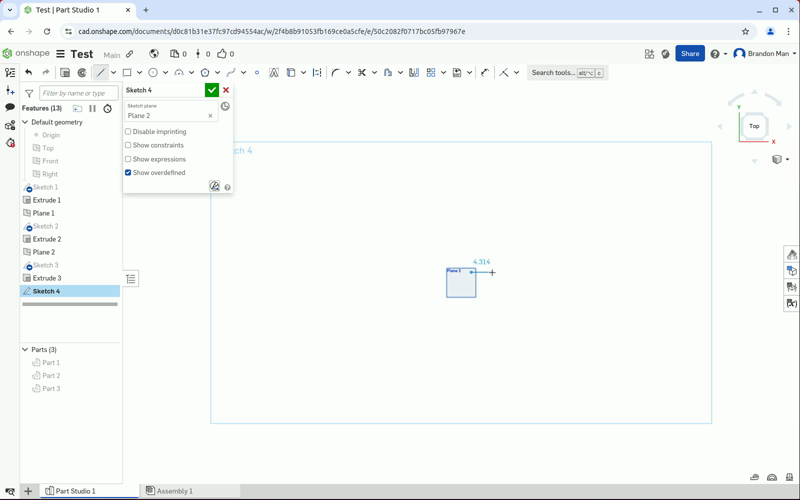
key_up(shift)
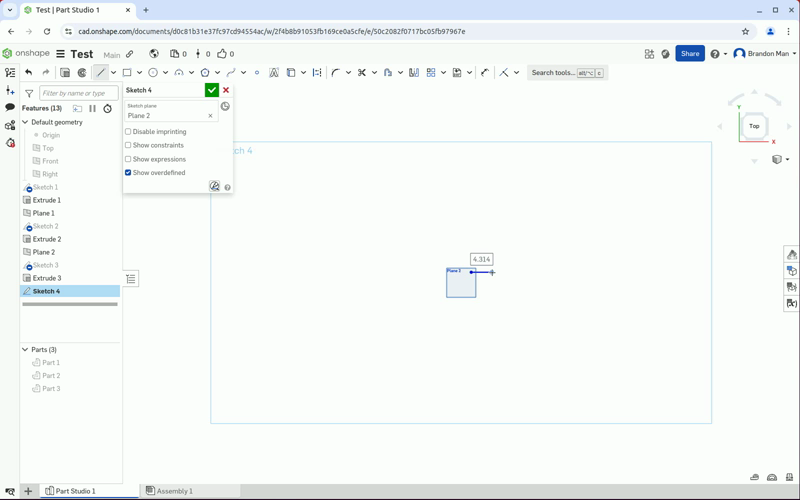
key_down(shift)
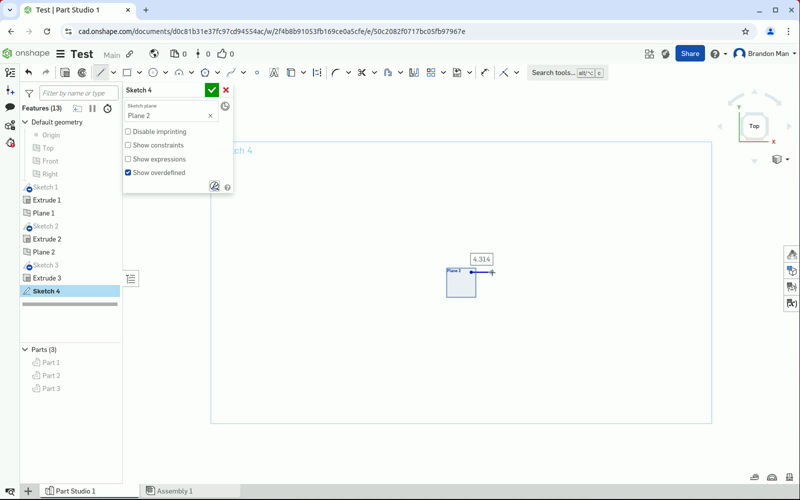
mouse_move(522, 272)
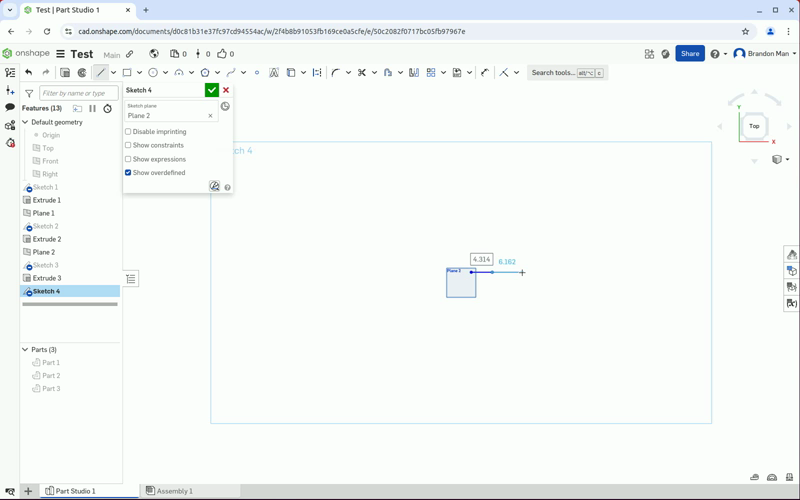
mouse_move(492, 251)
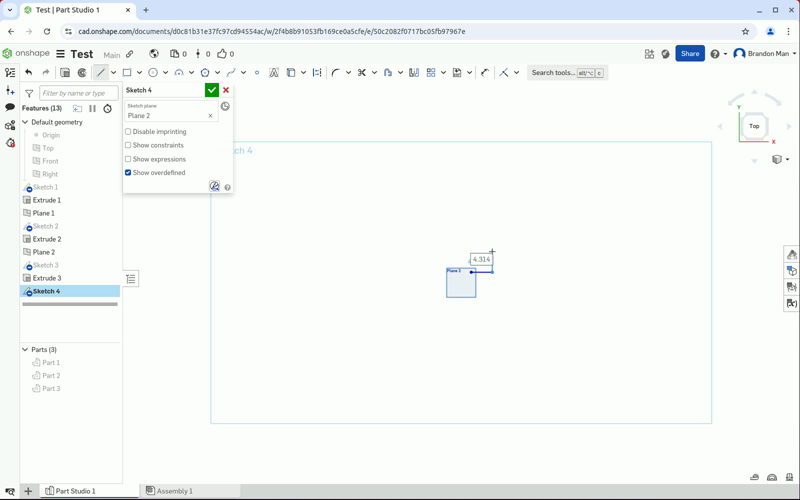
click(492, 251)
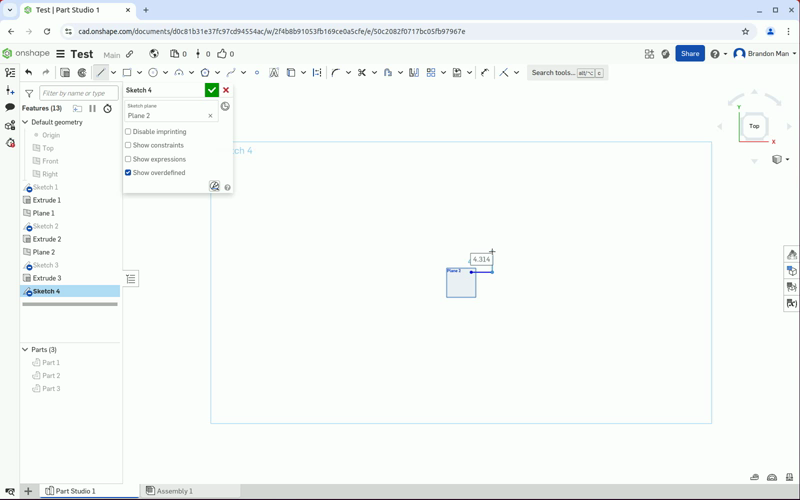
key_up(shift)
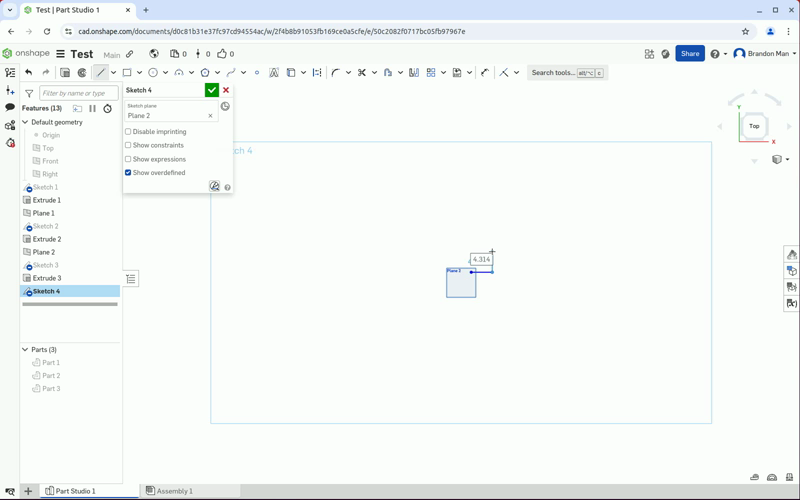
key_down(shift)
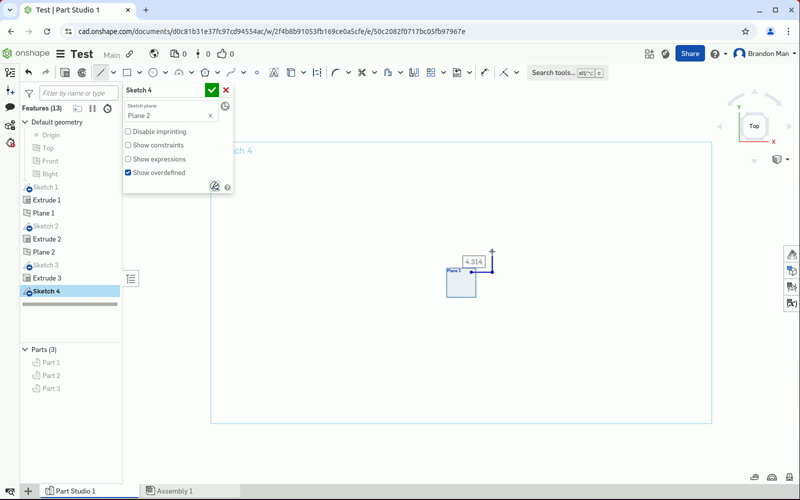
mouse_move(522, 251)
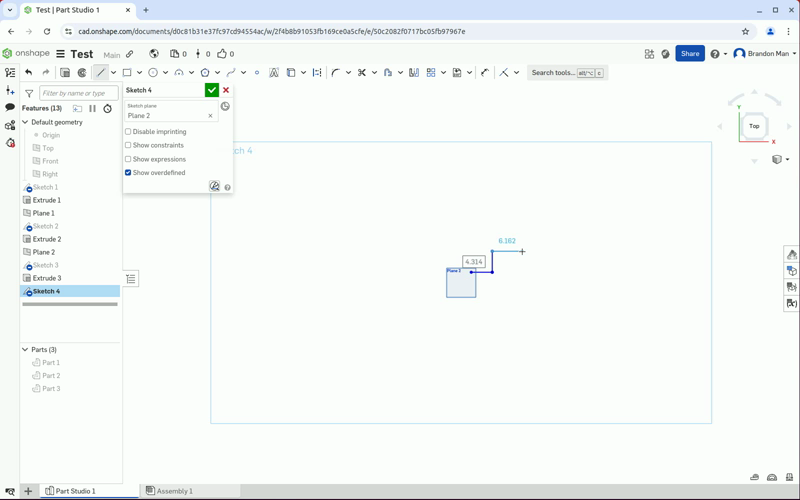
mouse_move(471, 251)
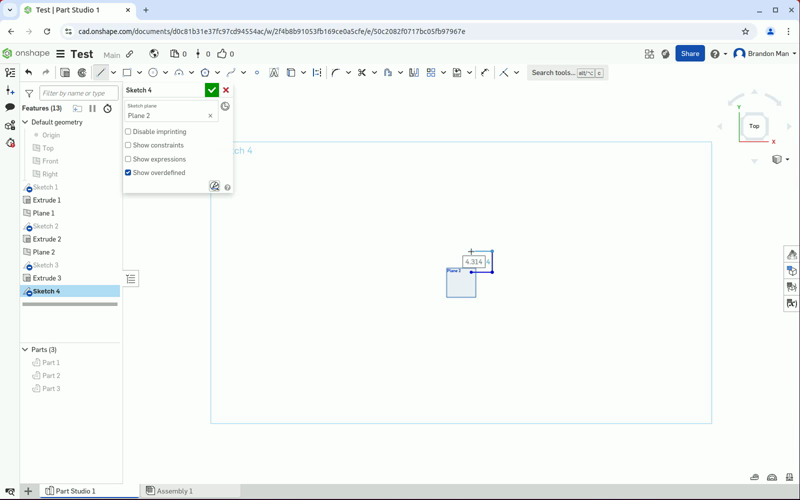
click(471, 251)
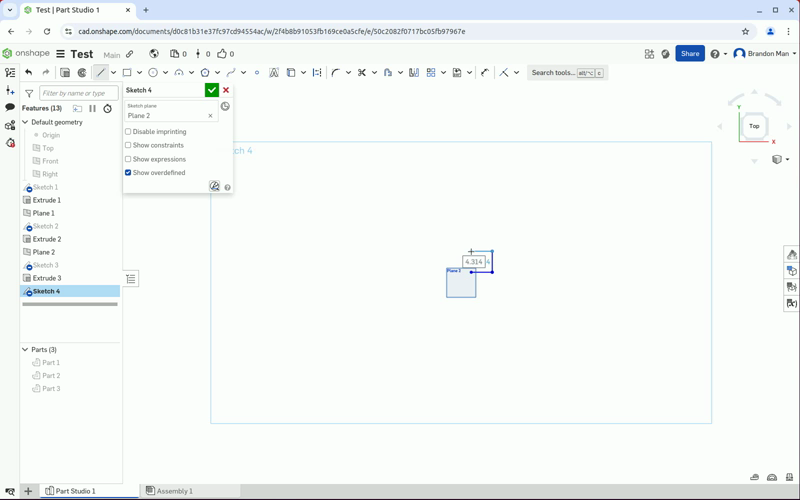
key_up(shift)
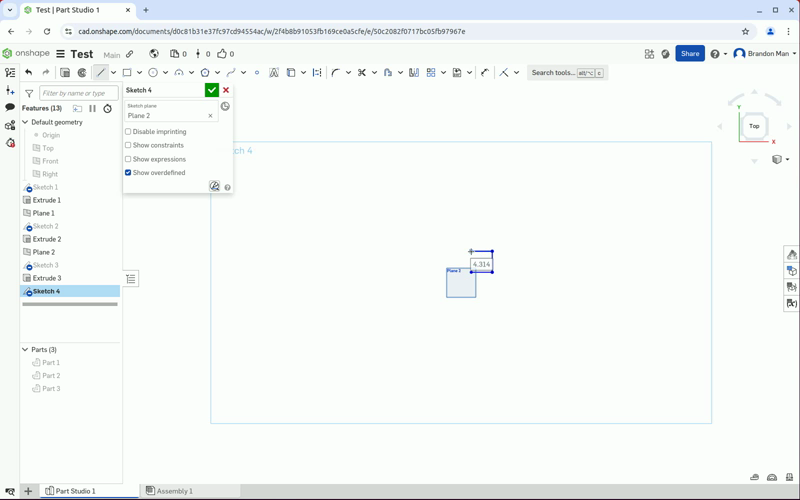
mouse_move(501, 251)
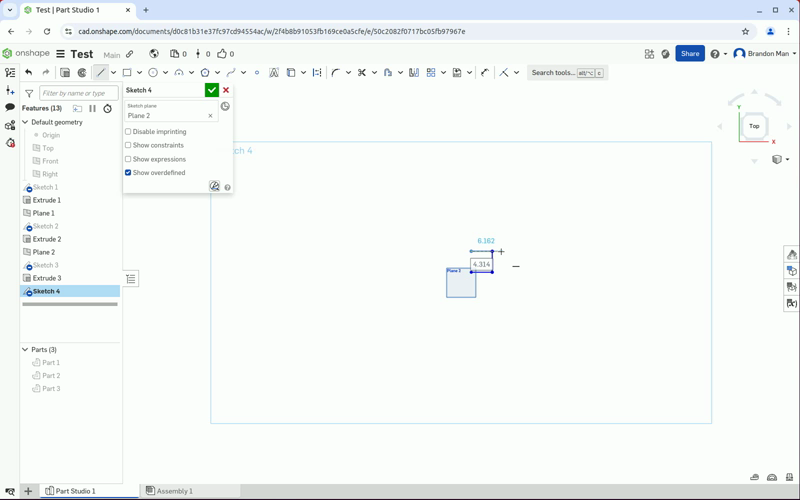
key_down(shift)
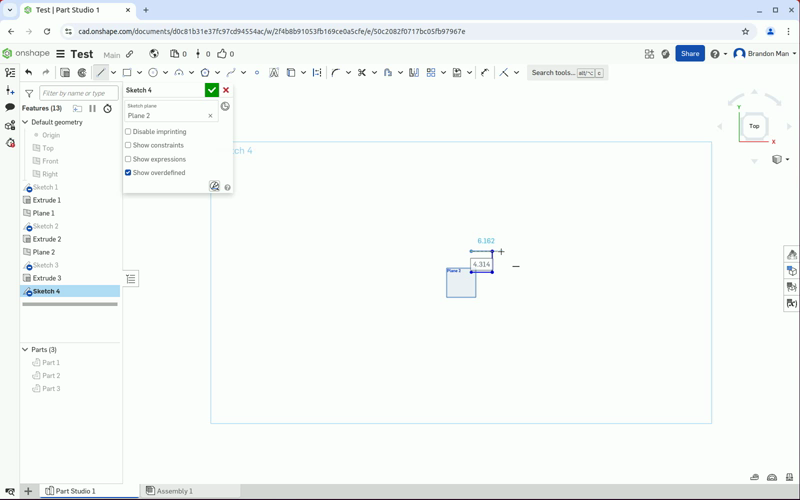
mouse_move(471, 272)
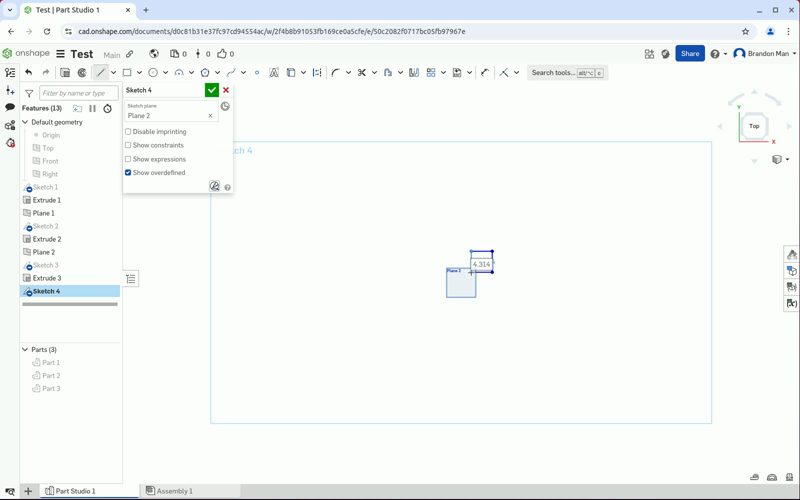
key_up(shift)
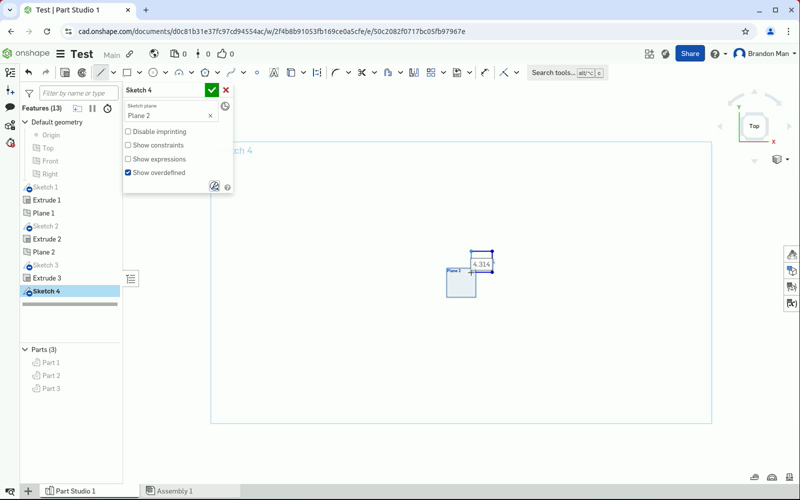
click(471, 272)
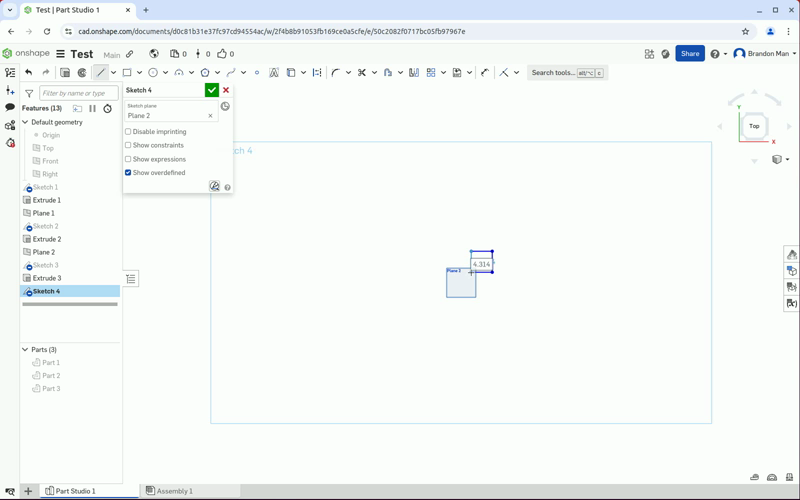
key(esc)
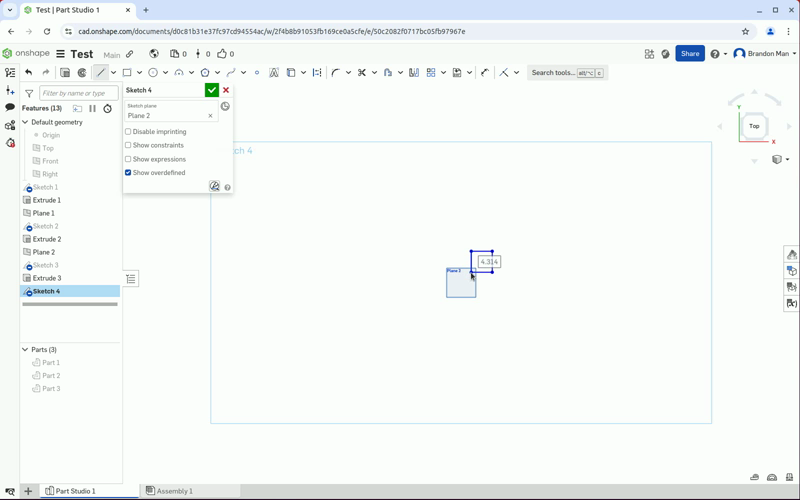
mouse_move(476, 266)
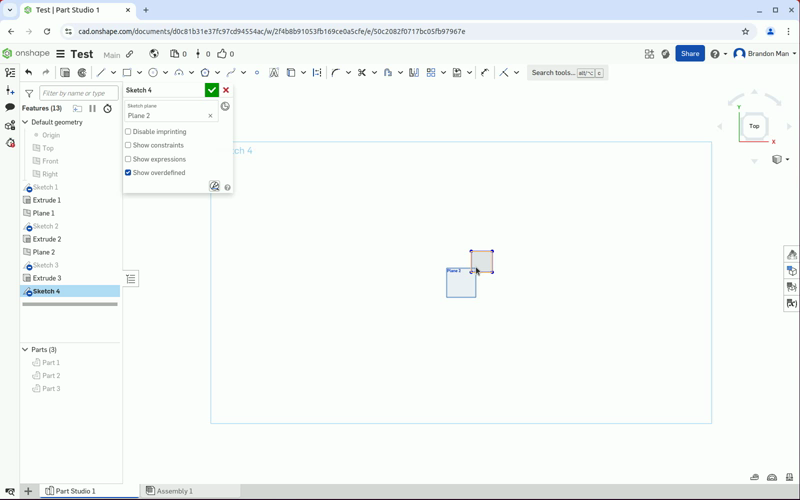
scroll(6)
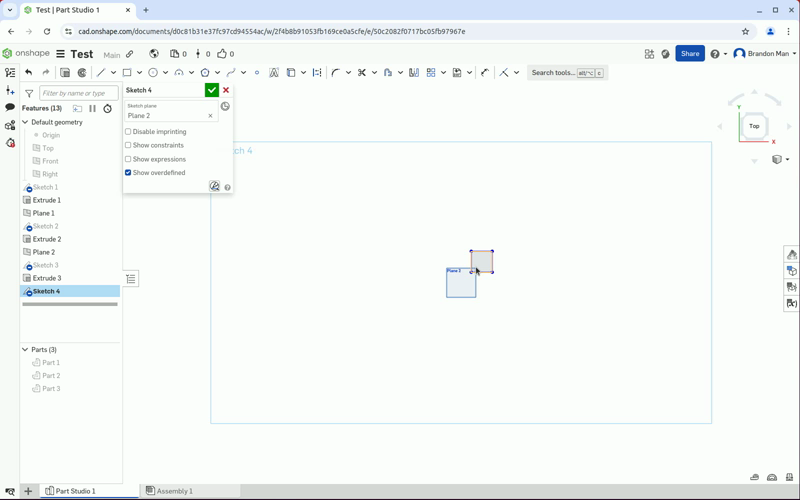
scroll(6)
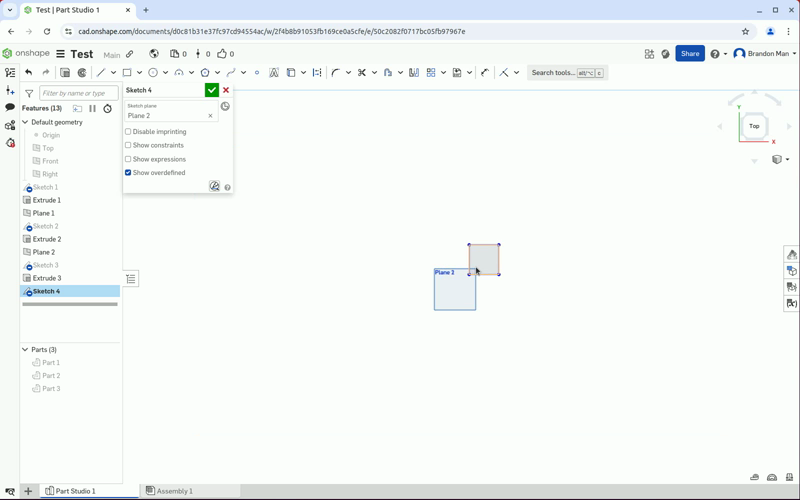
scroll(6)
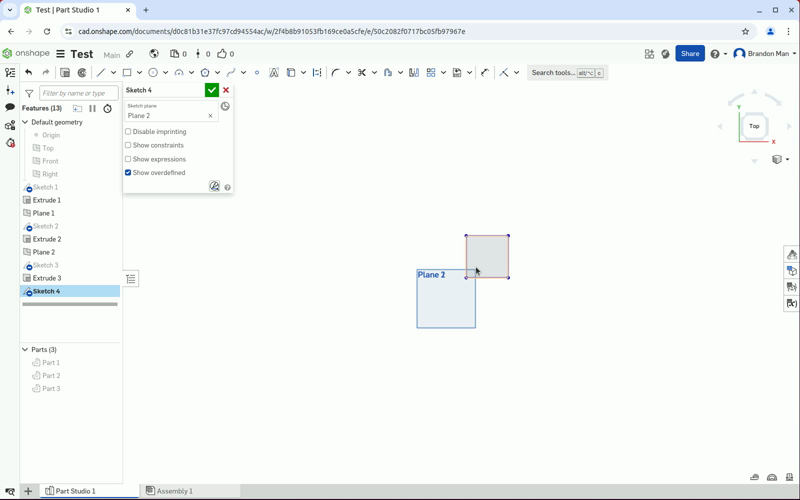
scroll(6)
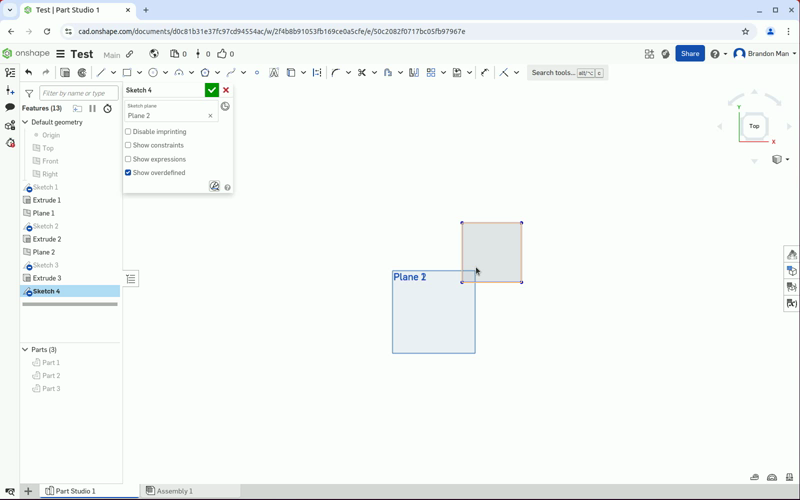
scroll(6)
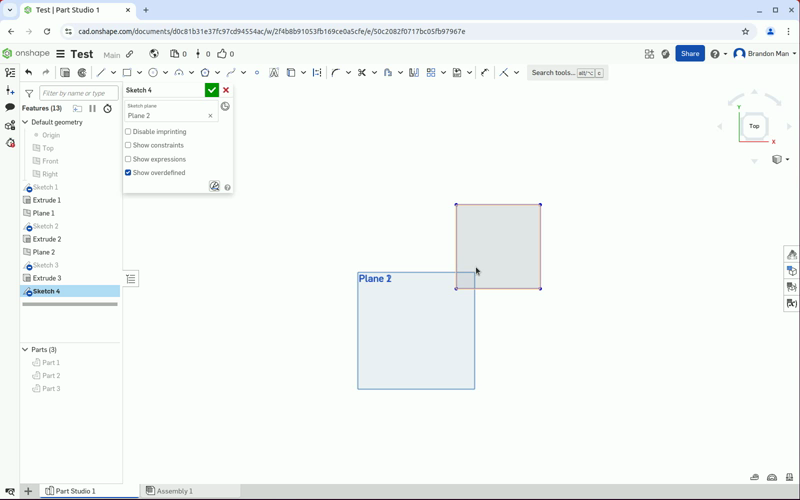
scroll(6)
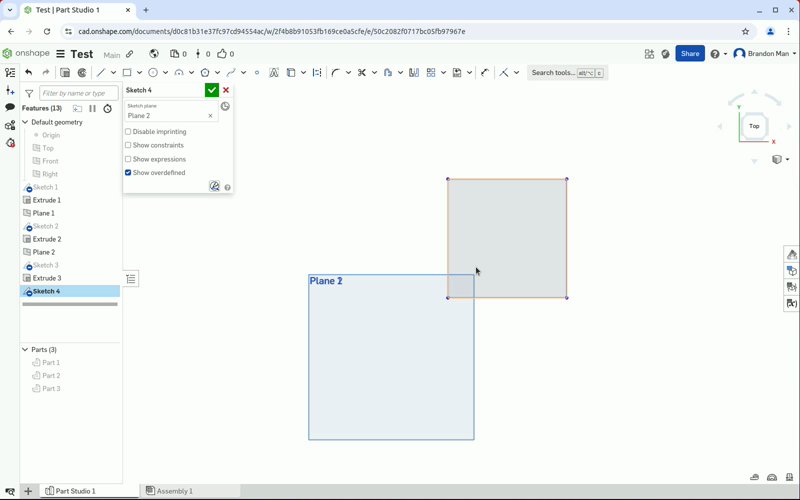
scroll(6)
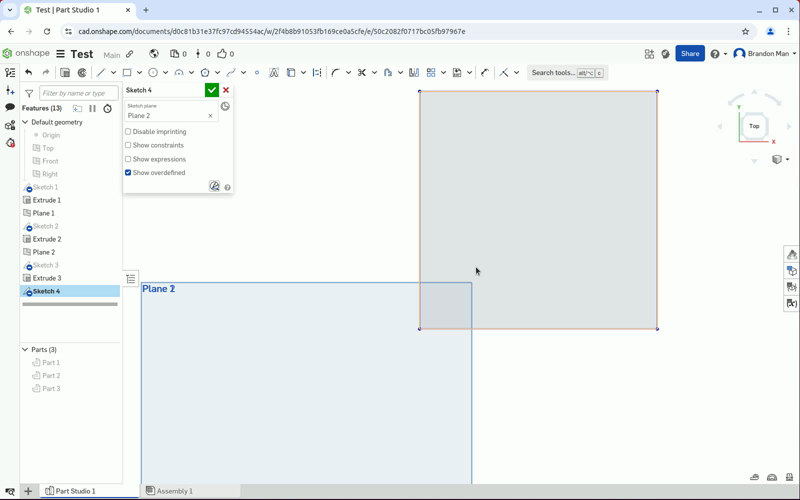
click(476, 266)
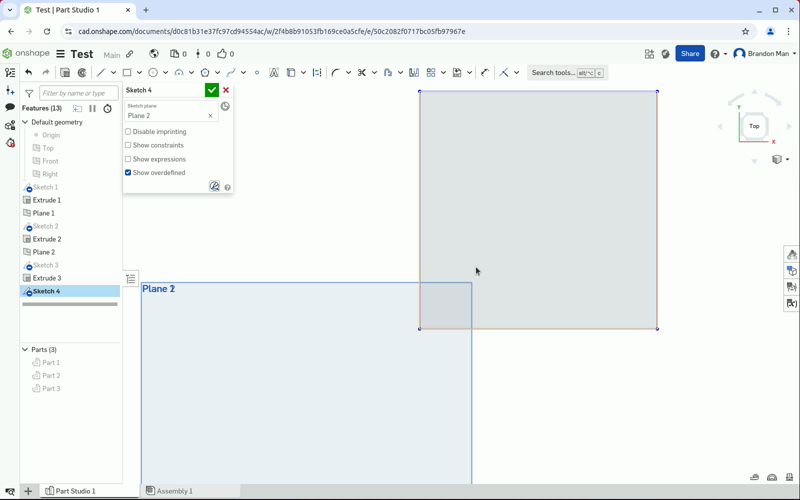
scroll(-6)
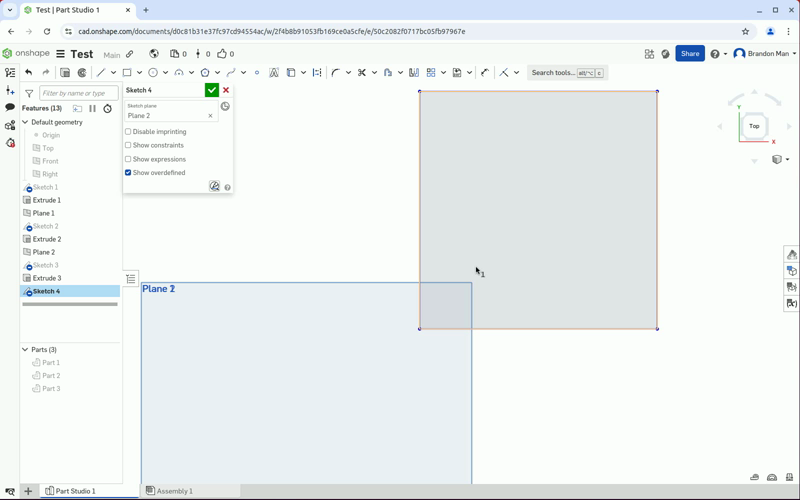
scroll(-6)
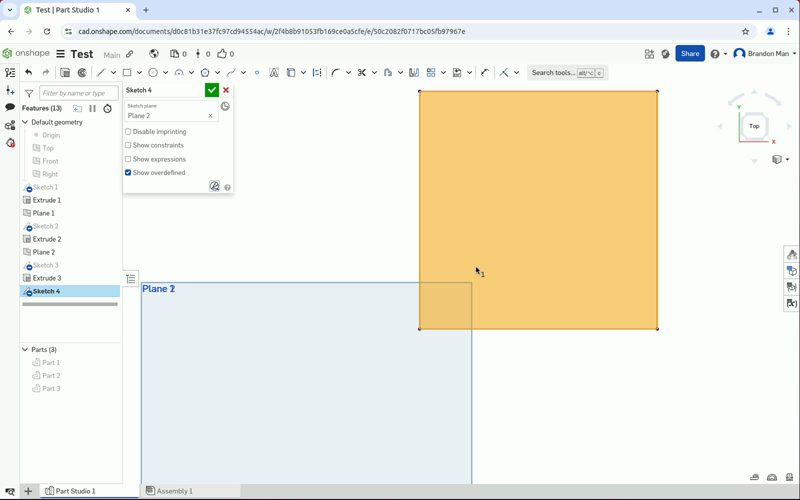
scroll(-6)
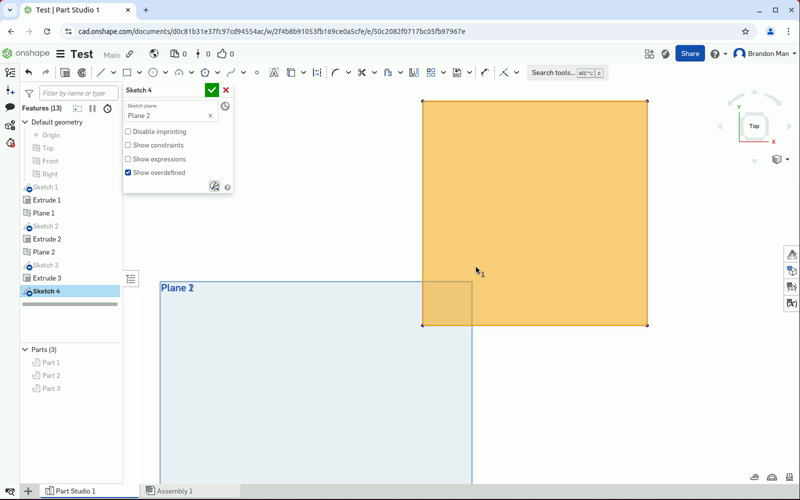
scroll(-6)
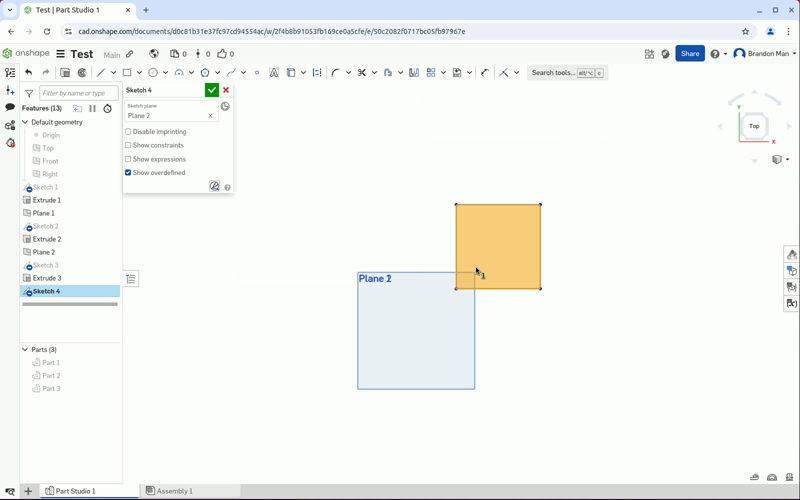
scroll(-6)
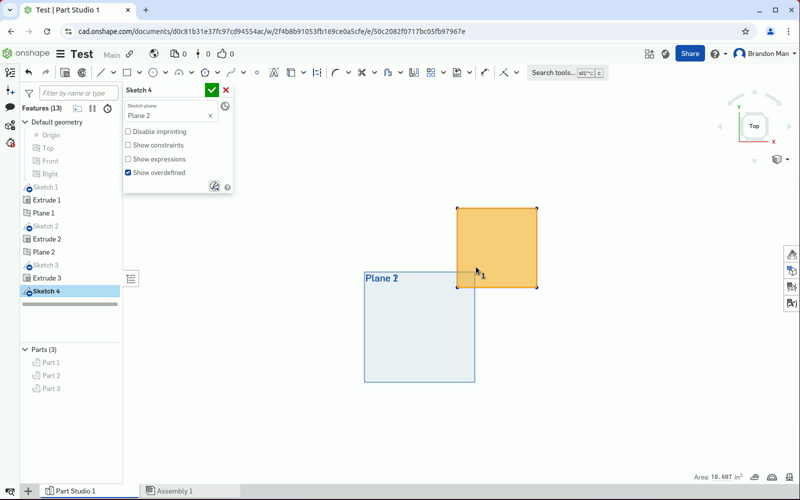
scroll(-6)
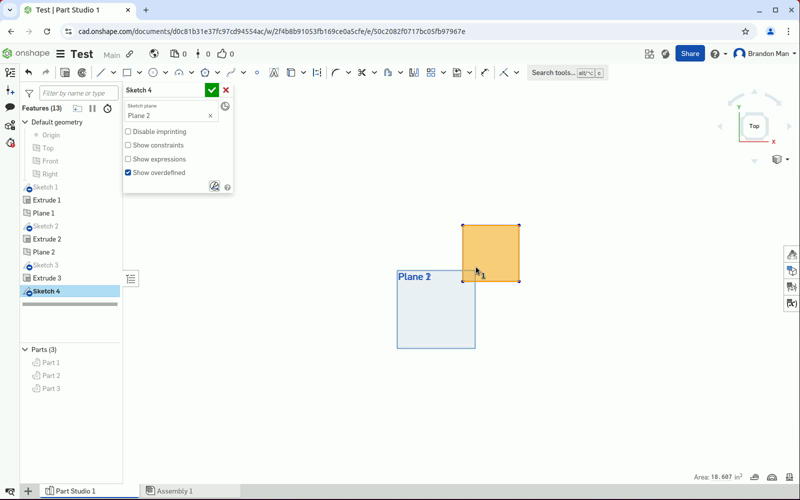
scroll(-6)
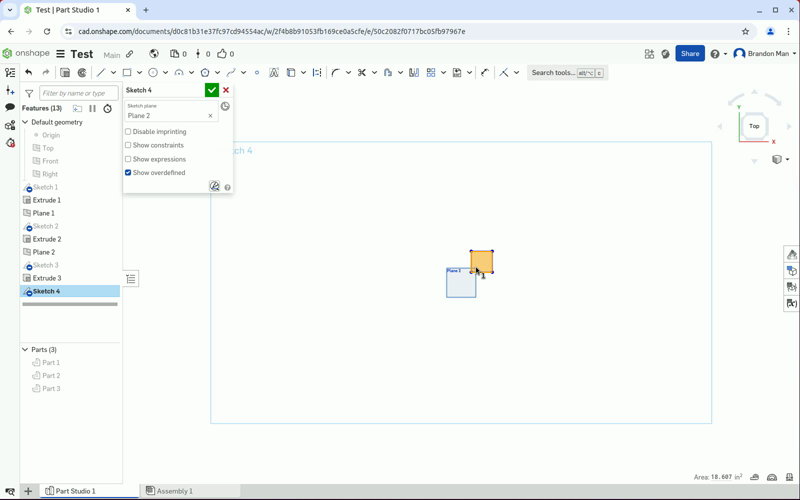
mouse_move(73, 352)
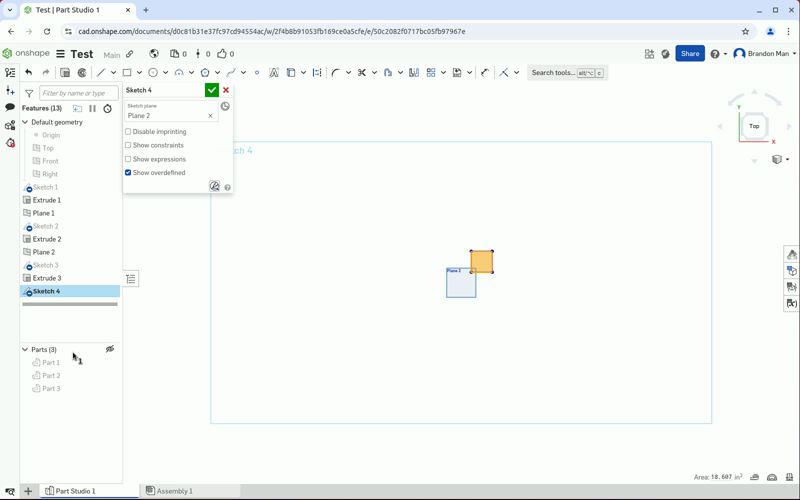
key(shift+y)
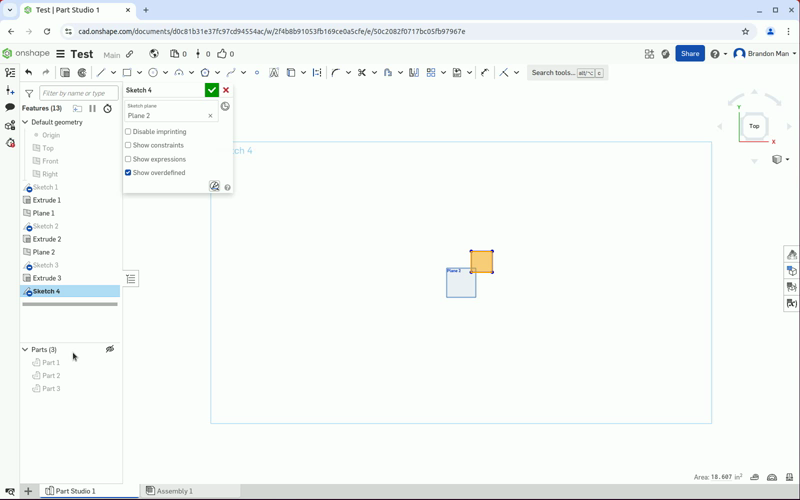
key(shift+e)
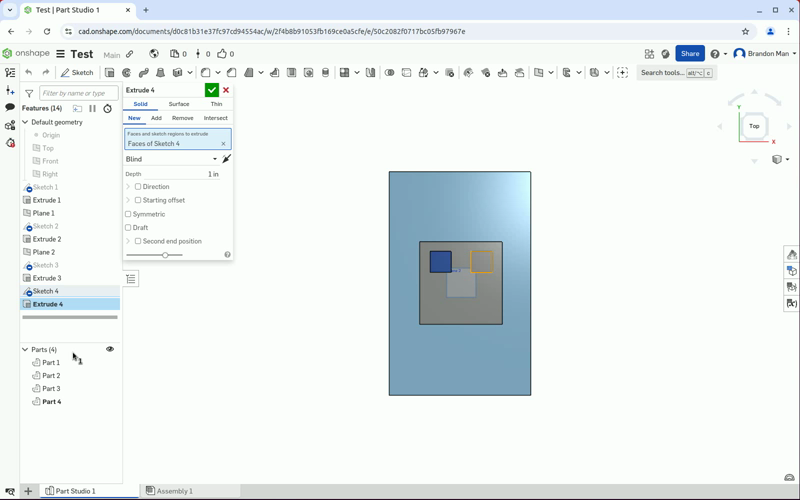
mouse_move(143, 106)
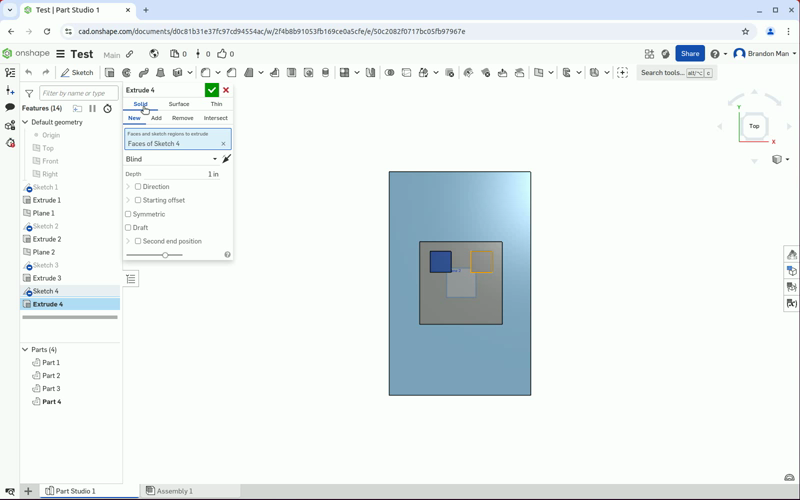
click(143, 106)
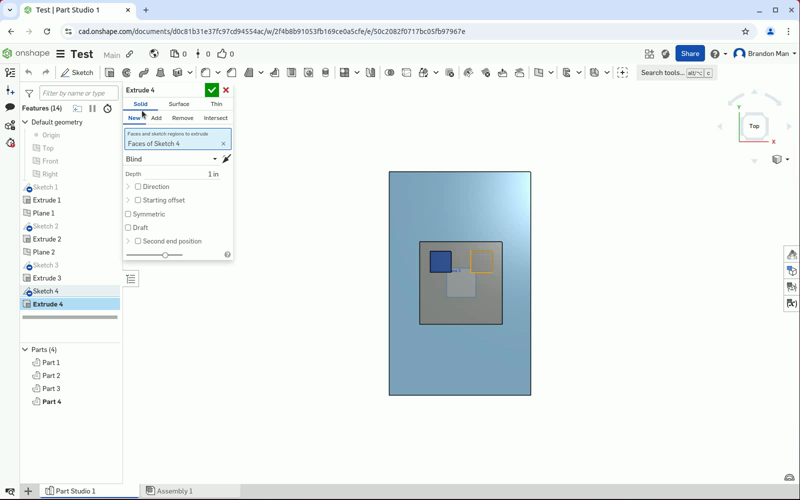
mouse_move(137, 120)
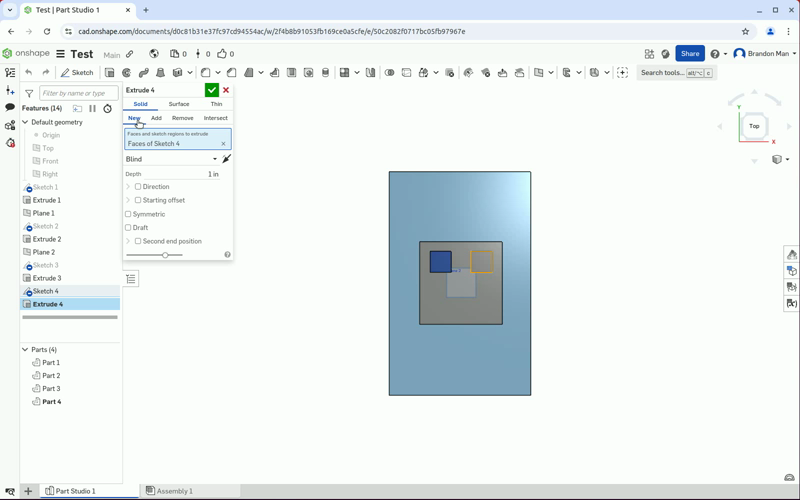
click(137, 120)
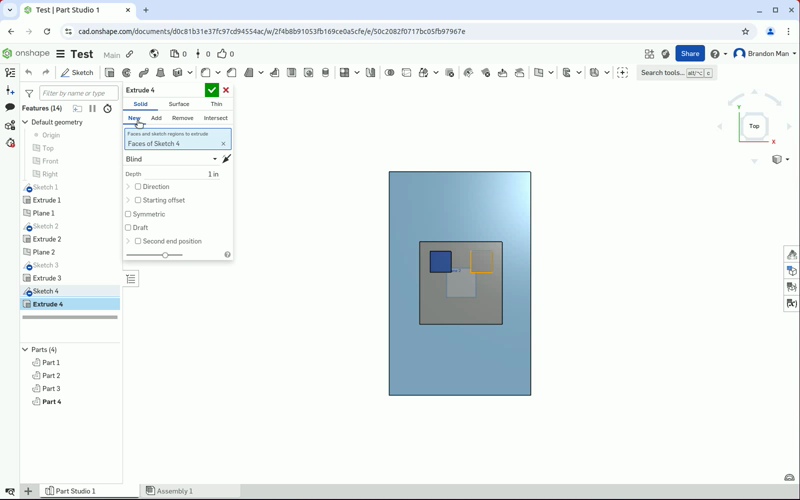
key(tab, 4)
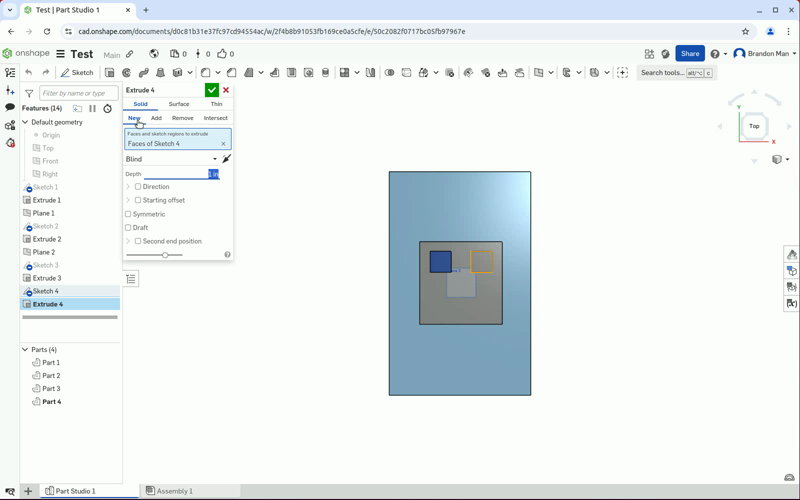
text(2.166)
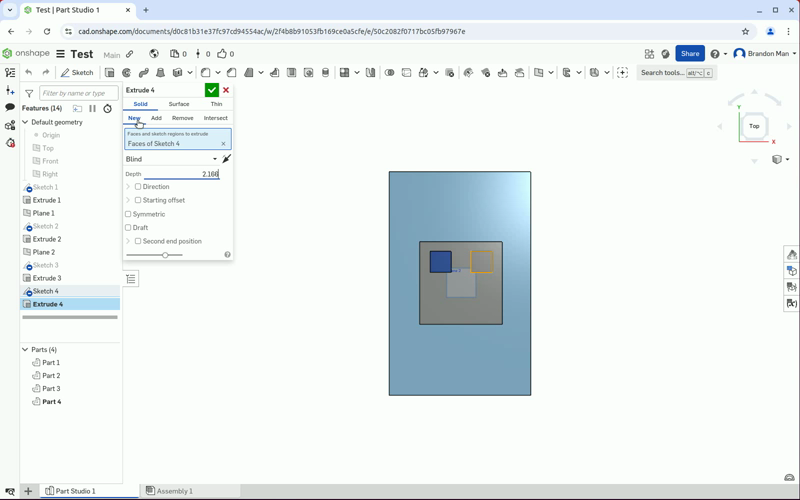
key(enter)
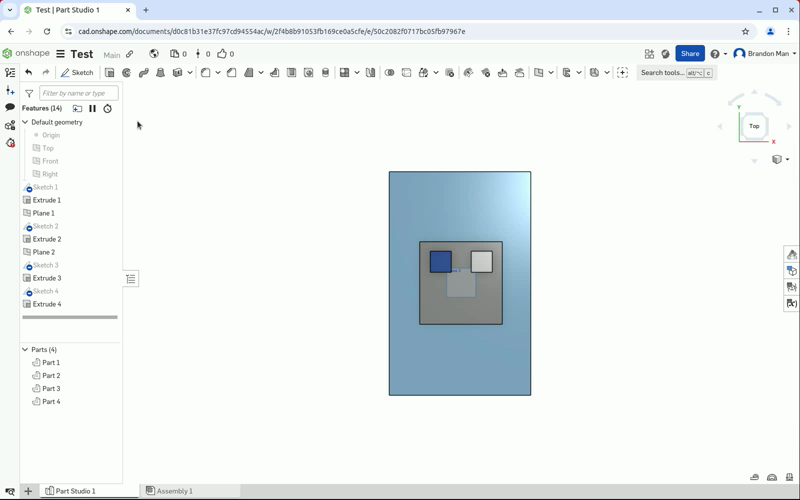
key(shift+h)
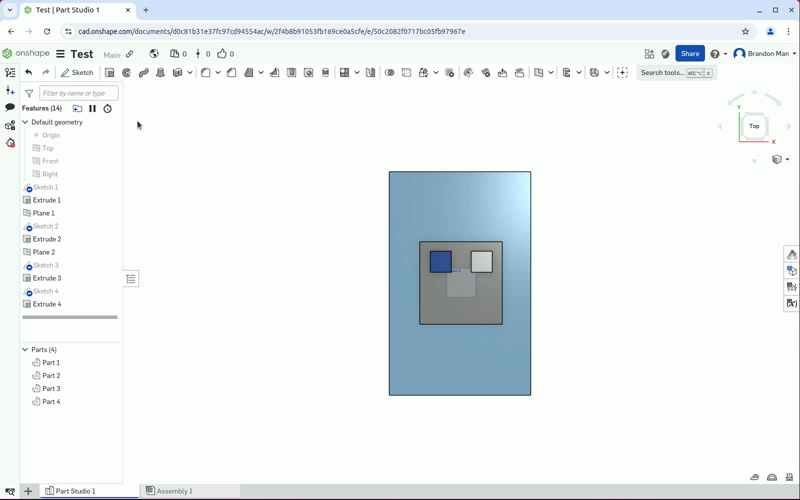
key(shift+h)
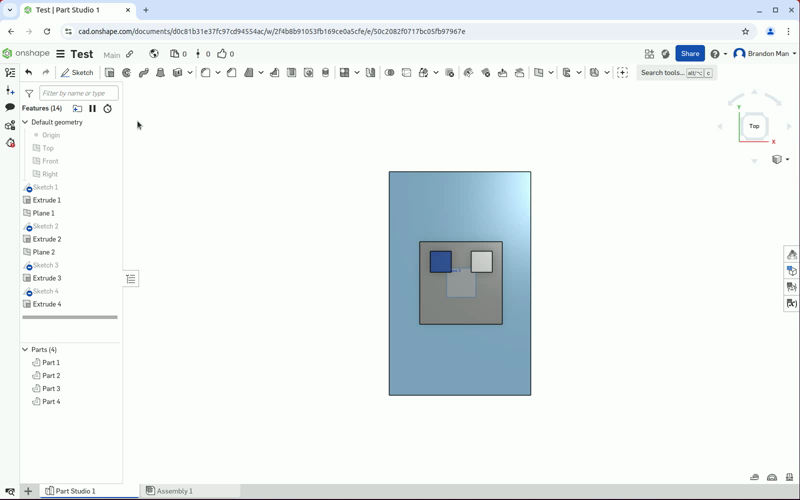
mouse_move(73, 189)
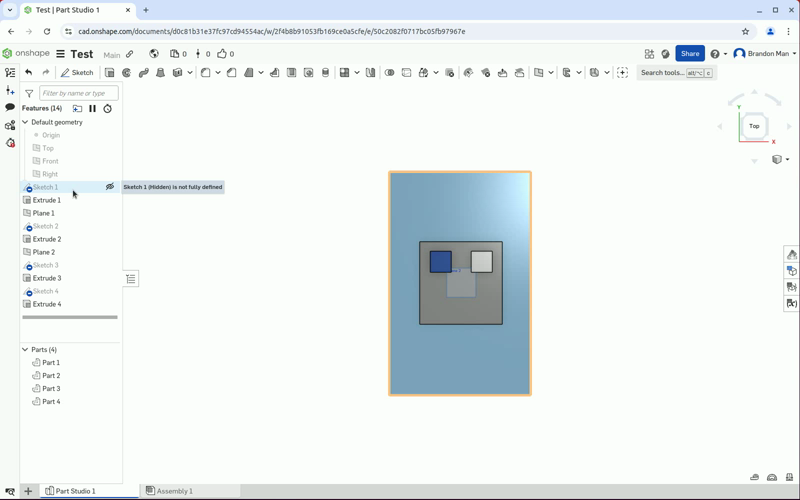
click(73, 189)
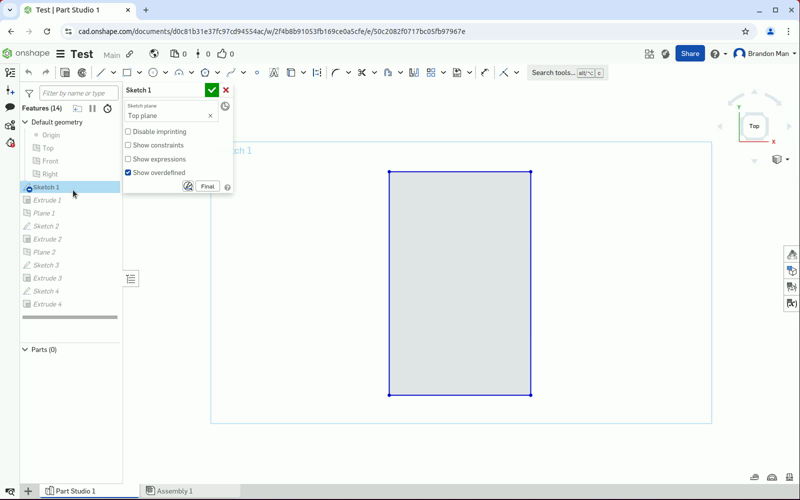
mouse_move(229, 92)
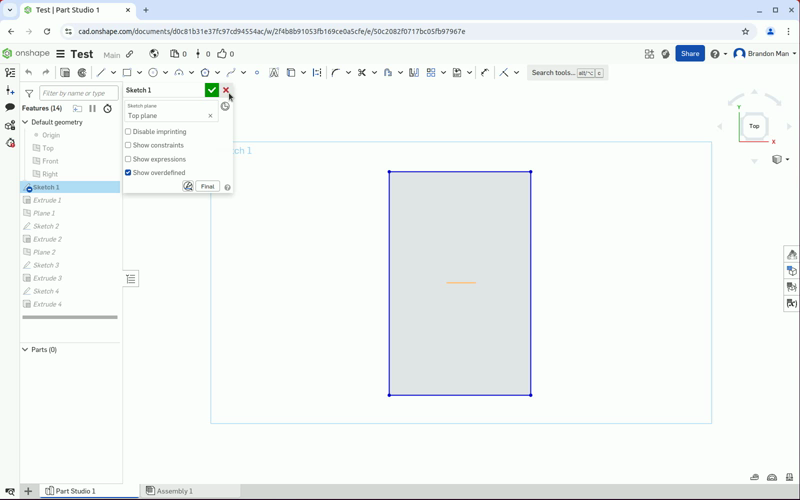
click(229, 92)
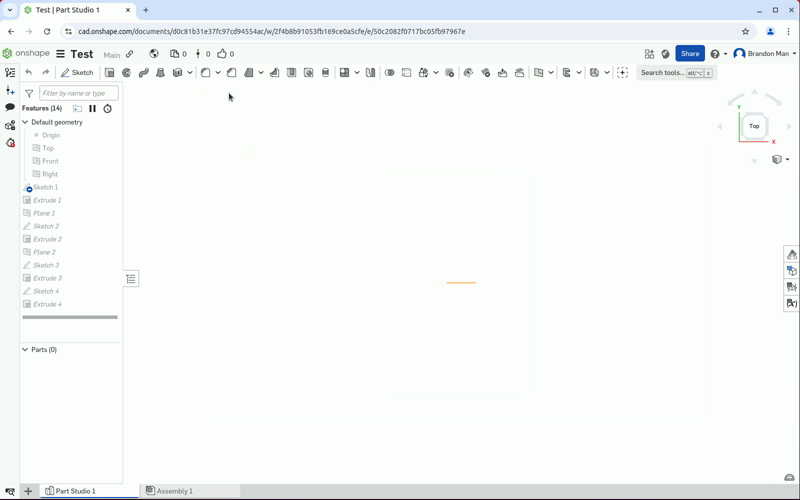
key(shift+s)
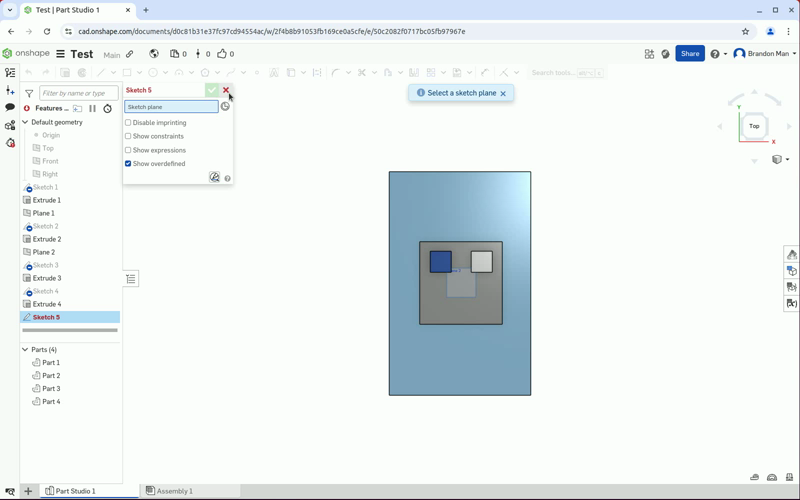
mouse_move(73, 254)
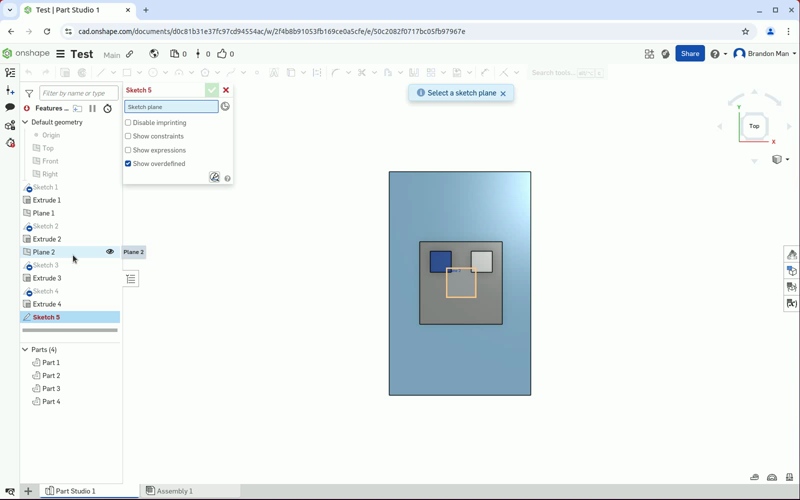
click(73, 254)
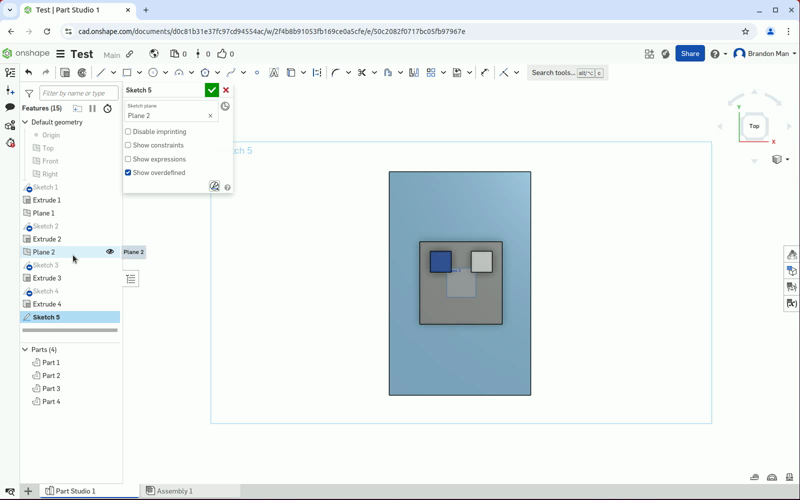
mouse_move(73, 352)
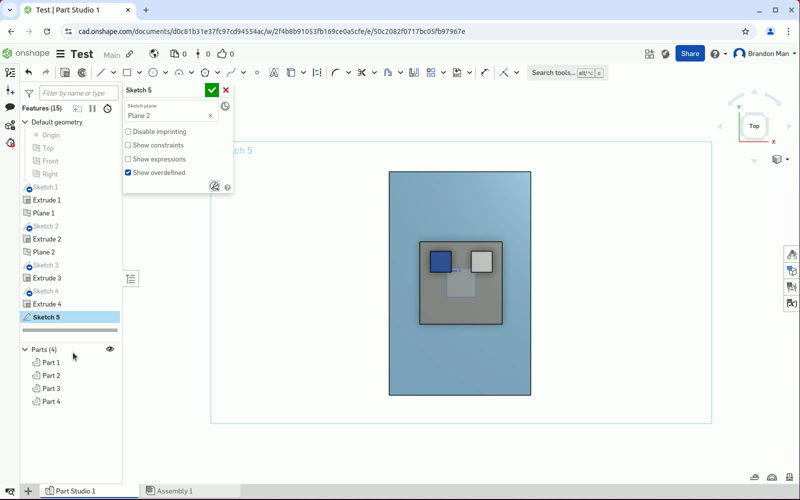
key(y)
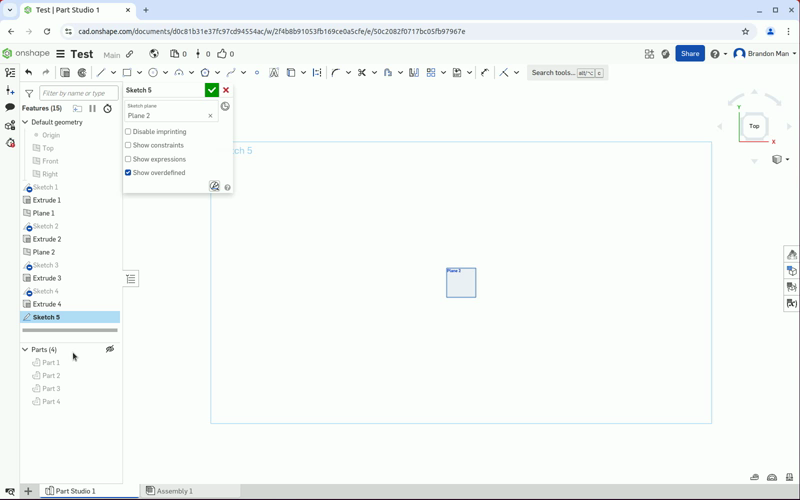
key(l)
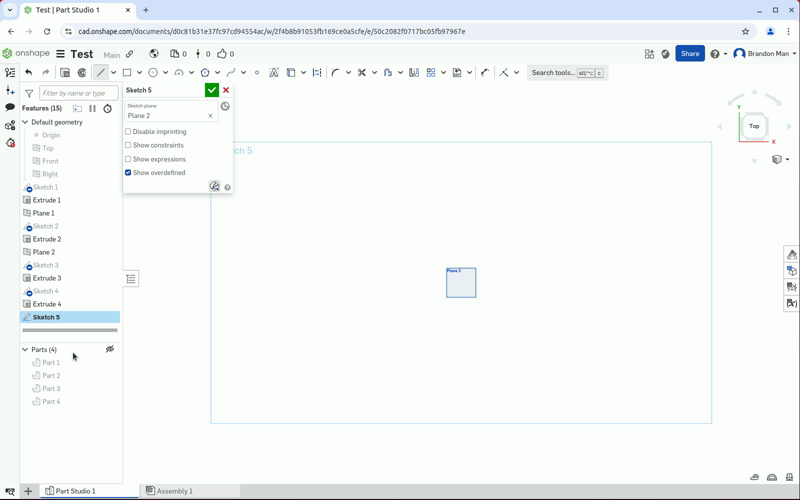
key_down(shift)
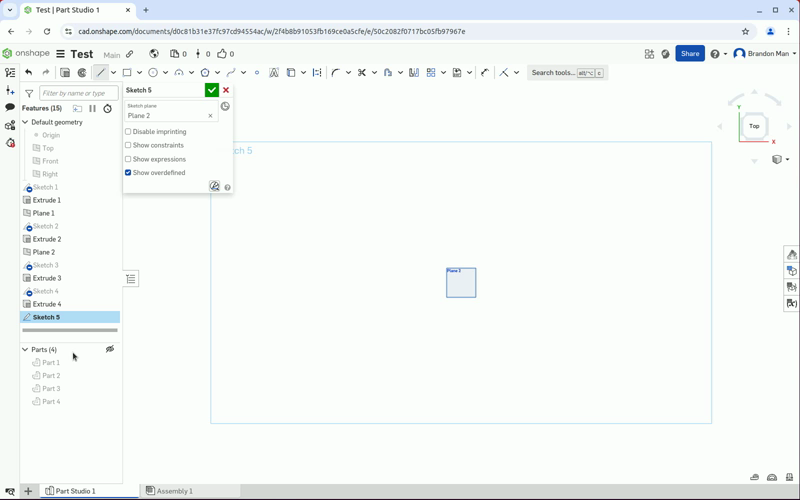
mouse_move(471, 313)
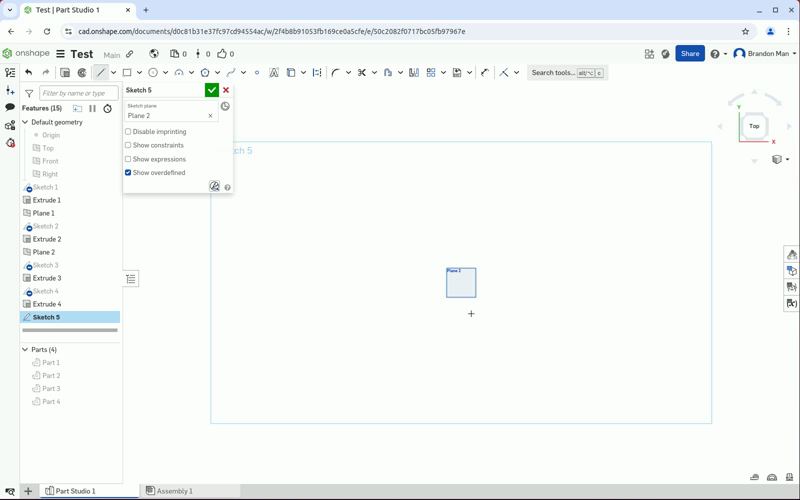
click(471, 313)
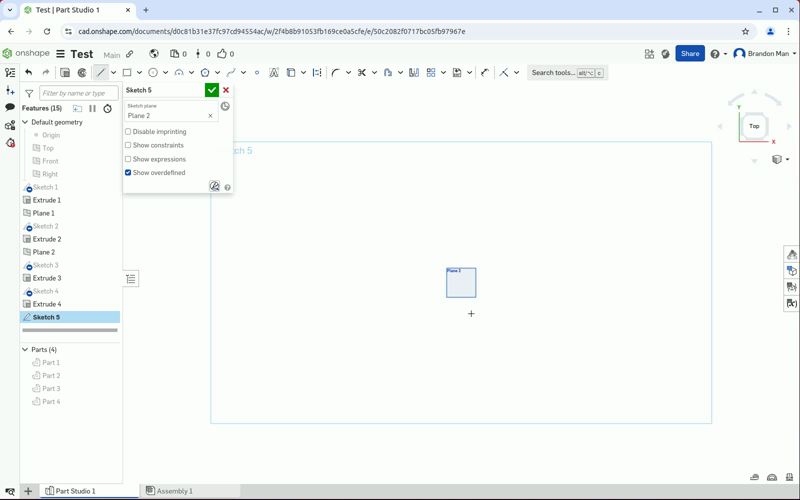
key_up(shift)
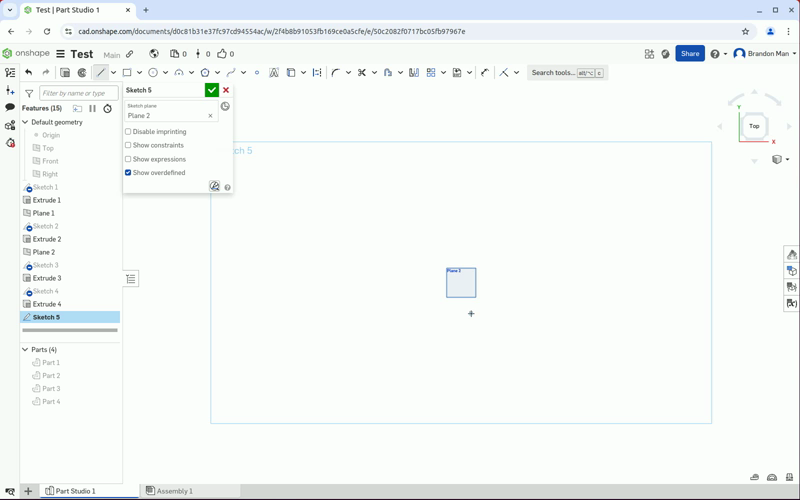
key_down(shift)
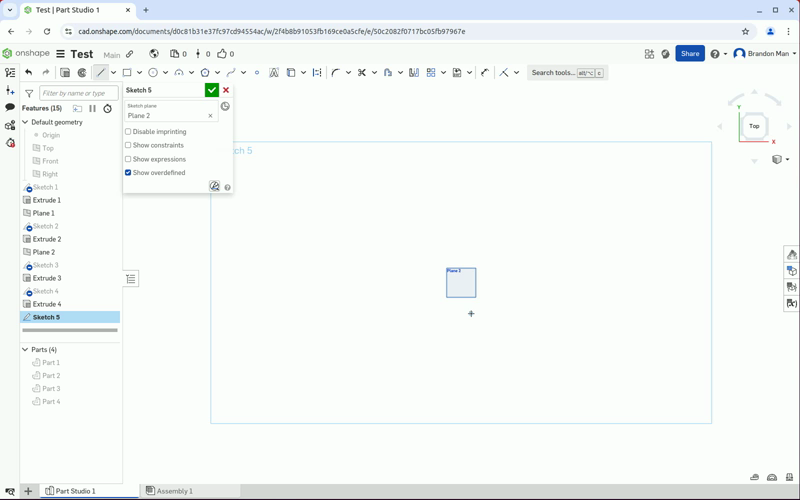
mouse_move(501, 313)
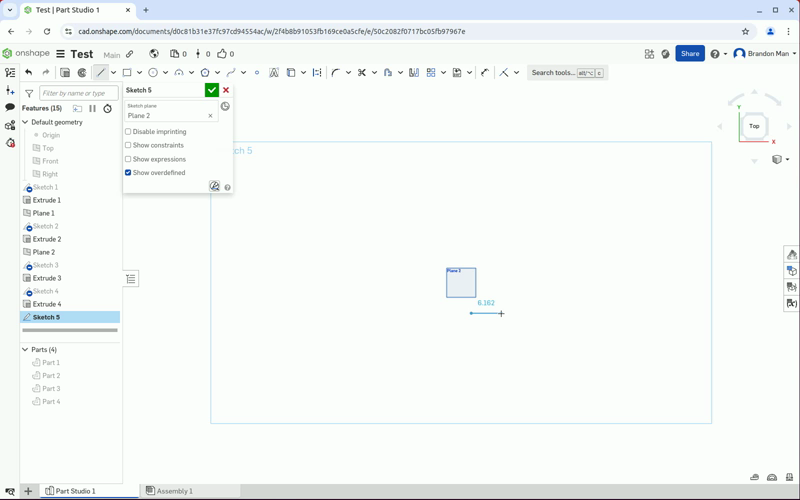
mouse_move(492, 313)
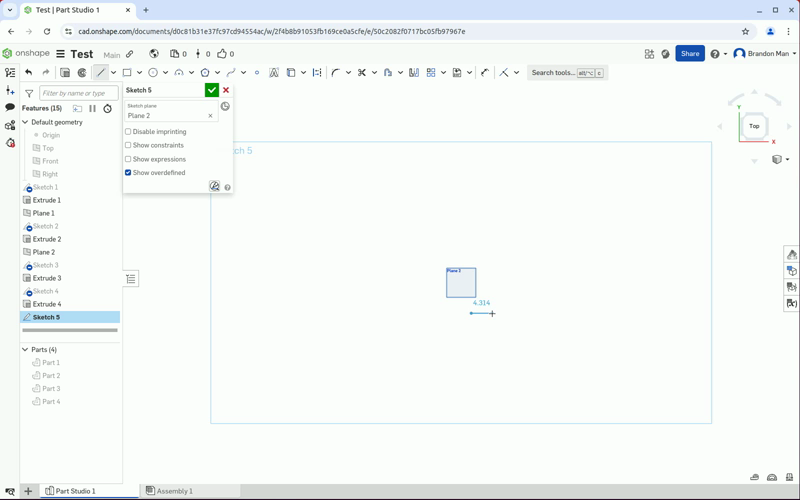
click(492, 313)
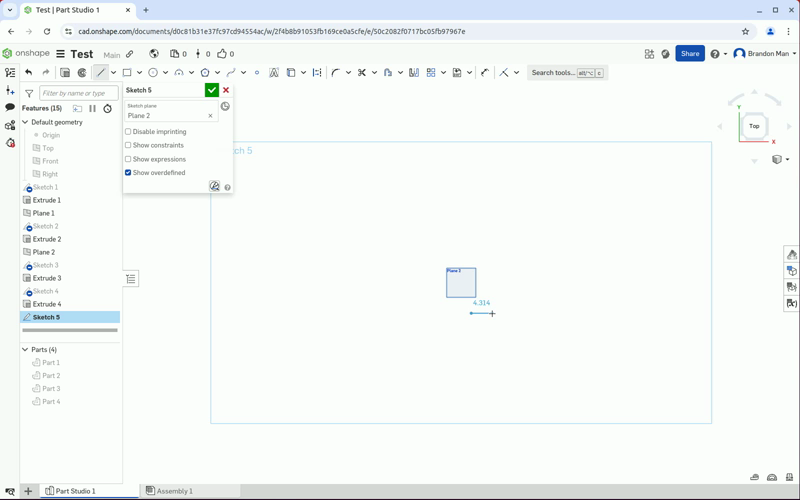
key_up(shift)
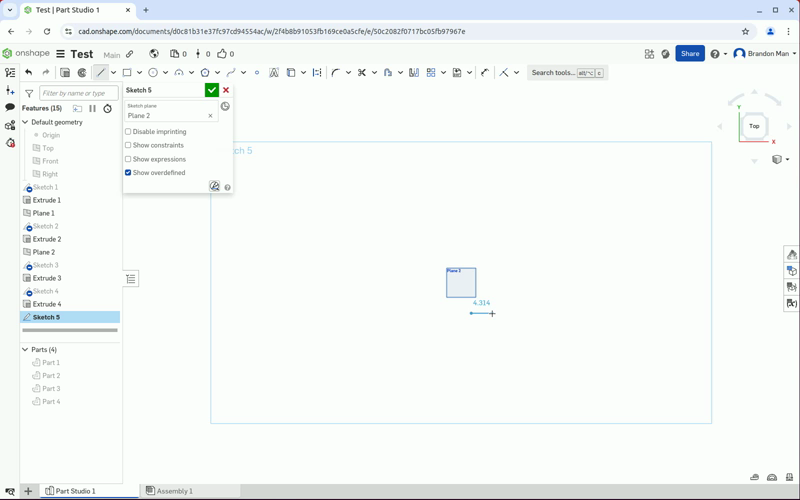
key_down(shift)
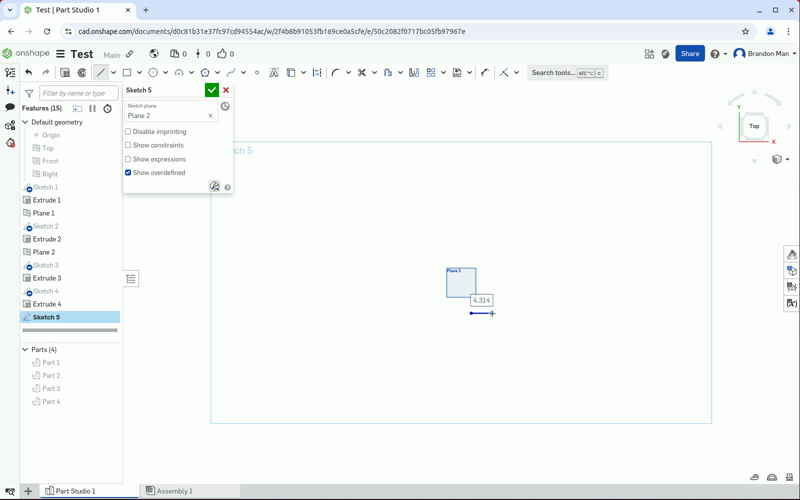
mouse_move(522, 313)
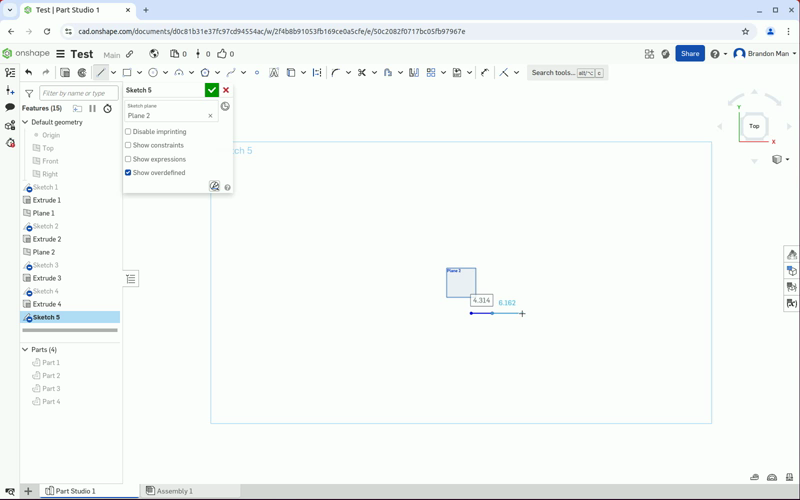
mouse_move(492, 292)
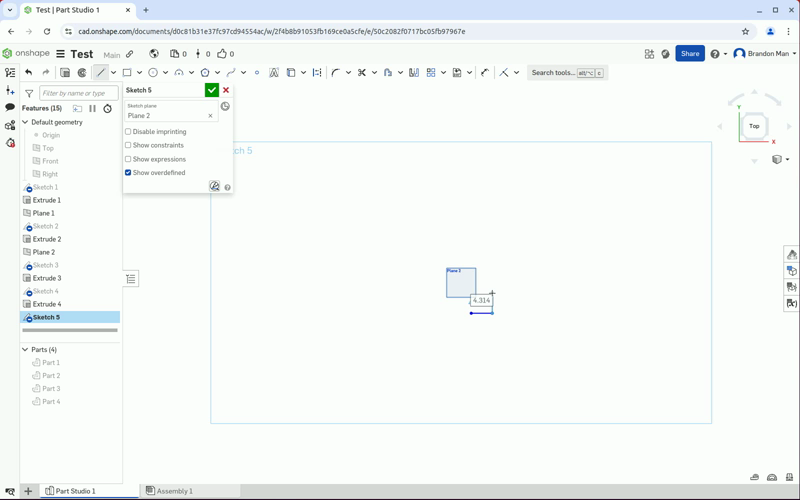
click(492, 292)
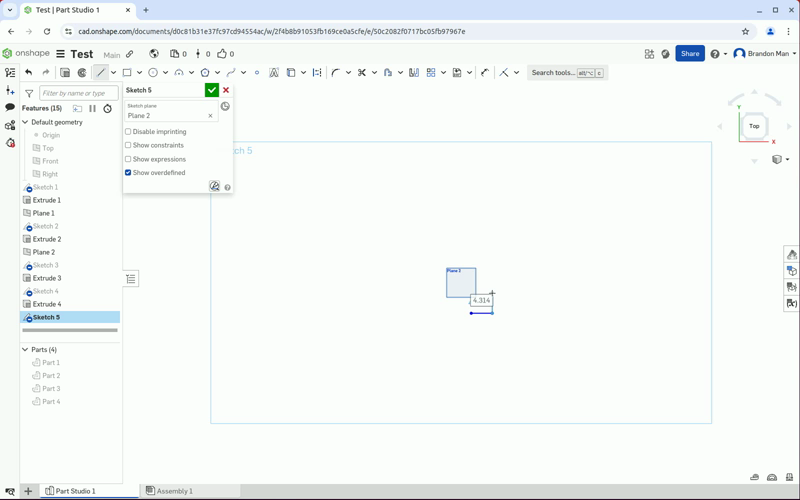
key_up(shift)
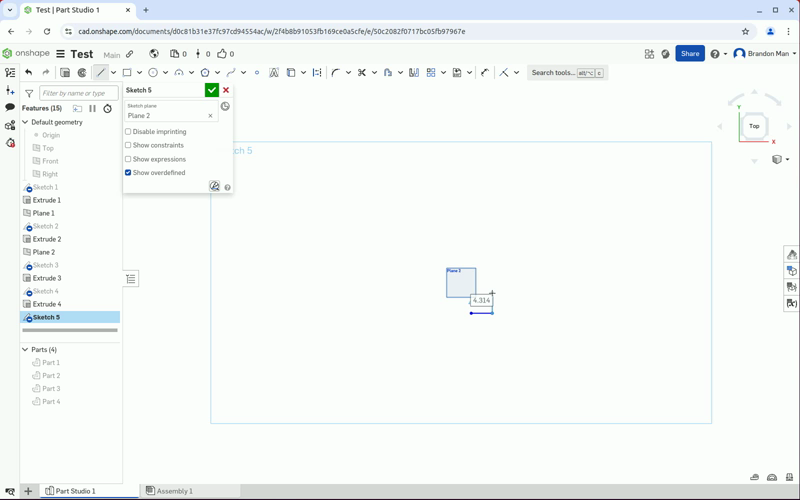
key_down(shift)
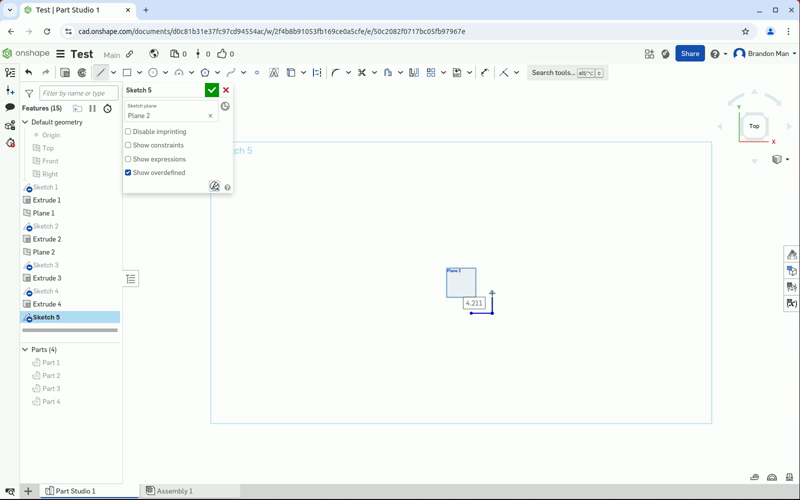
mouse_move(522, 292)
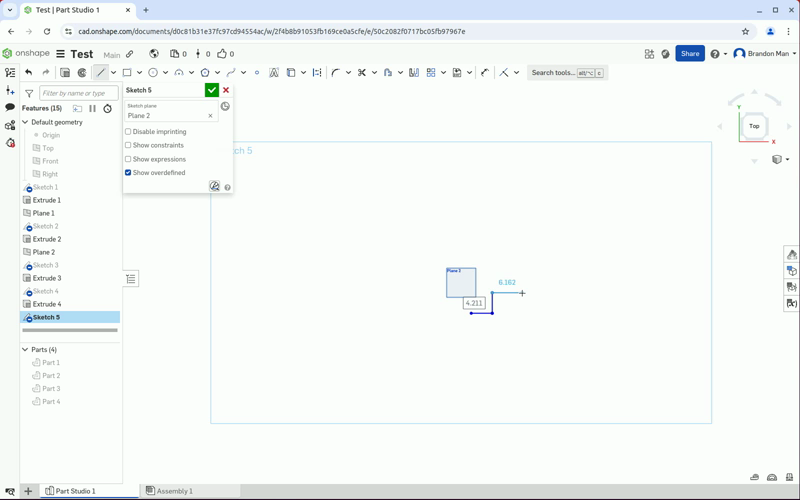
mouse_move(471, 292)
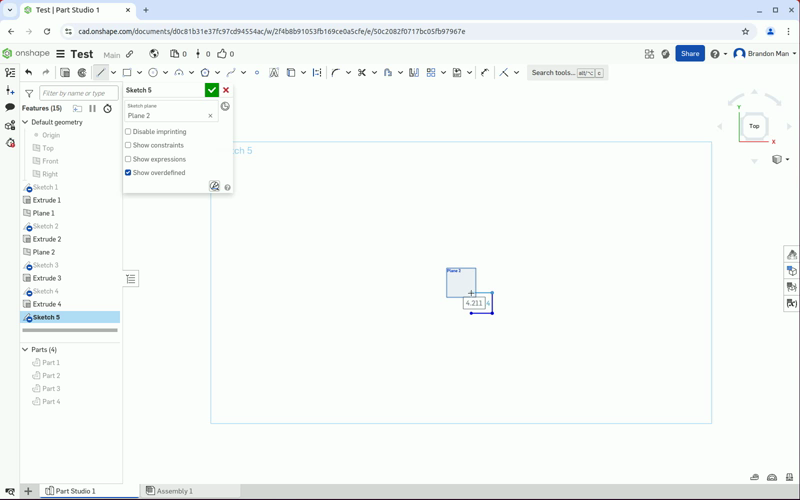
click(471, 292)
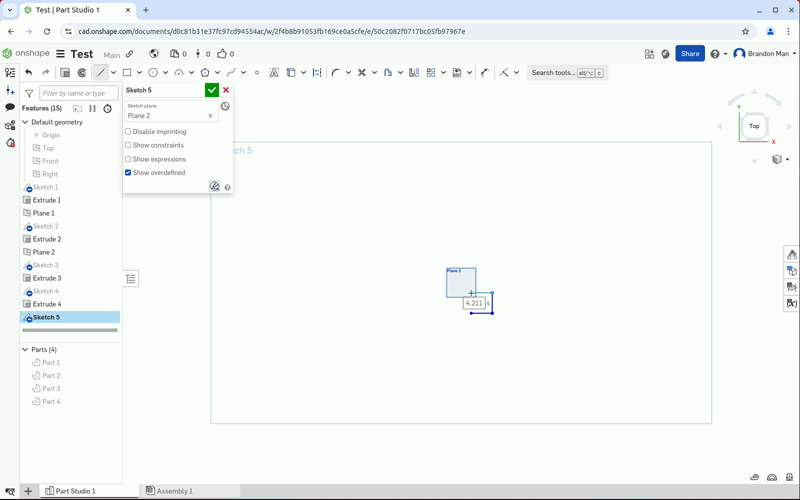
key_up(shift)
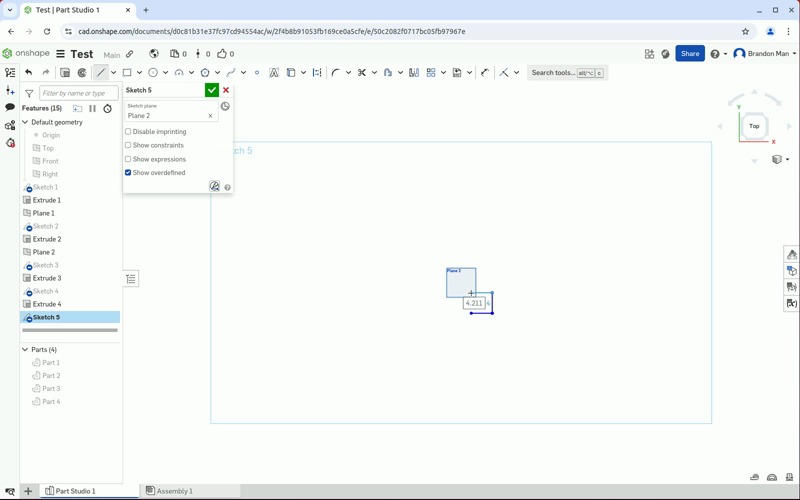
mouse_move(501, 292)
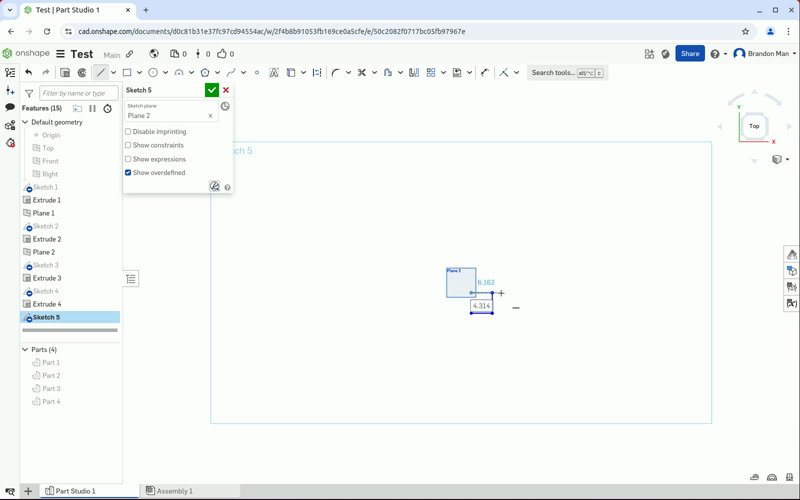
key_down(shift)
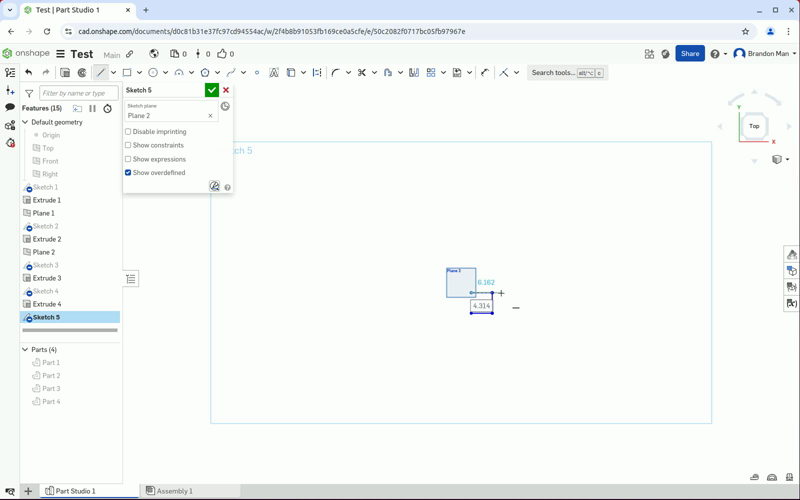
mouse_move(471, 313)
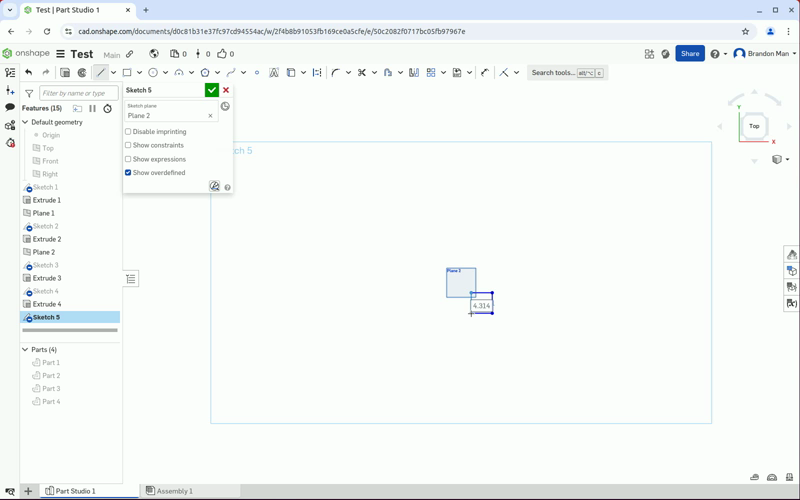
key_up(shift)
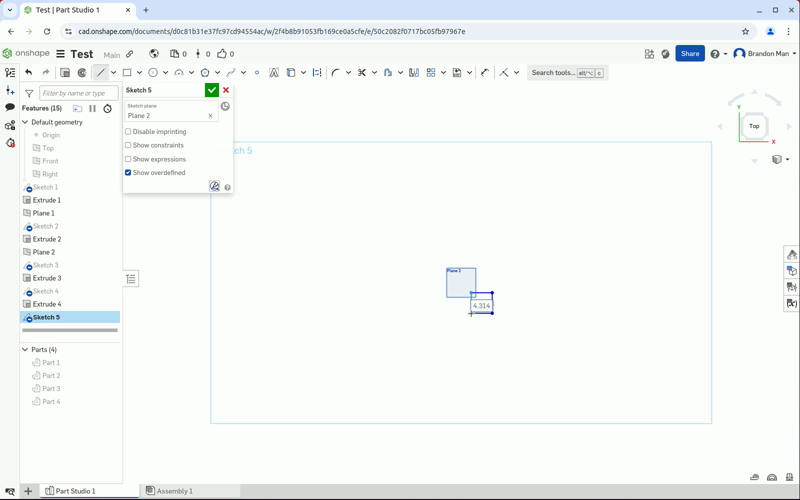
click(471, 313)
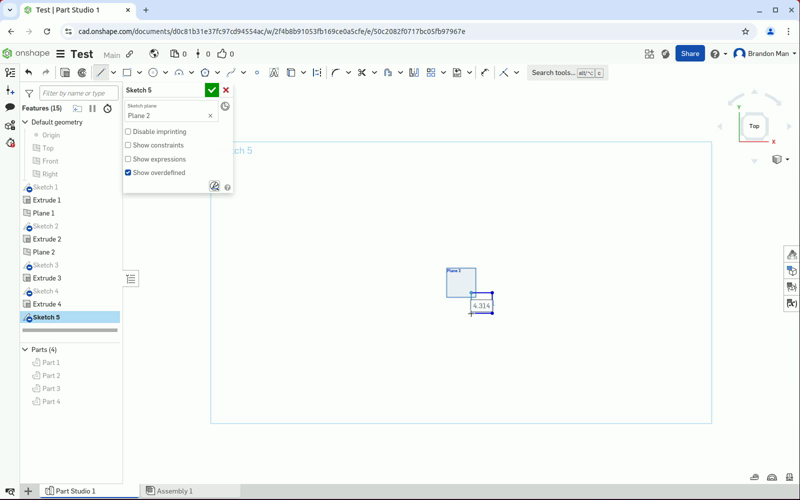
key(esc)
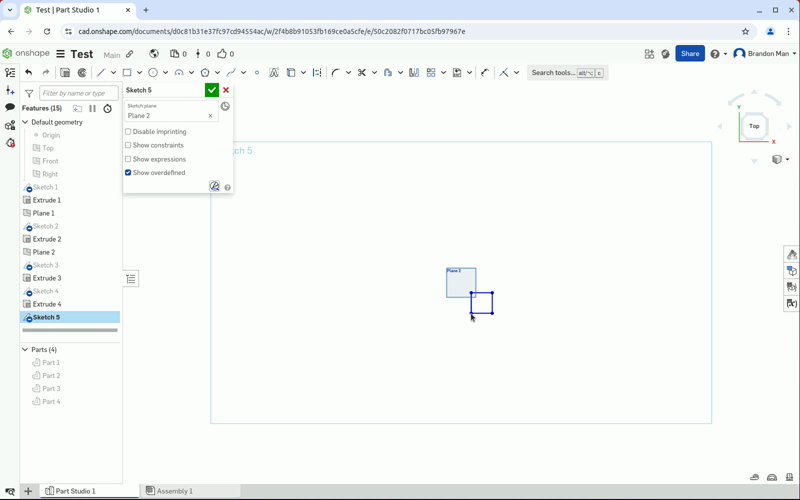
mouse_move(490, 309)
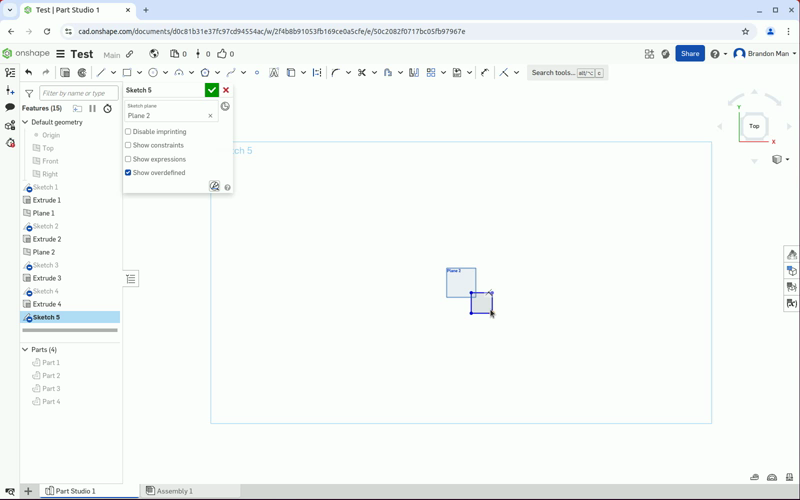
scroll(6)
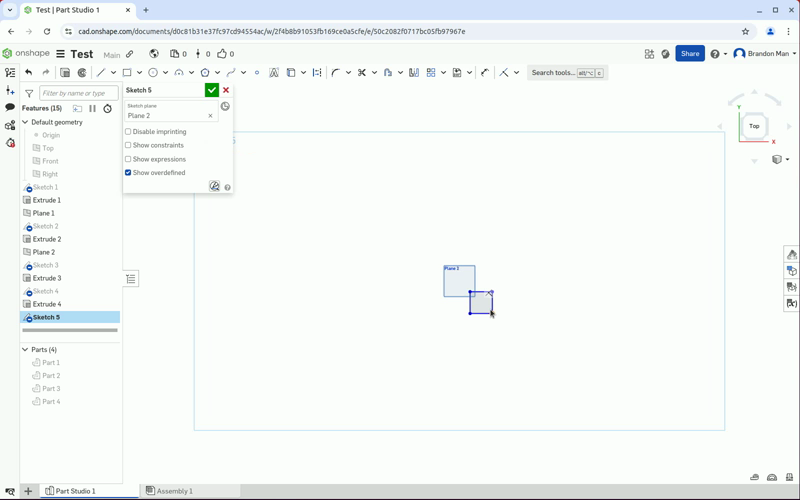
scroll(6)
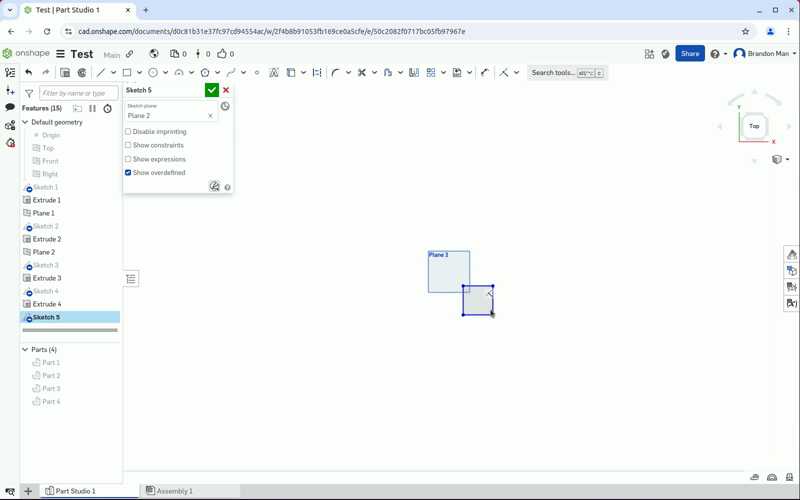
scroll(6)
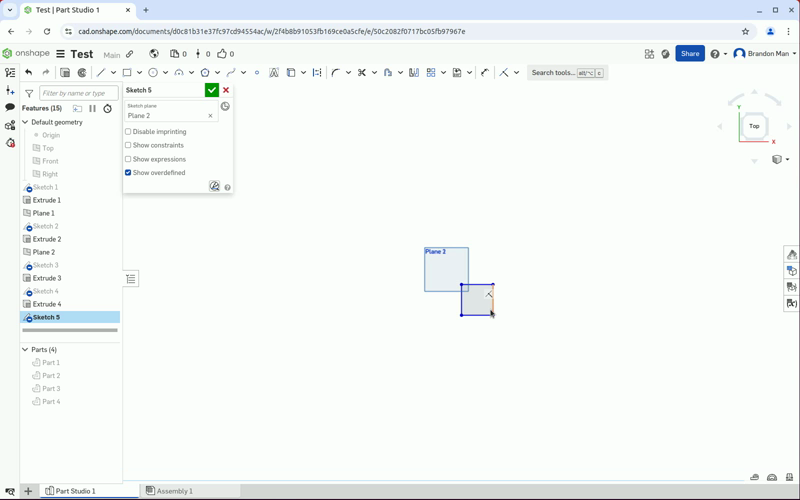
scroll(6)
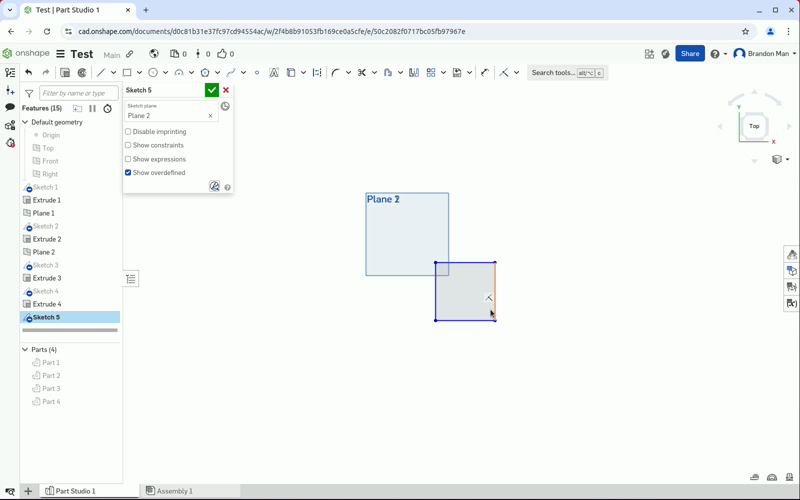
scroll(6)
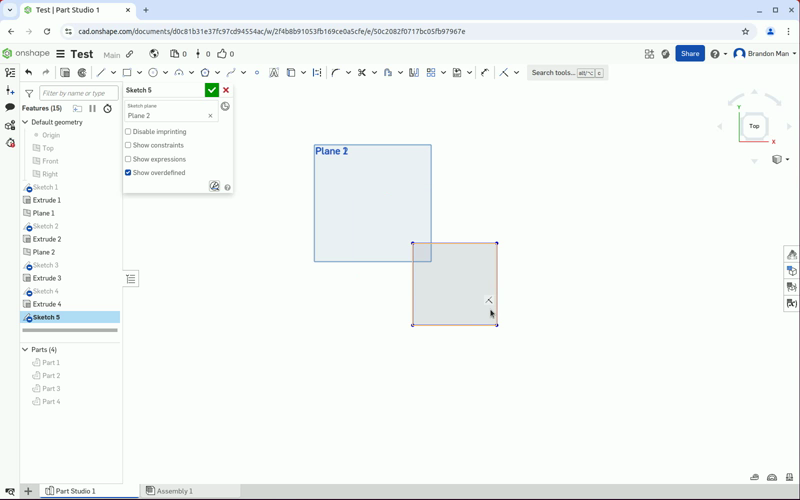
scroll(6)
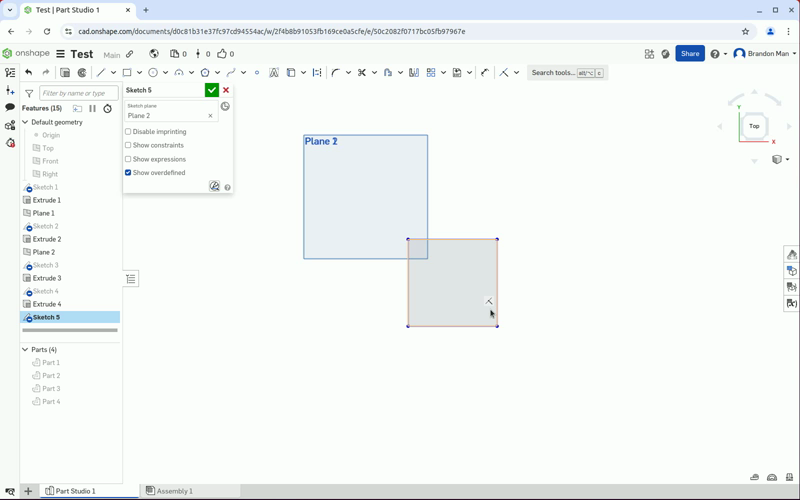
scroll(6)
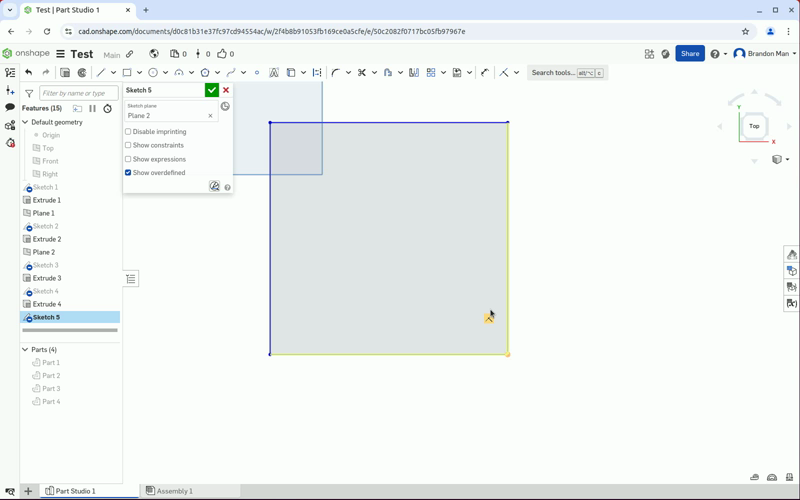
click(490, 309)
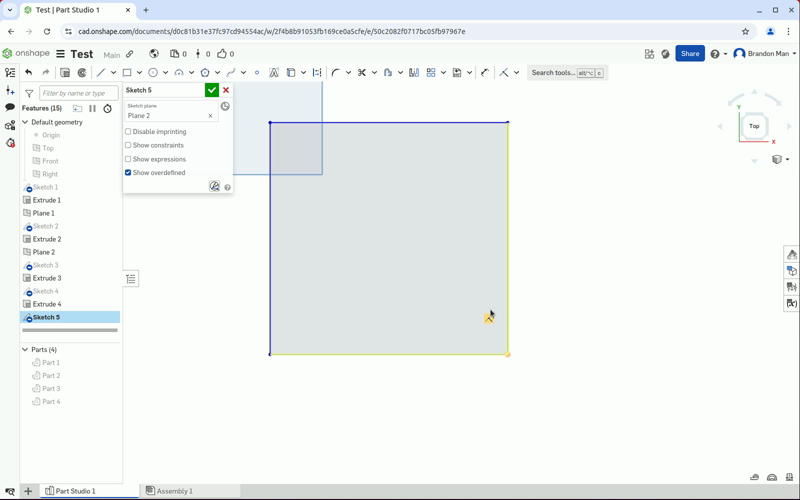
scroll(-6)
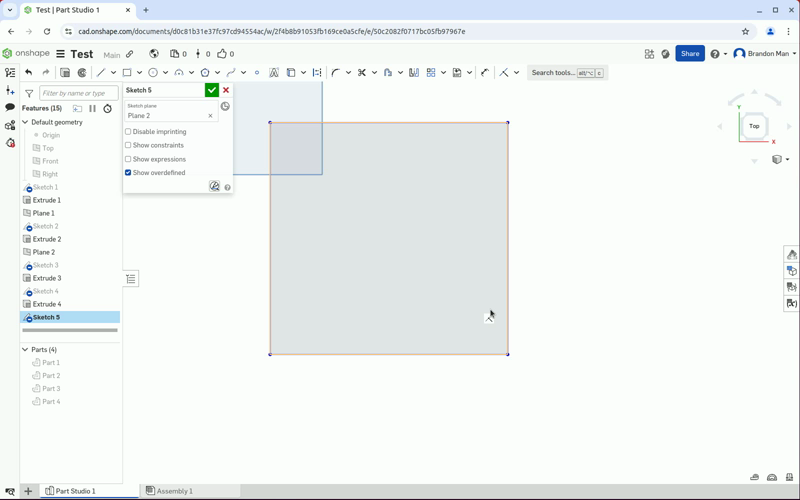
scroll(-6)
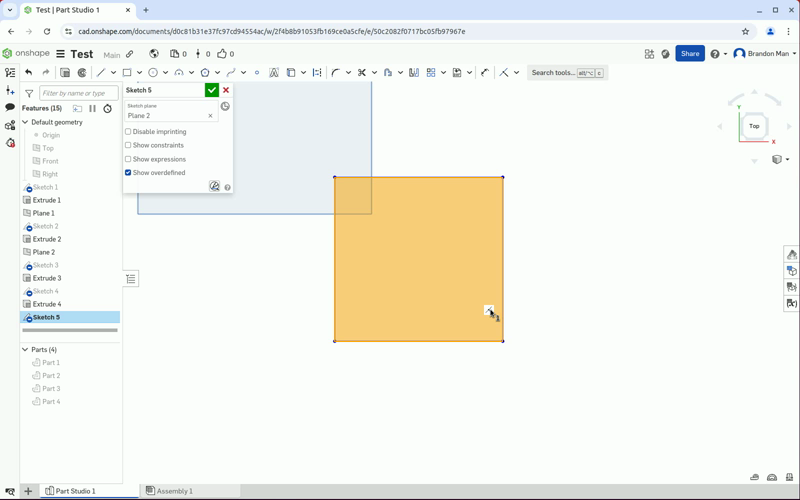
scroll(-6)
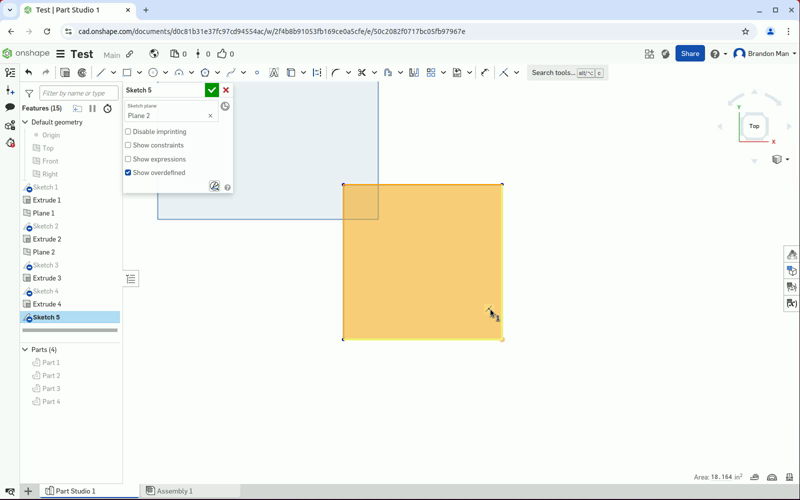
scroll(-6)
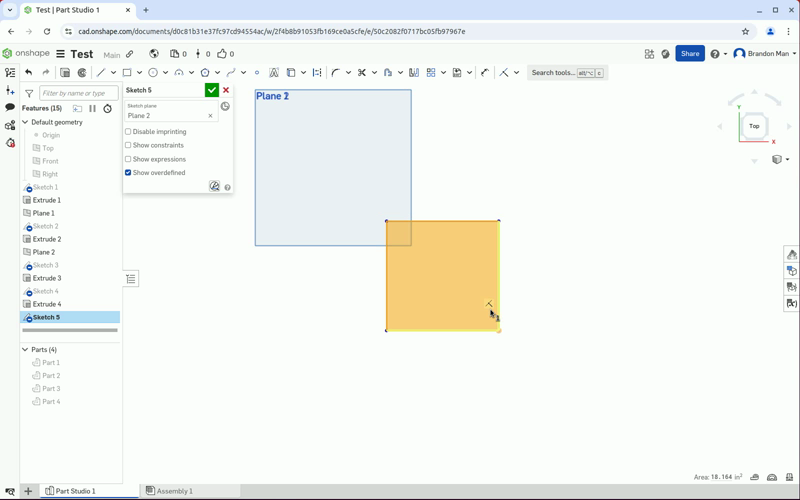
scroll(-6)
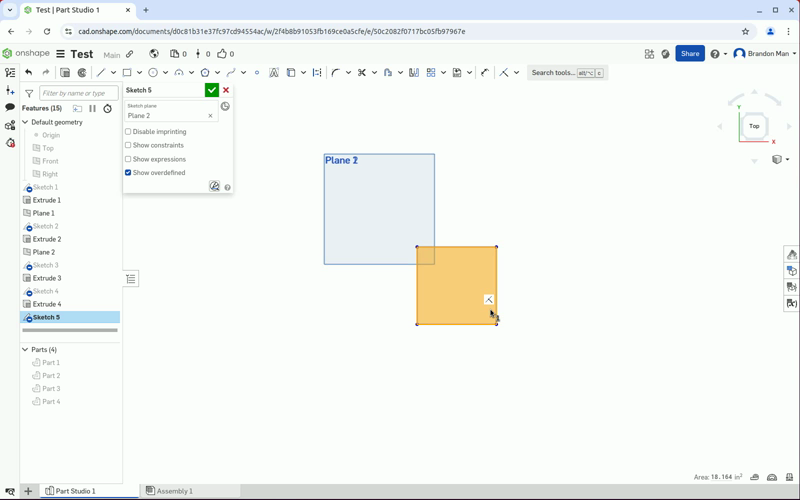
scroll(-6)
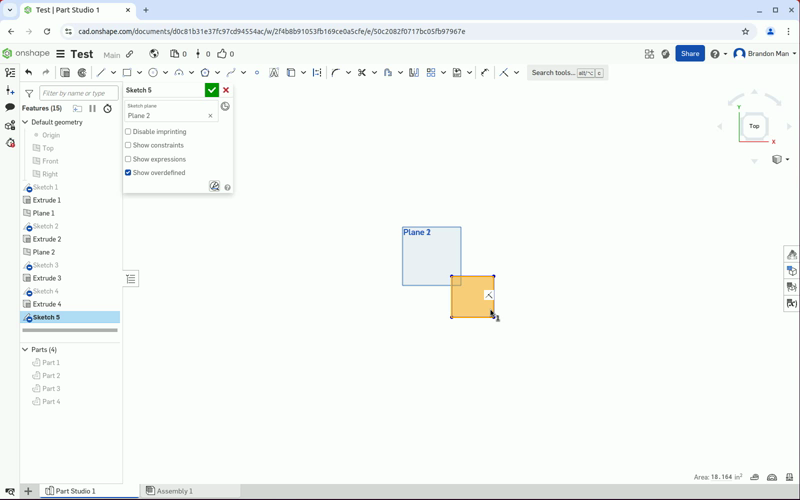
scroll(-6)
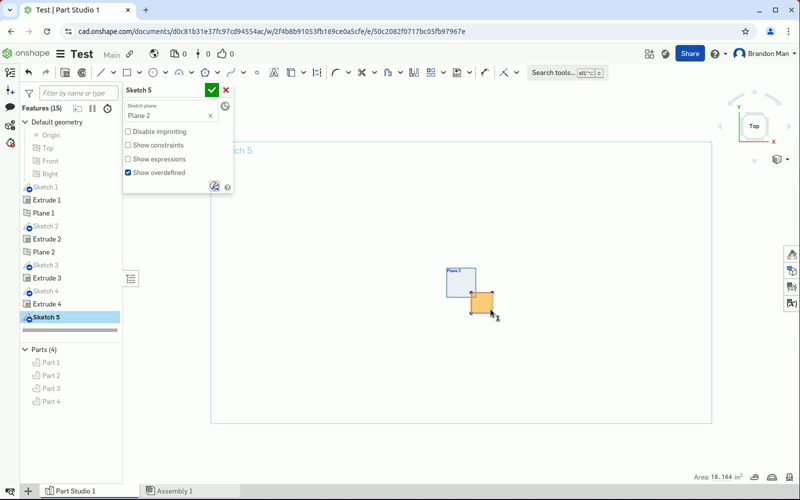
mouse_move(73, 352)
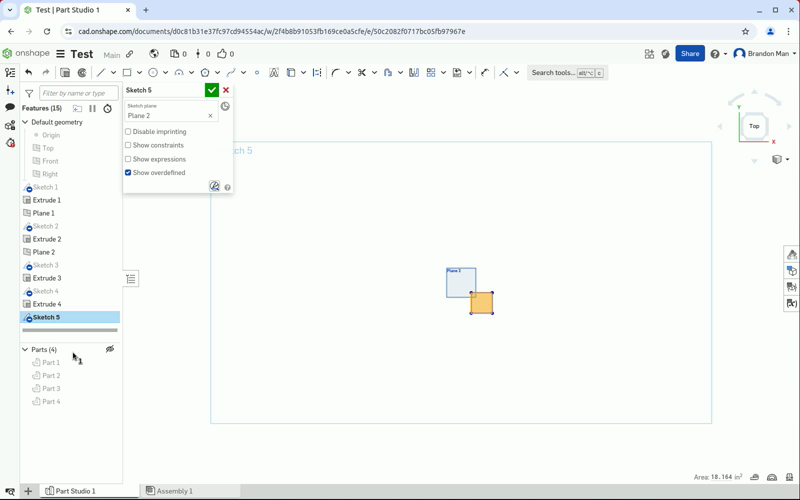
key(shift+y)
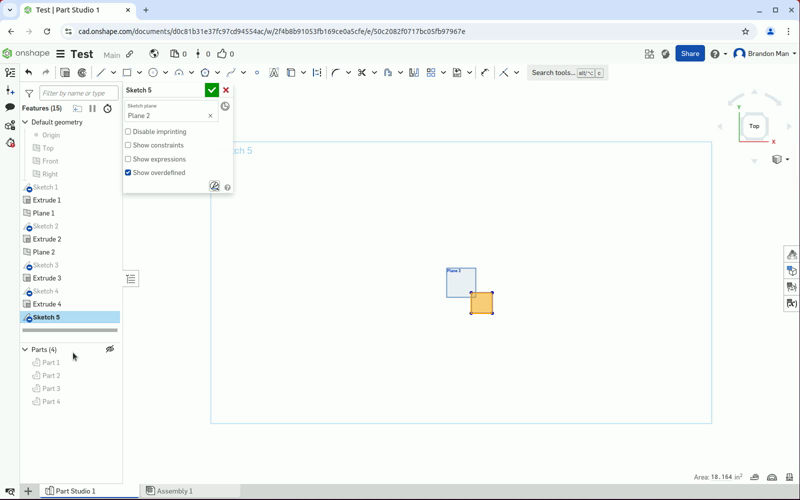
key(shift+e)
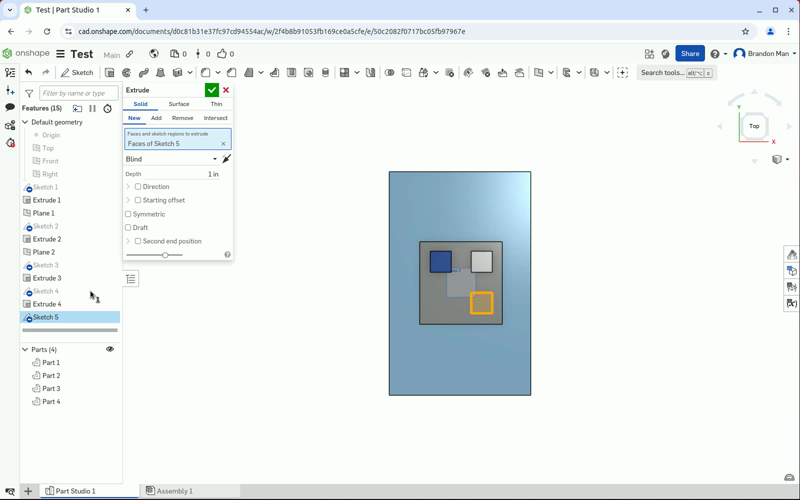
mouse_move(143, 106)
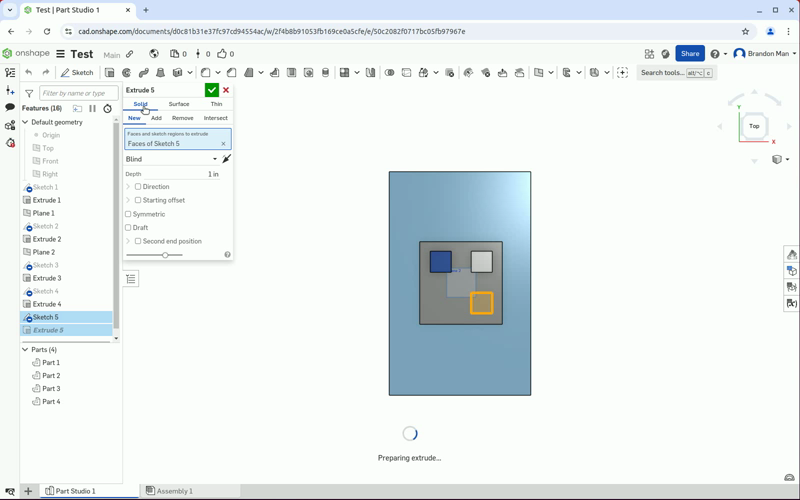
click(143, 106)
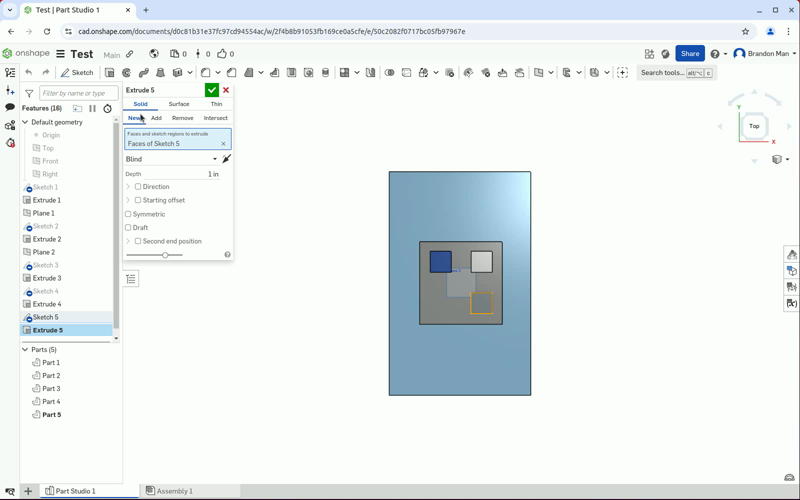
mouse_move(137, 120)
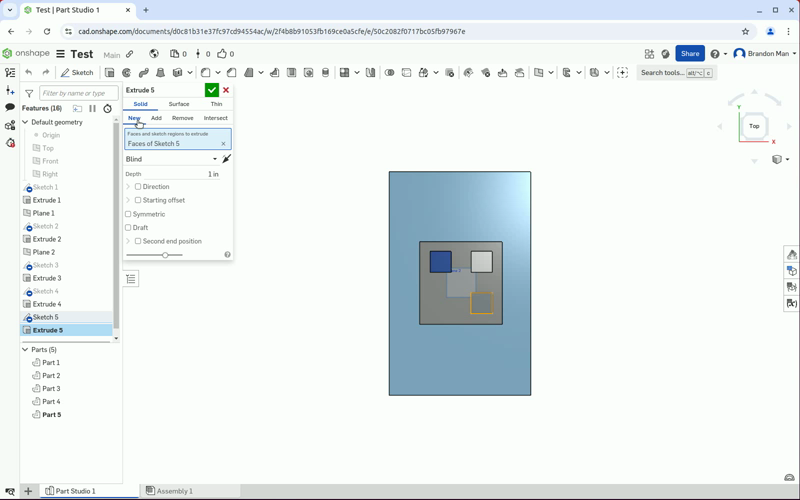
click(137, 120)
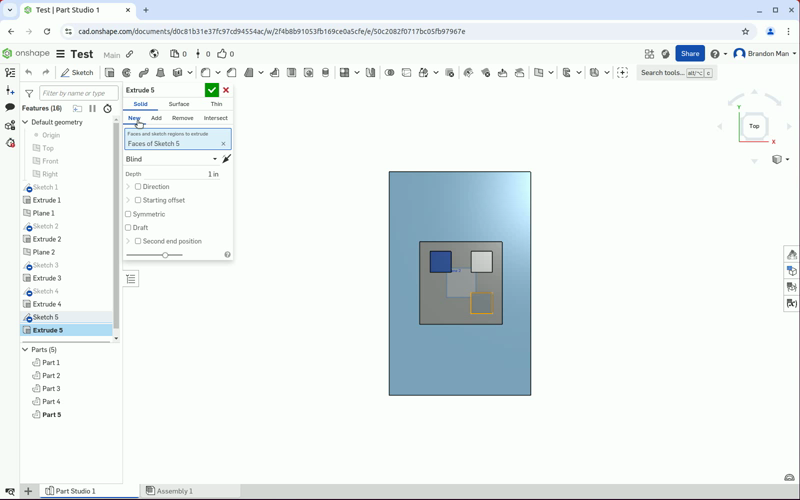
key(tab, 4)
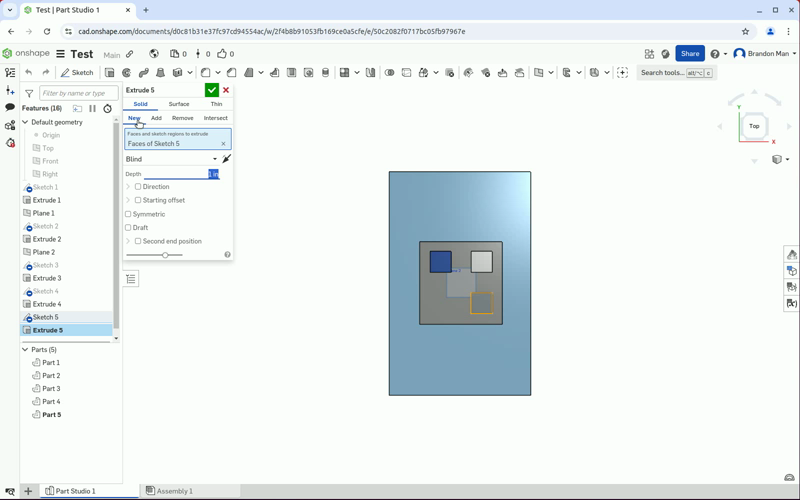
text(2.166)
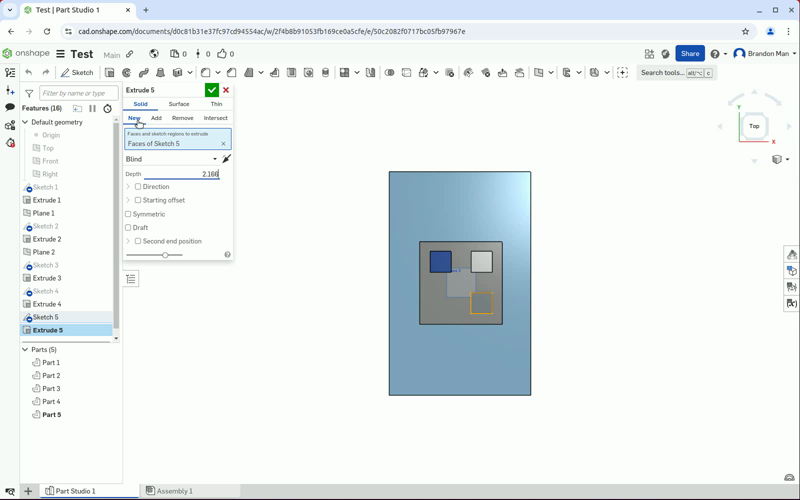
key(enter)
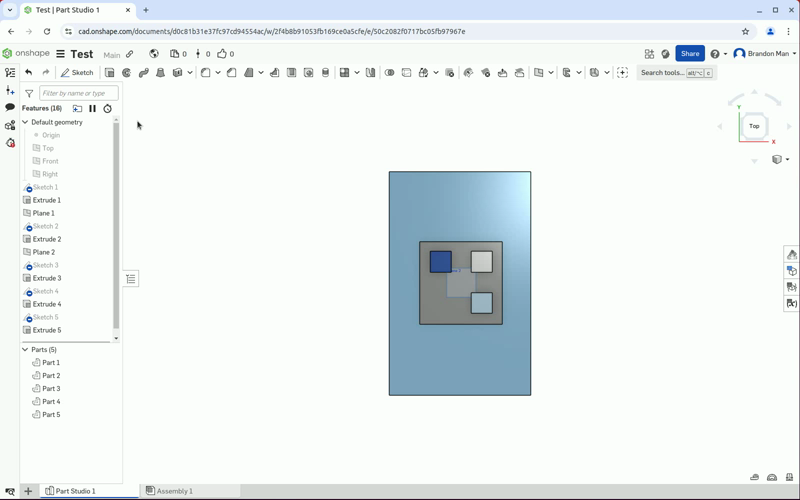
key(shift+h)
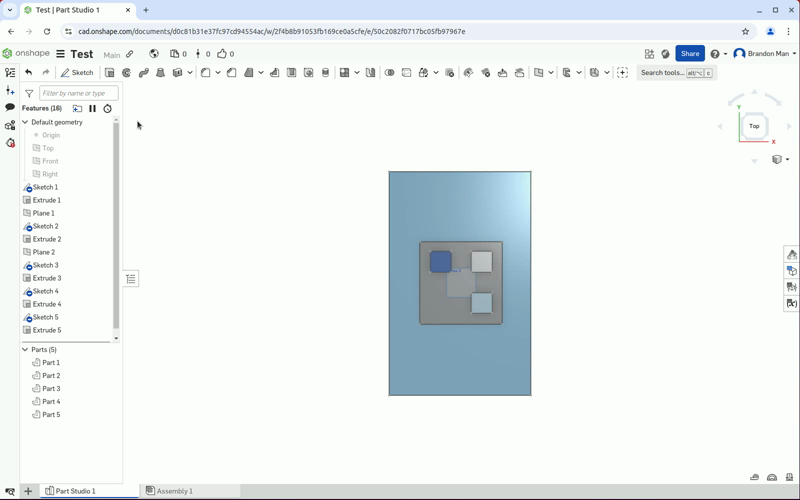
key(shift+h)
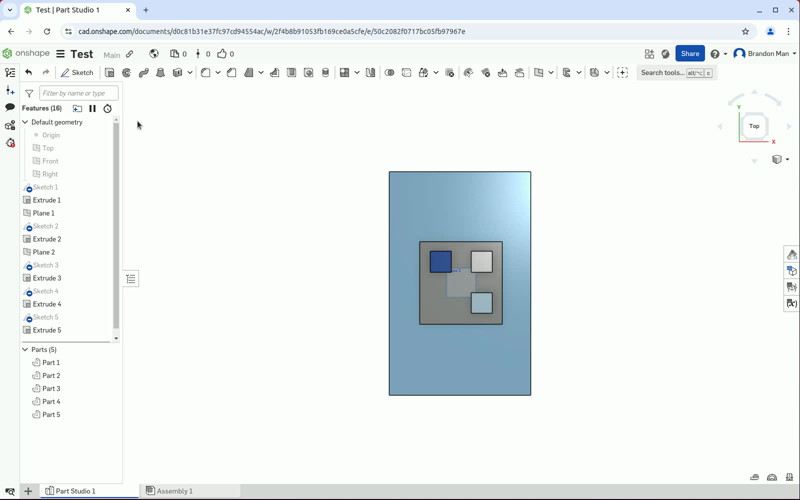
mouse_move(69, 189)
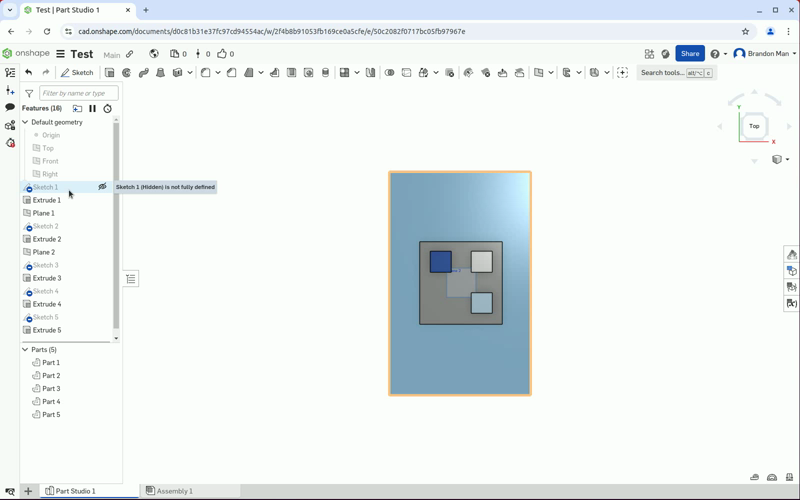
click(69, 189)
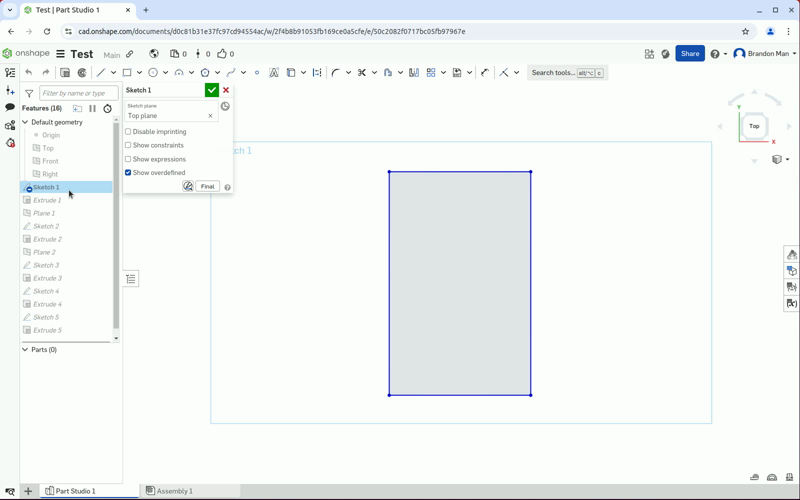
mouse_move(229, 92)
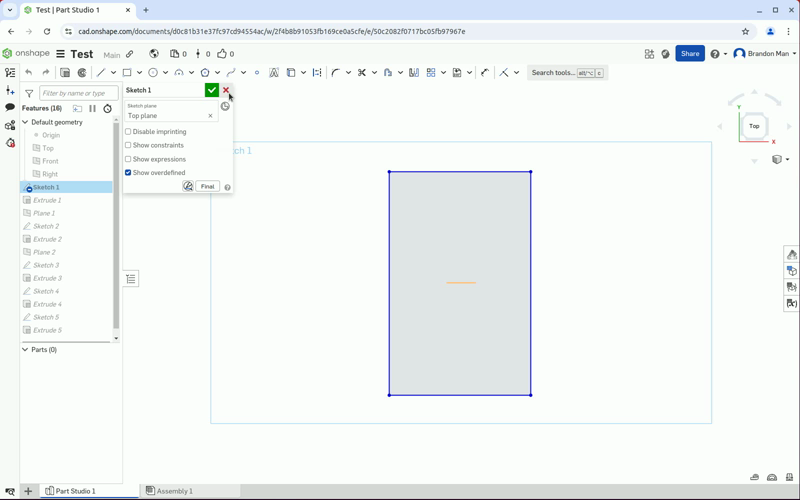
click(229, 92)
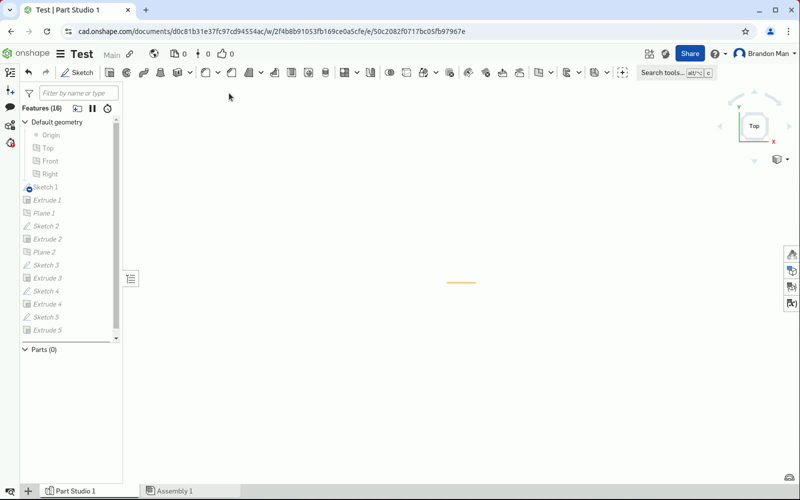
key(shift+s)
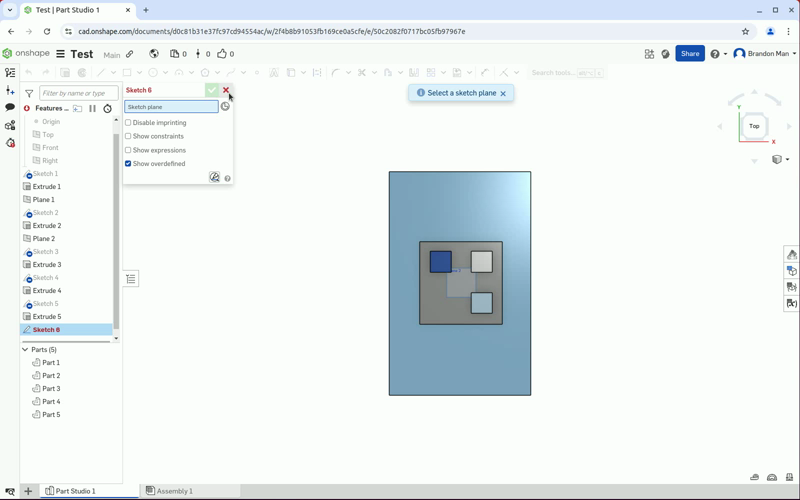
mouse_move(69, 241)
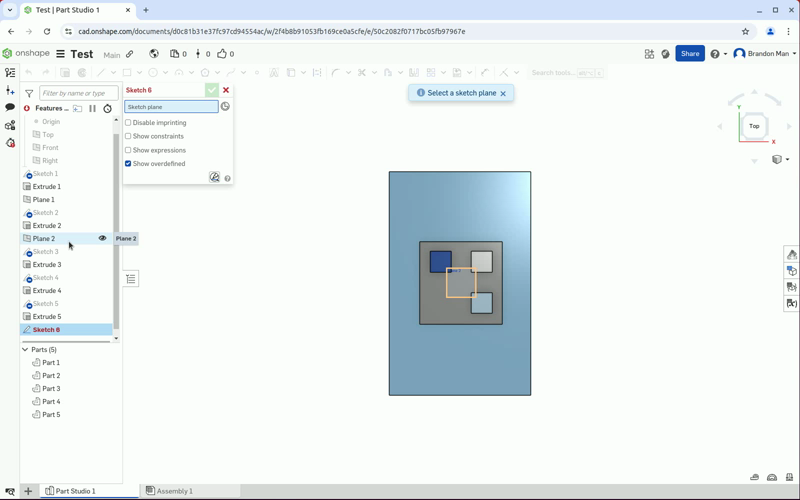
click(69, 241)
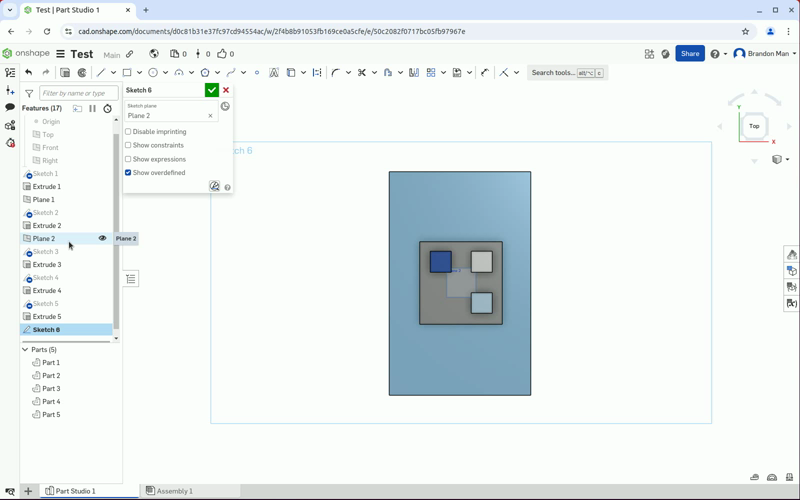
mouse_move(73, 352)
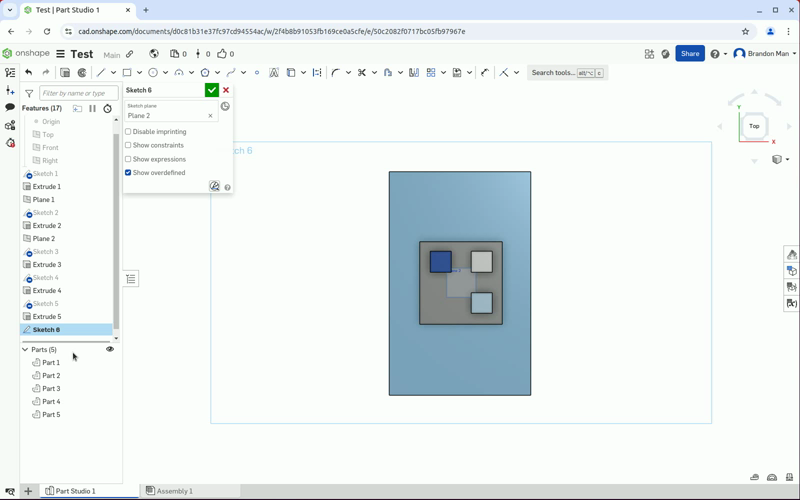
key(y)
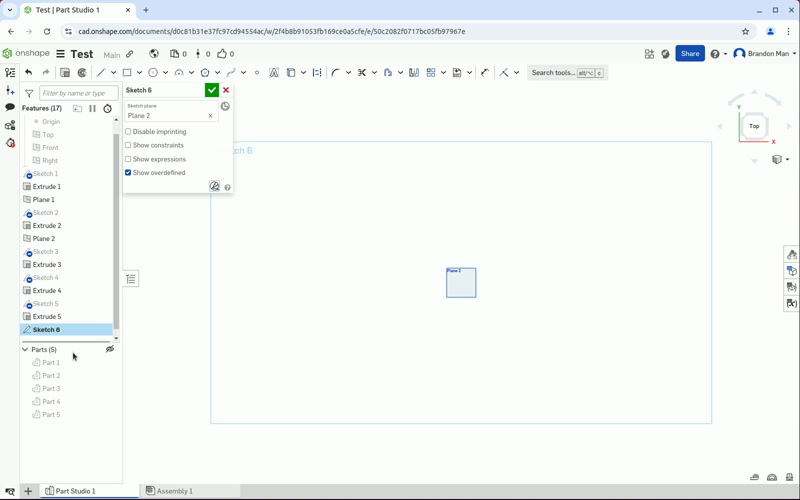
key(l)
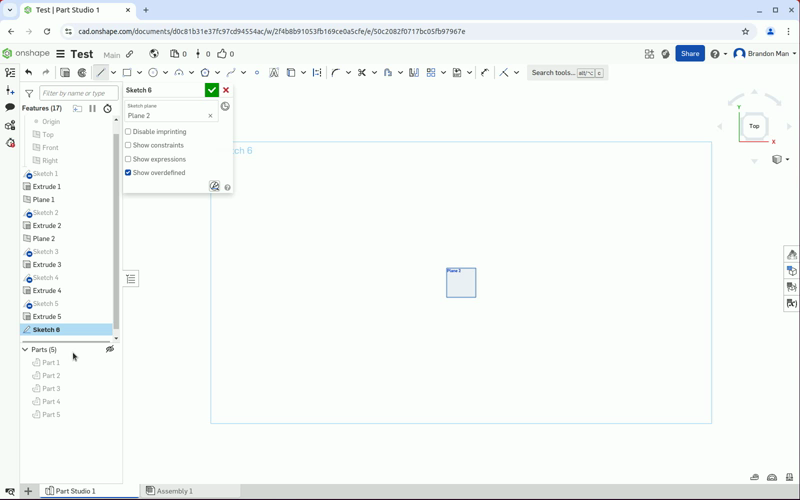
key_down(shift)
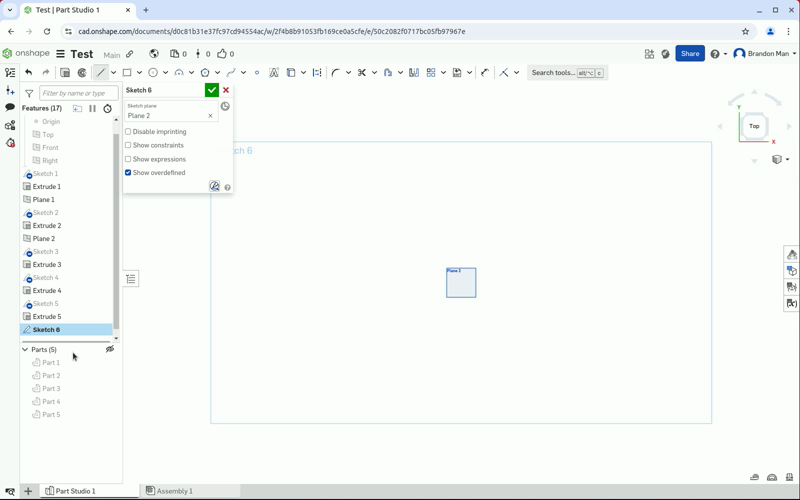
mouse_move(430, 313)
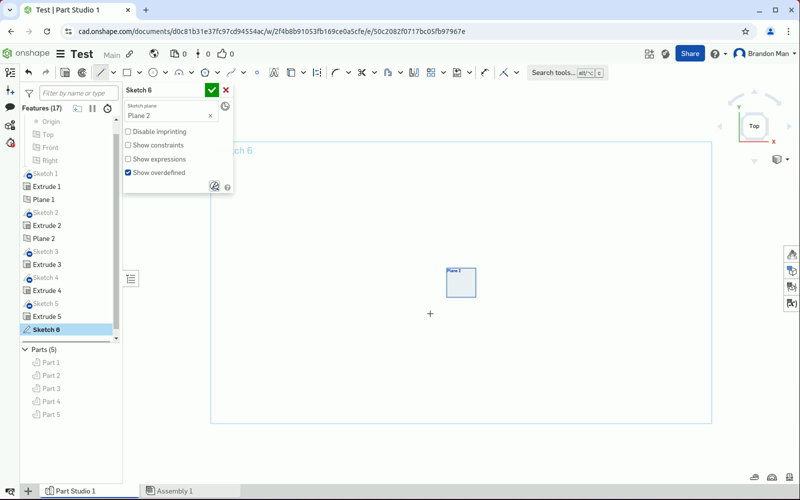
click(430, 313)
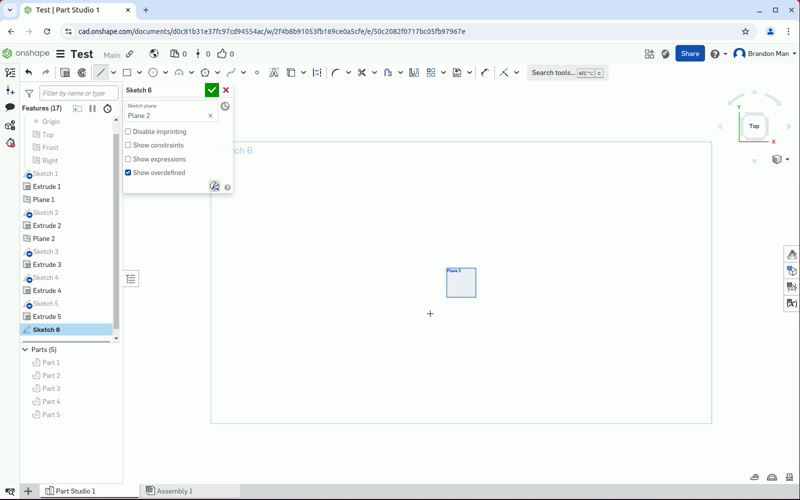
key_up(shift)
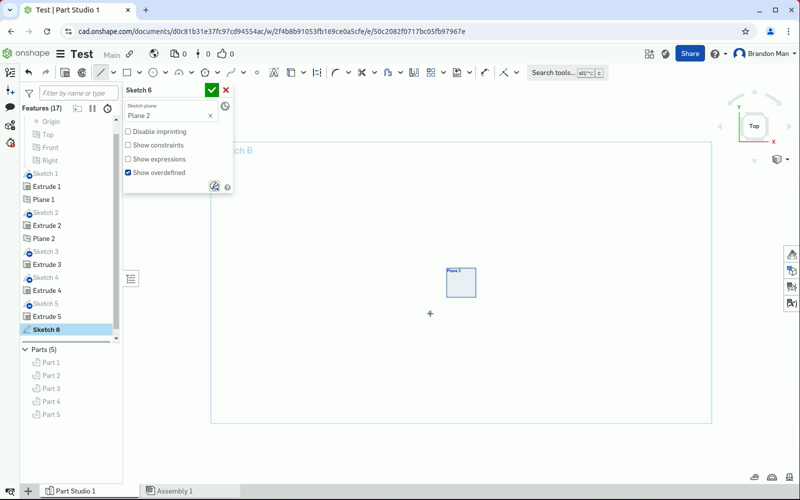
key_down(shift)
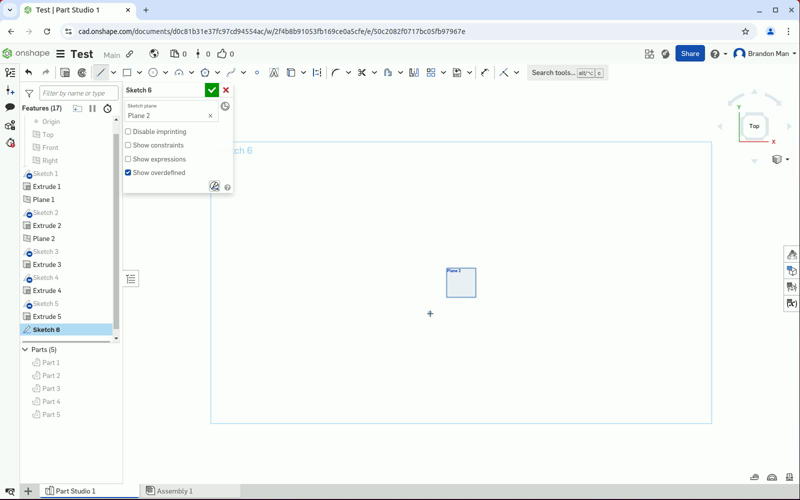
mouse_move(460, 313)
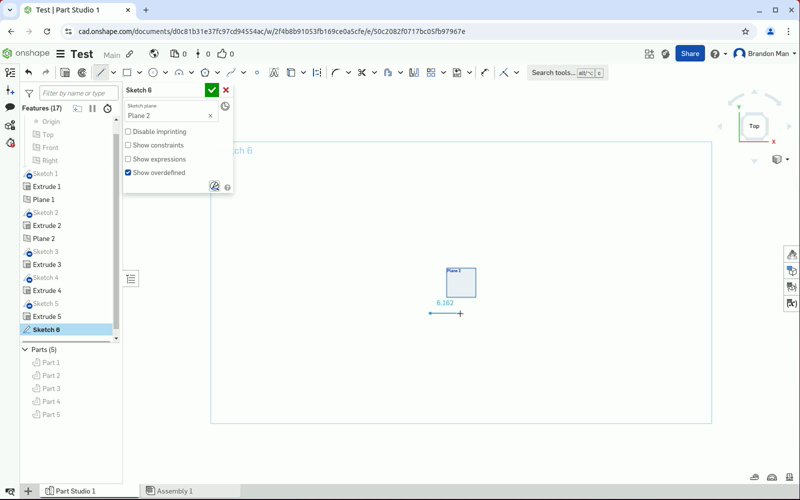
mouse_move(451, 313)
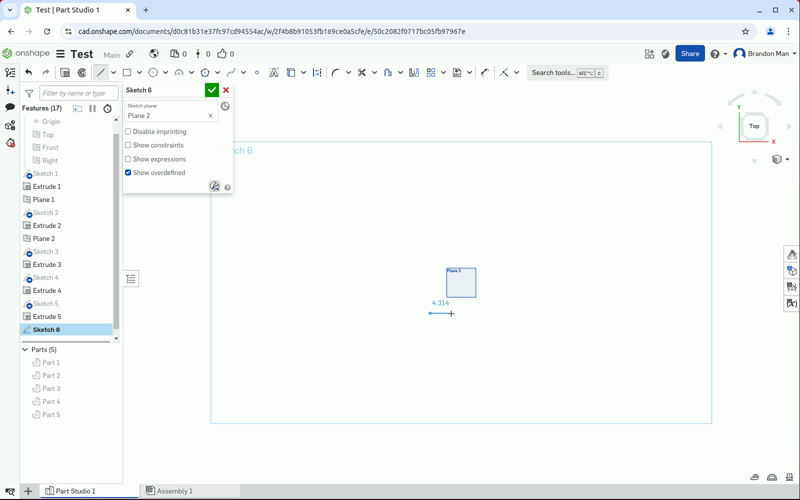
click(451, 313)
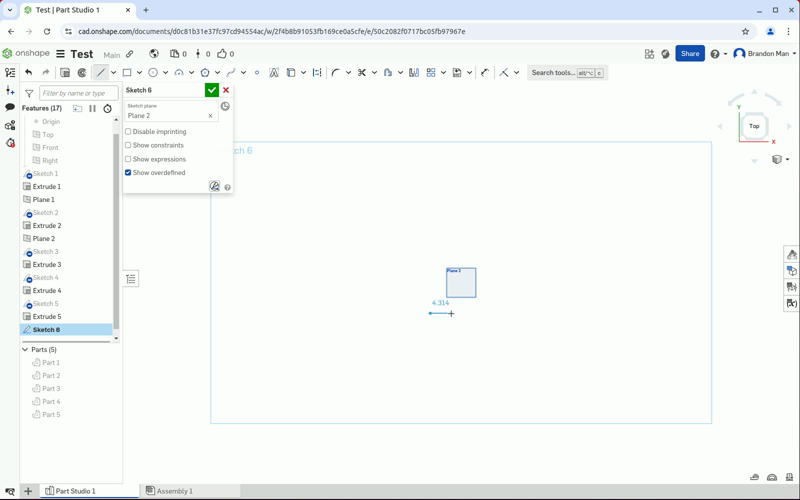
key_up(shift)
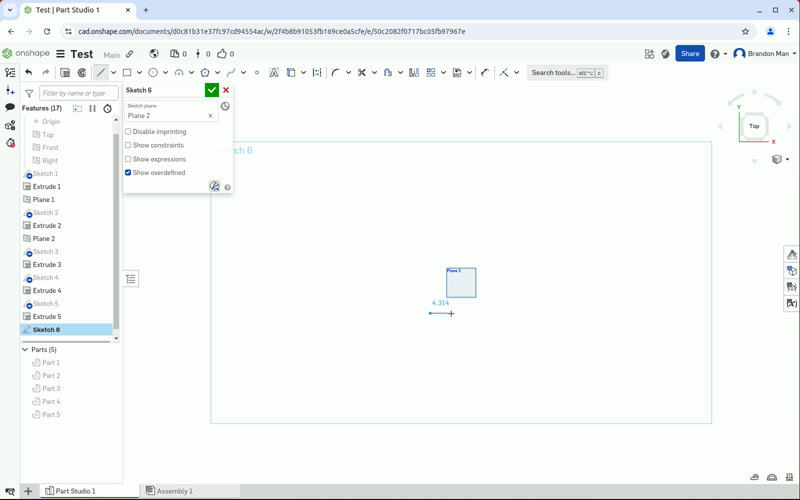
key_down(shift)
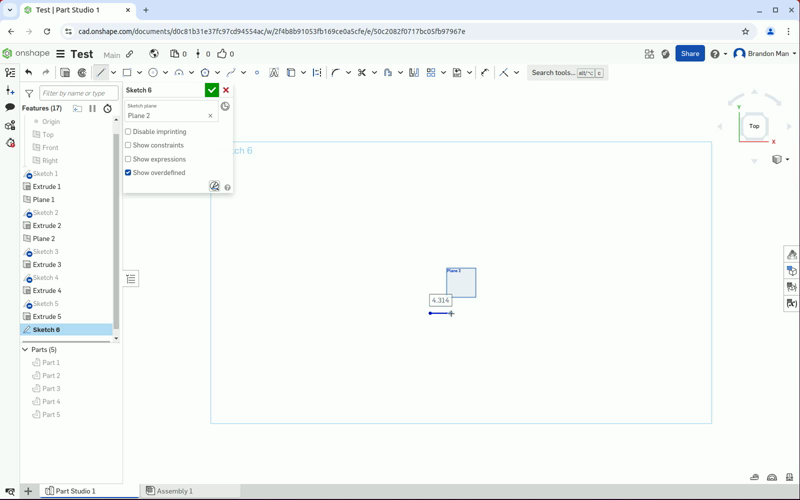
mouse_move(481, 313)
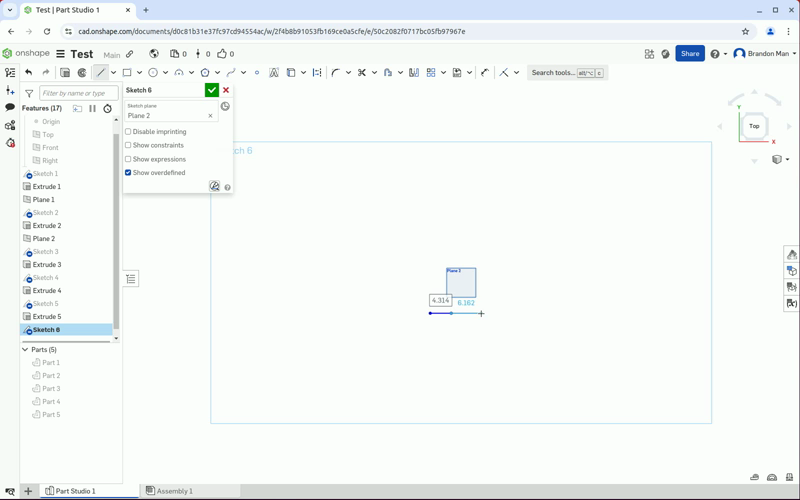
mouse_move(451, 292)
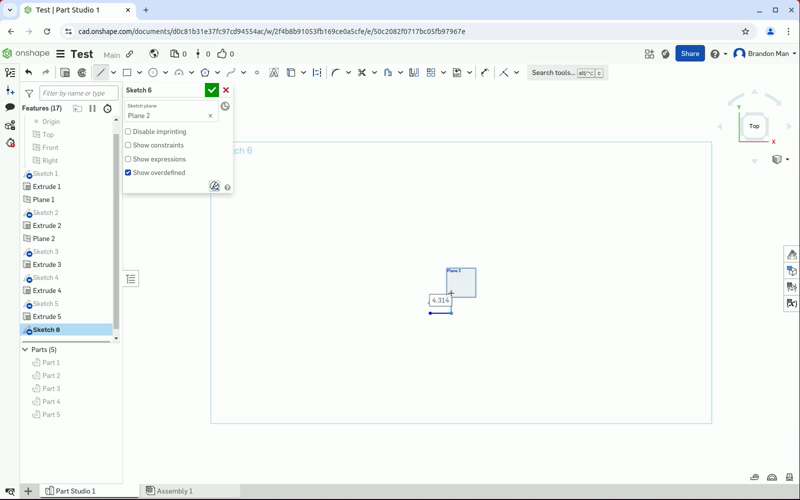
click(451, 292)
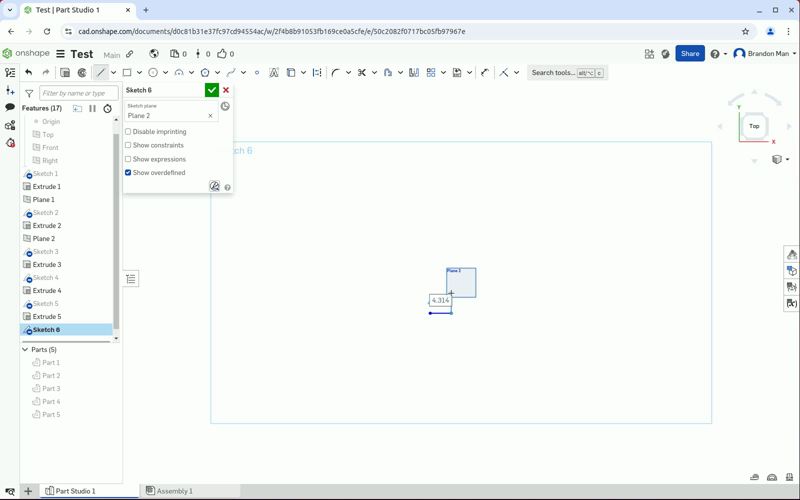
key_up(shift)
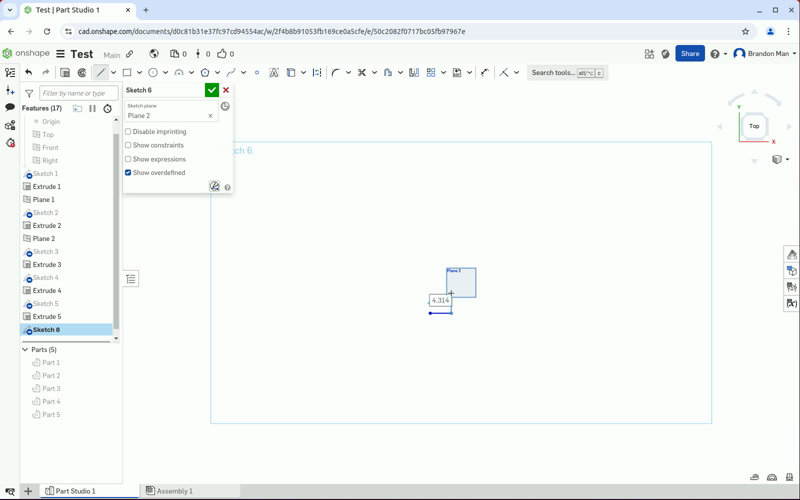
key_down(shift)
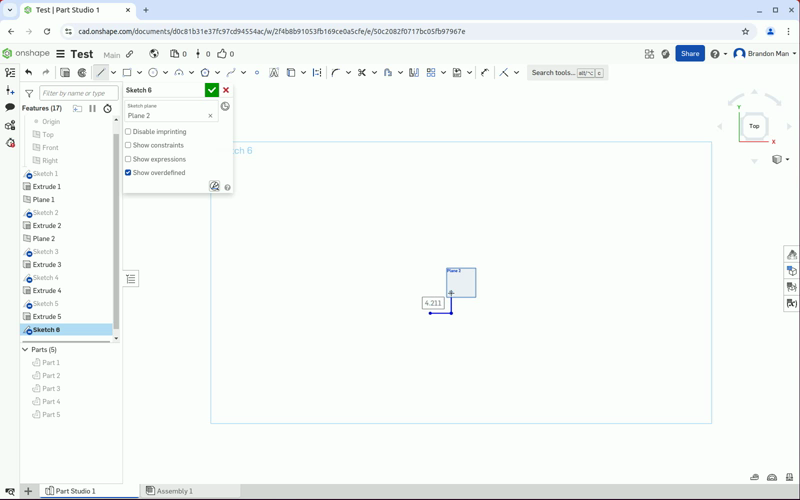
mouse_move(481, 292)
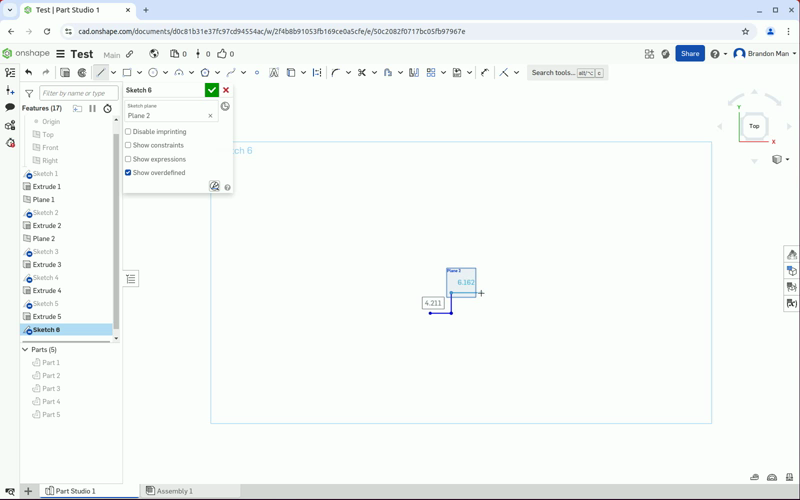
mouse_move(430, 292)
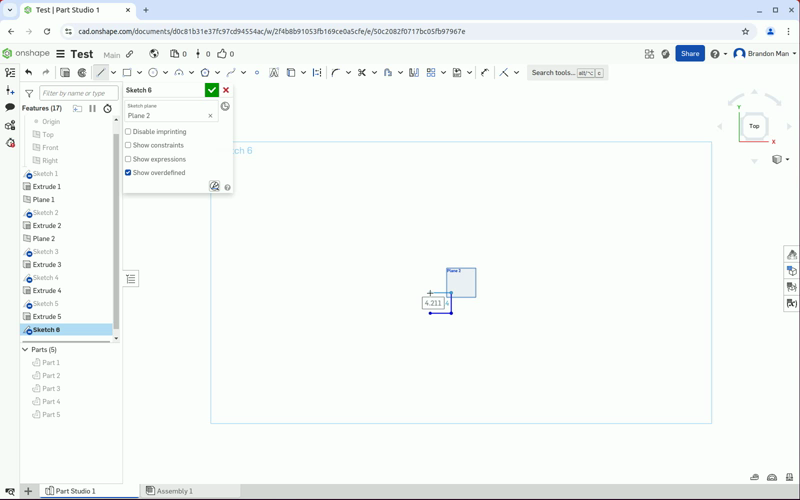
click(430, 292)
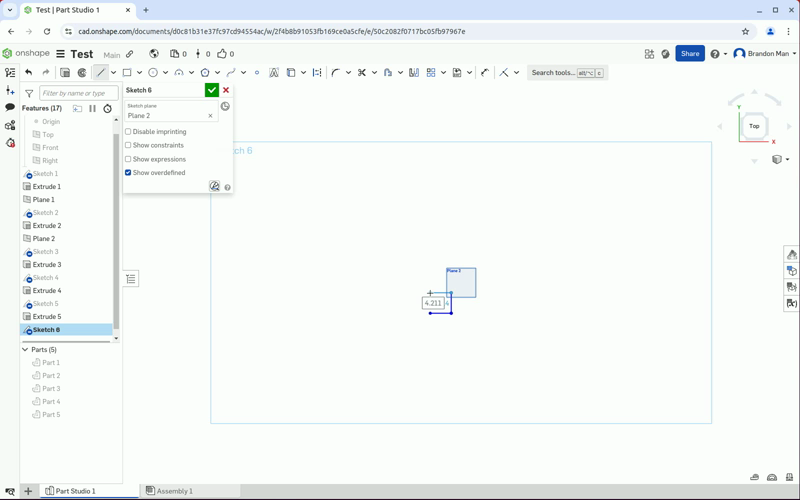
key_up(shift)
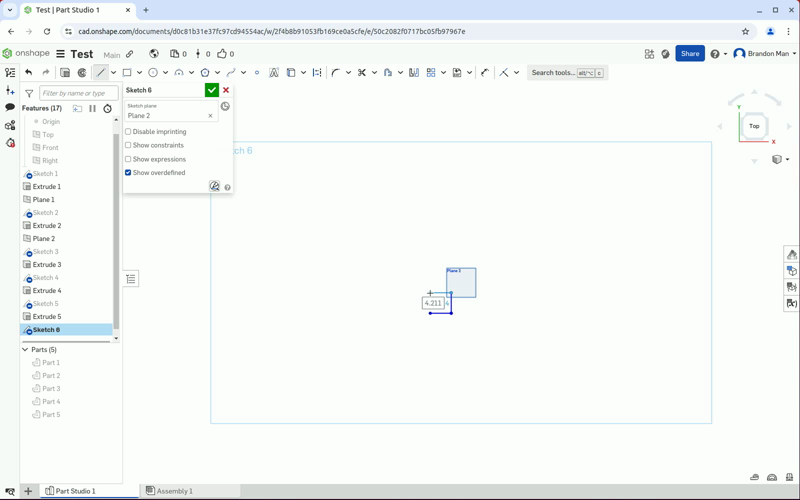
mouse_move(460, 292)
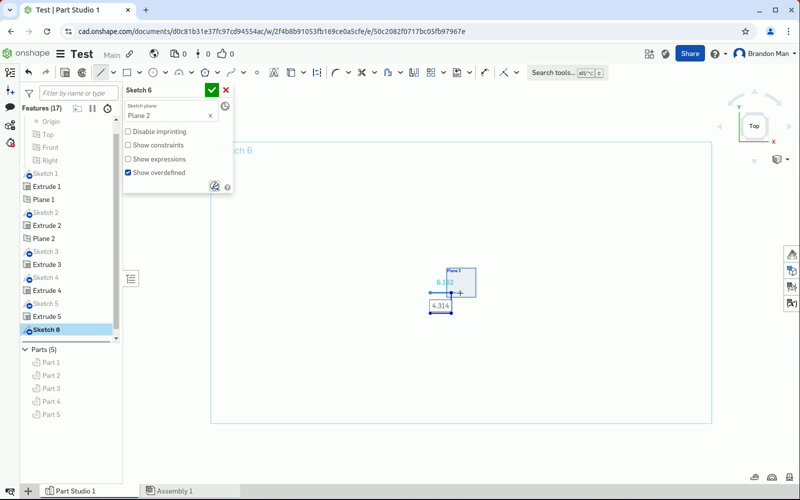
key_down(shift)
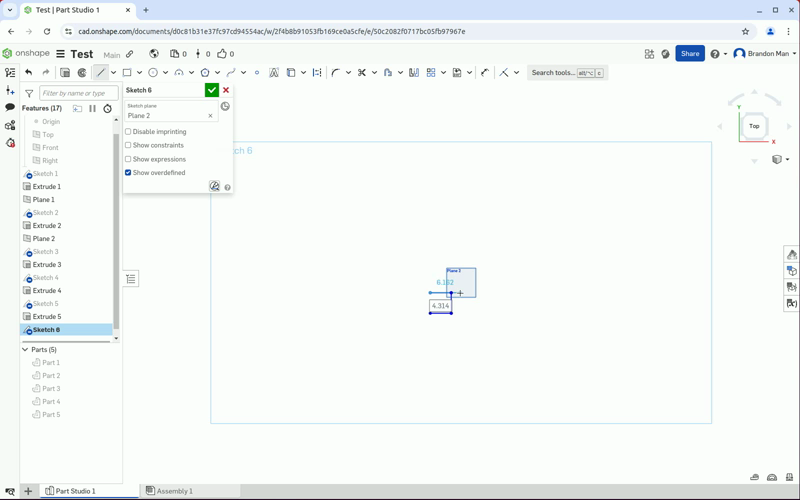
mouse_move(430, 313)
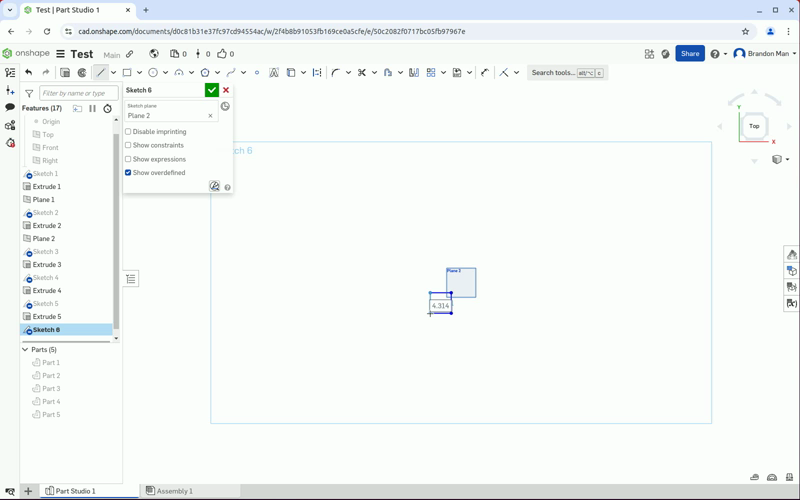
key_up(shift)
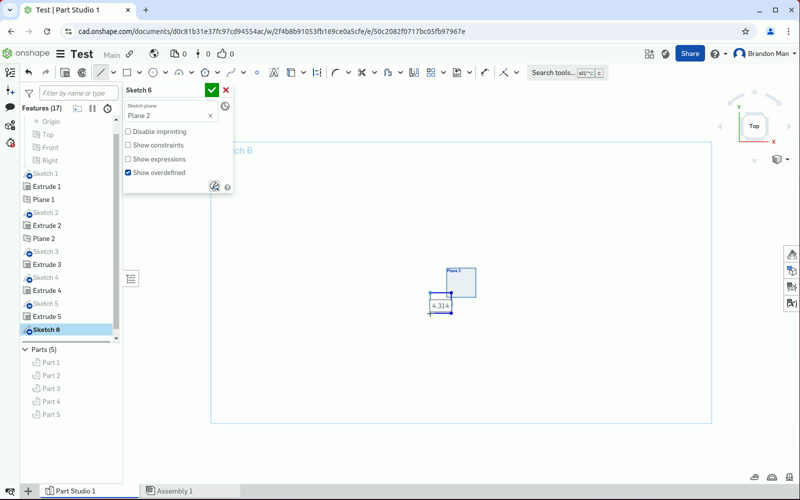
click(430, 313)
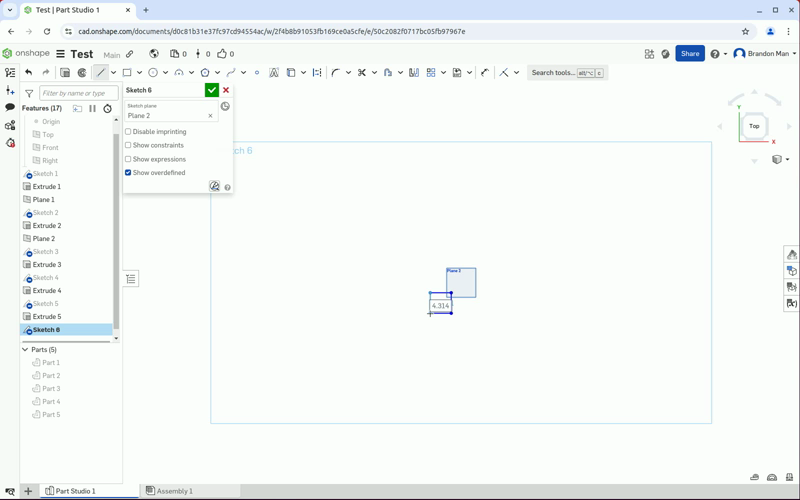
key(esc)
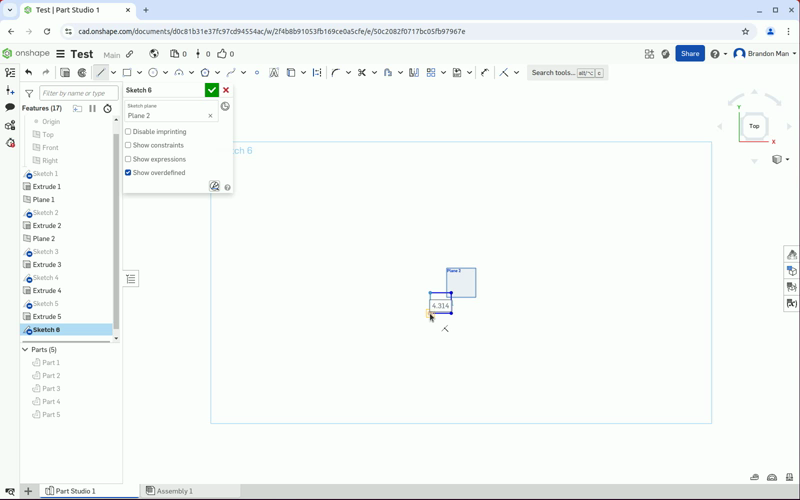
mouse_move(444, 308)
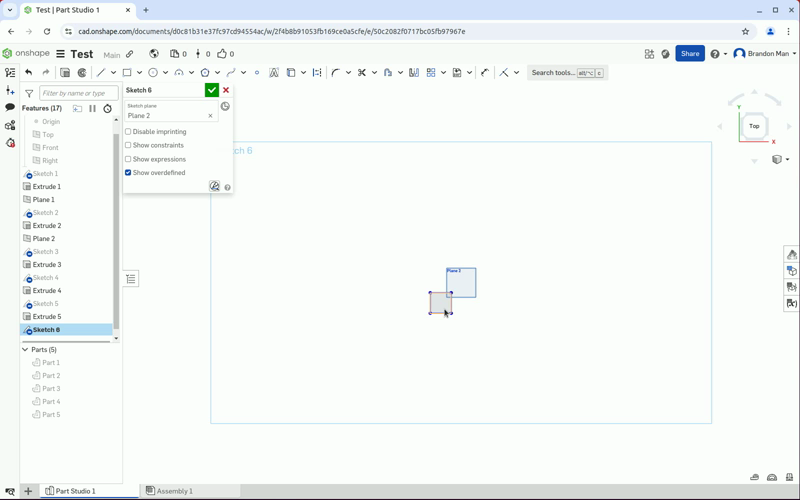
scroll(6)
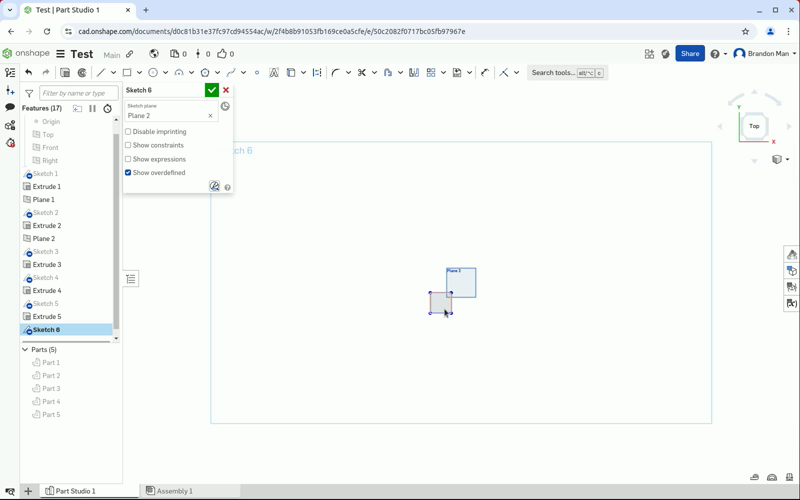
scroll(6)
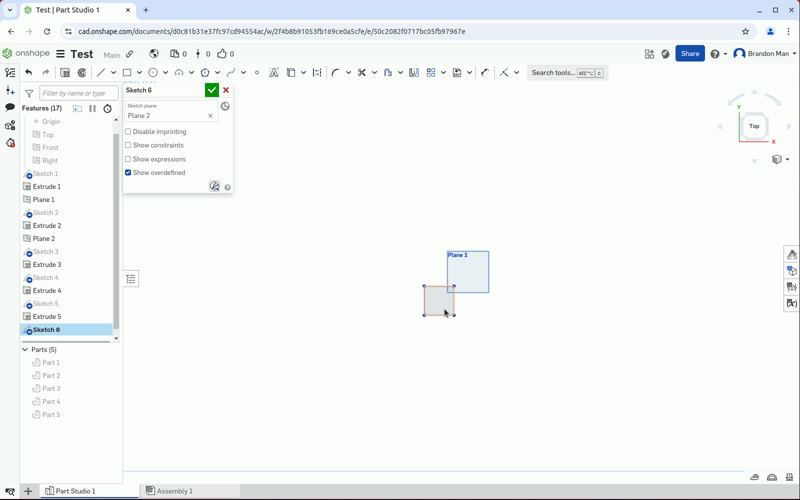
scroll(6)
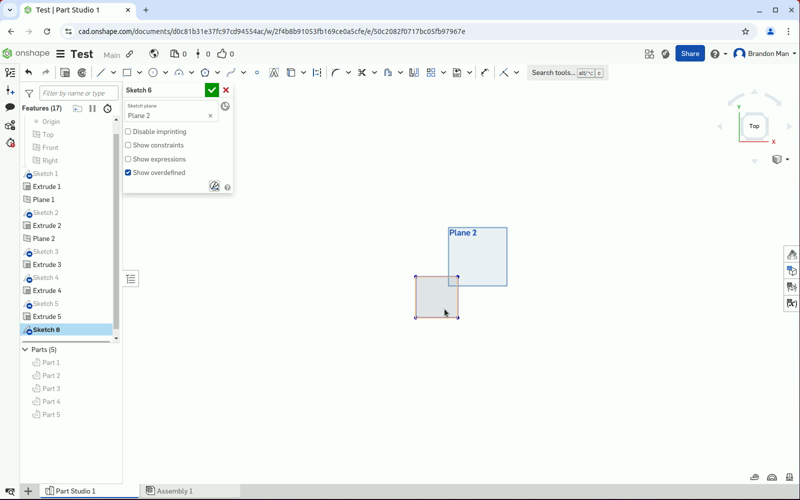
scroll(6)
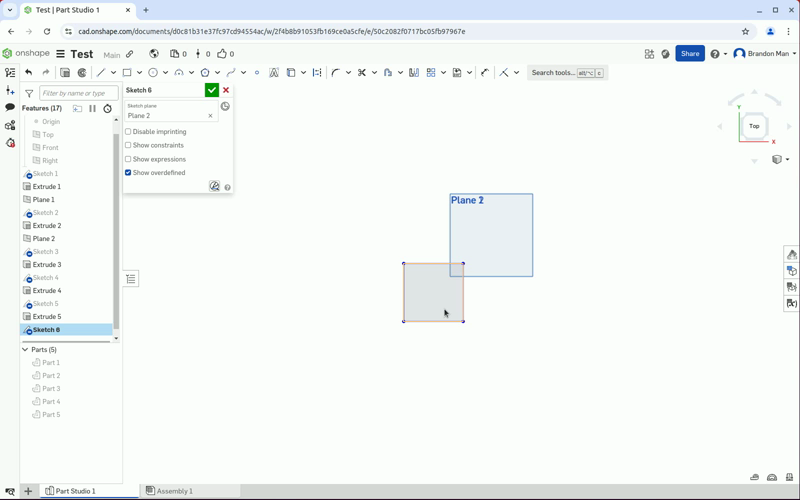
scroll(6)
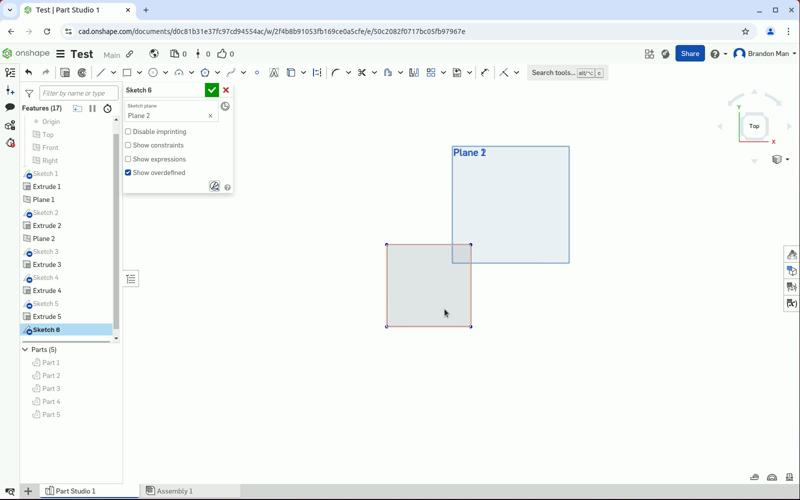
scroll(6)
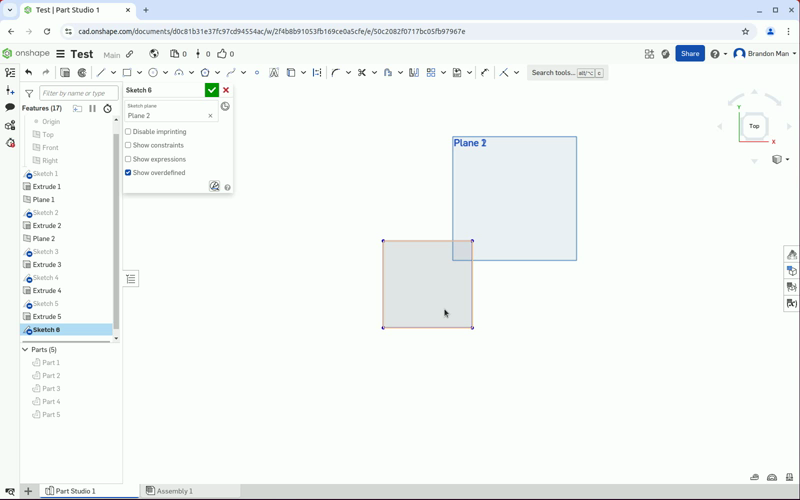
scroll(6)
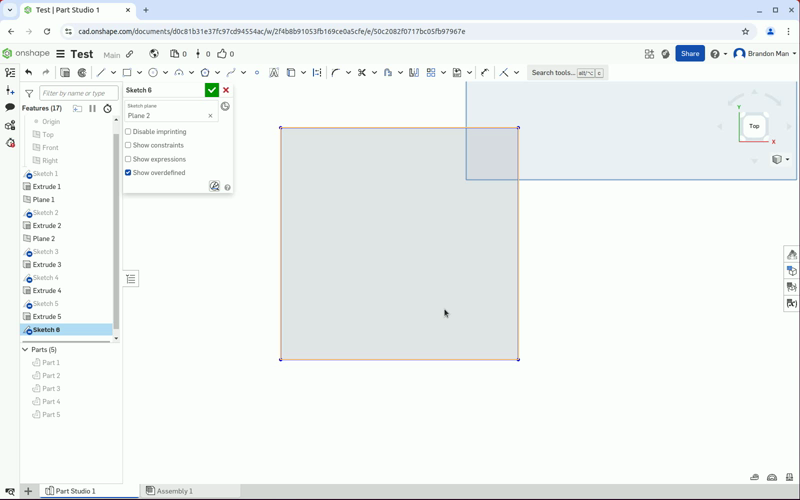
click(444, 308)
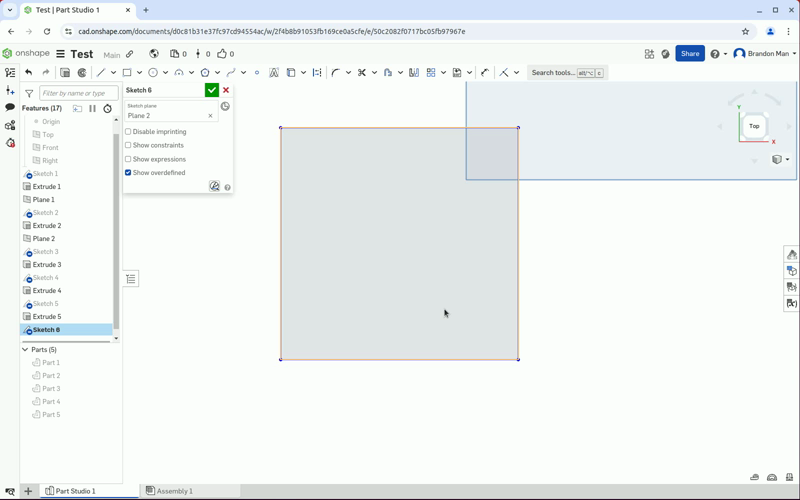
scroll(-6)
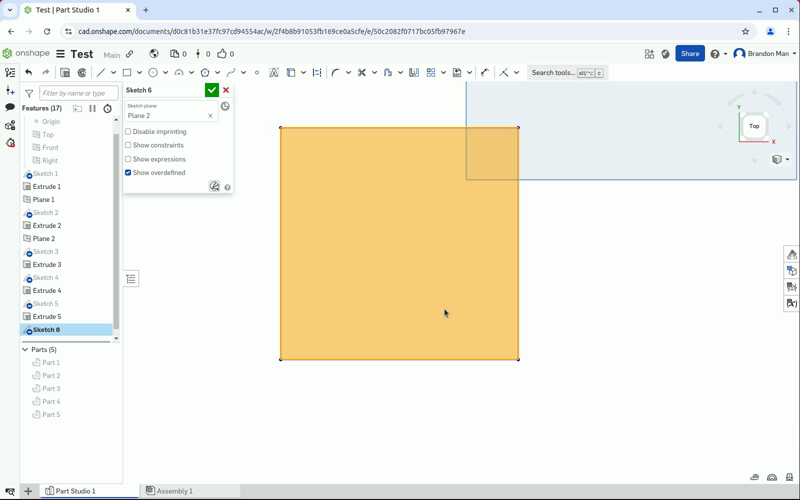
scroll(-6)
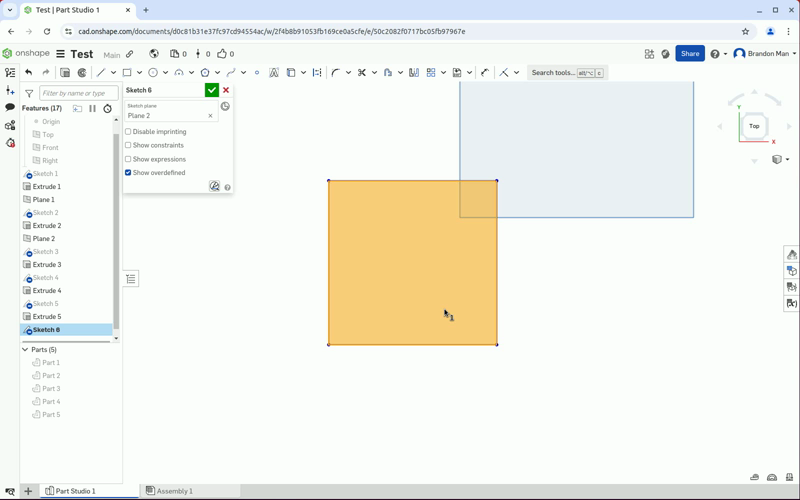
scroll(-6)
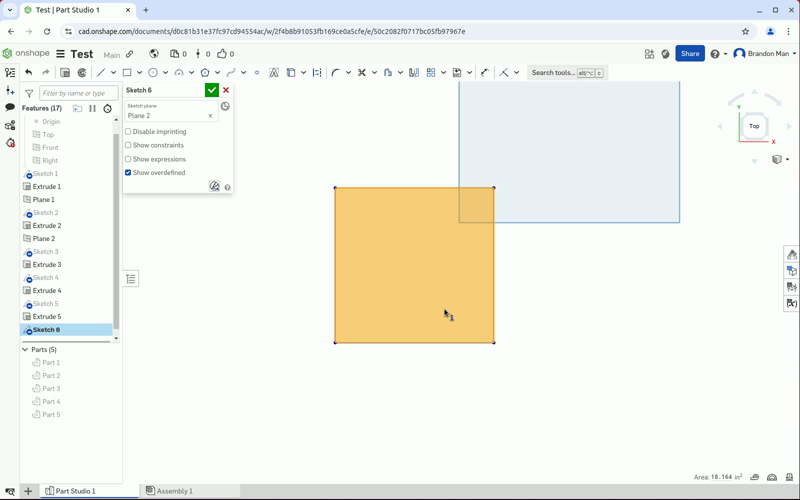
scroll(-6)
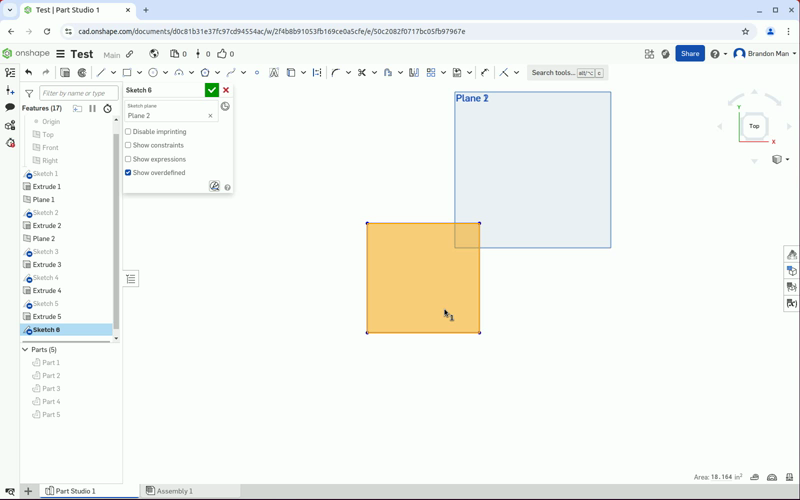
scroll(-6)
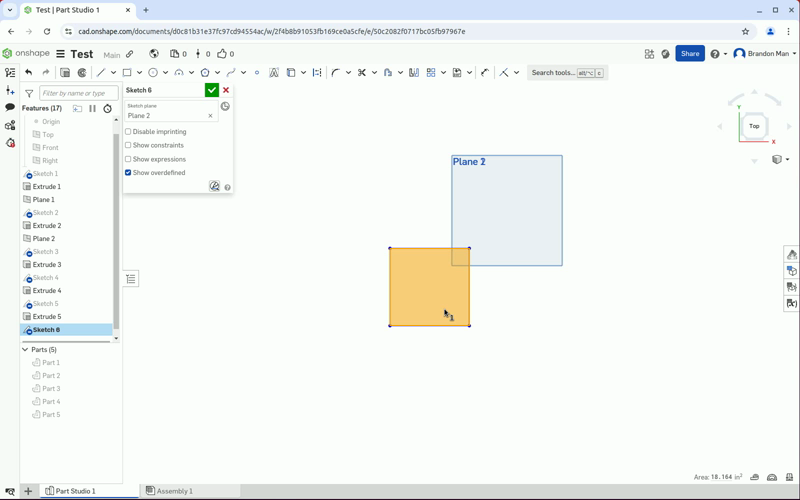
scroll(-6)
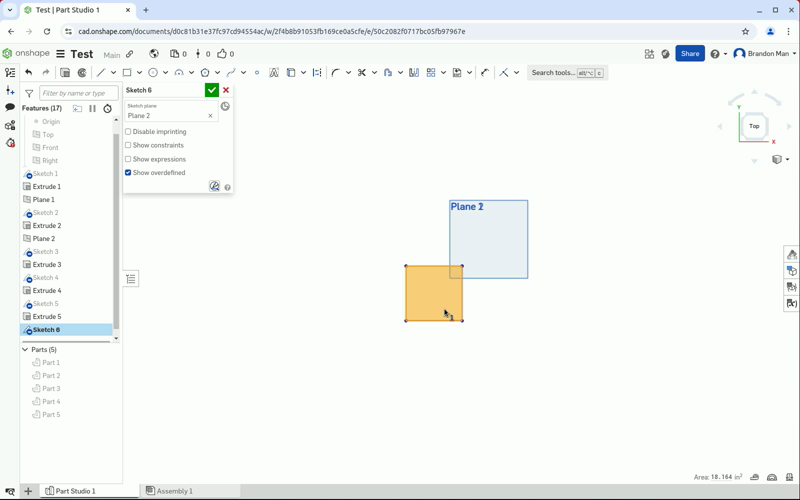
scroll(-6)
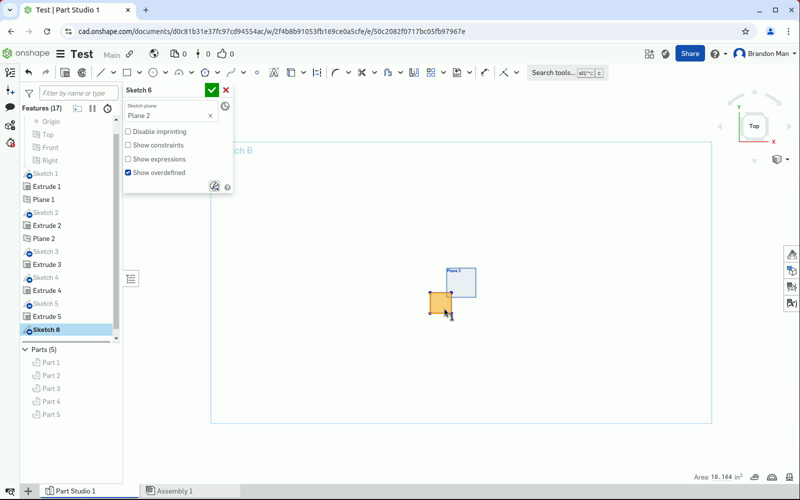
mouse_move(73, 352)
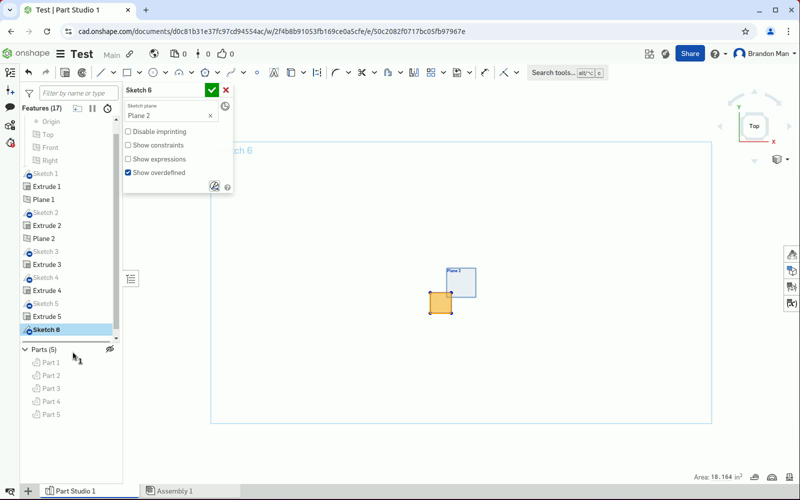
key(shift+y)
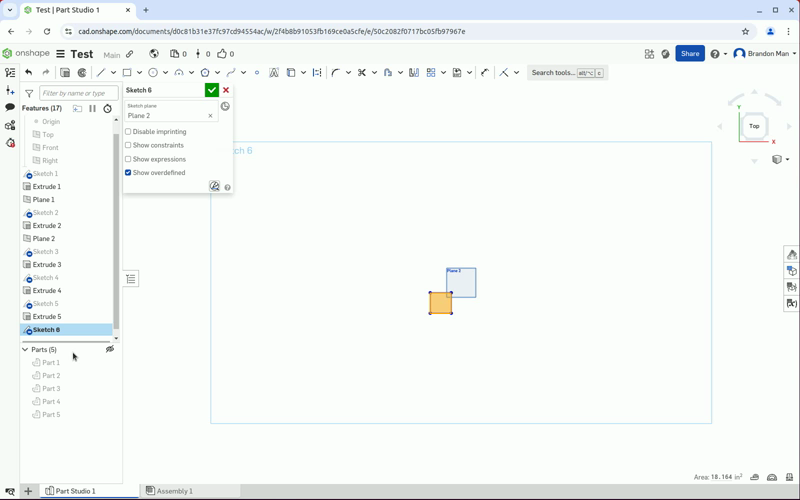
key(shift+e)
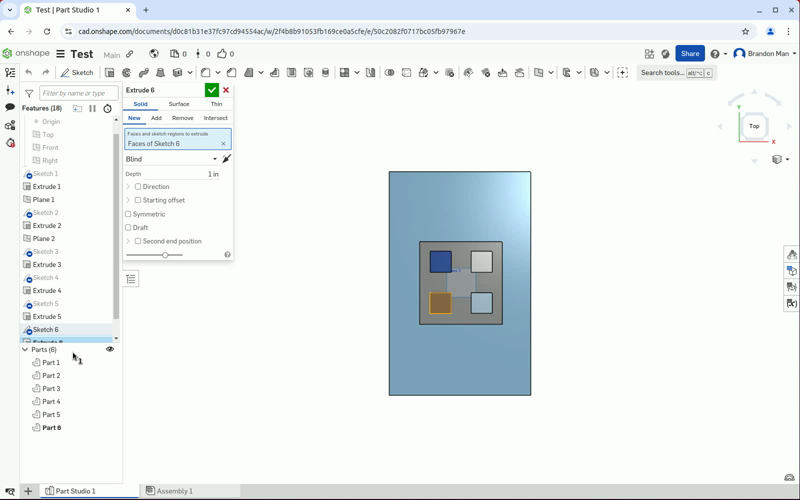
mouse_move(143, 106)
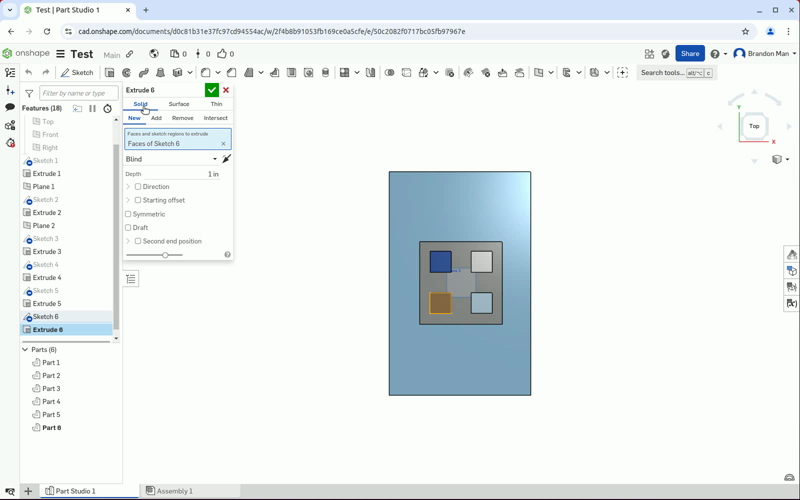
click(143, 106)
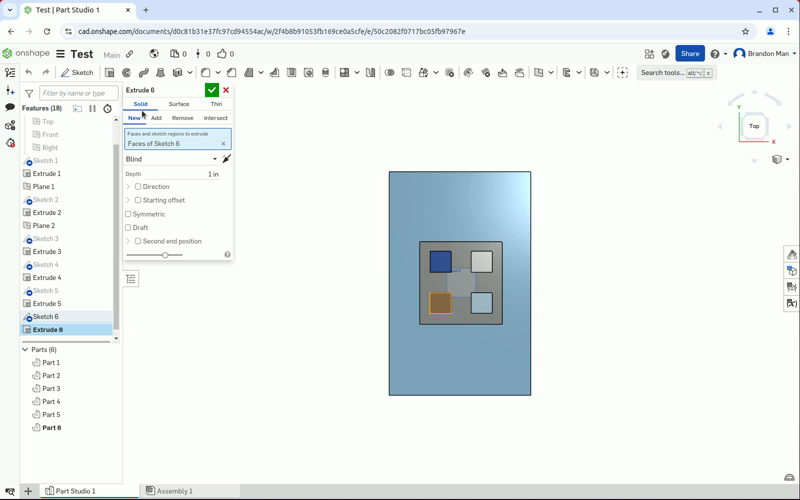
mouse_move(137, 120)
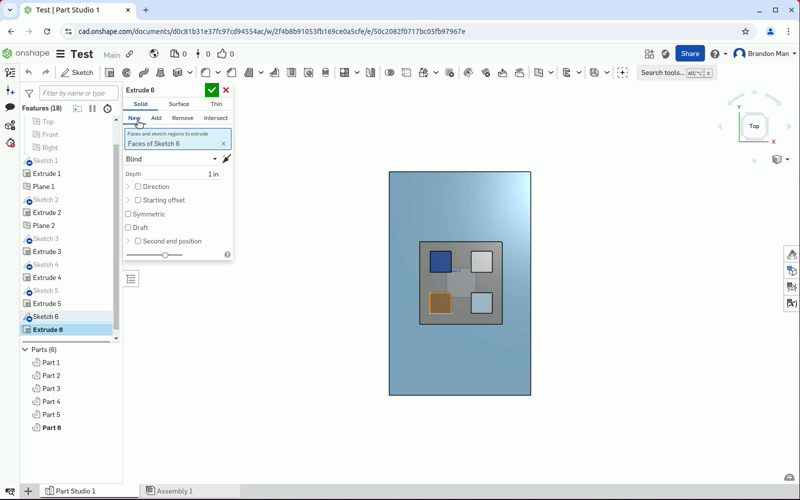
click(137, 120)
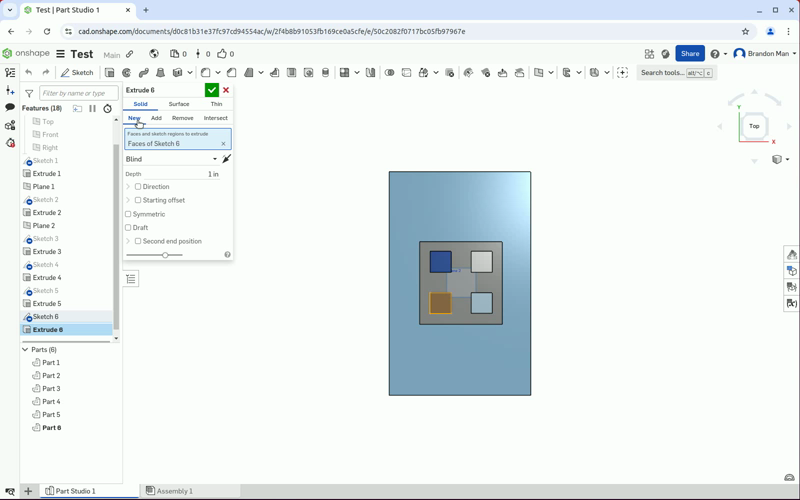
key(tab, 4)
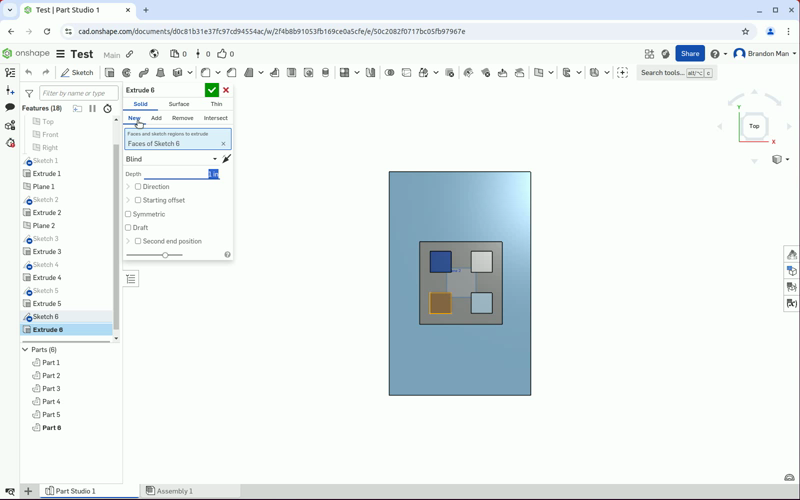
text(2.166)
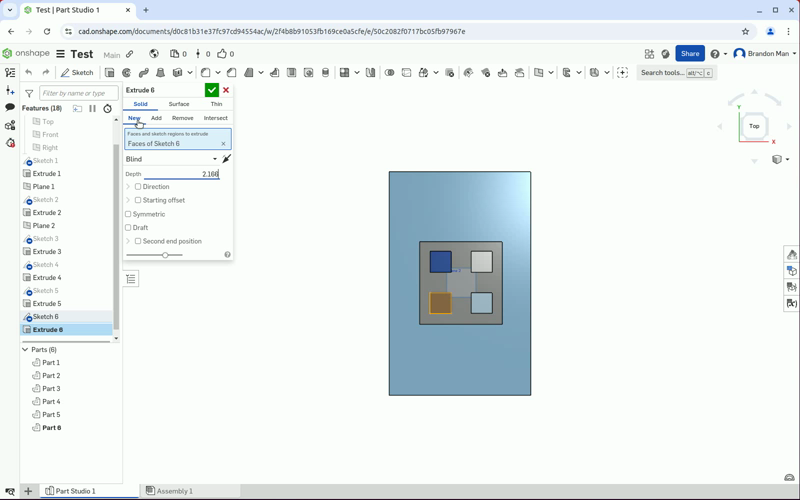
key(enter)
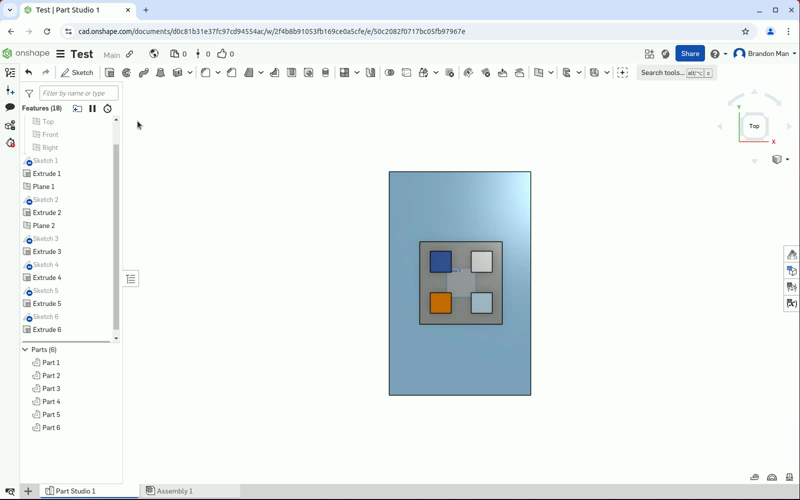
key(shift+h)
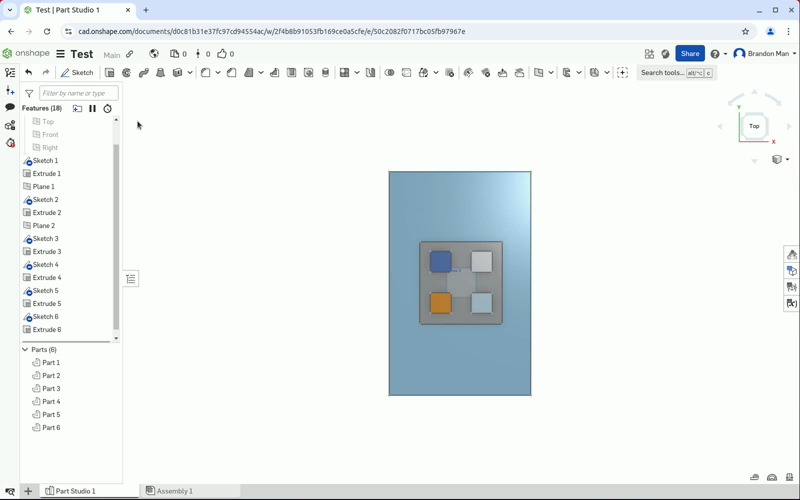
key(shift+h)
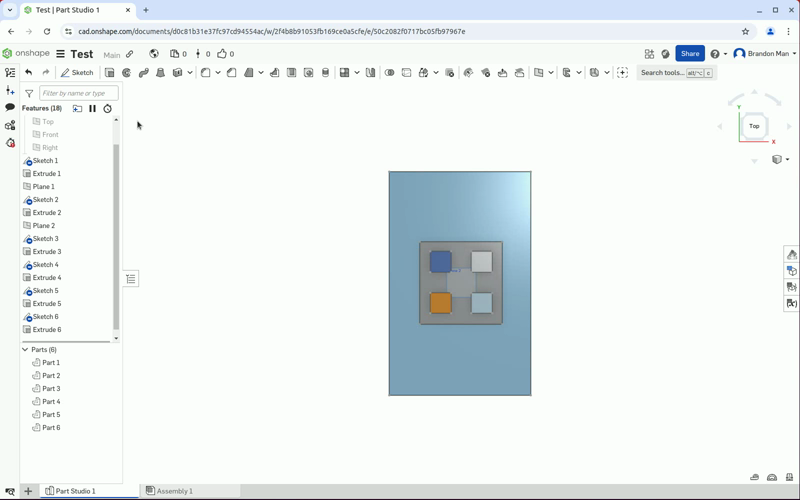
key(shift+7)
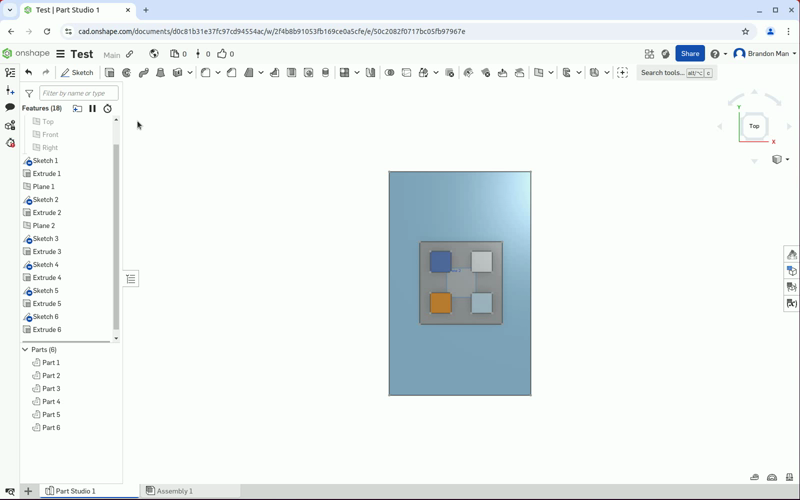
key(up, 3)
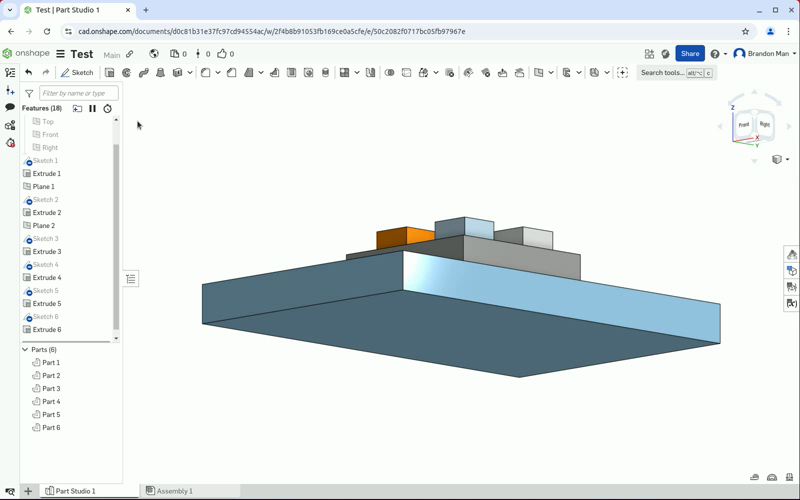
key(left, 3)
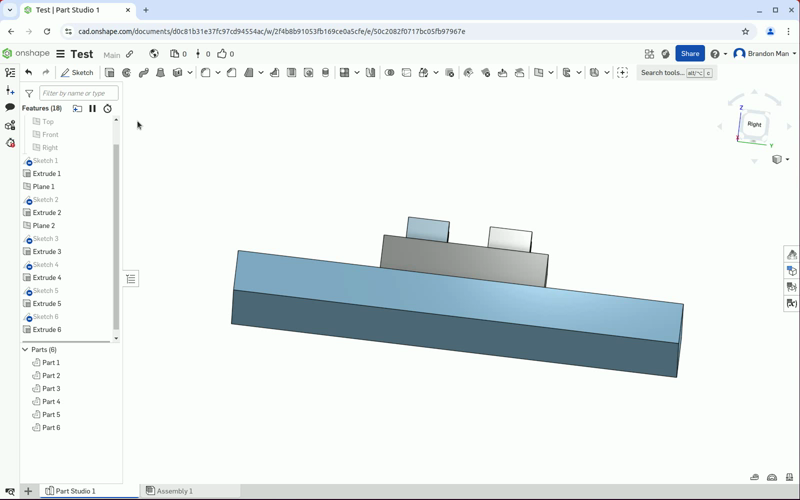
key(right, 3)
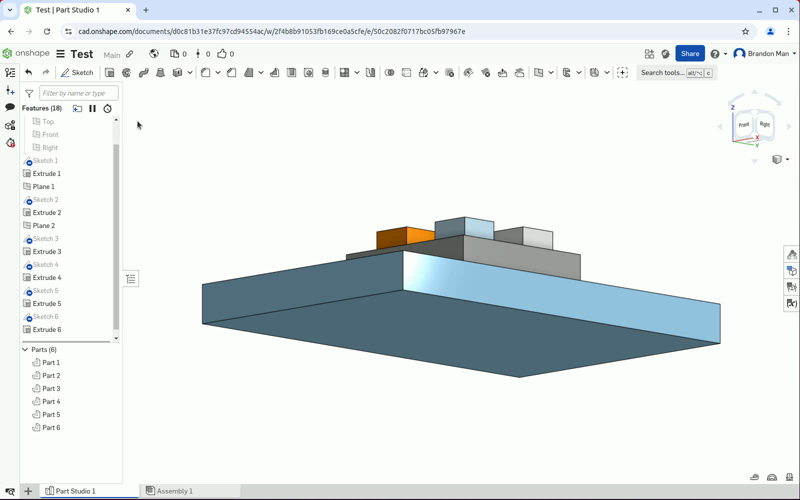
key(down, 3)
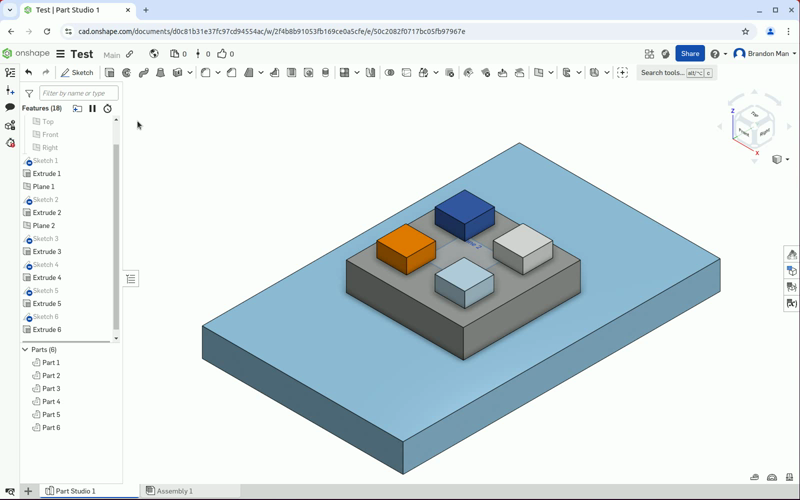
mouse_move(69, 163)
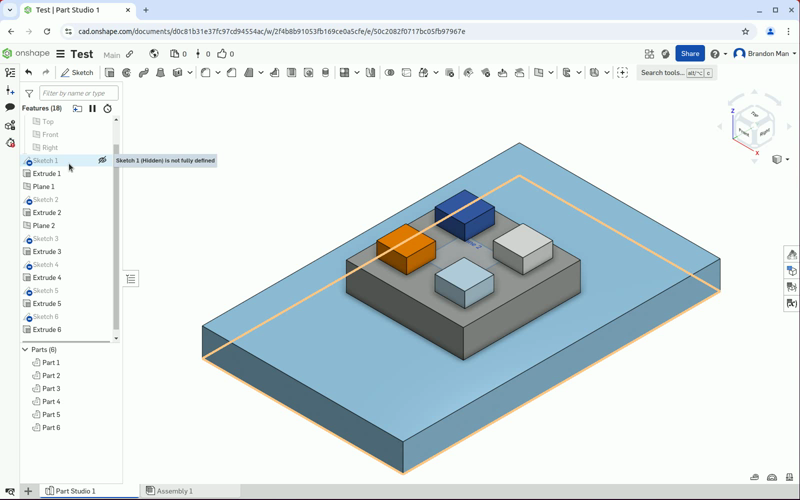
click(69, 163)